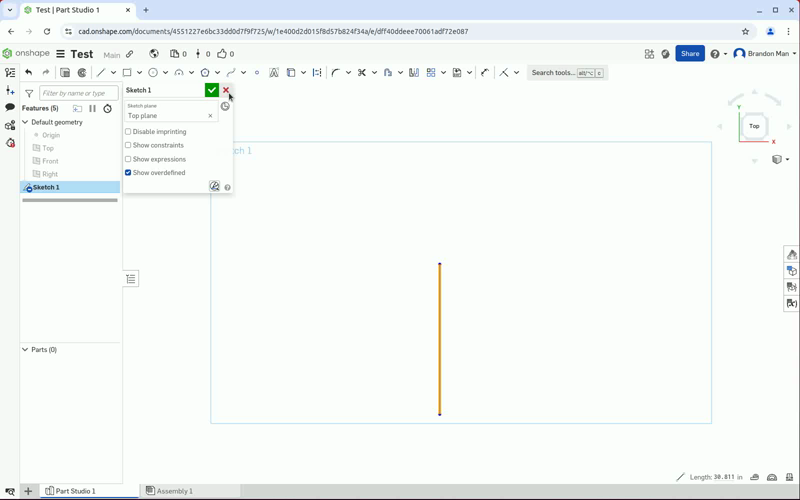
key(shift+h)
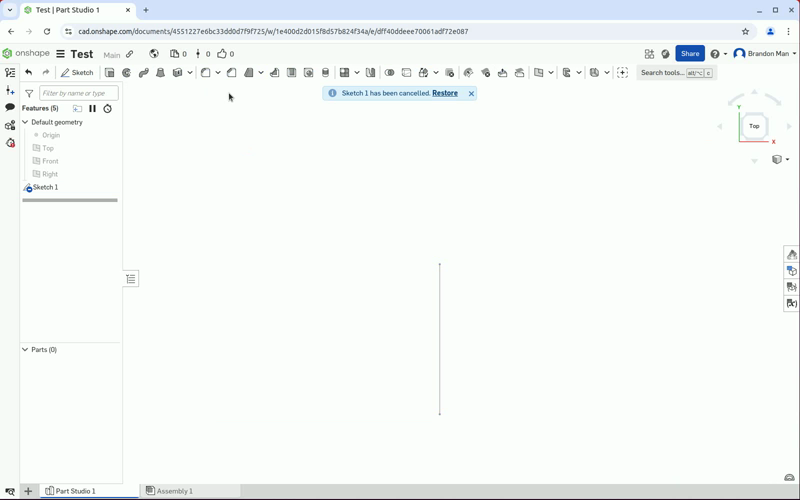
key(shift+s)
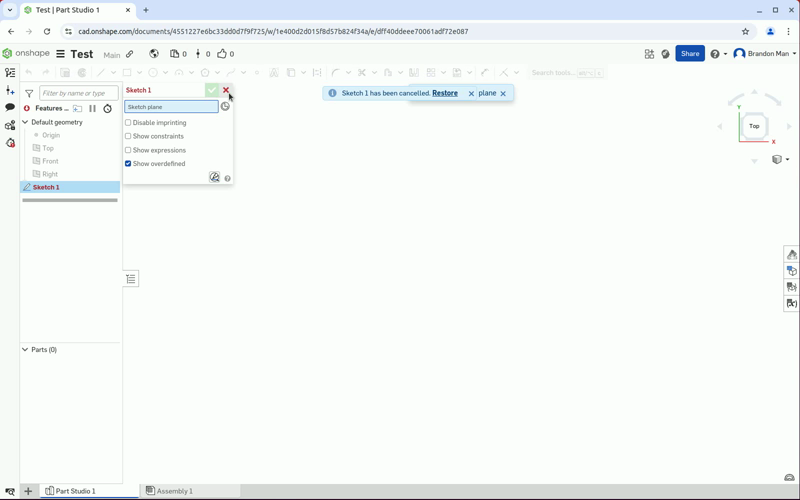
mouse_move(73, 150)
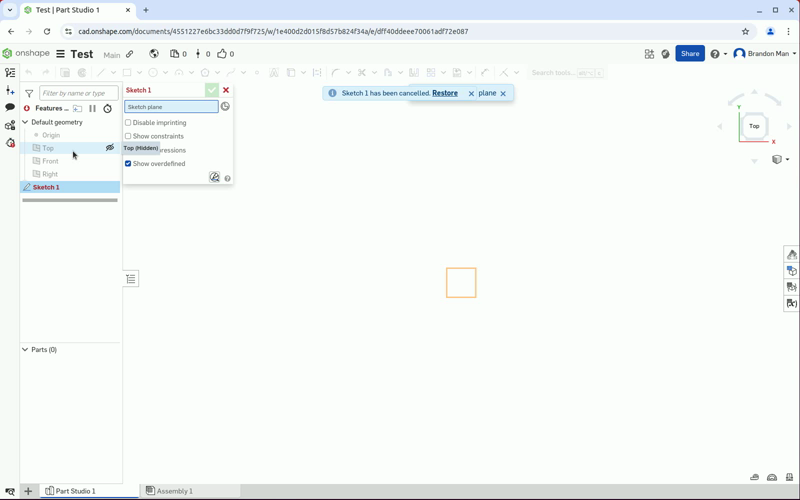
click(73, 150)
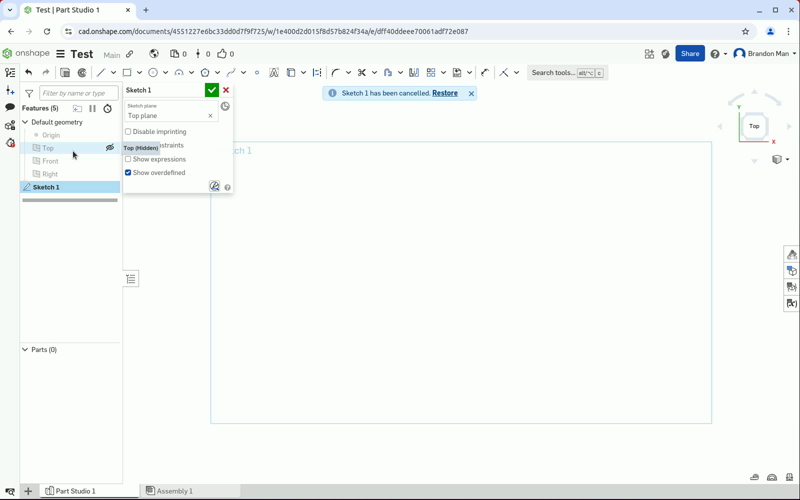
mouse_move(73, 352)
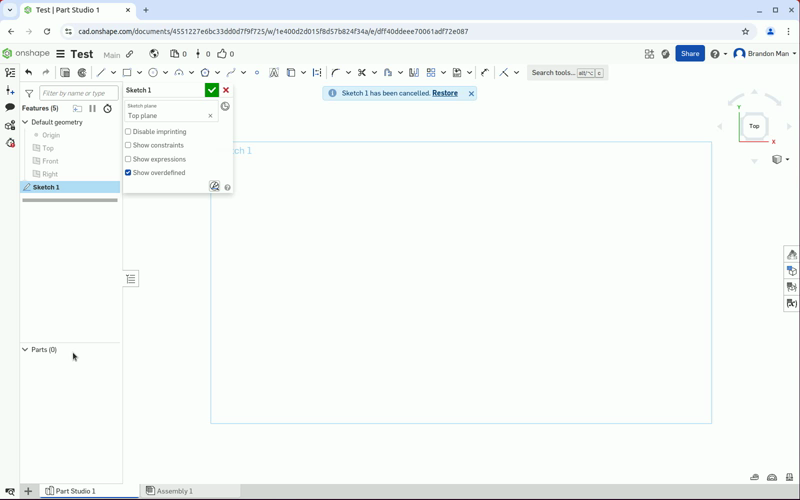
key(y)
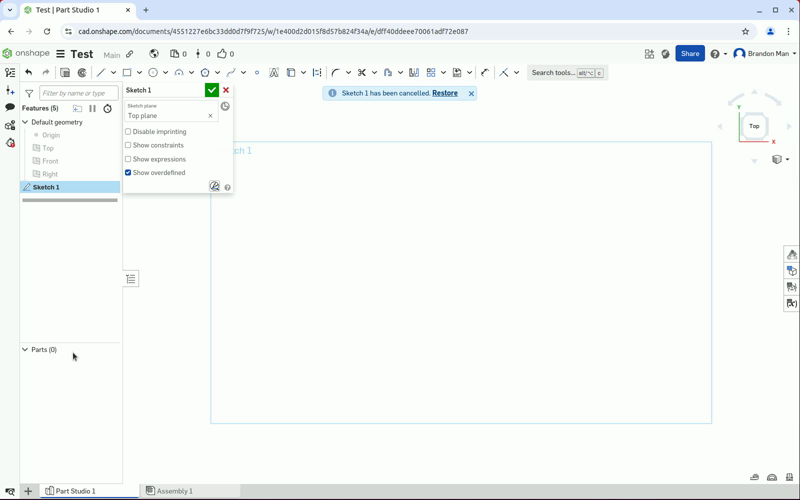
key(l)
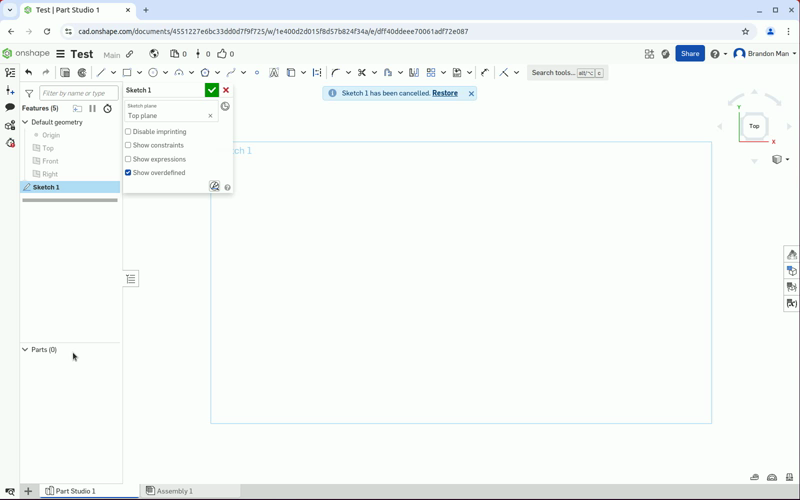
key_down(shift)
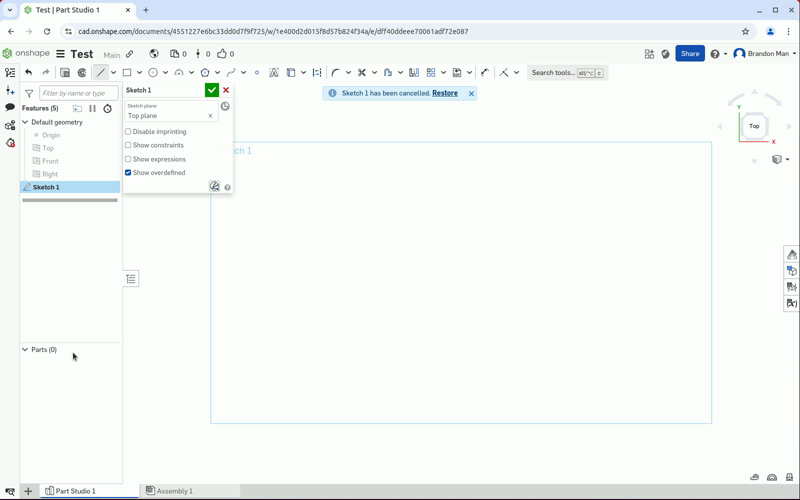
mouse_move(446, 281)
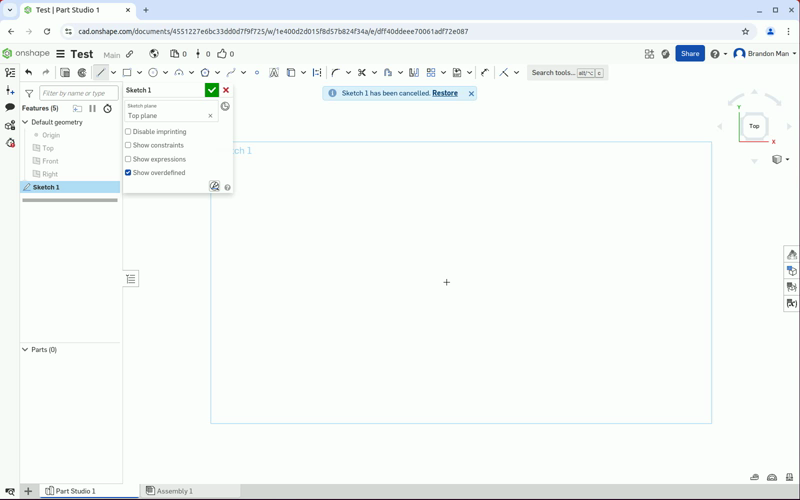
click(446, 281)
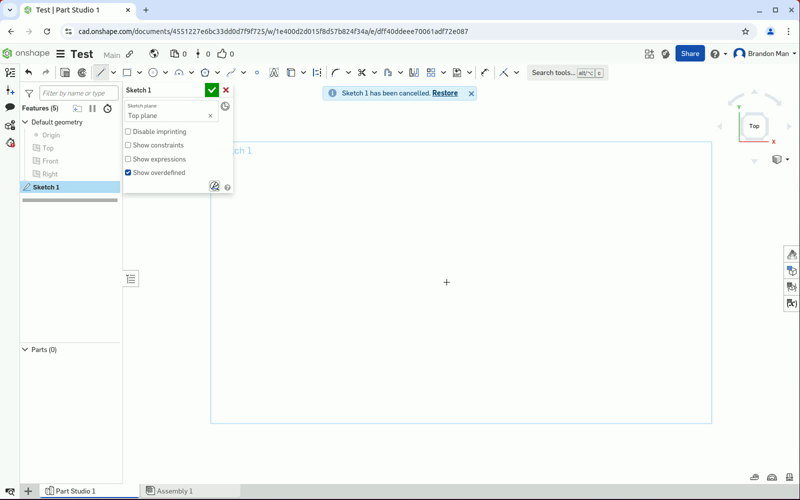
key_up(shift)
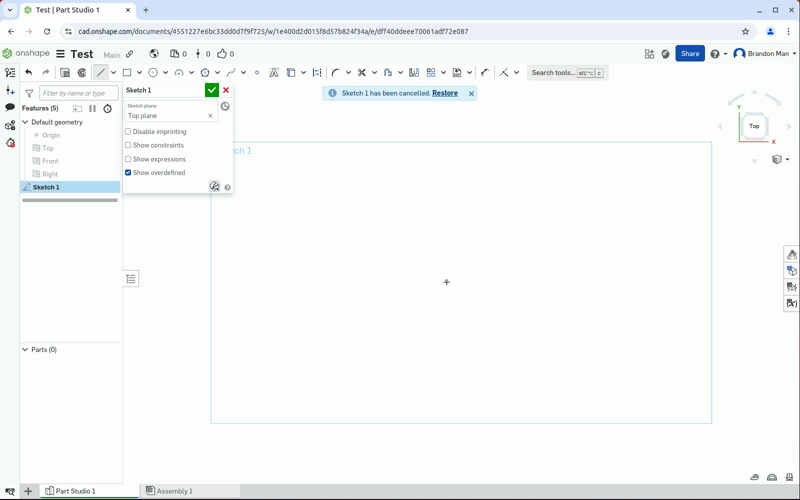
key_down(shift)
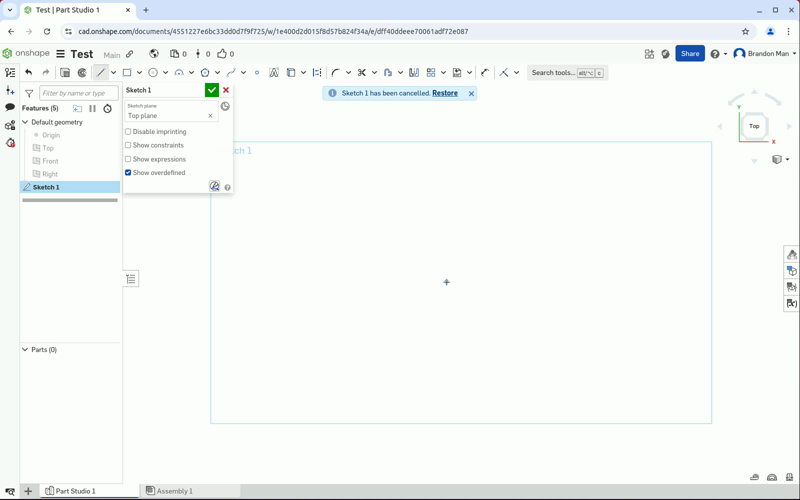
mouse_move(476, 281)
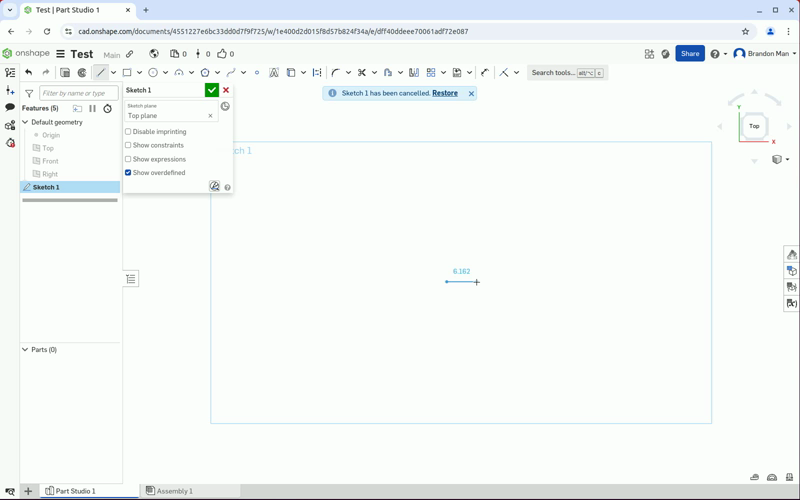
mouse_move(452, 295)
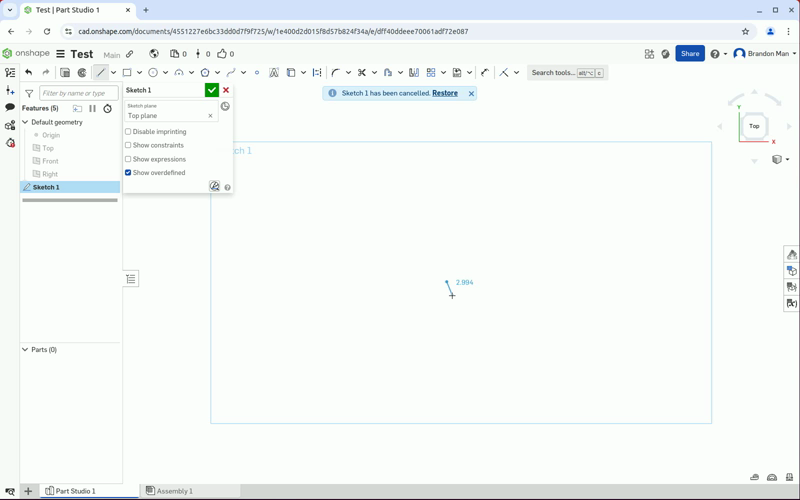
click(452, 295)
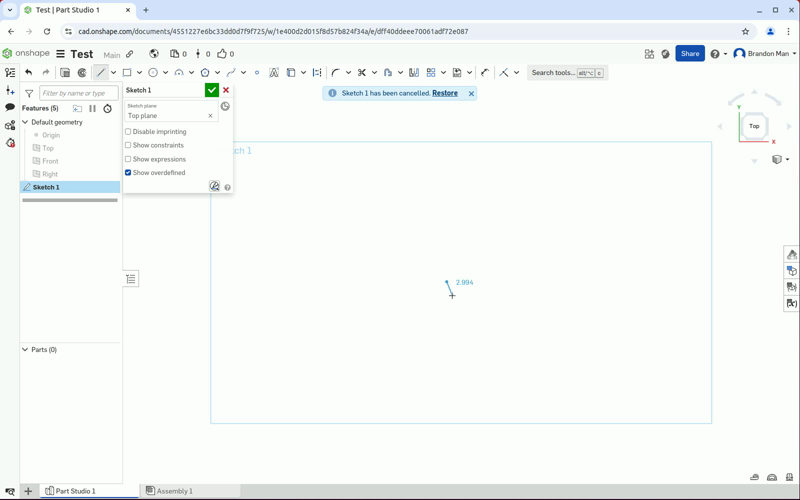
key_up(shift)
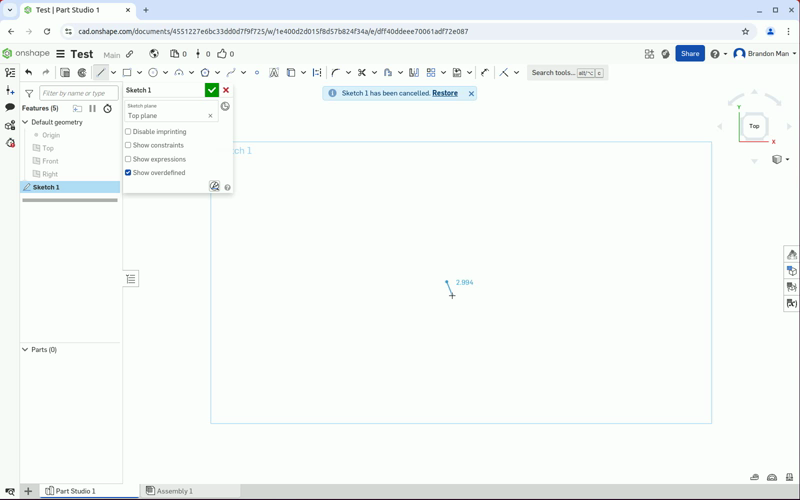
key_down(shift)
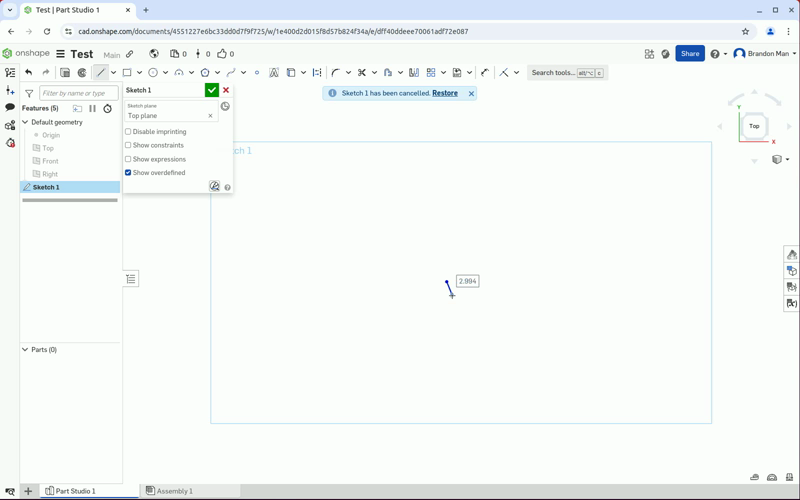
mouse_move(482, 295)
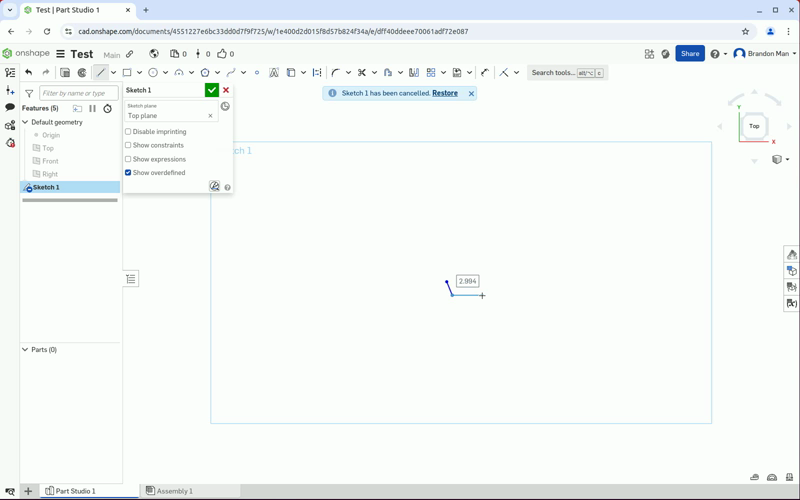
mouse_move(467, 296)
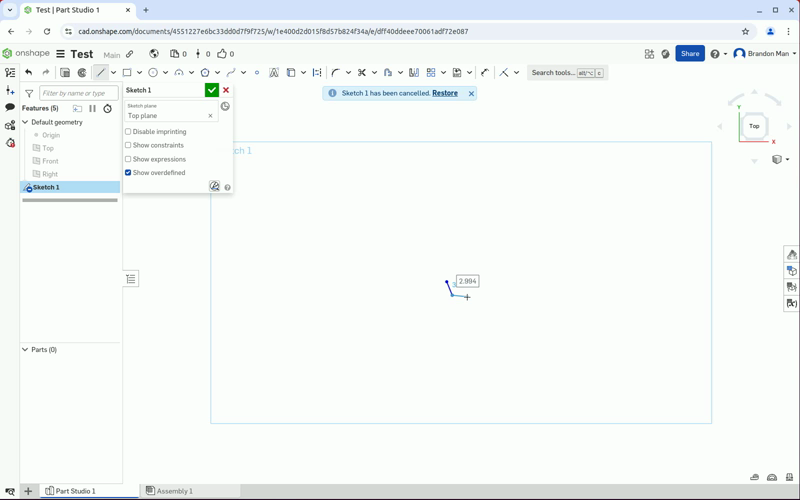
click(467, 296)
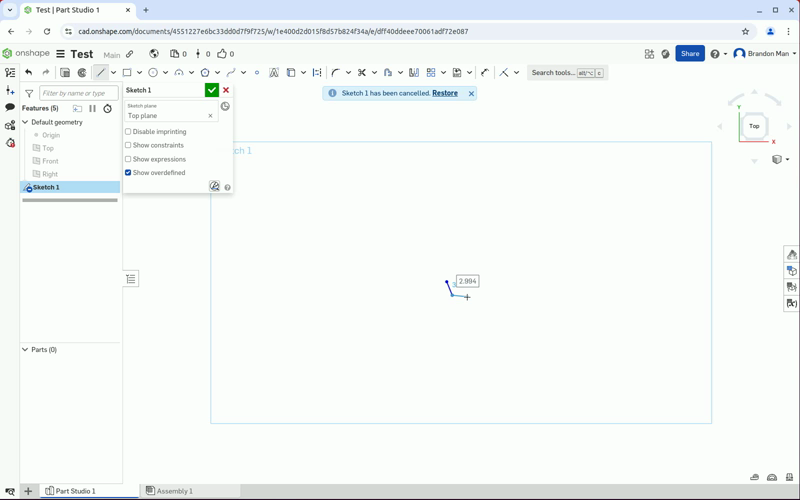
key_up(shift)
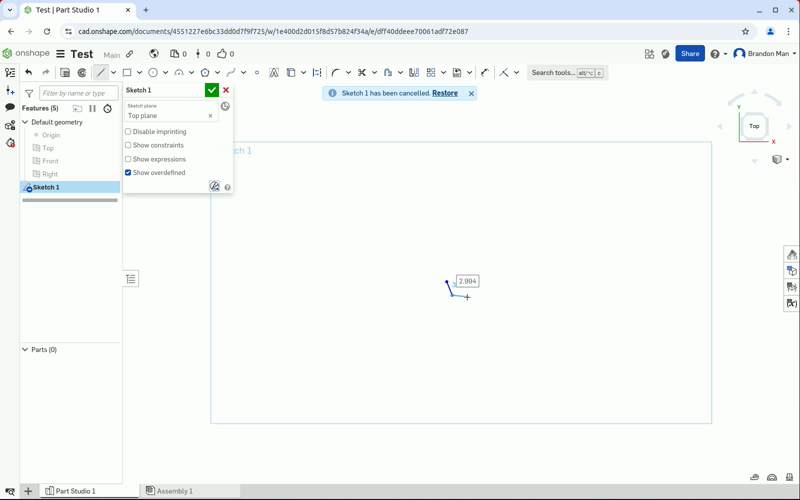
key_down(shift)
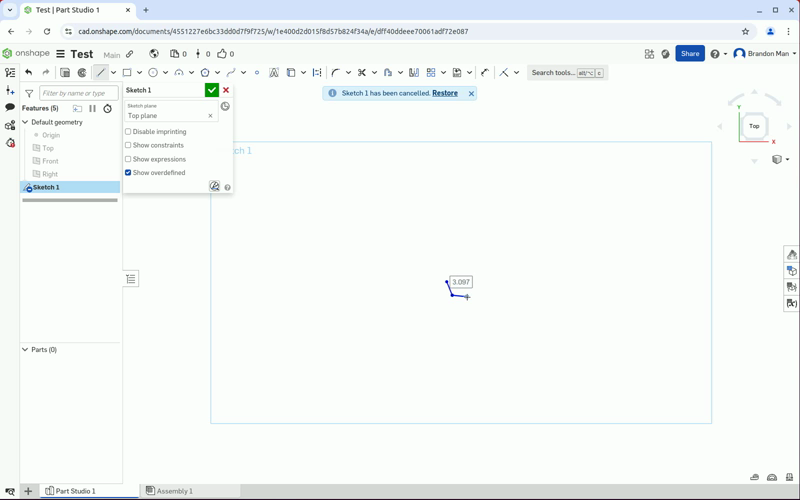
mouse_move(497, 296)
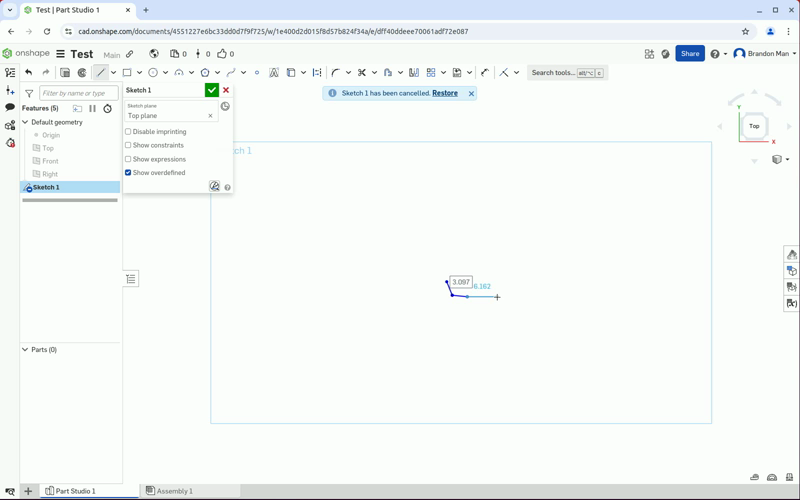
mouse_move(475, 284)
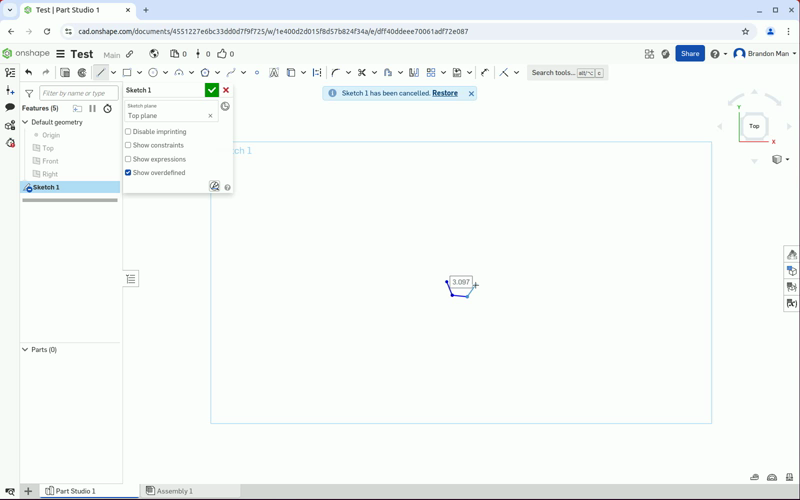
click(475, 284)
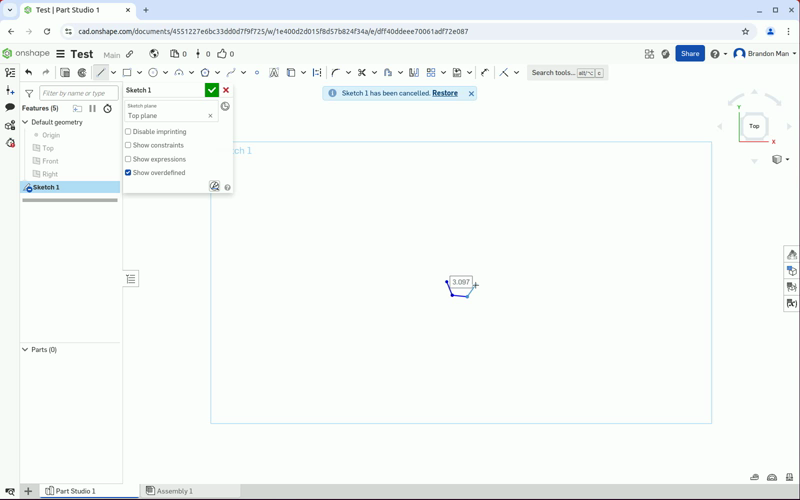
key_up(shift)
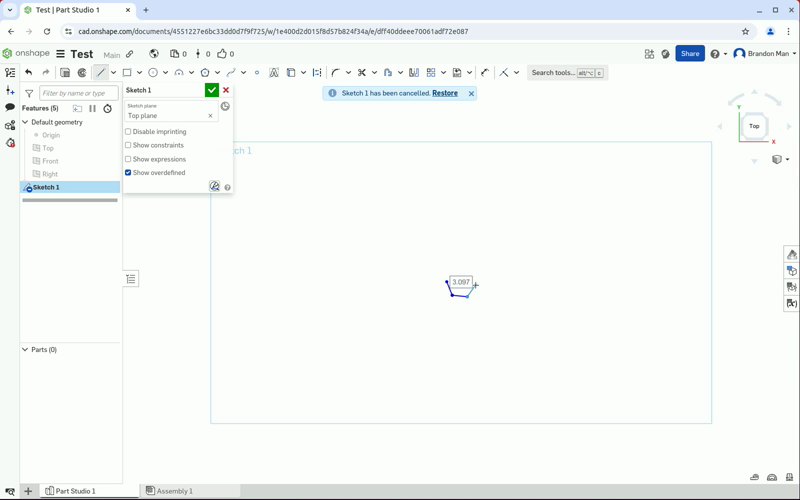
key_down(shift)
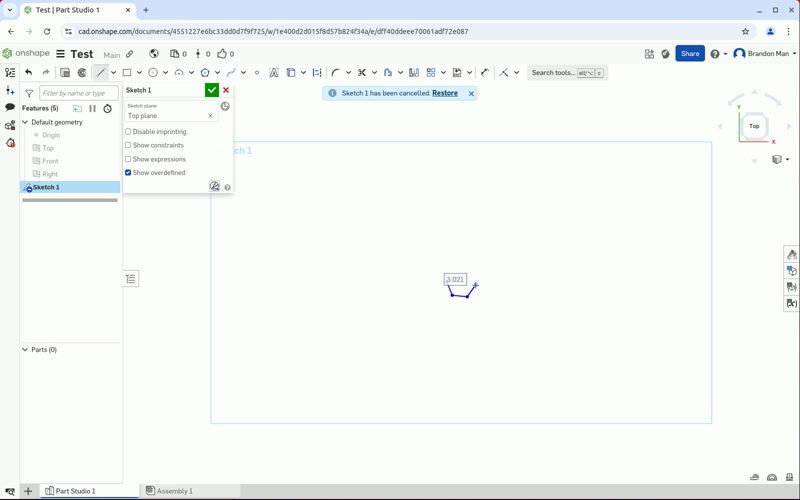
mouse_move(505, 284)
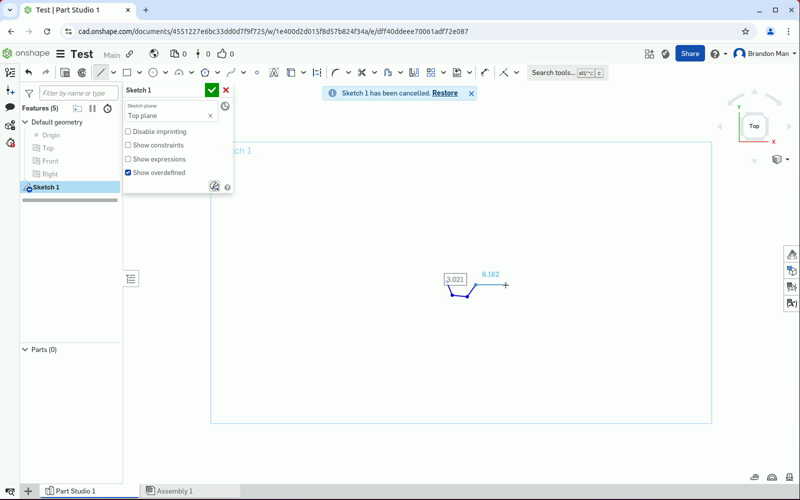
mouse_move(469, 271)
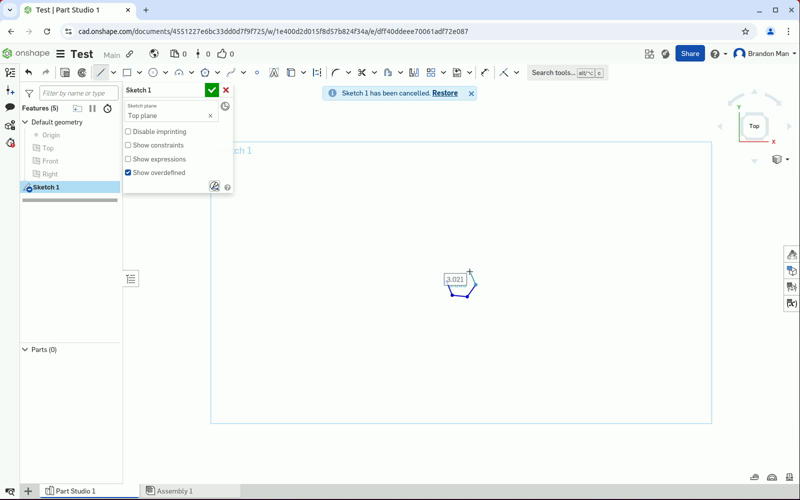
click(469, 271)
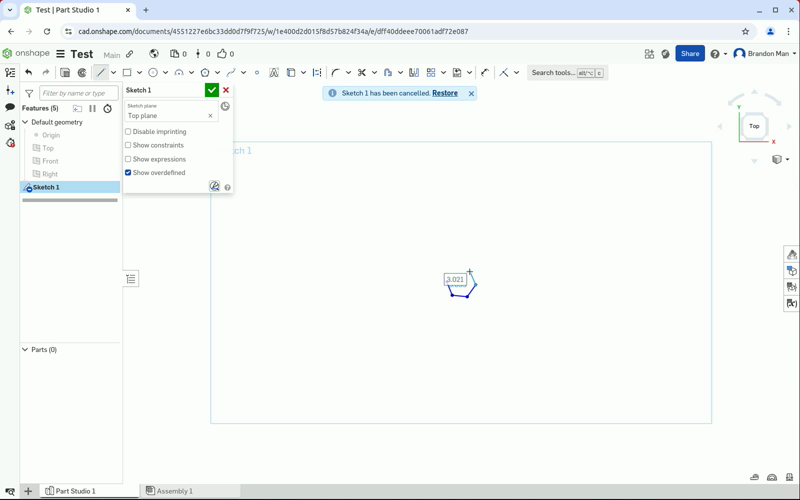
key_up(shift)
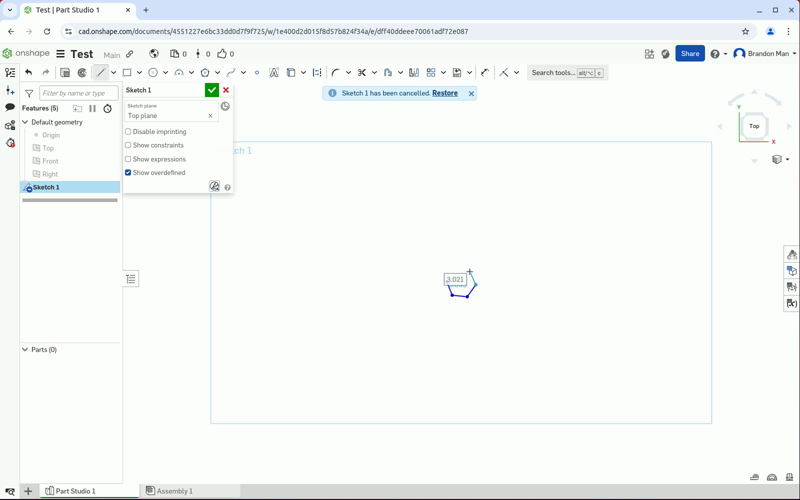
key_down(shift)
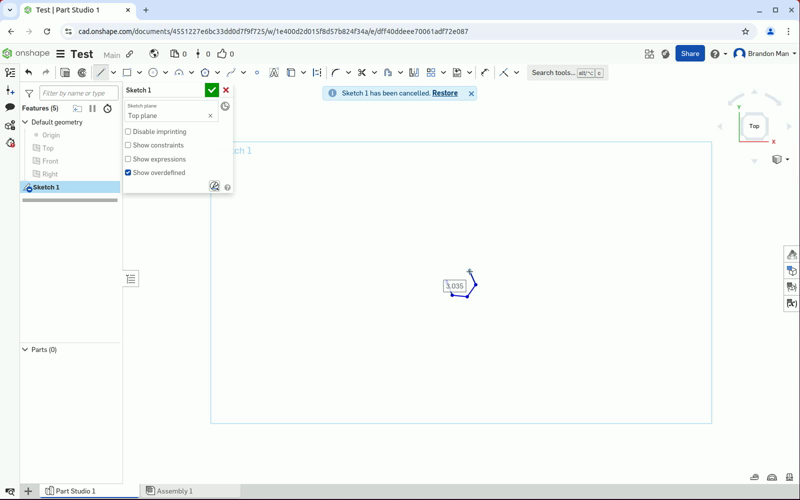
mouse_move(499, 271)
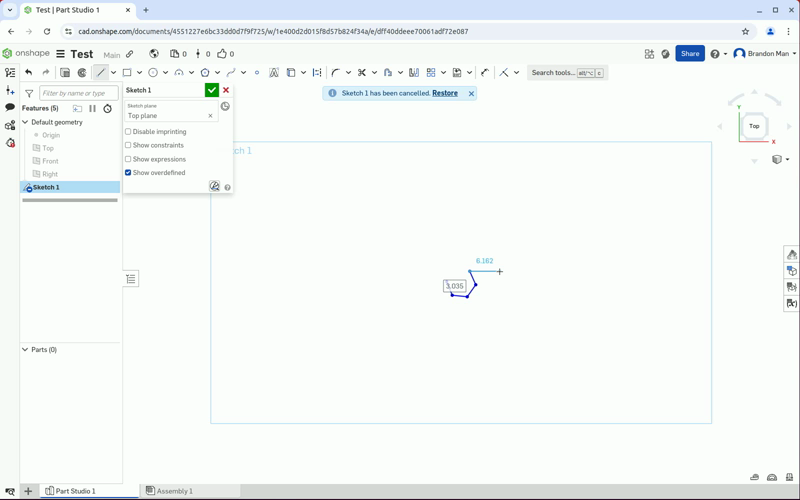
mouse_move(455, 269)
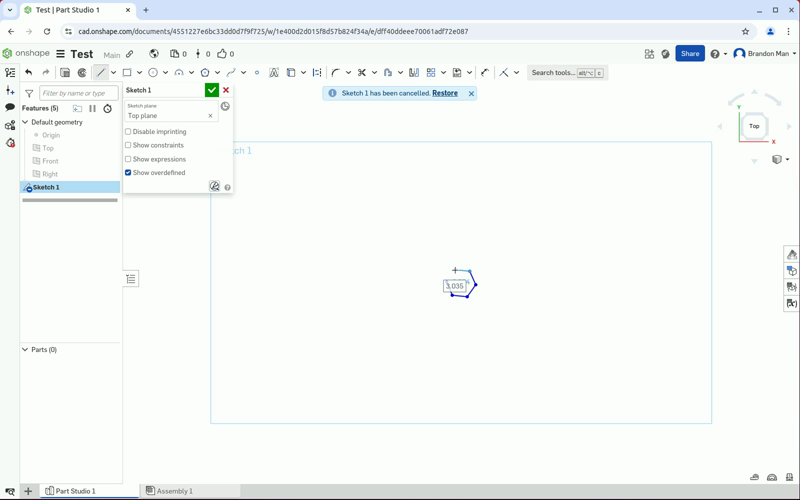
click(455, 269)
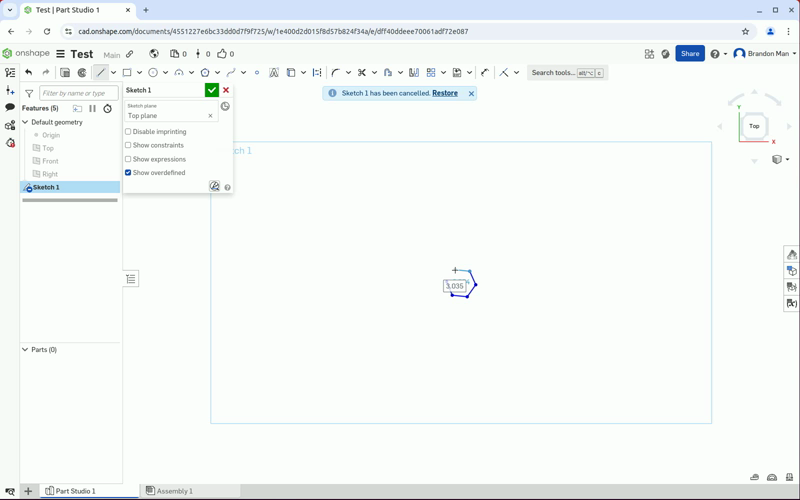
key_up(shift)
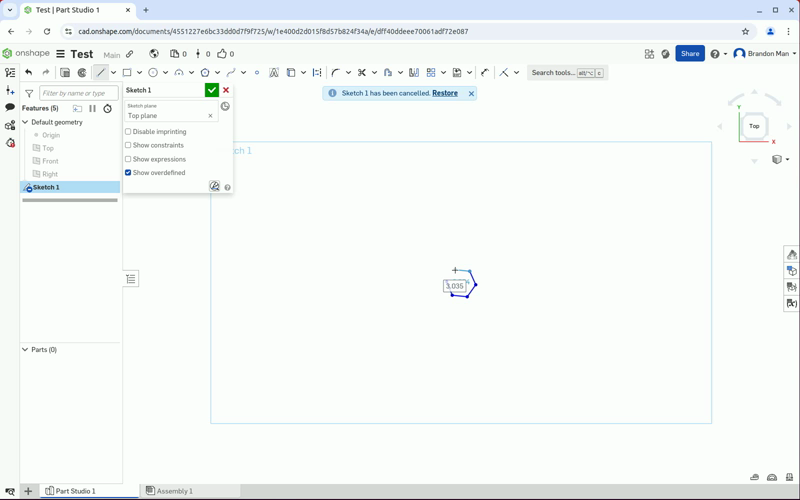
mouse_move(485, 269)
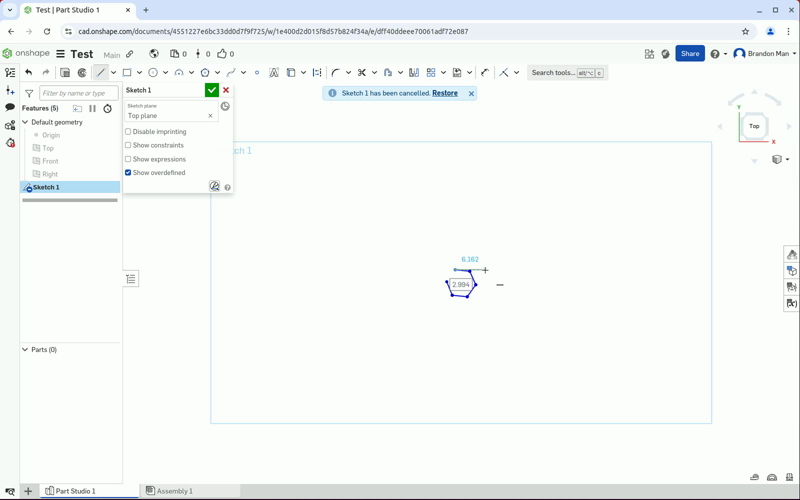
key_down(shift)
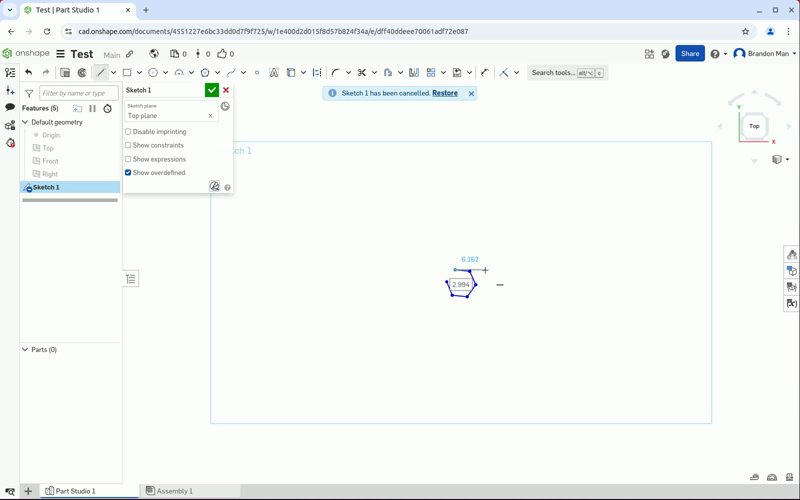
mouse_move(446, 281)
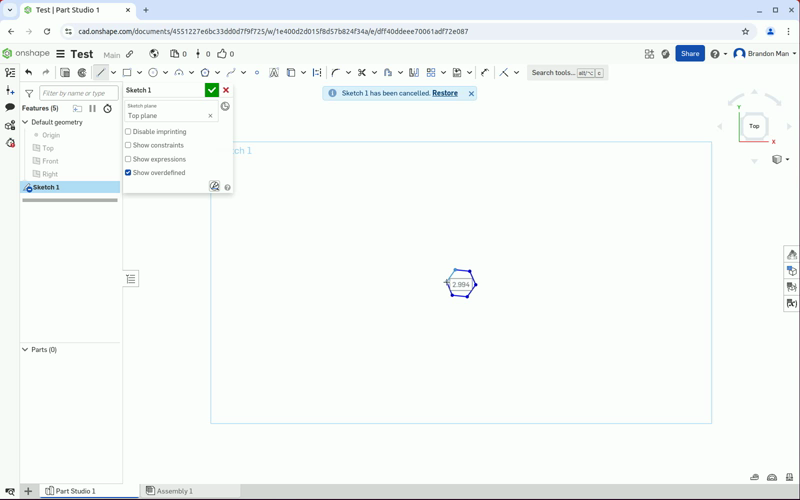
key_up(shift)
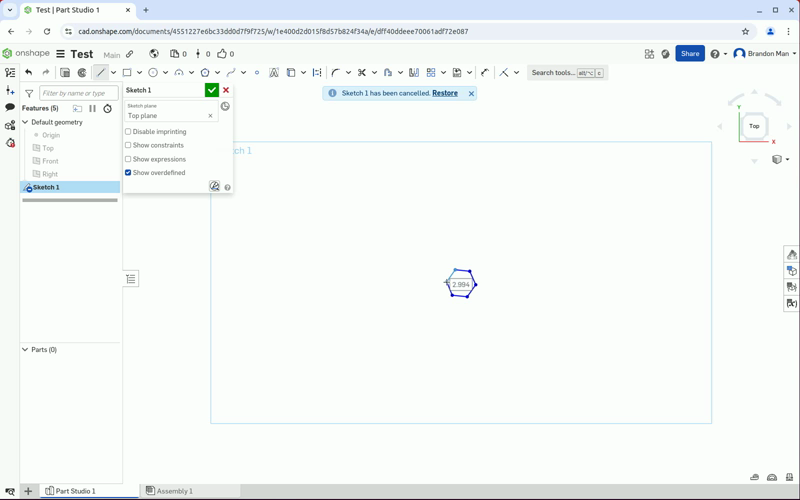
click(446, 281)
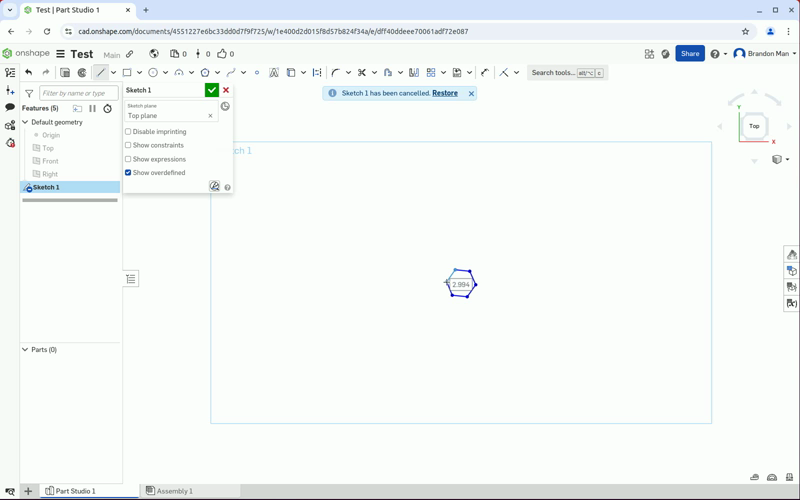
key(esc)
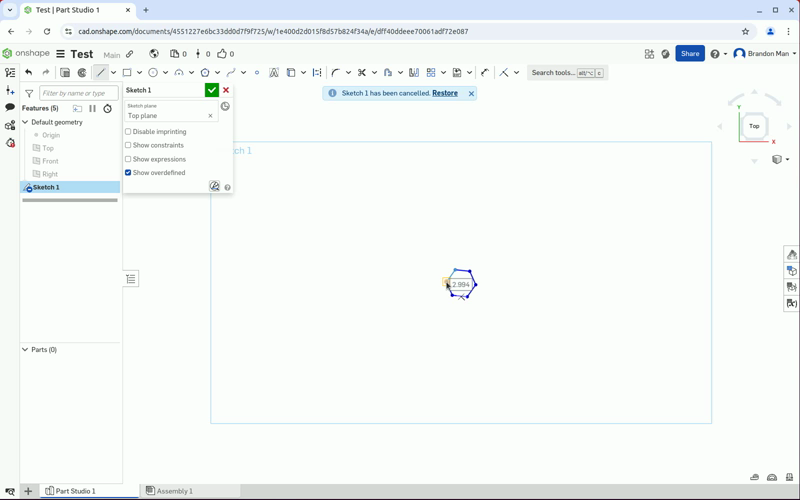
key(l)
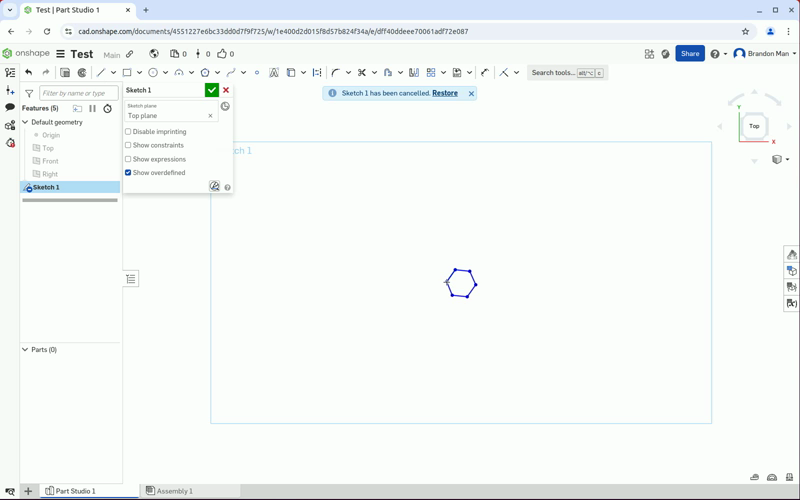
key_down(shift)
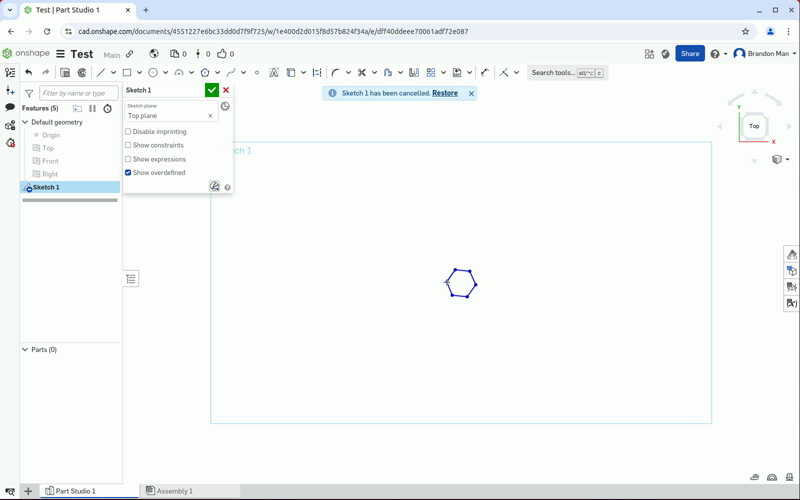
mouse_move(448, 282)
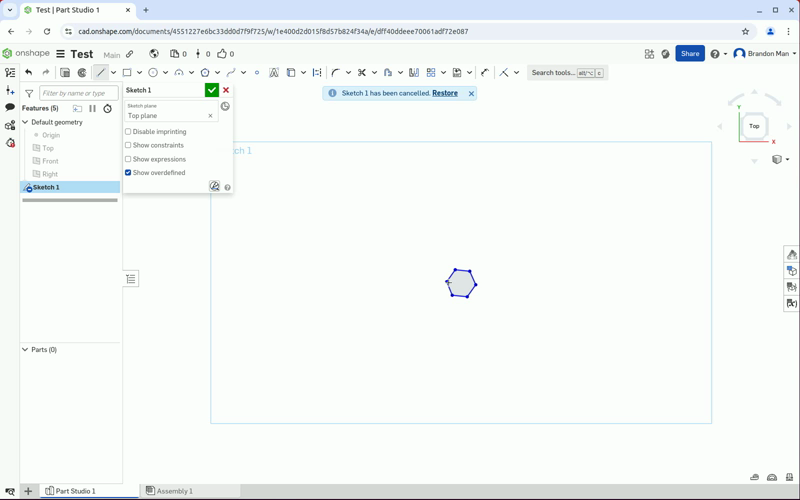
scroll(6)
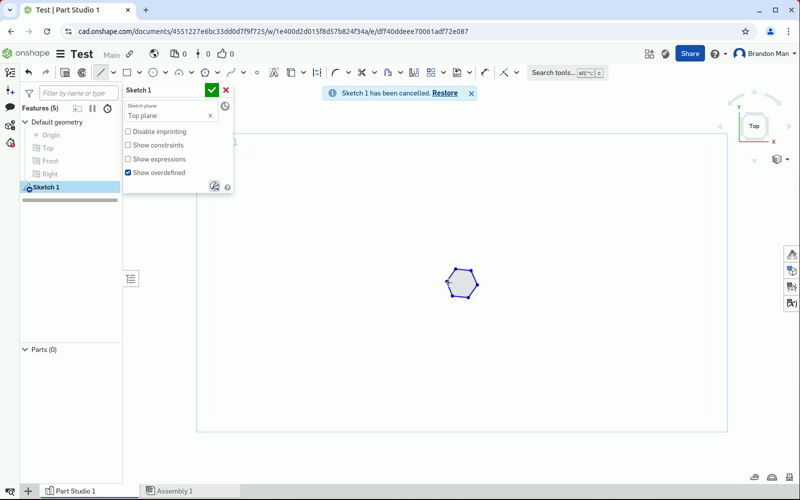
scroll(6)
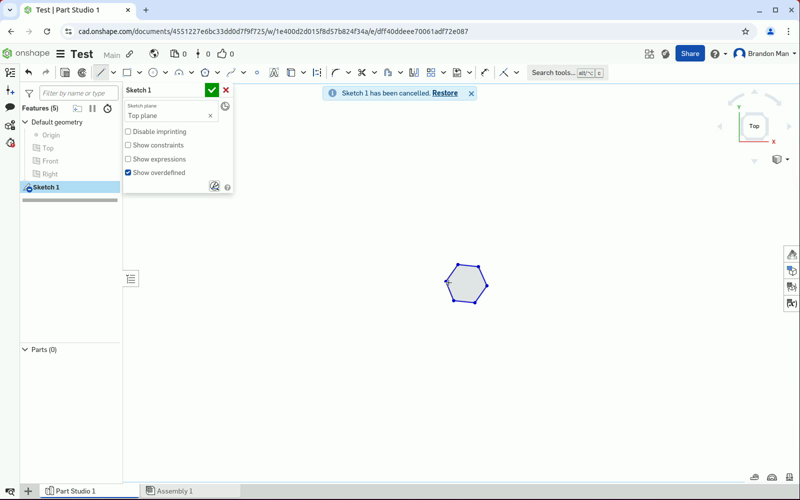
scroll(6)
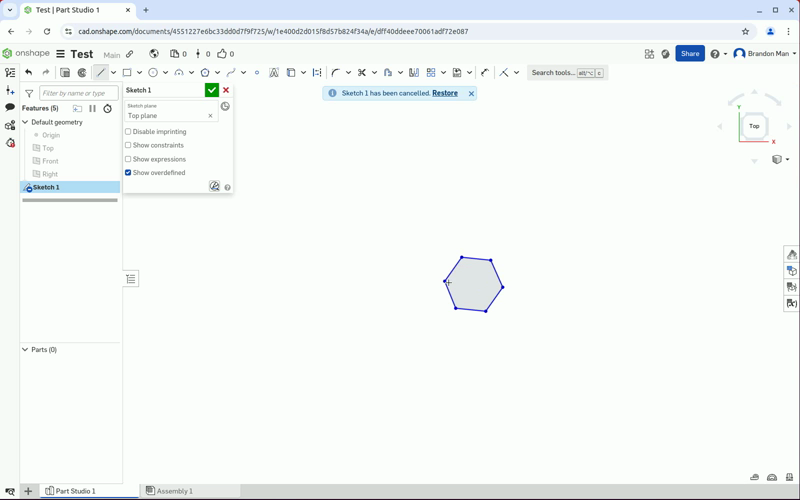
scroll(6)
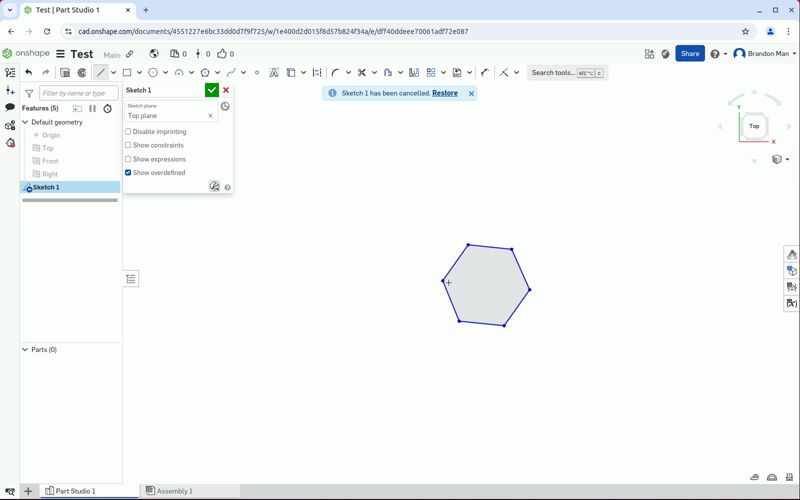
scroll(6)
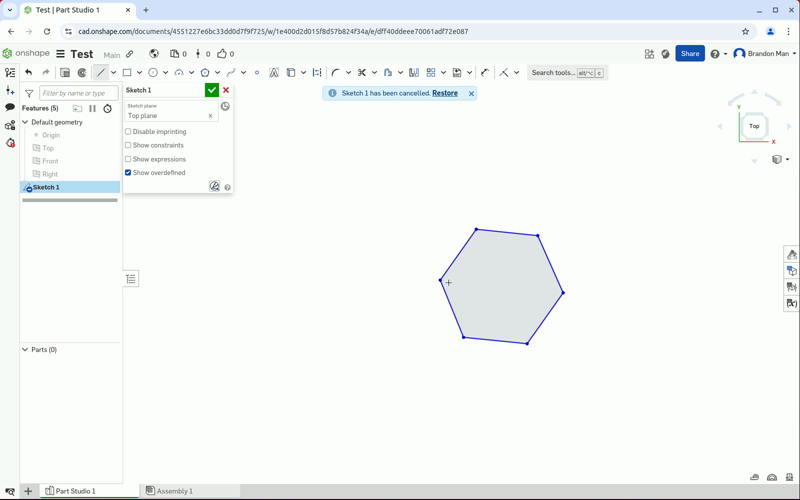
scroll(6)
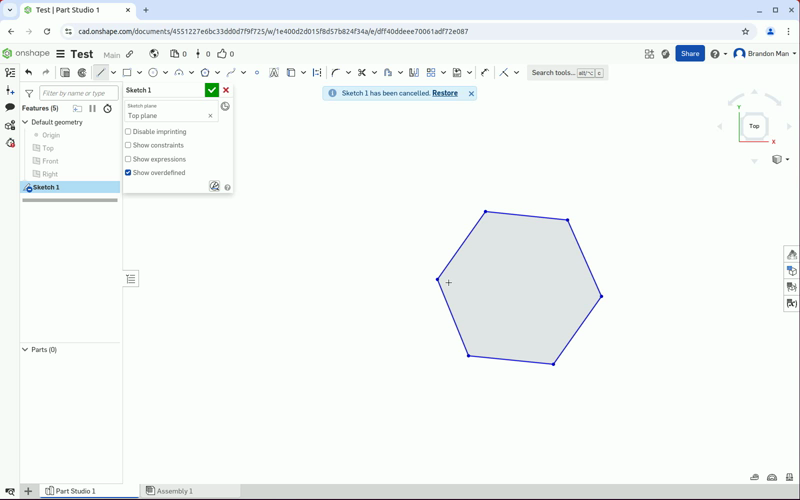
scroll(6)
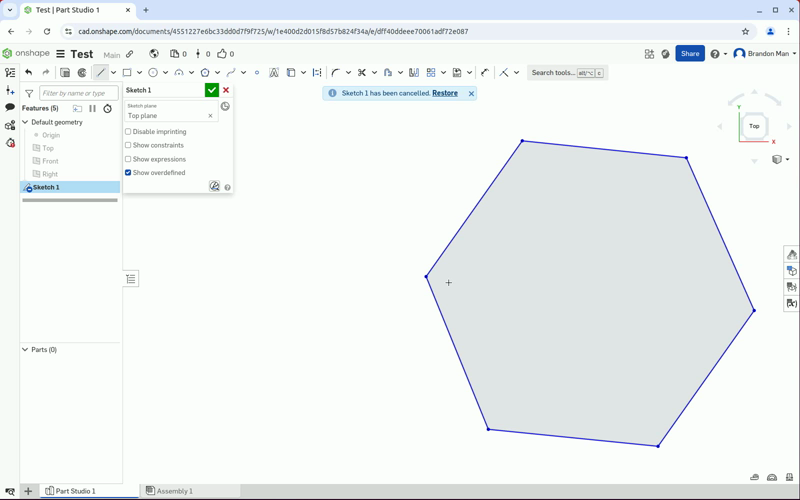
click(448, 282)
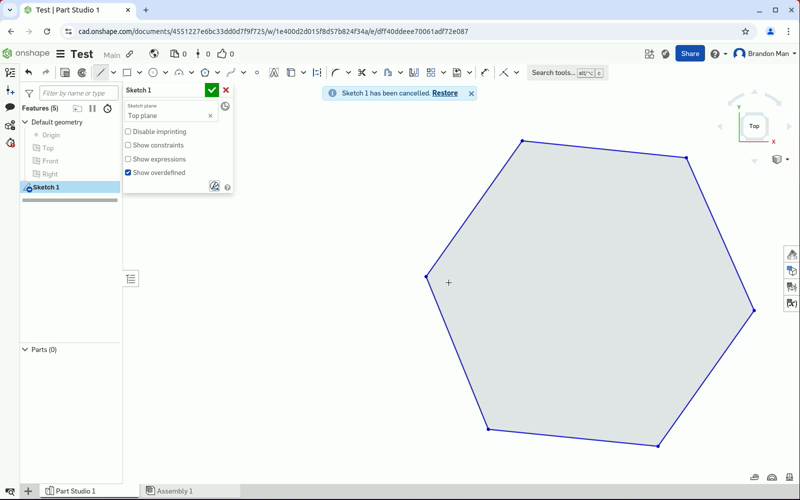
scroll(-6)
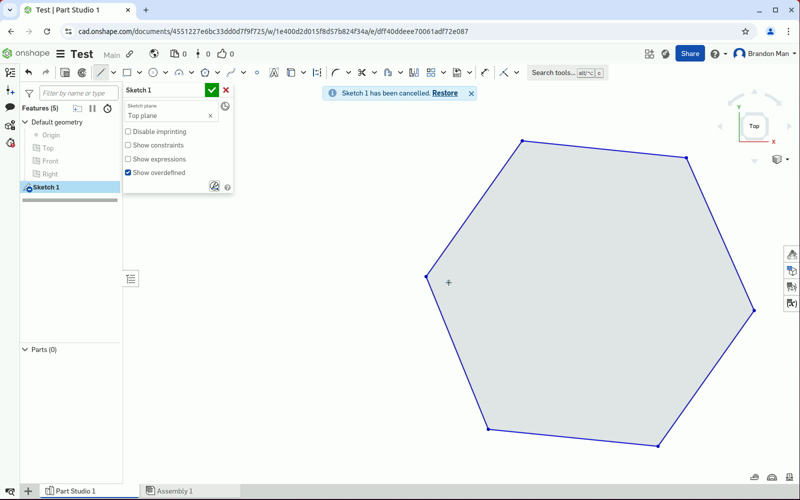
scroll(-6)
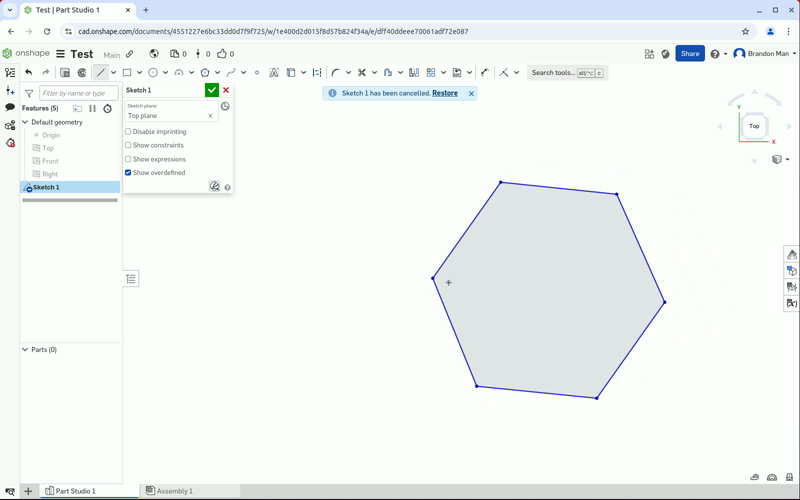
scroll(-6)
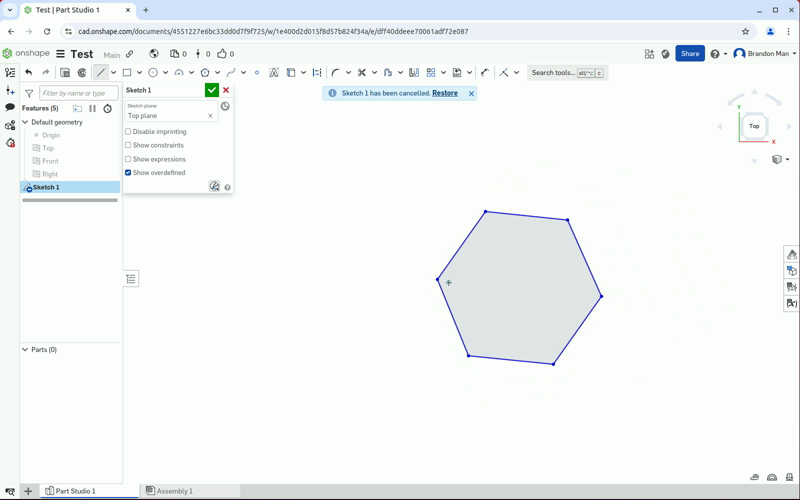
scroll(-6)
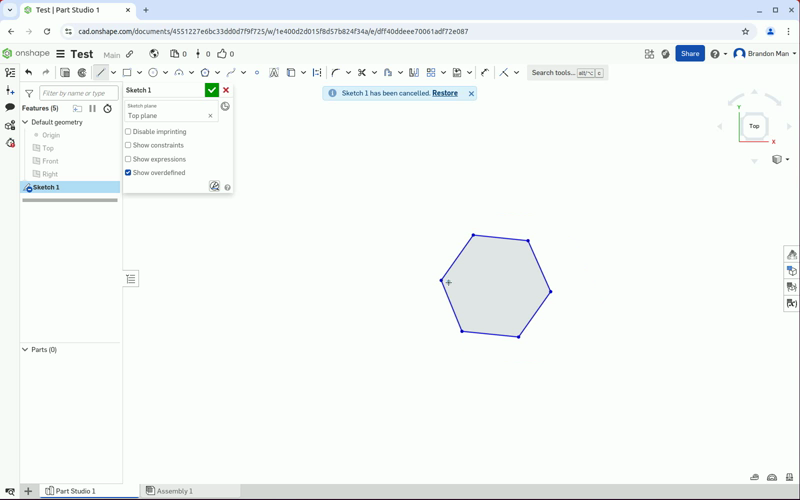
scroll(-6)
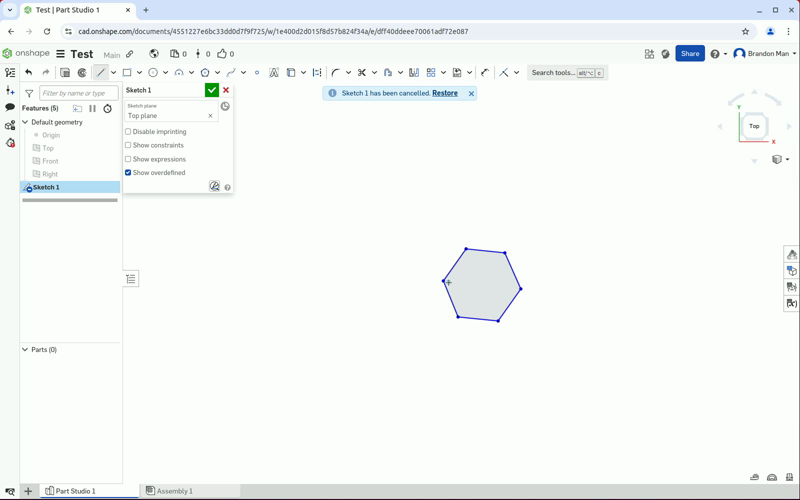
scroll(-6)
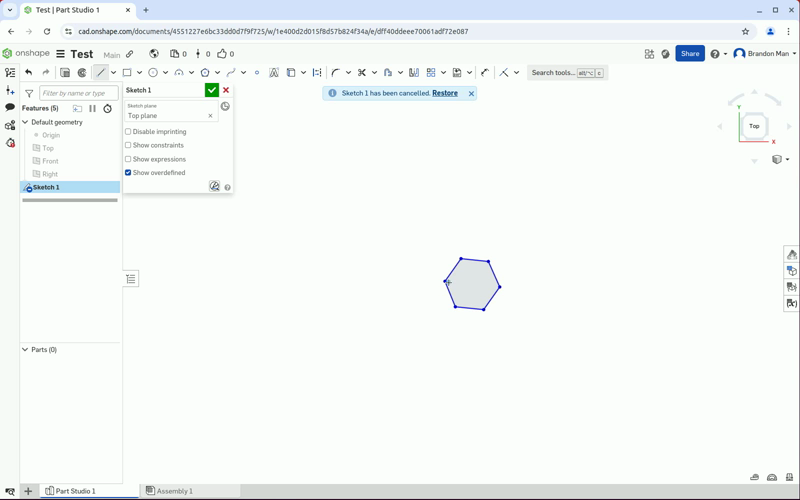
scroll(-6)
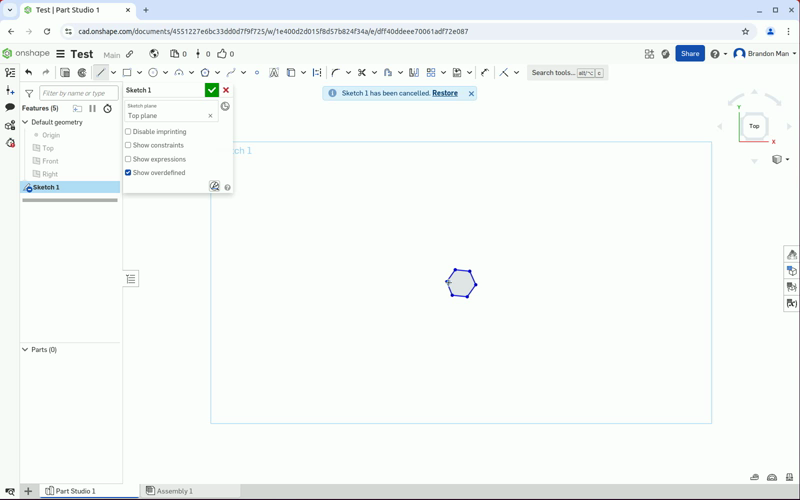
key_up(shift)
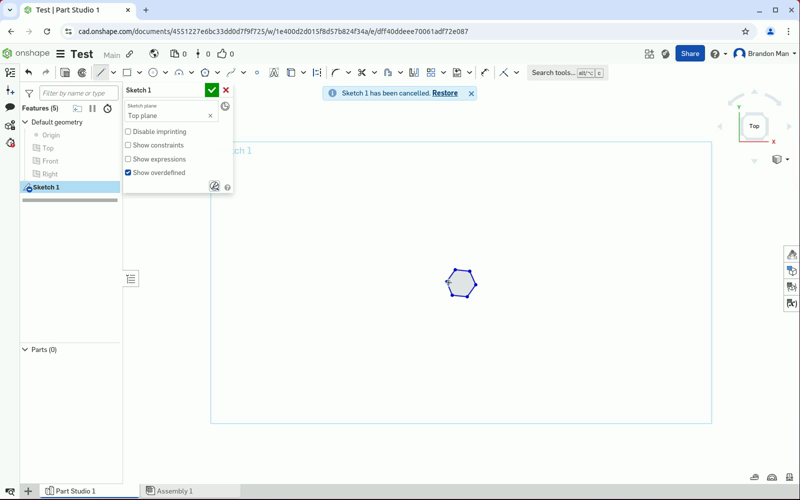
key_down(shift)
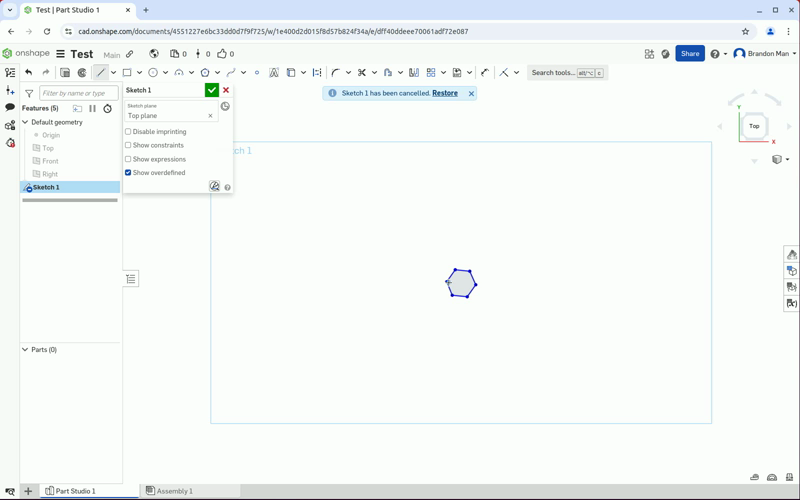
mouse_move(478, 282)
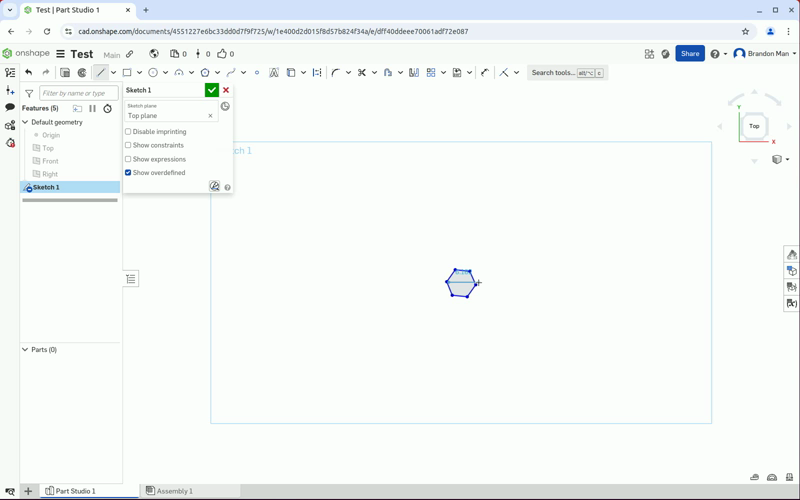
mouse_move(453, 293)
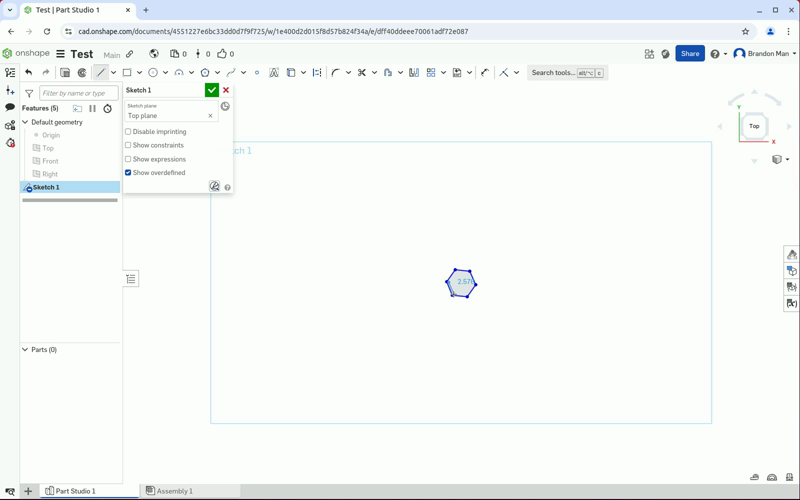
scroll(6)
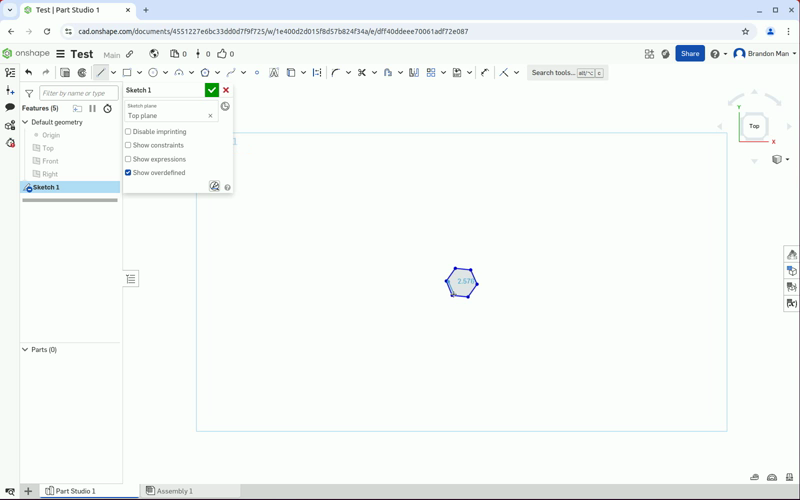
scroll(6)
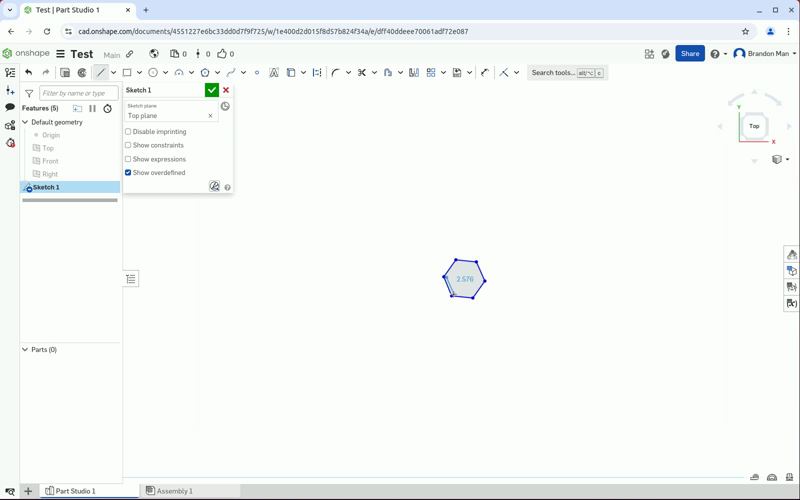
scroll(6)
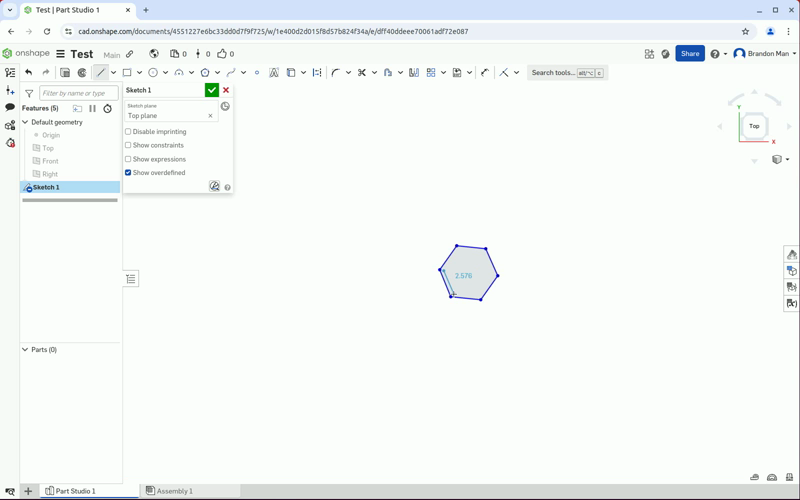
scroll(6)
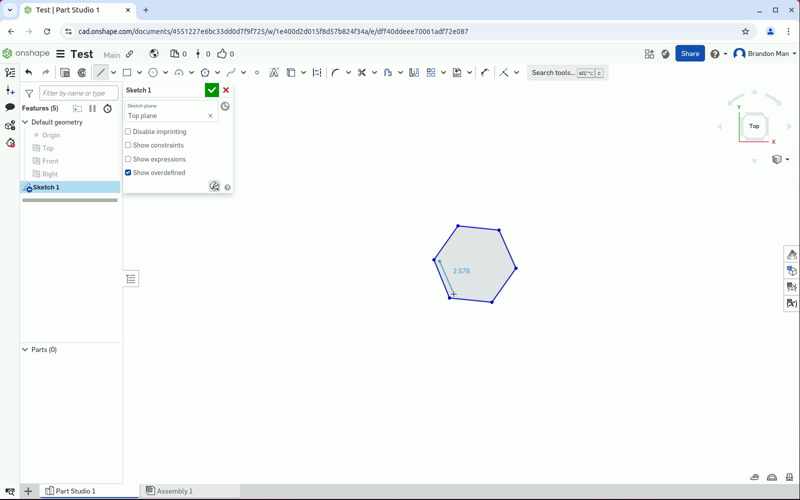
scroll(6)
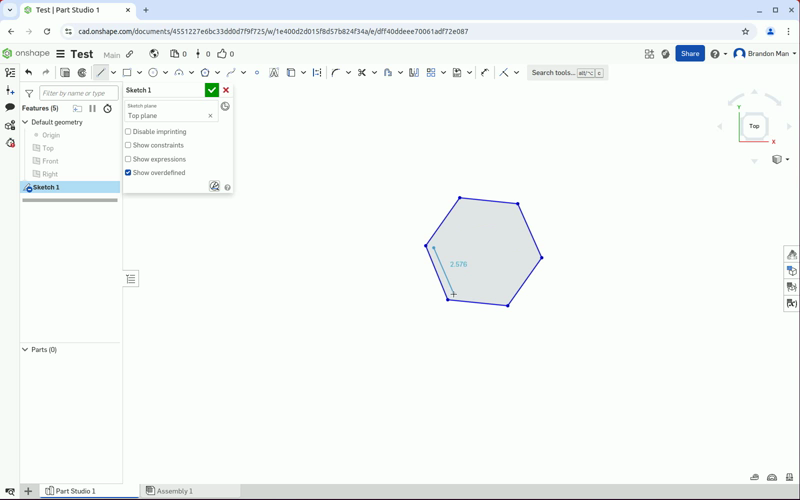
scroll(6)
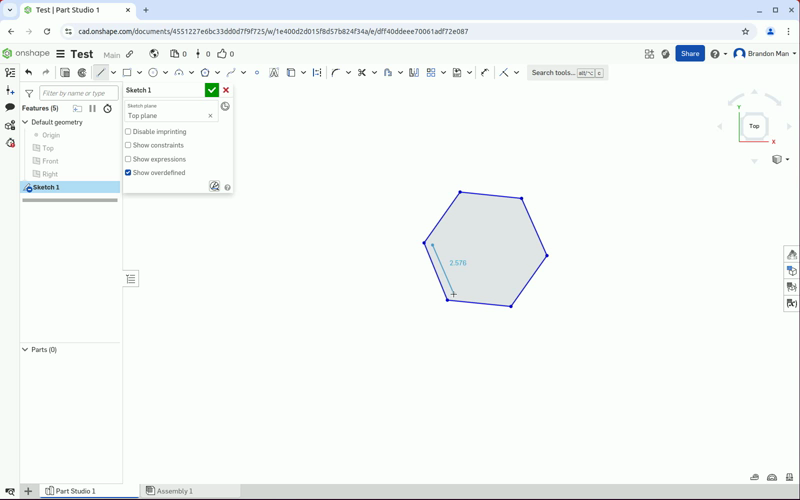
scroll(6)
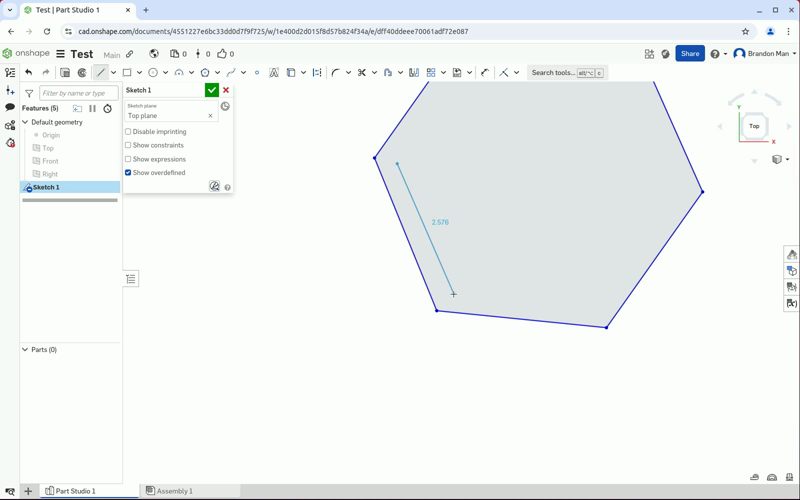
click(453, 293)
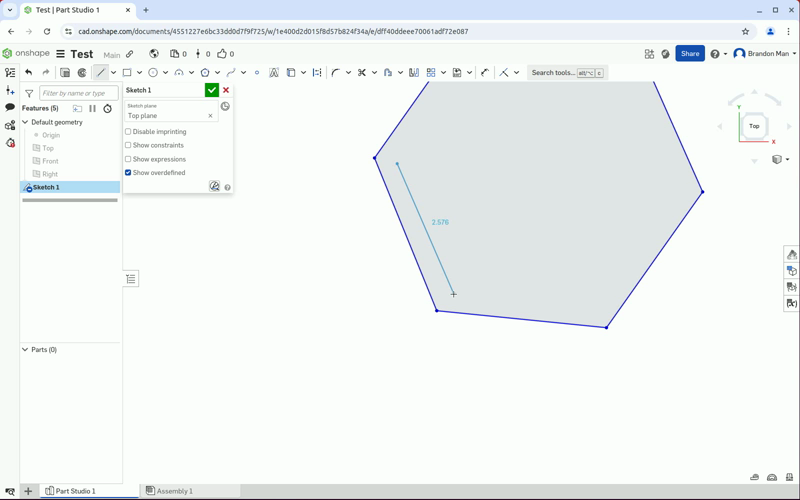
scroll(-6)
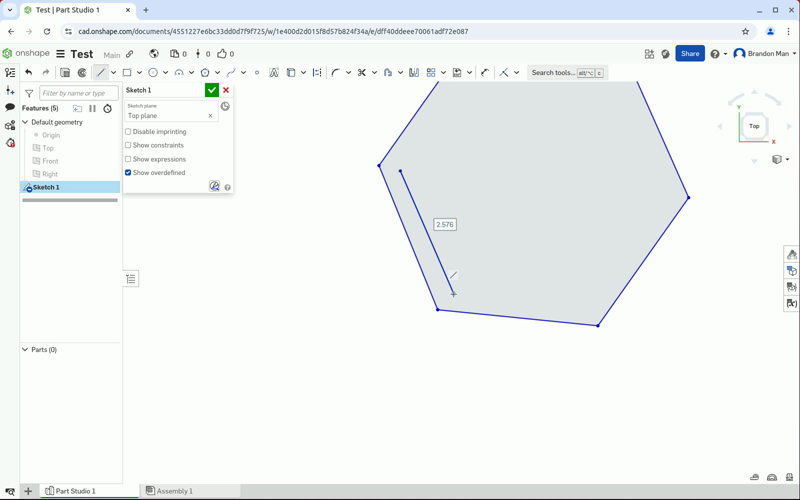
scroll(-6)
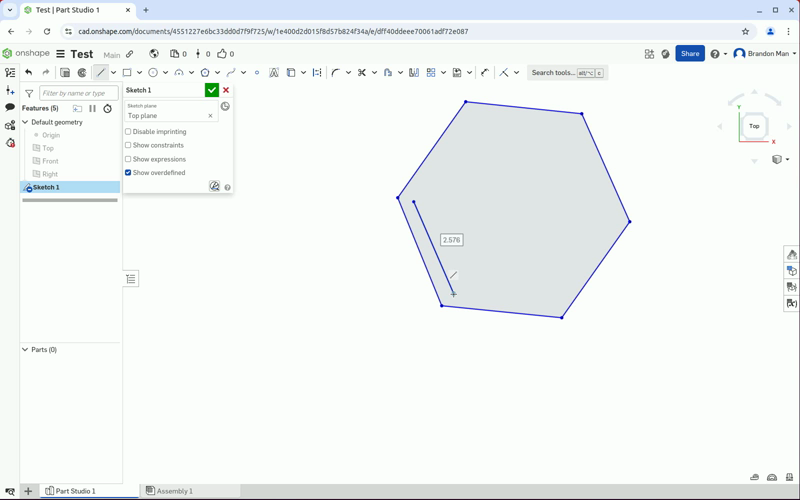
scroll(-6)
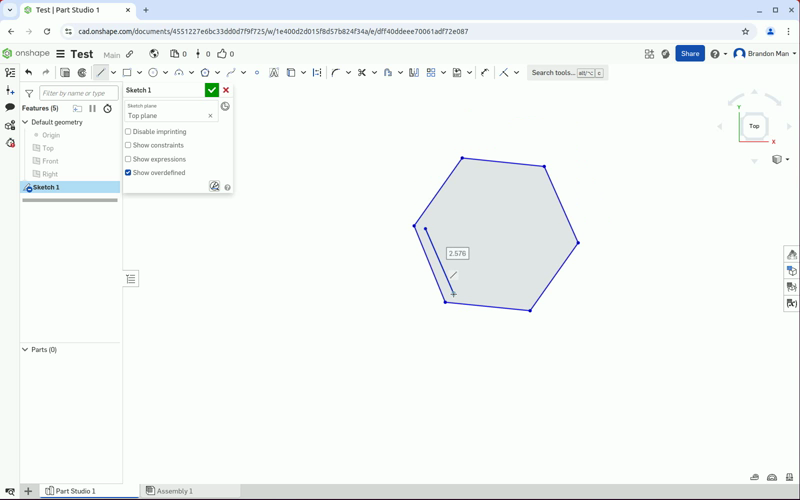
scroll(-6)
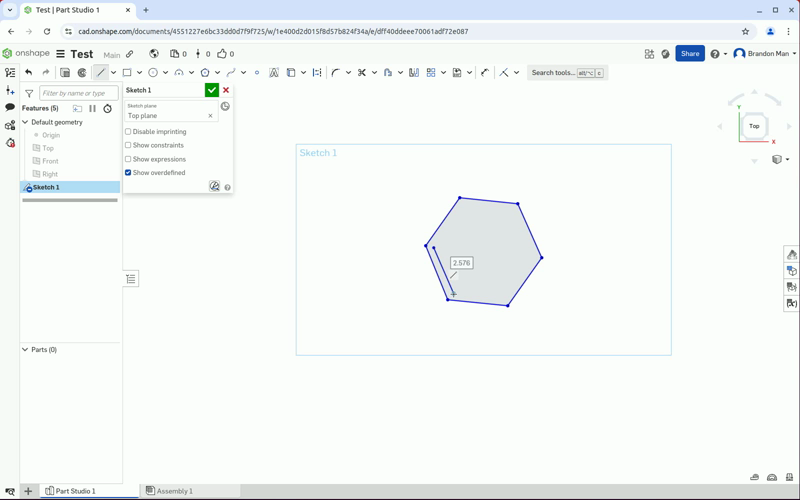
scroll(-6)
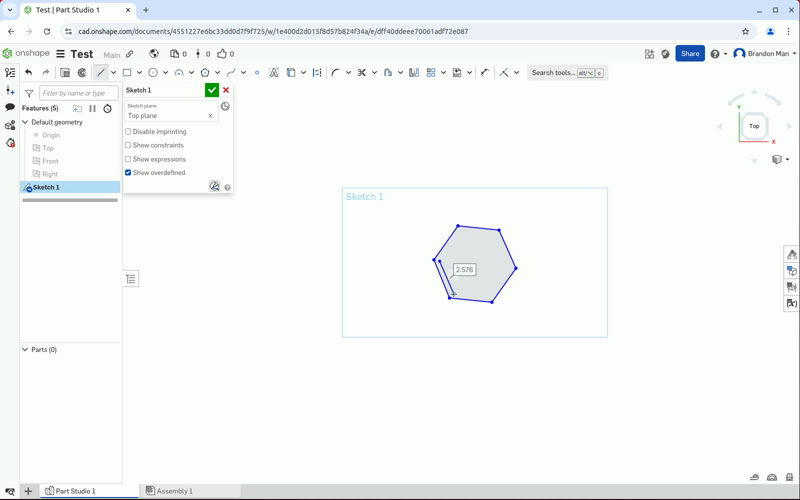
scroll(-6)
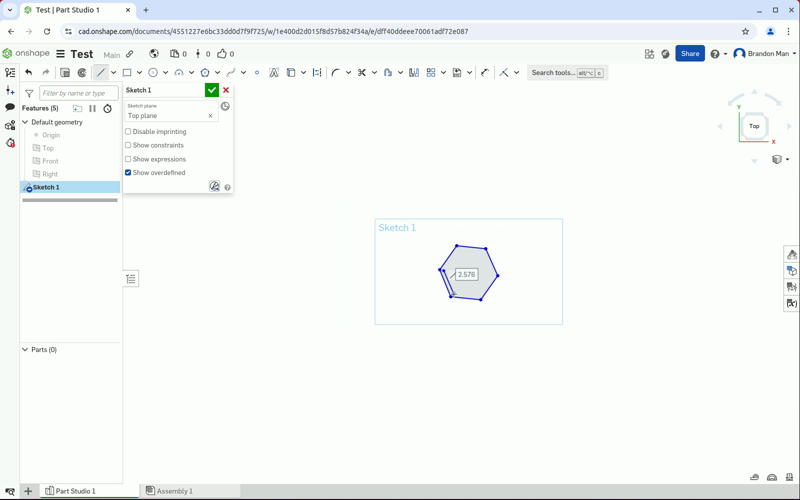
scroll(-6)
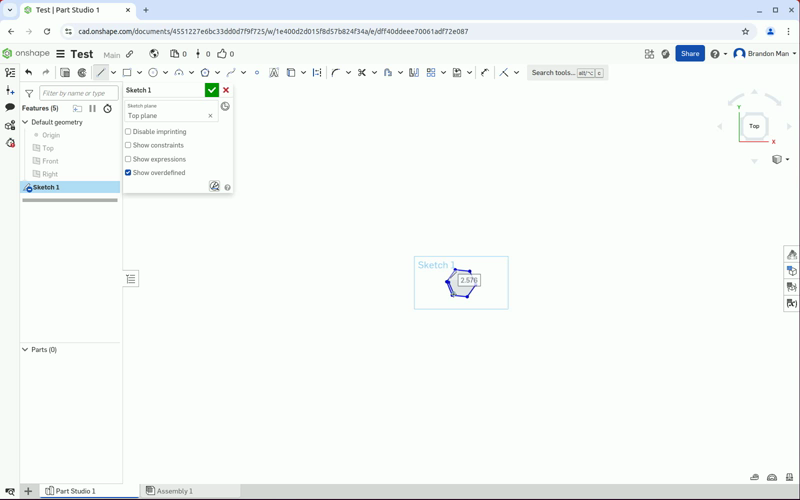
key_up(shift)
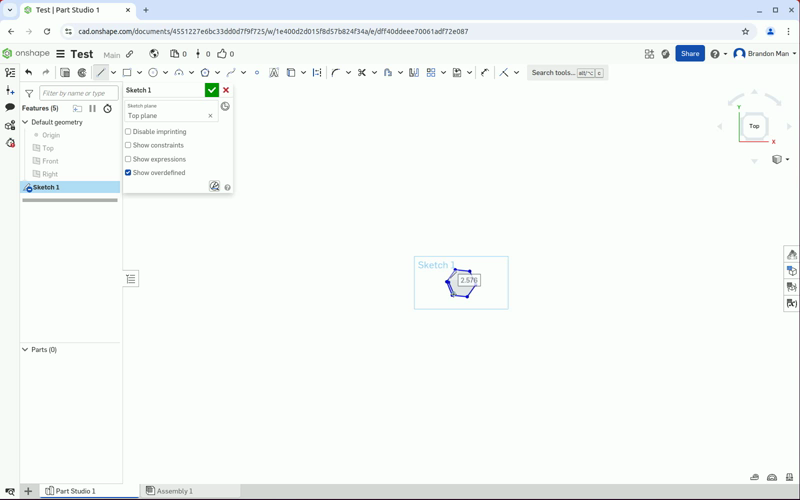
key_down(shift)
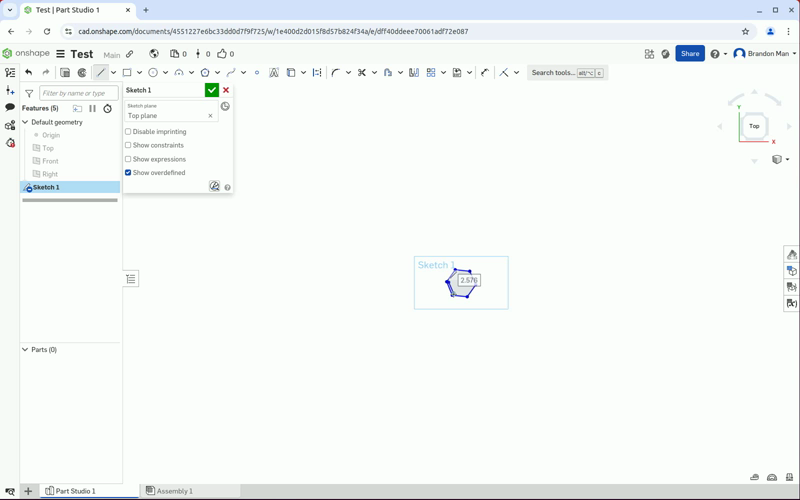
mouse_move(483, 293)
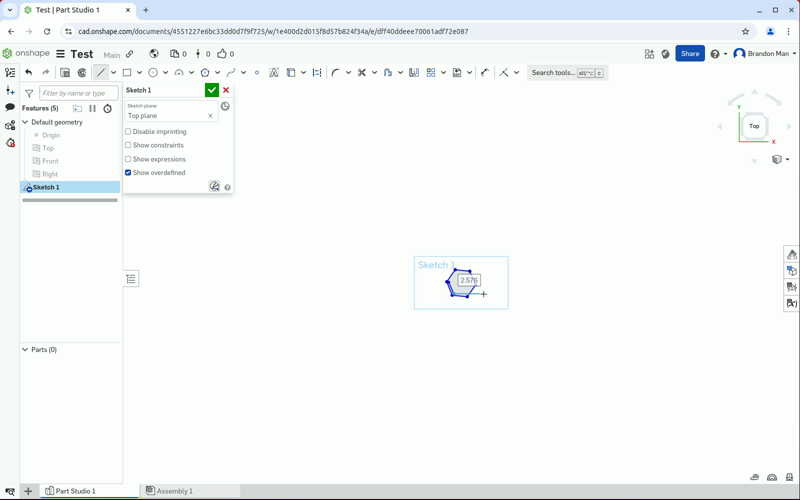
mouse_move(466, 295)
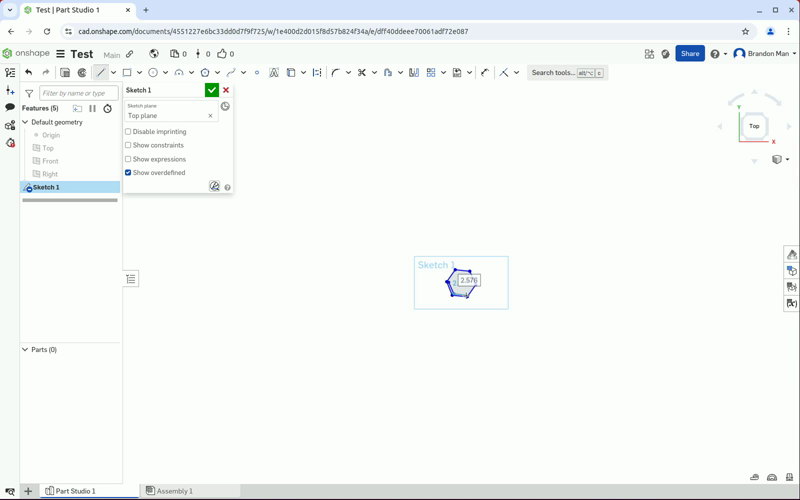
scroll(6)
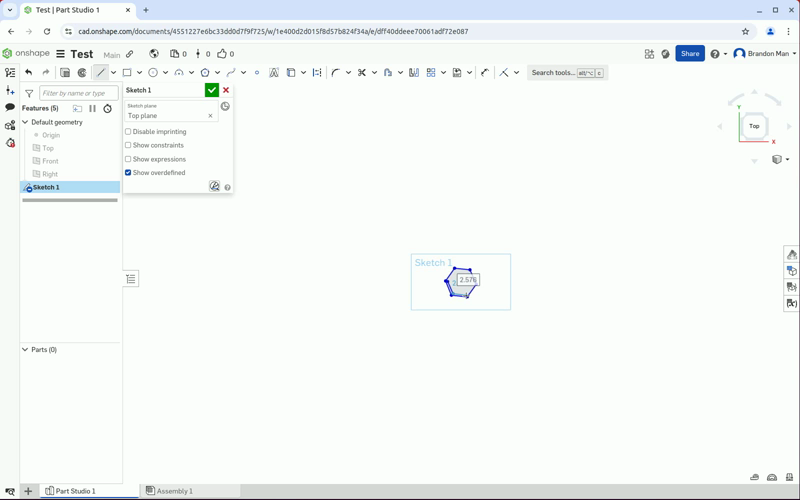
scroll(6)
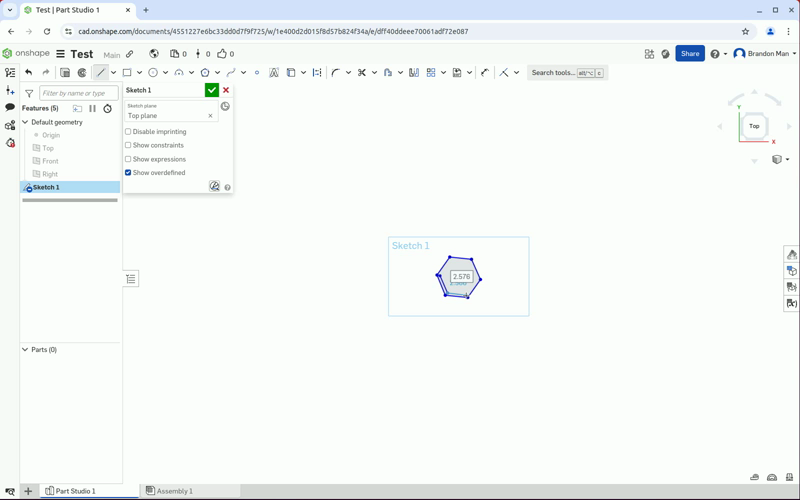
scroll(6)
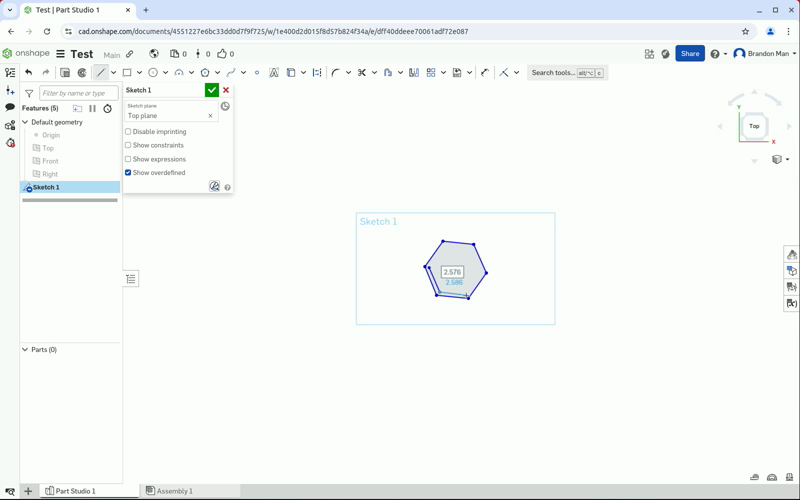
scroll(6)
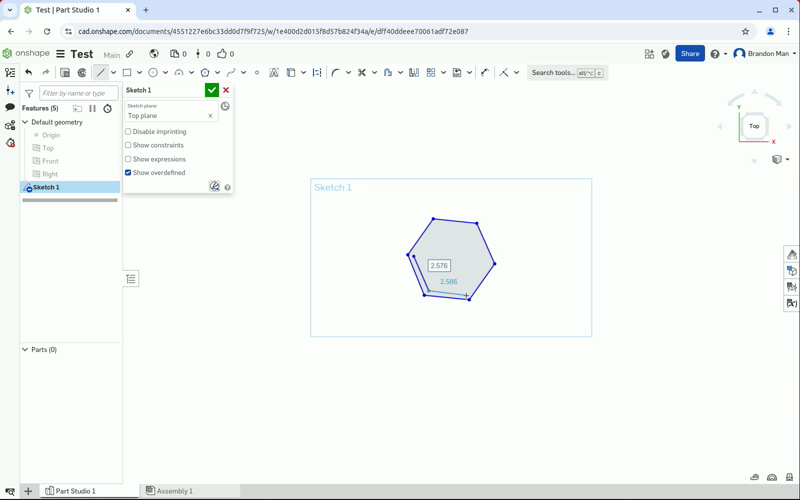
scroll(6)
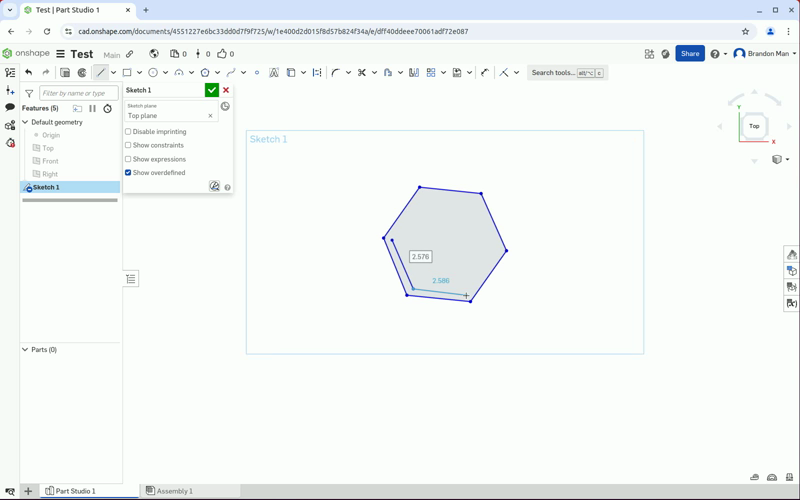
scroll(6)
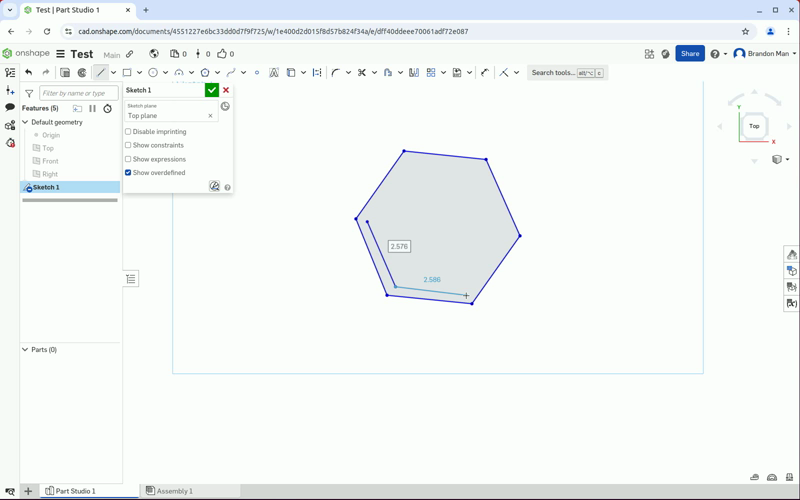
scroll(6)
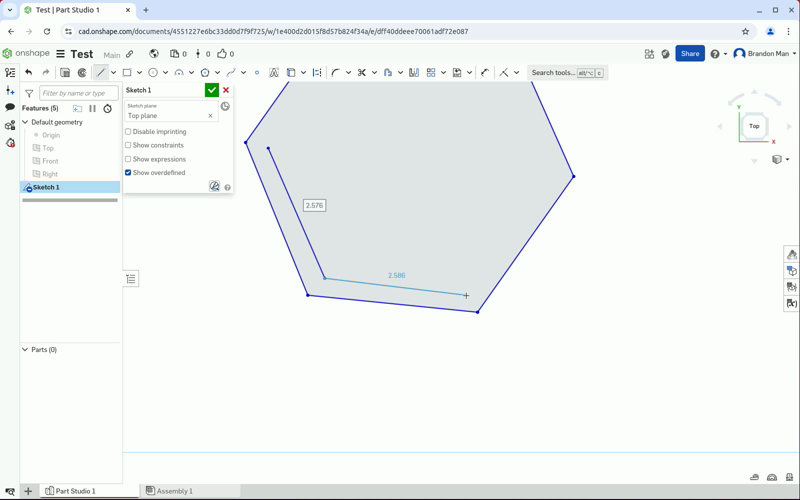
click(466, 295)
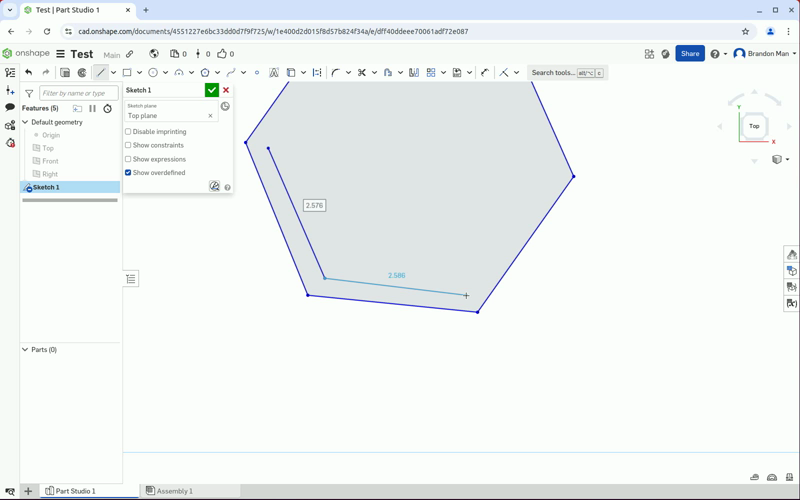
scroll(-6)
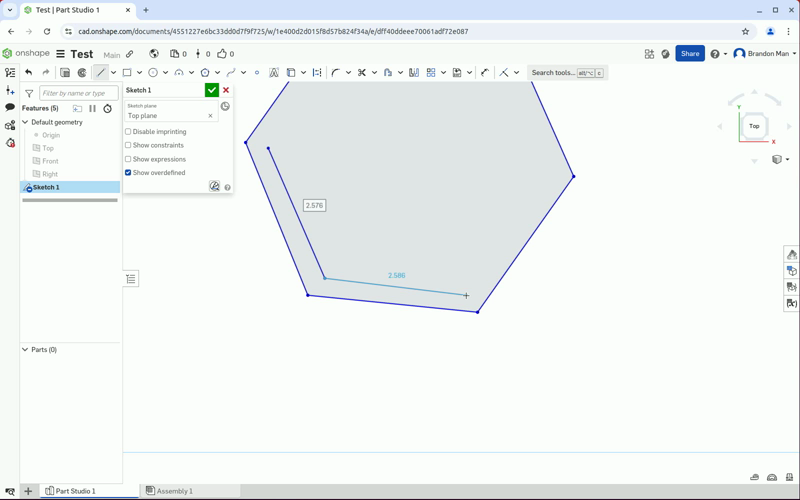
scroll(-6)
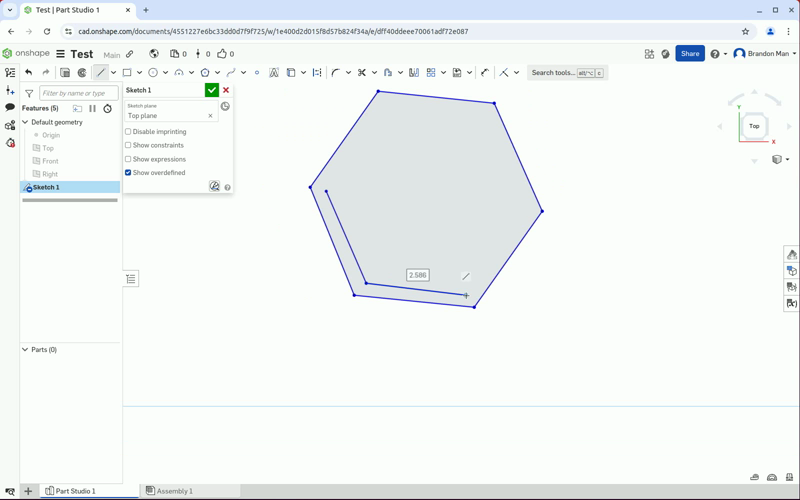
scroll(-6)
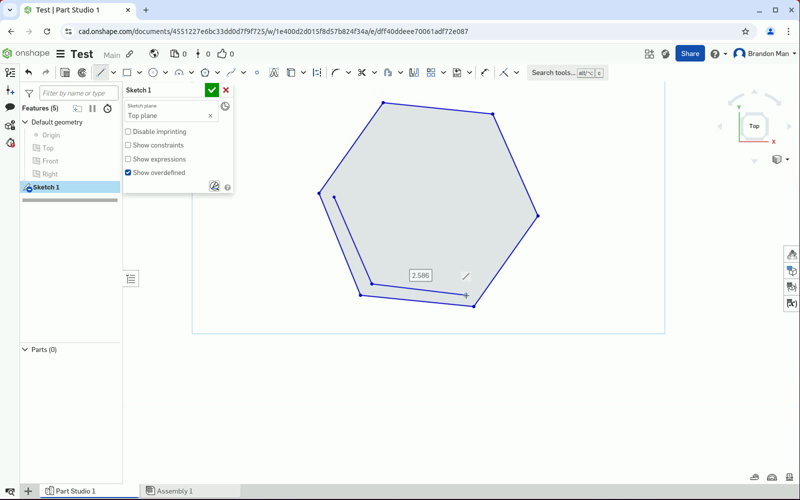
scroll(-6)
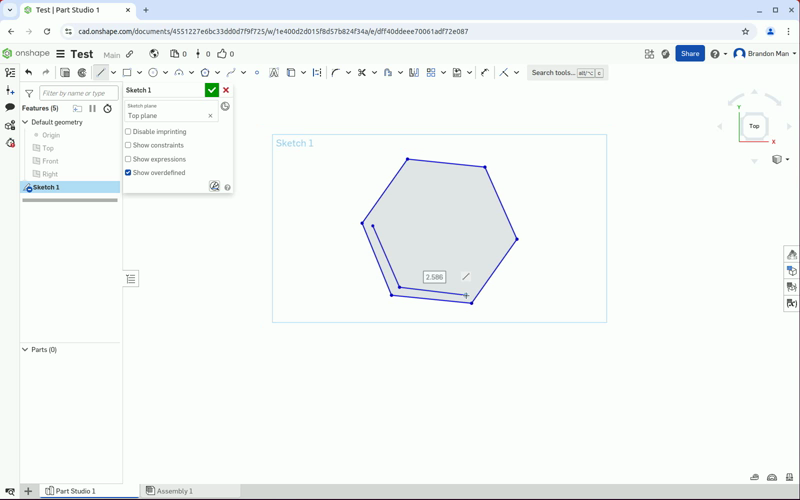
scroll(-6)
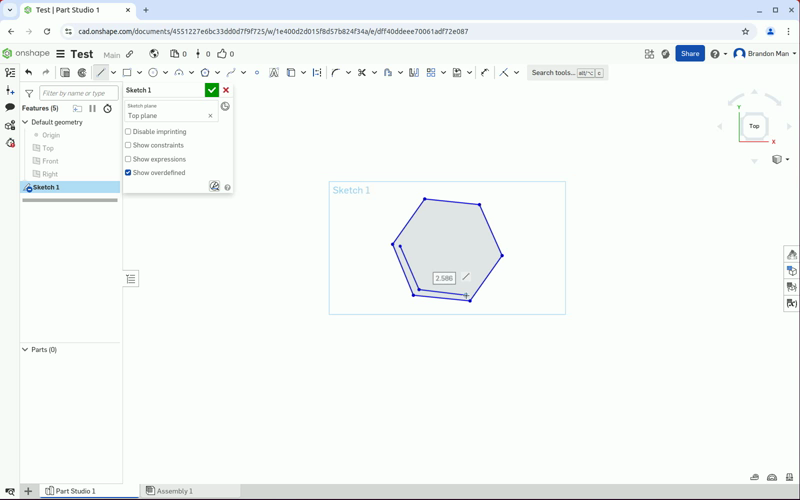
scroll(-6)
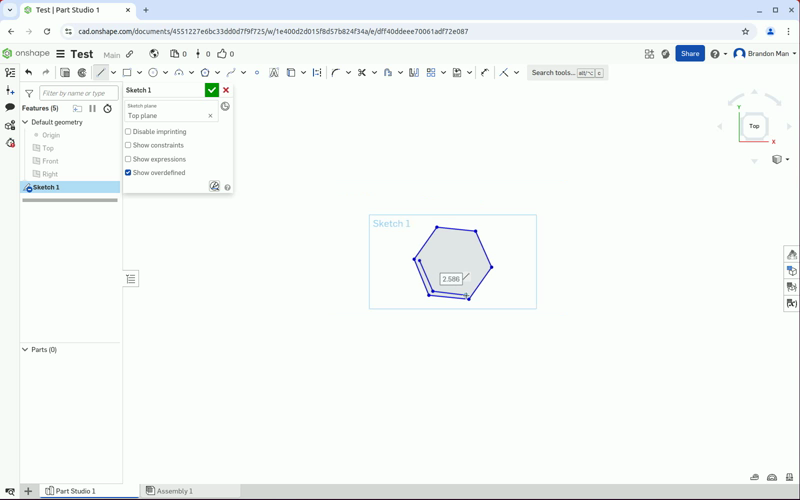
scroll(-6)
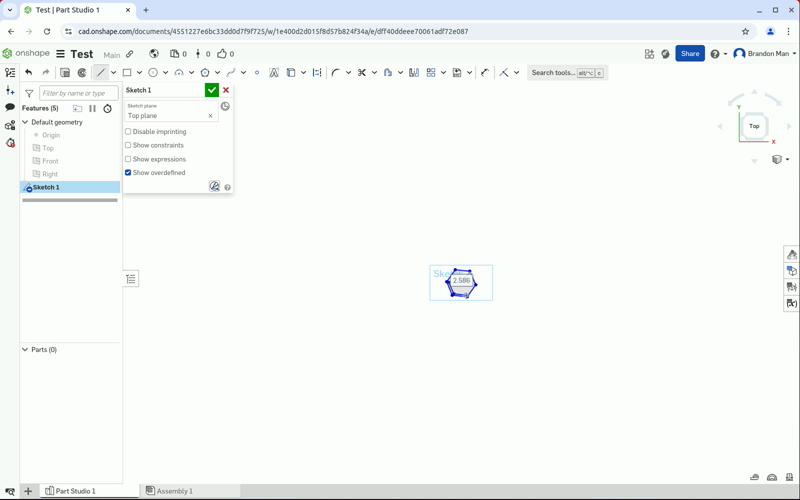
key_up(shift)
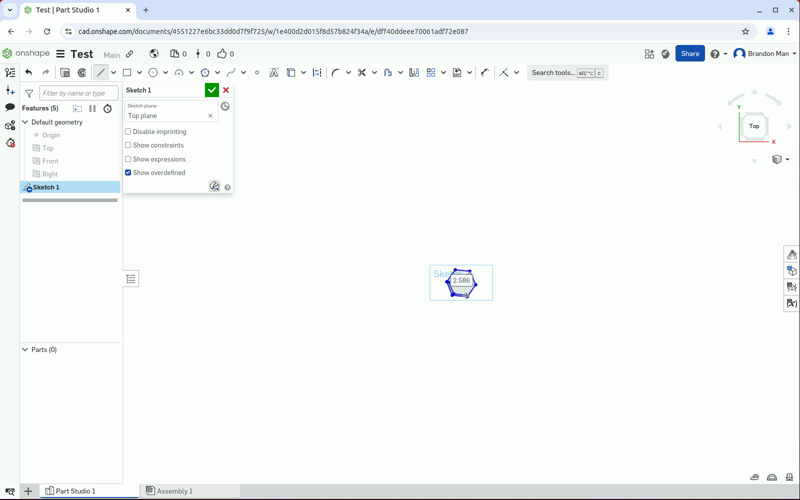
key_down(shift)
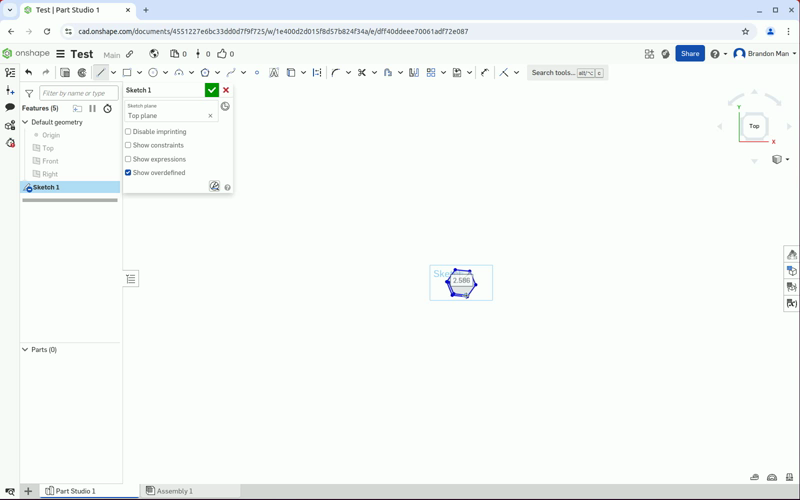
mouse_move(496, 295)
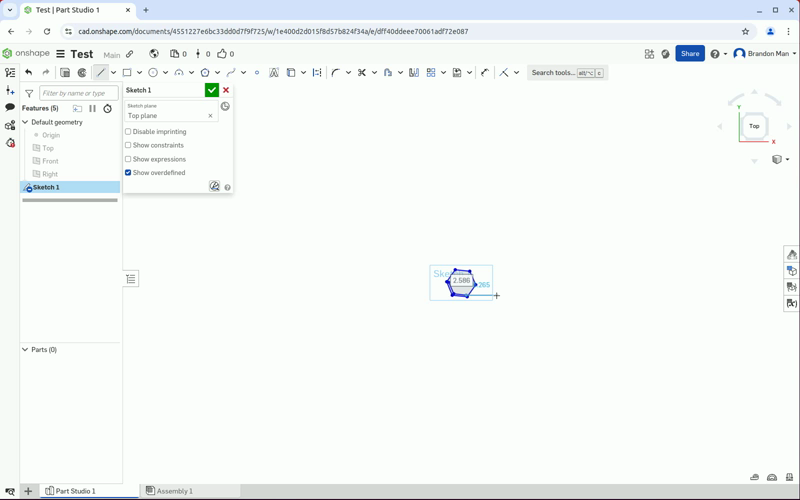
mouse_move(474, 284)
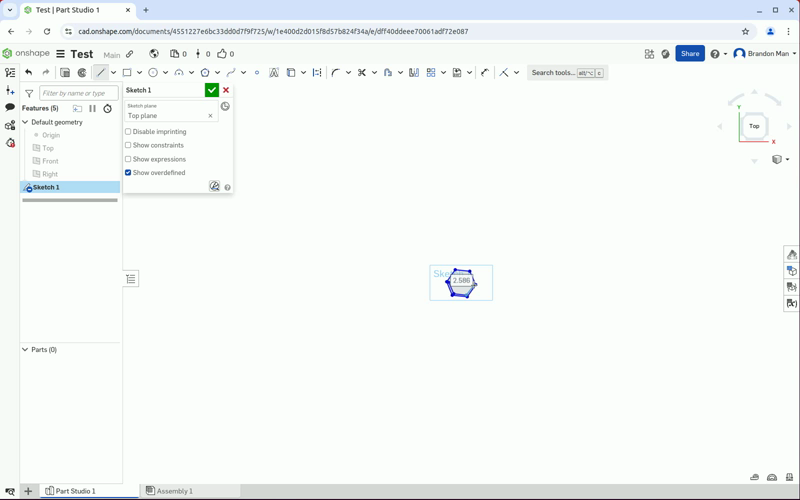
scroll(6)
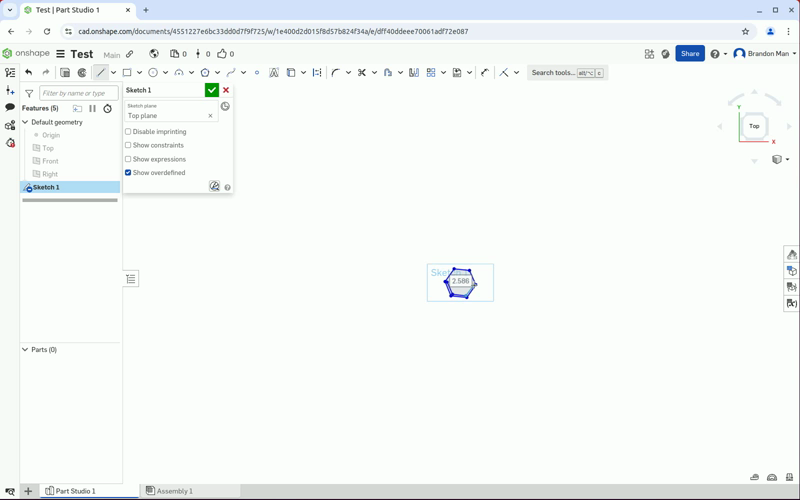
scroll(6)
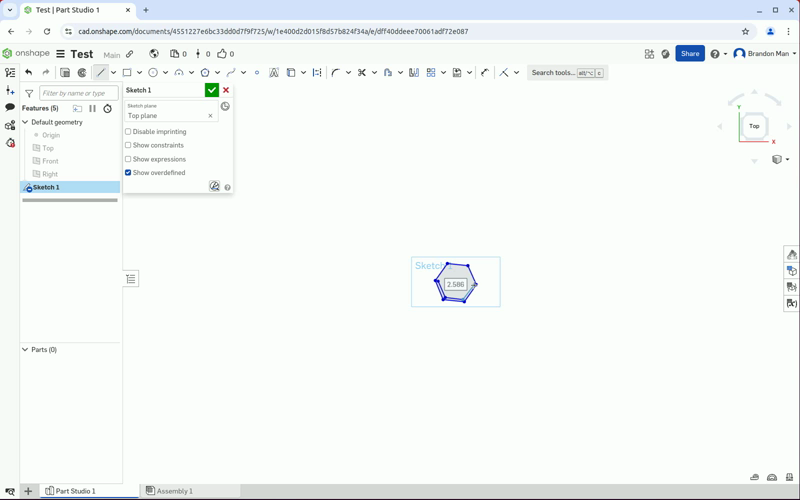
scroll(6)
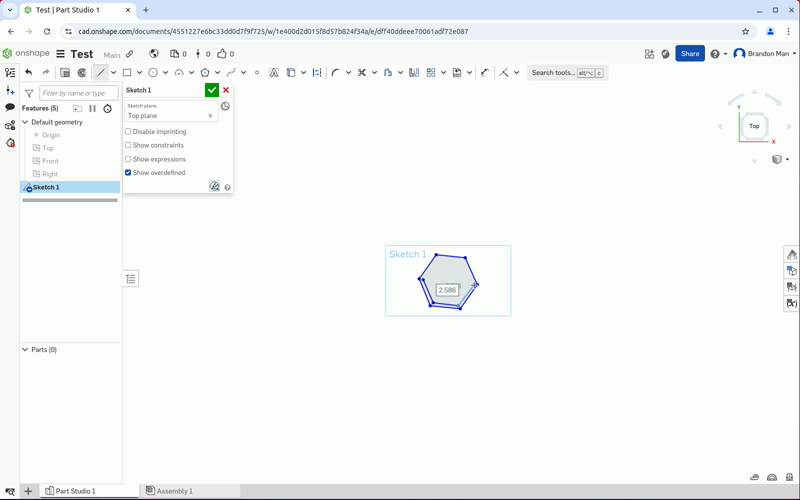
scroll(6)
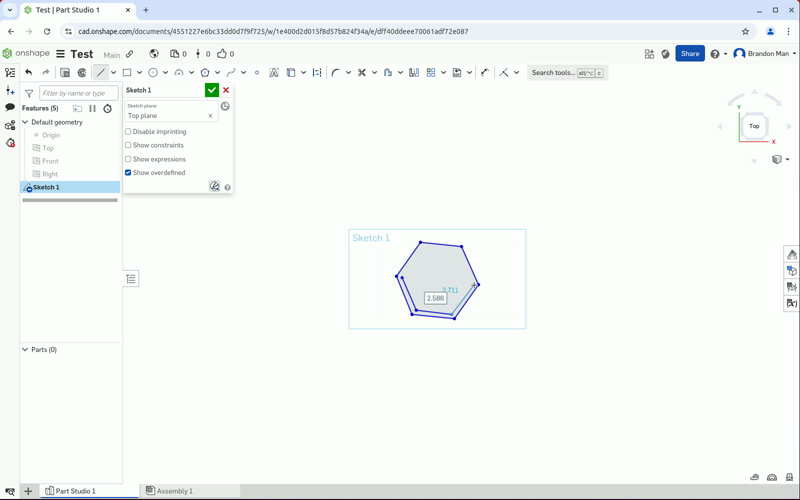
scroll(6)
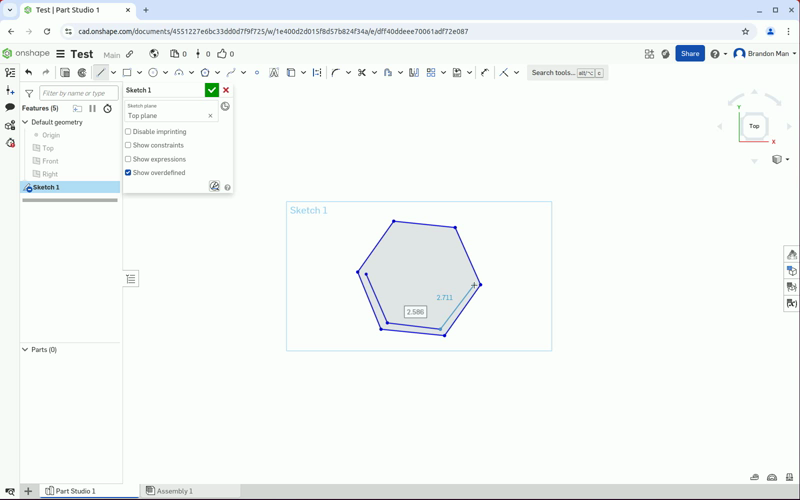
scroll(6)
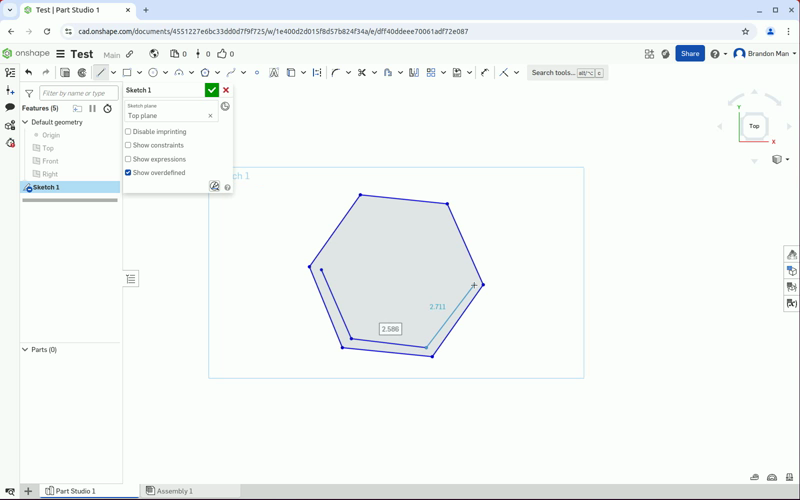
scroll(6)
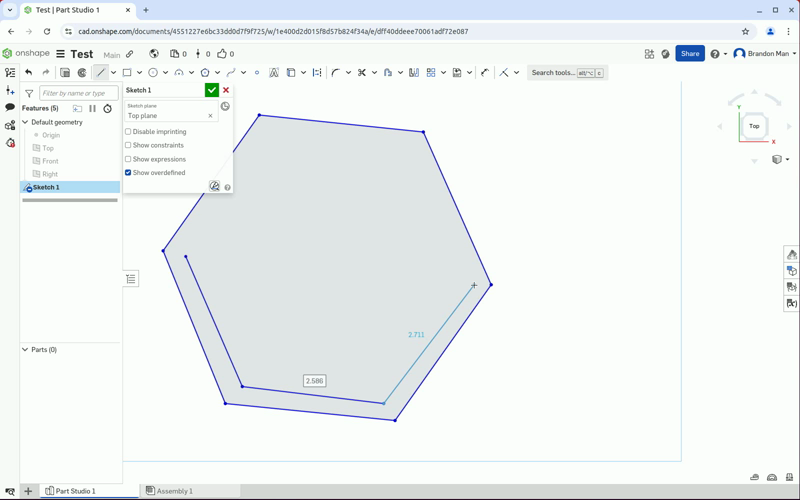
click(474, 284)
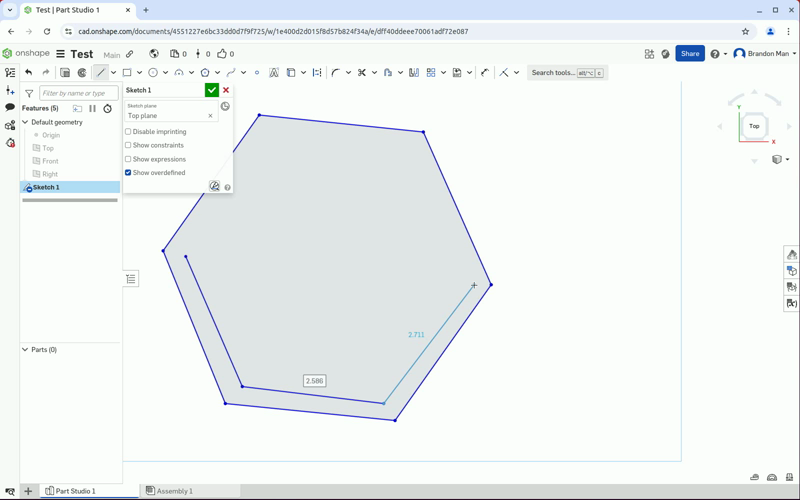
scroll(-6)
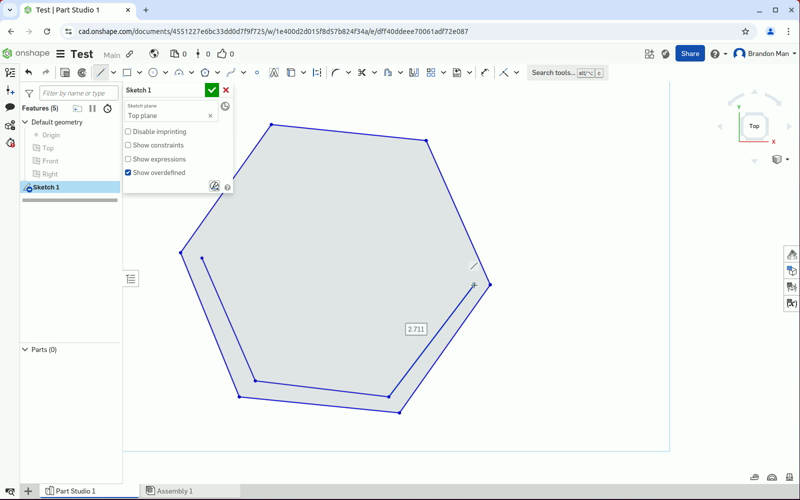
scroll(-6)
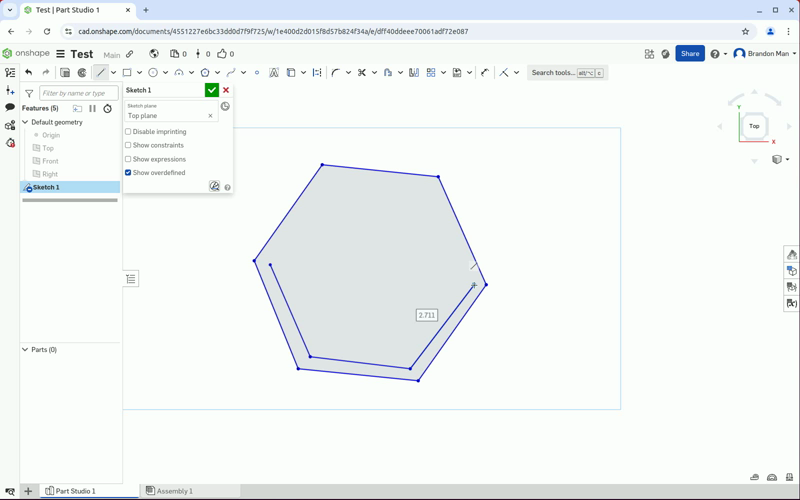
scroll(-6)
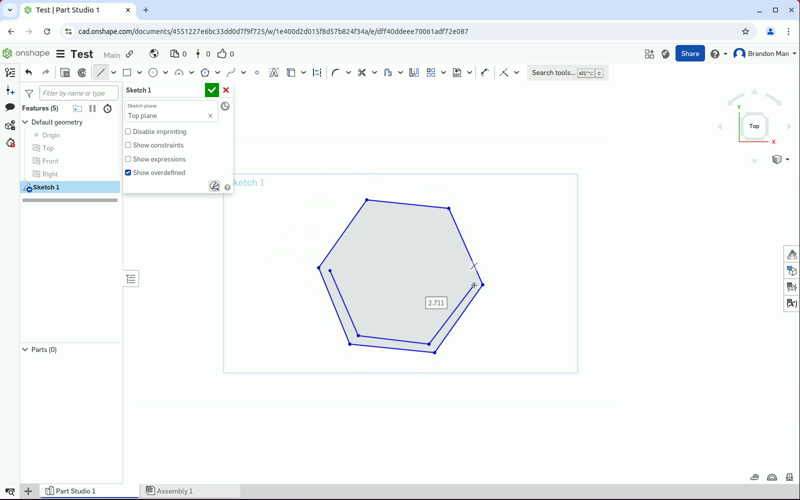
scroll(-6)
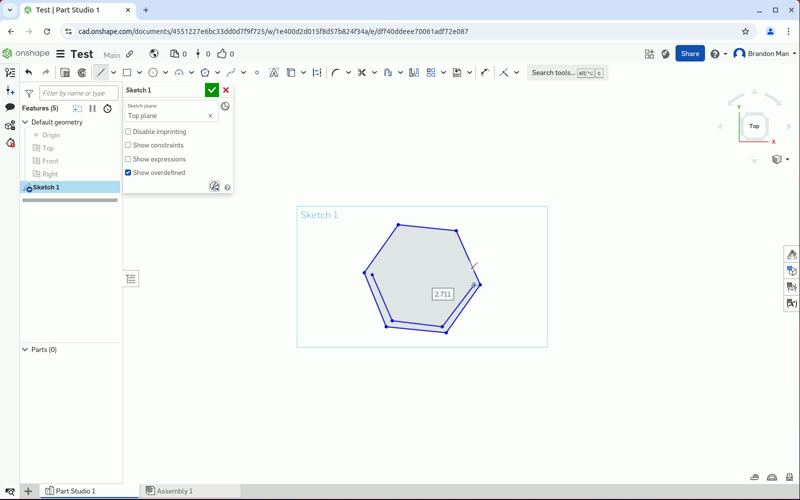
scroll(-6)
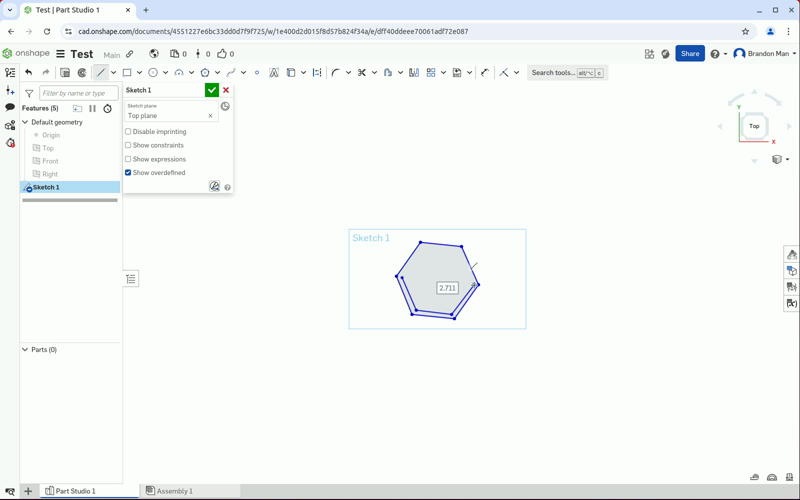
scroll(-6)
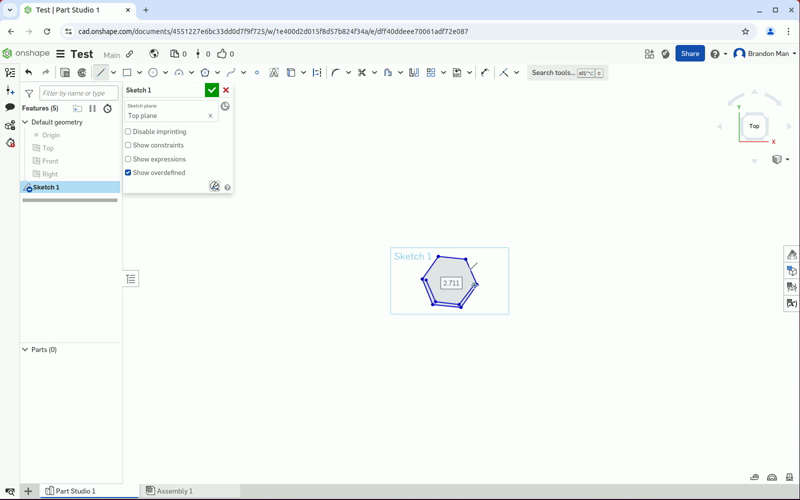
scroll(-6)
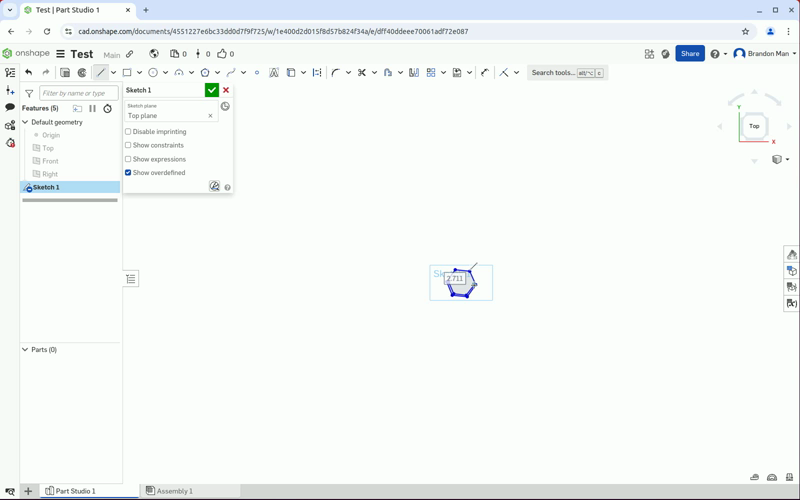
key_up(shift)
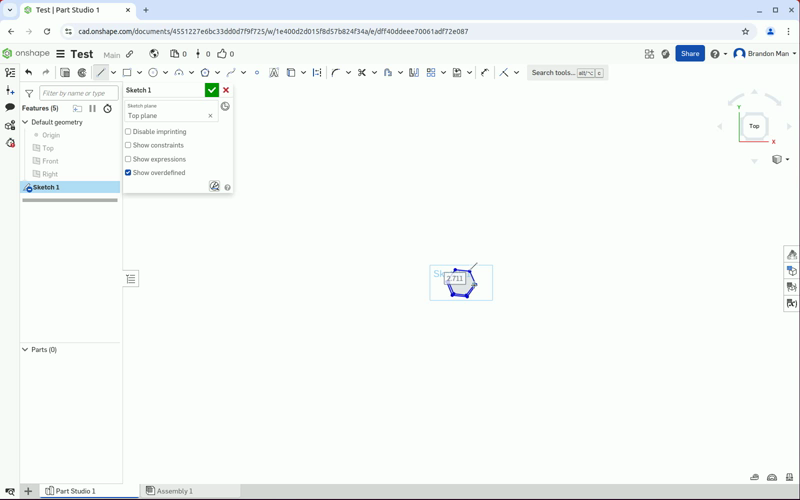
key_down(shift)
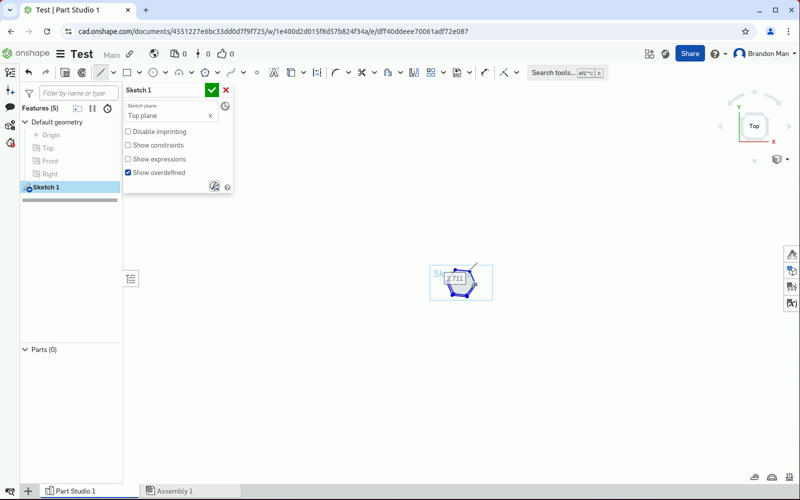
mouse_move(504, 284)
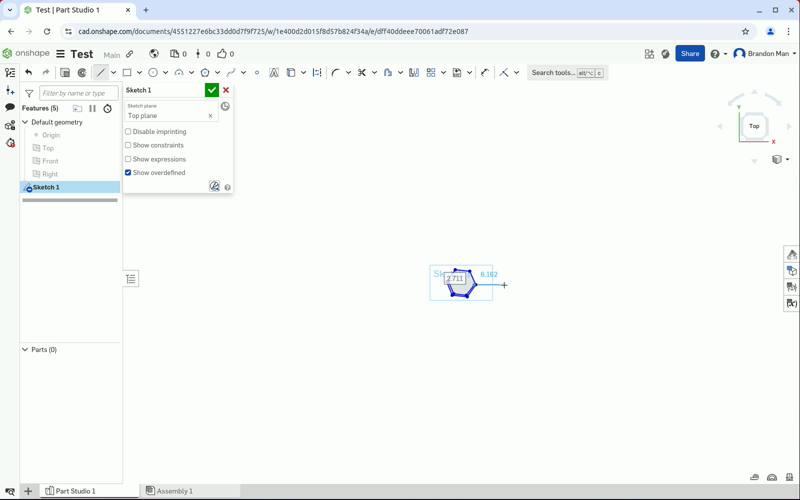
mouse_move(468, 272)
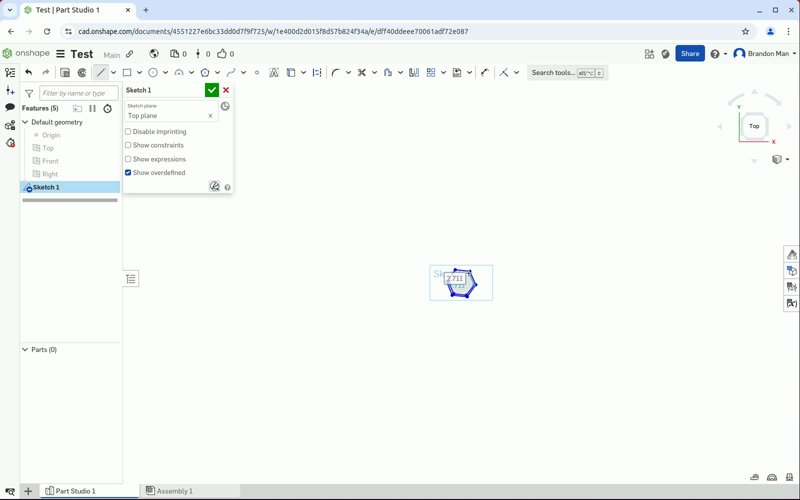
scroll(6)
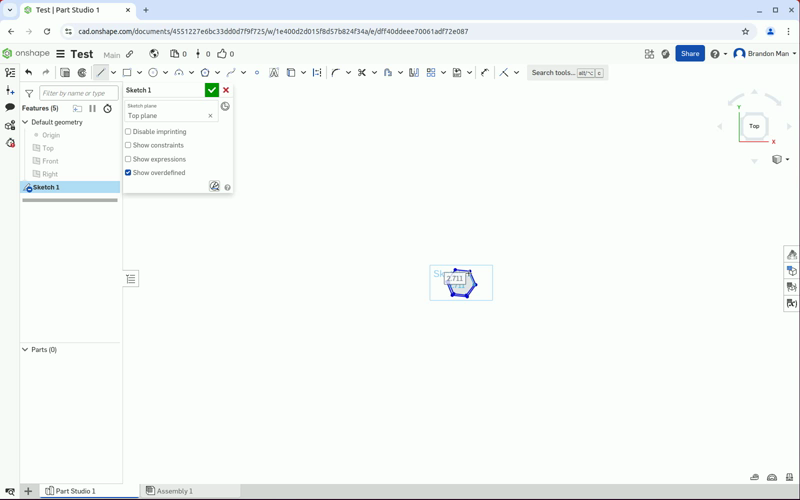
scroll(6)
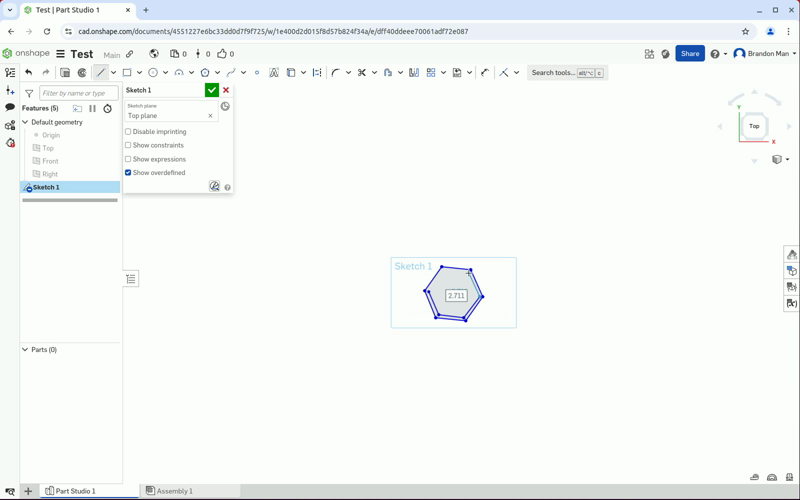
scroll(6)
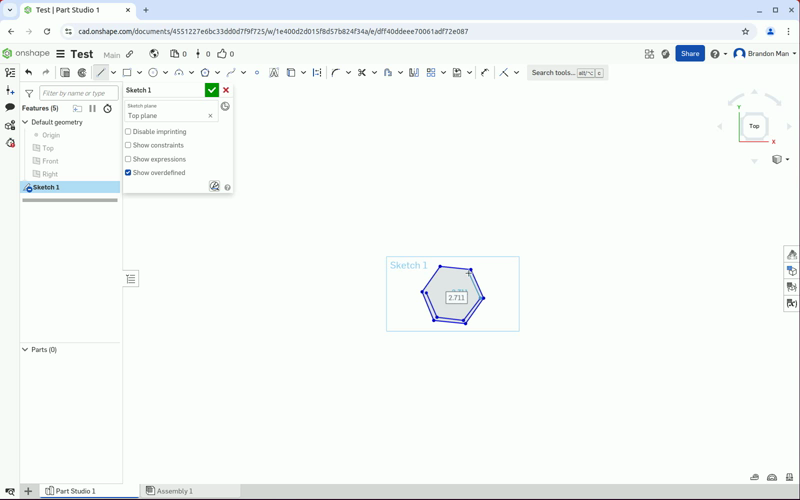
scroll(6)
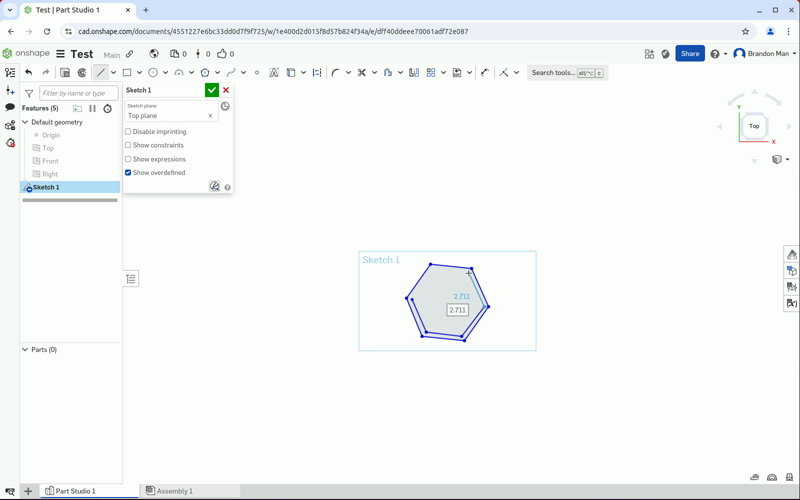
scroll(6)
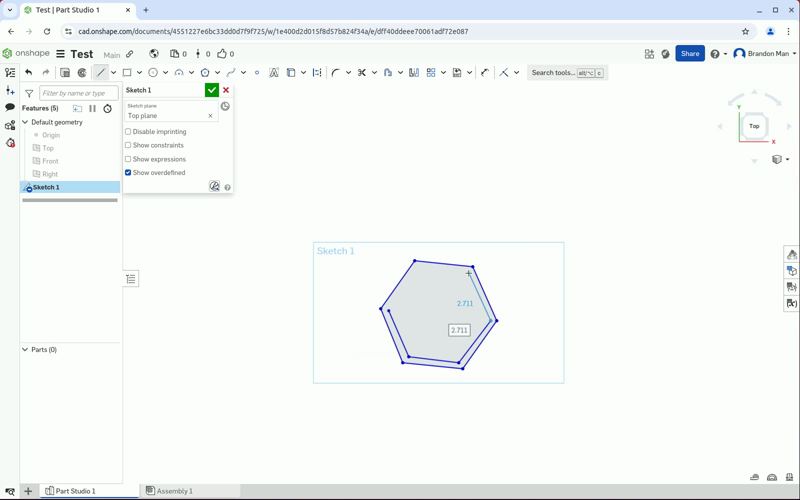
scroll(6)
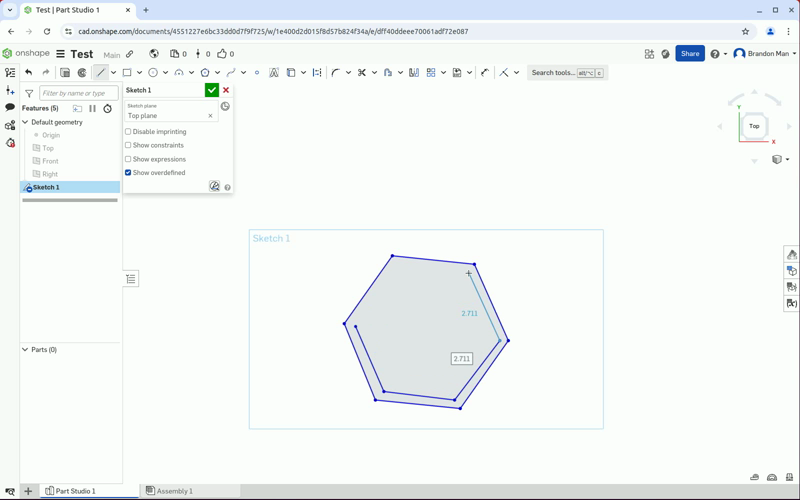
scroll(6)
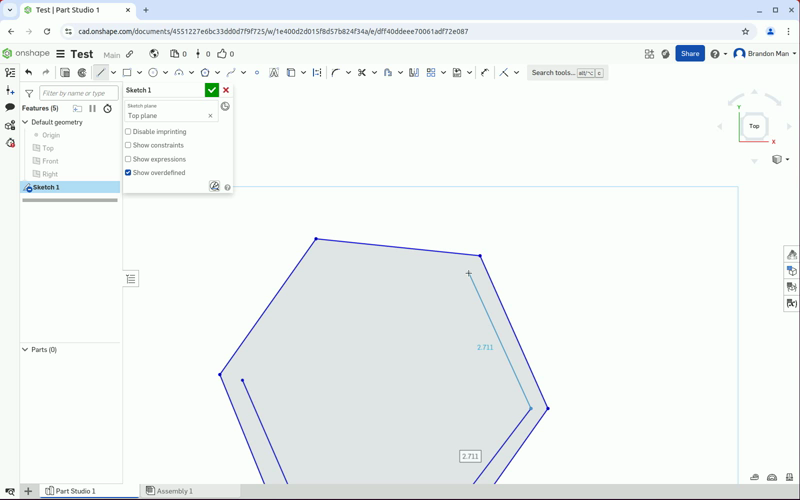
click(468, 272)
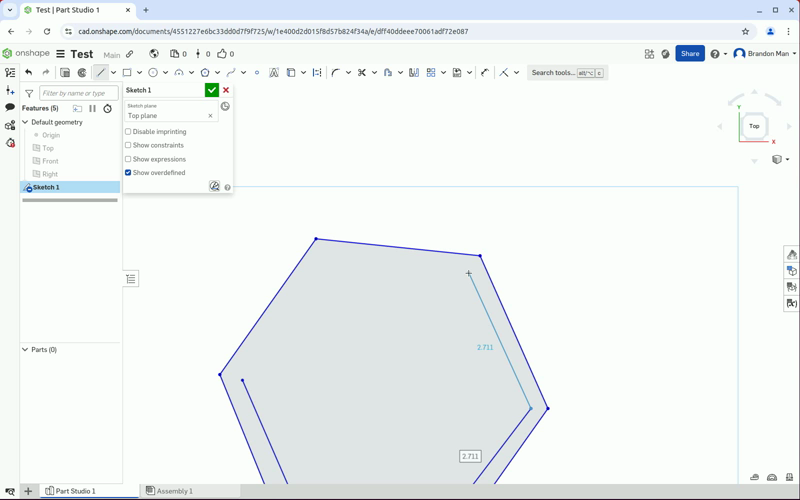
scroll(-6)
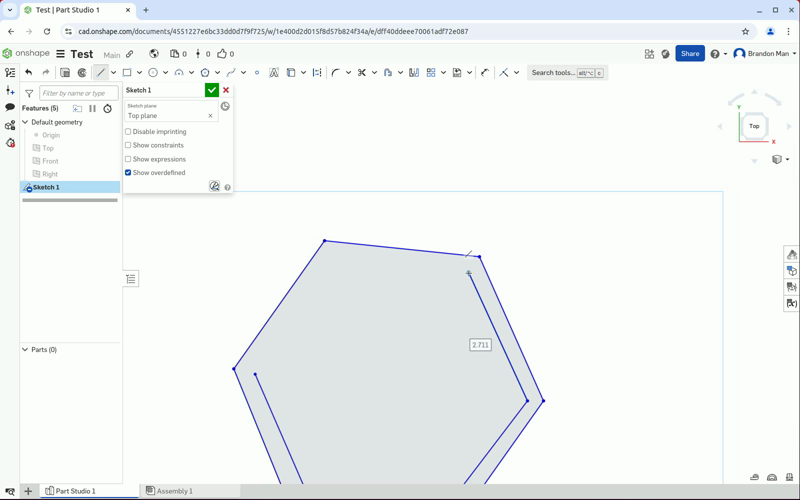
scroll(-6)
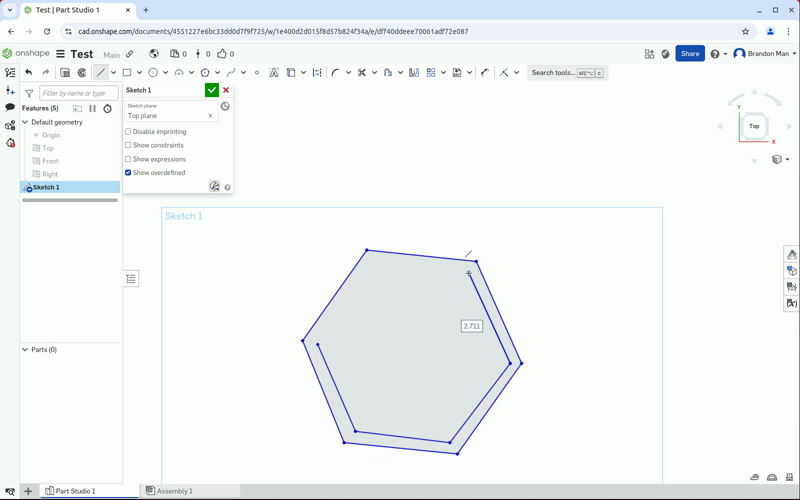
scroll(-6)
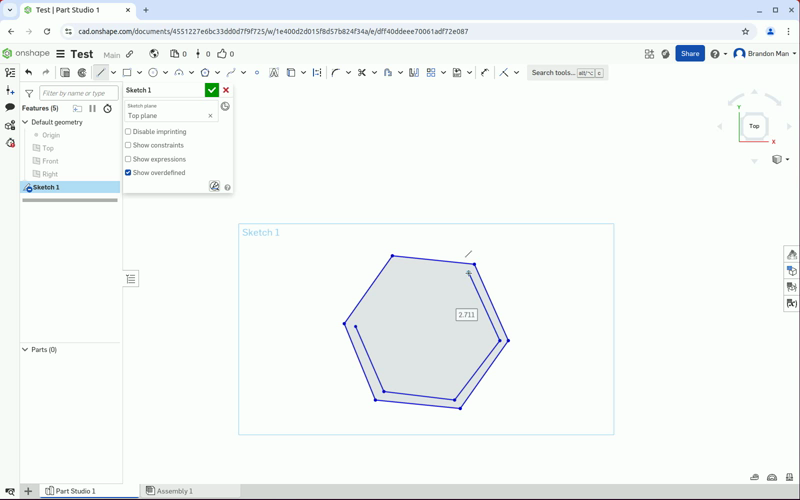
scroll(-6)
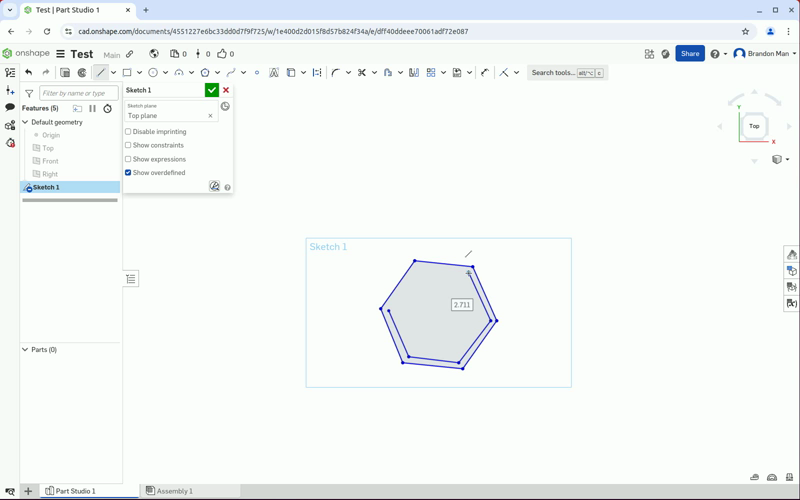
scroll(-6)
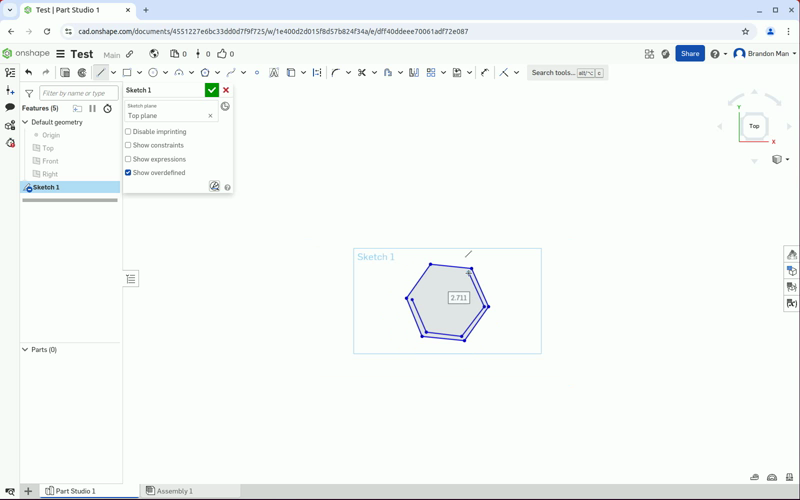
scroll(-6)
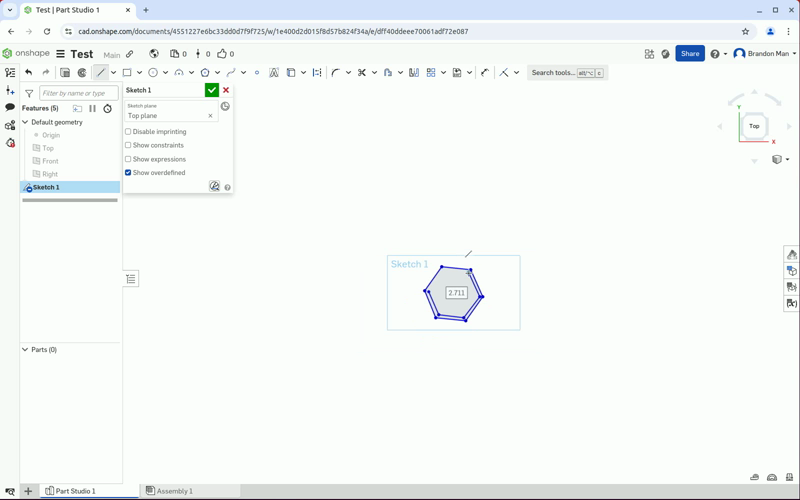
scroll(-6)
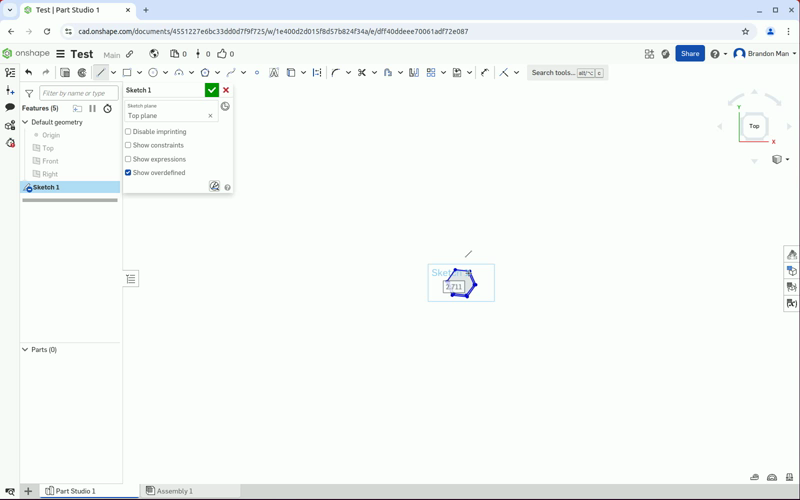
key_up(shift)
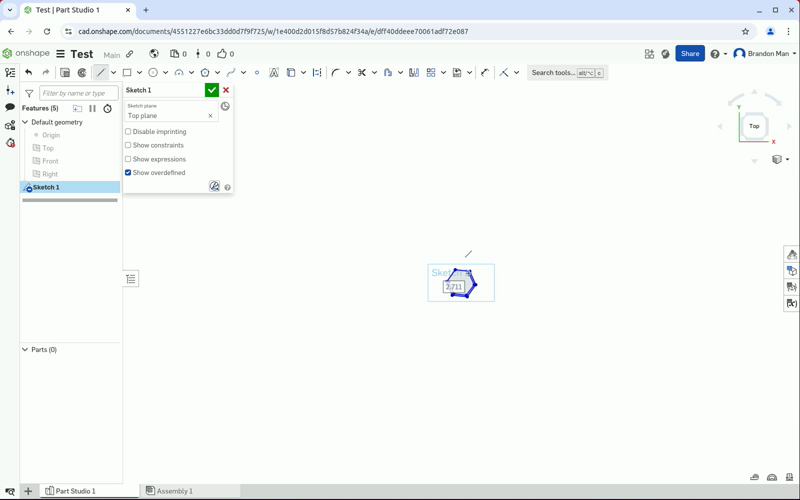
key_down(shift)
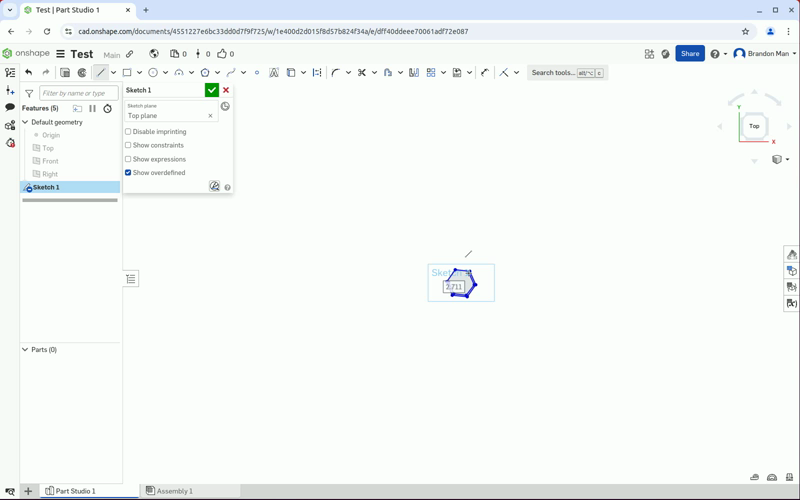
mouse_move(498, 272)
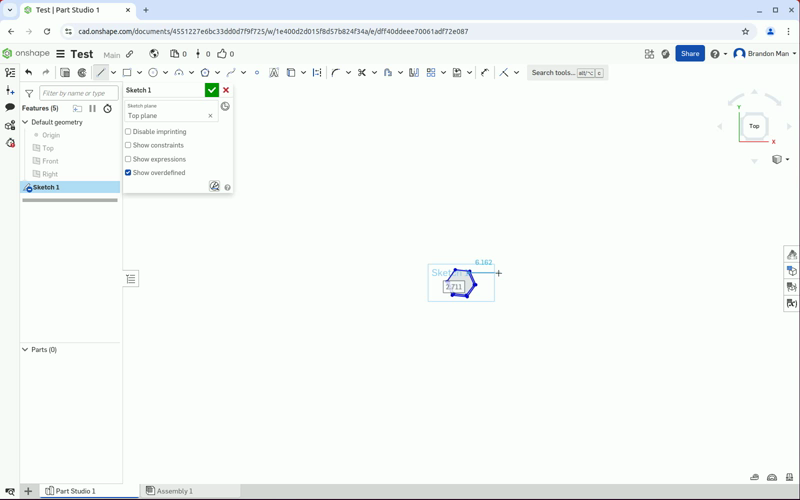
mouse_move(456, 271)
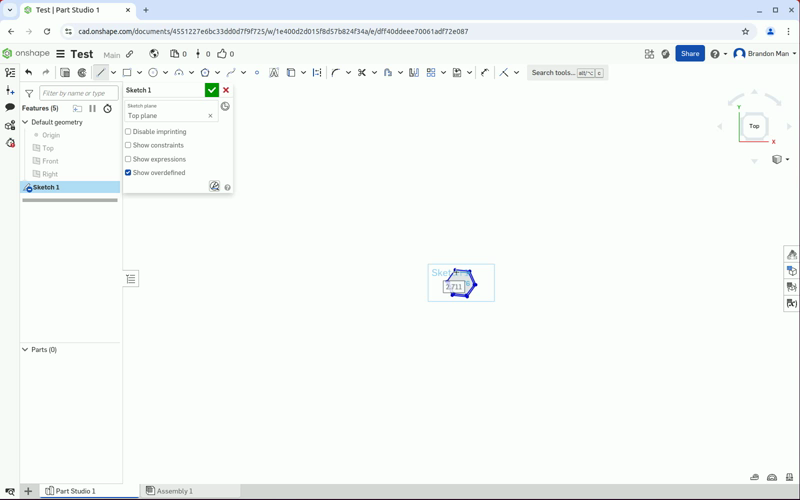
scroll(6)
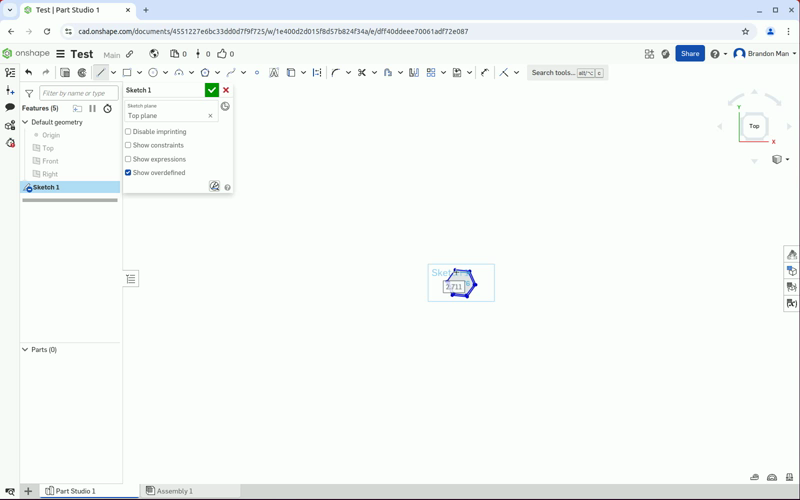
scroll(6)
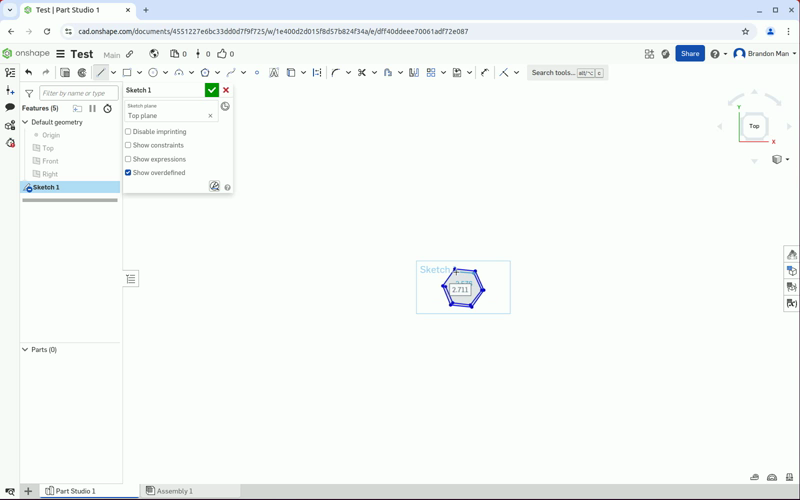
scroll(6)
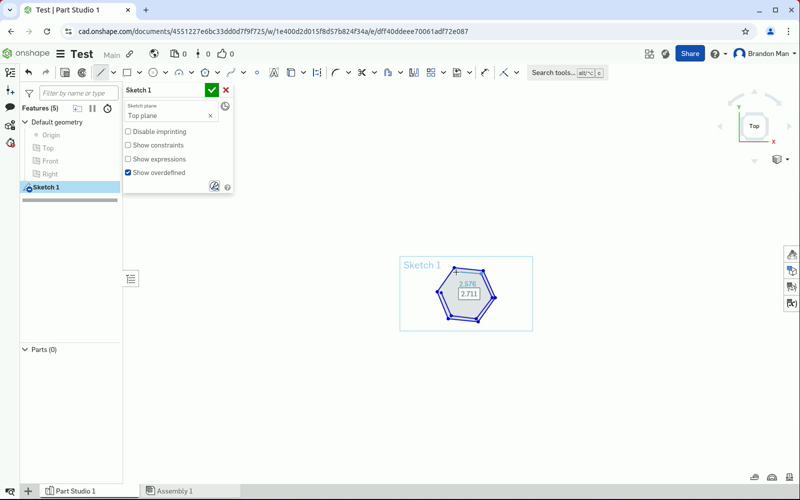
scroll(6)
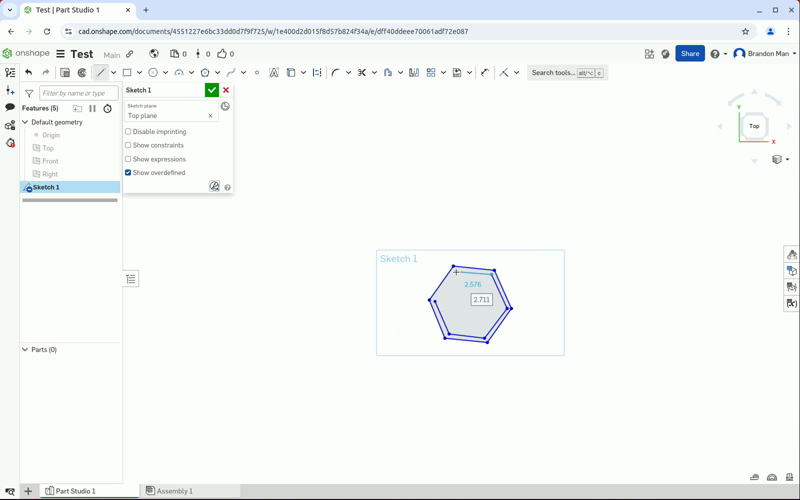
scroll(6)
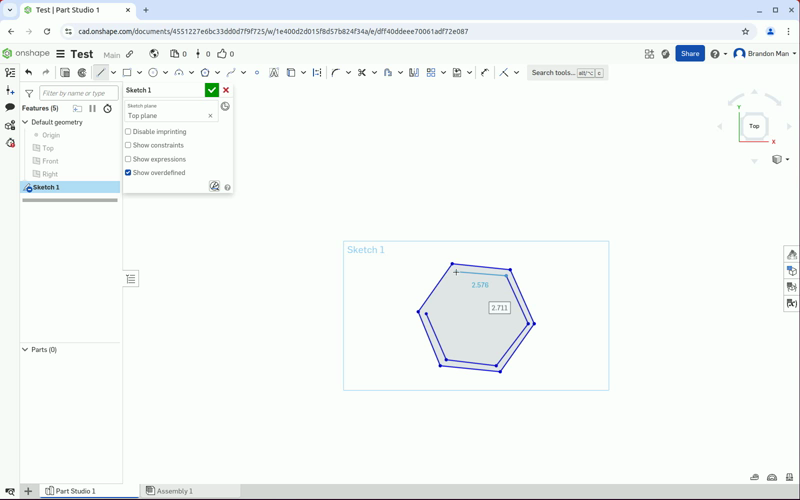
scroll(6)
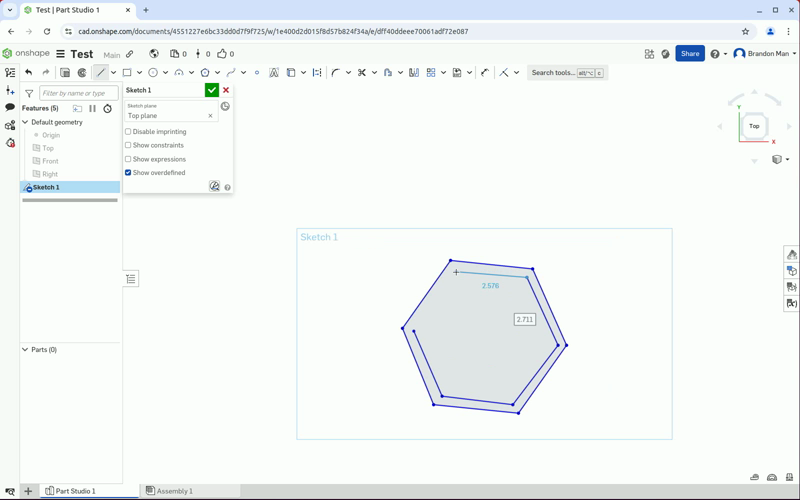
scroll(6)
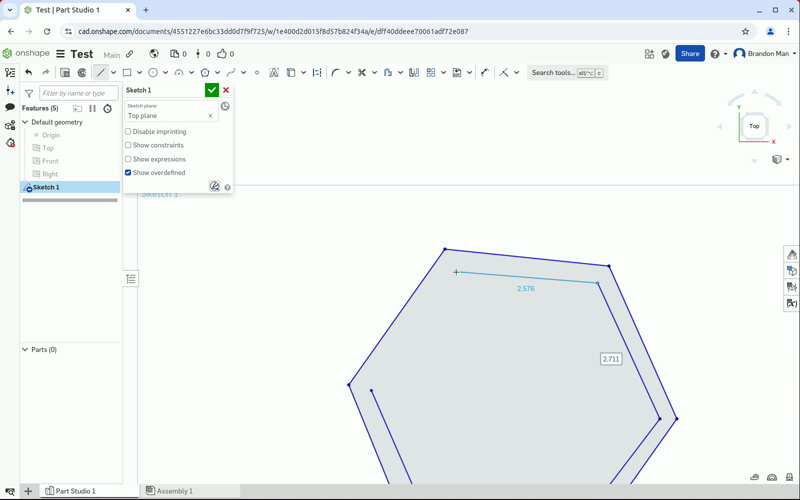
click(456, 271)
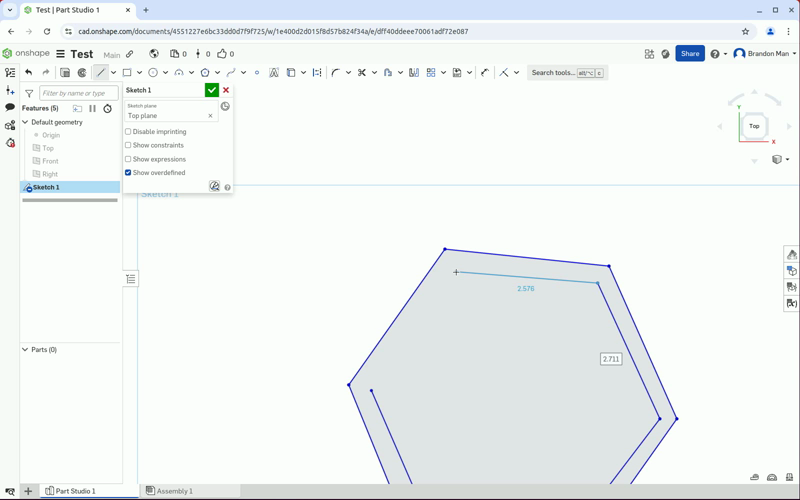
scroll(-6)
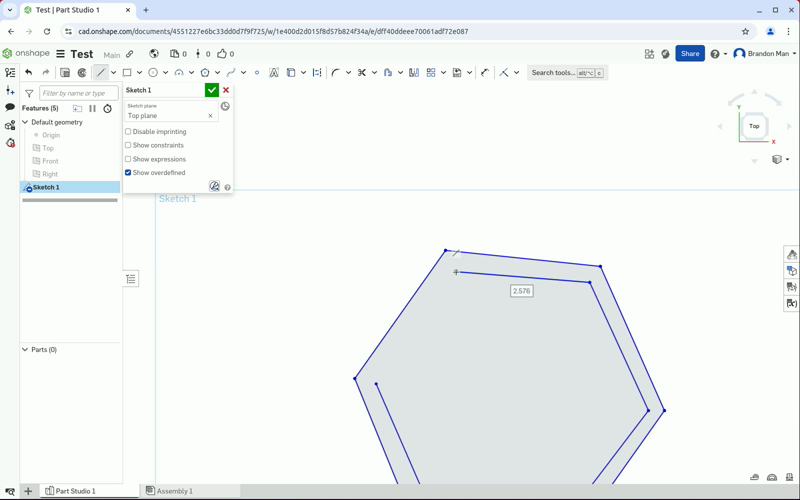
scroll(-6)
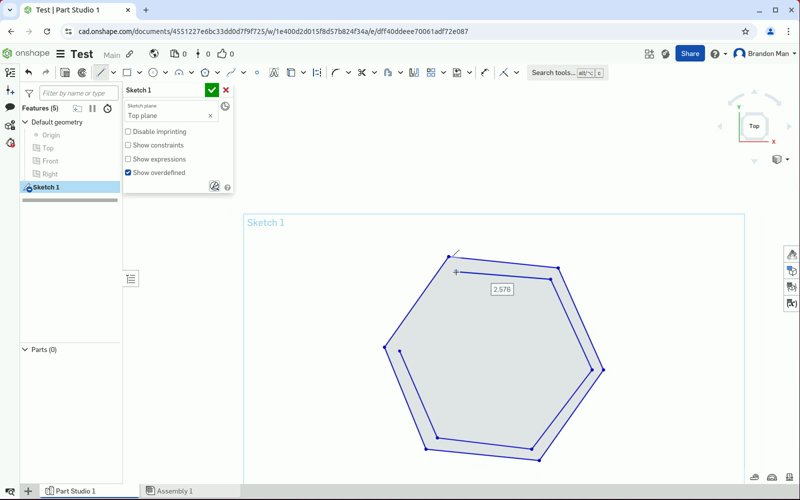
scroll(-6)
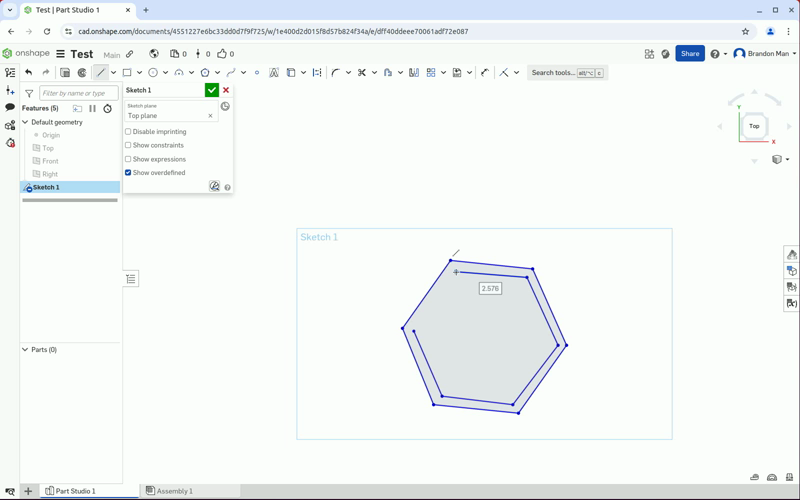
scroll(-6)
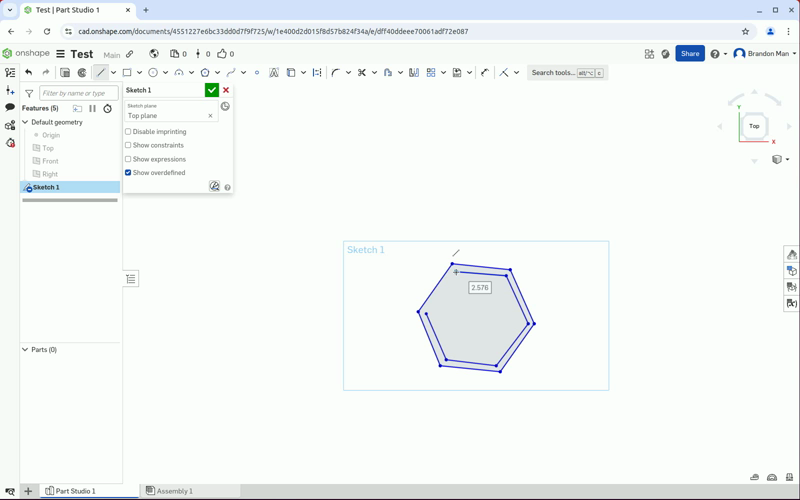
scroll(-6)
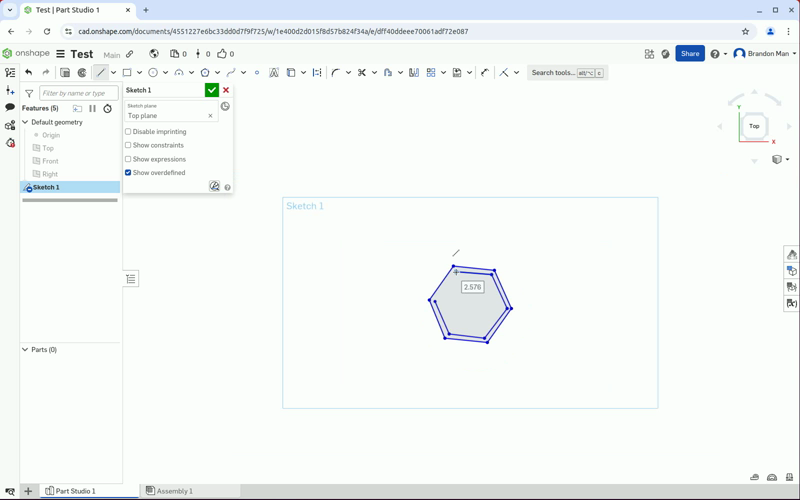
scroll(-6)
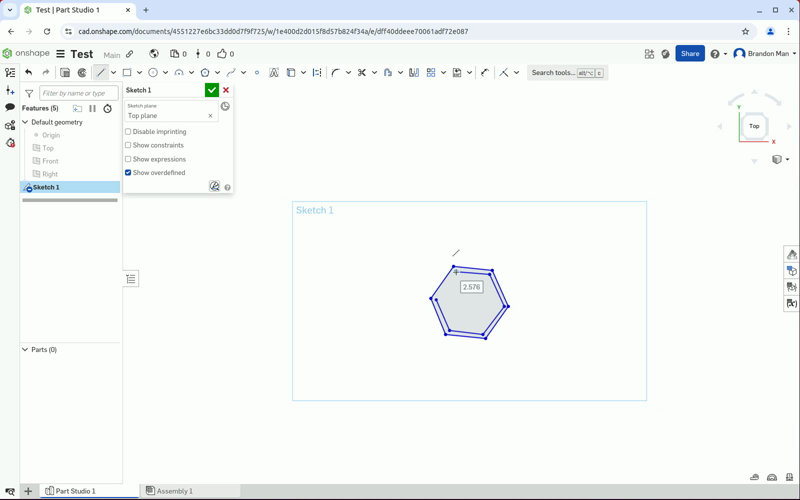
scroll(-6)
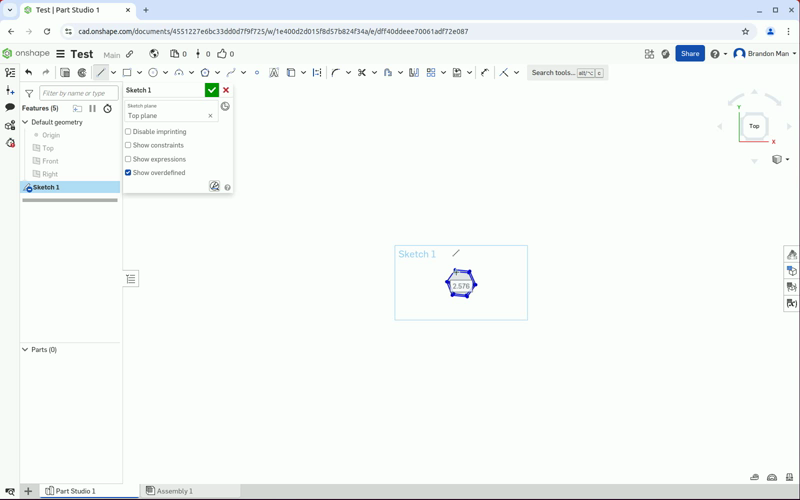
key_up(shift)
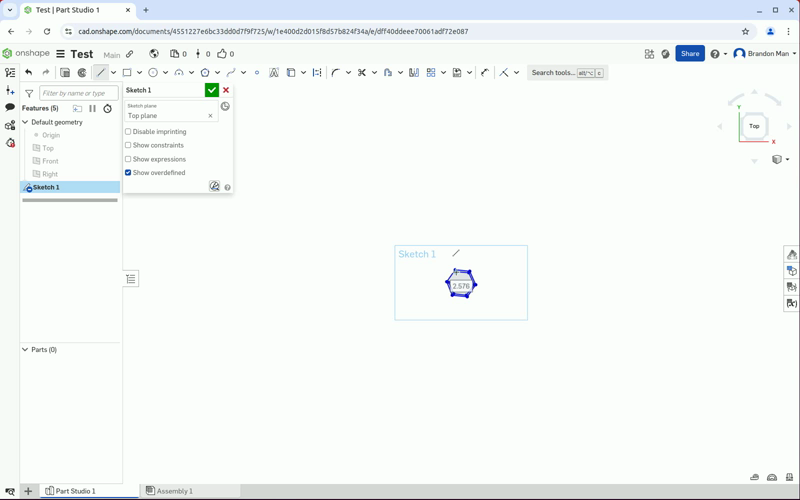
mouse_move(486, 271)
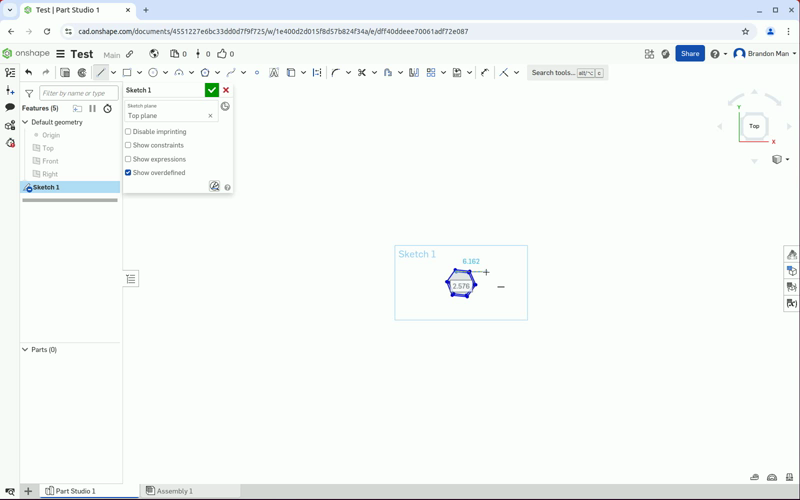
key_down(shift)
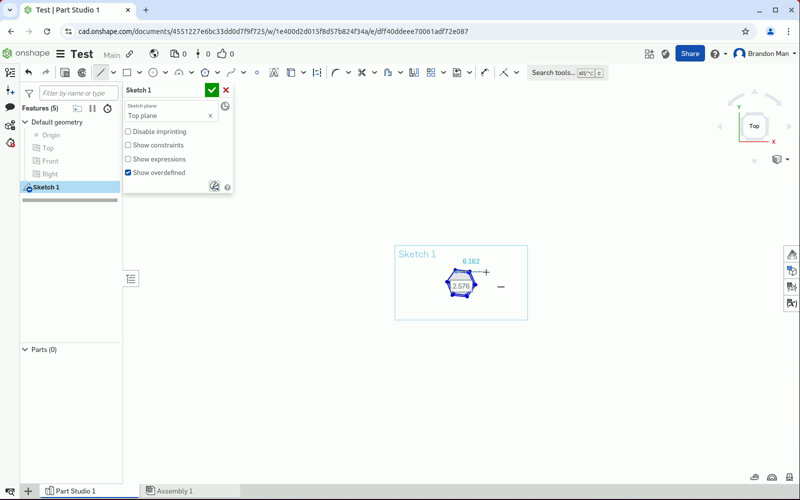
mouse_move(448, 282)
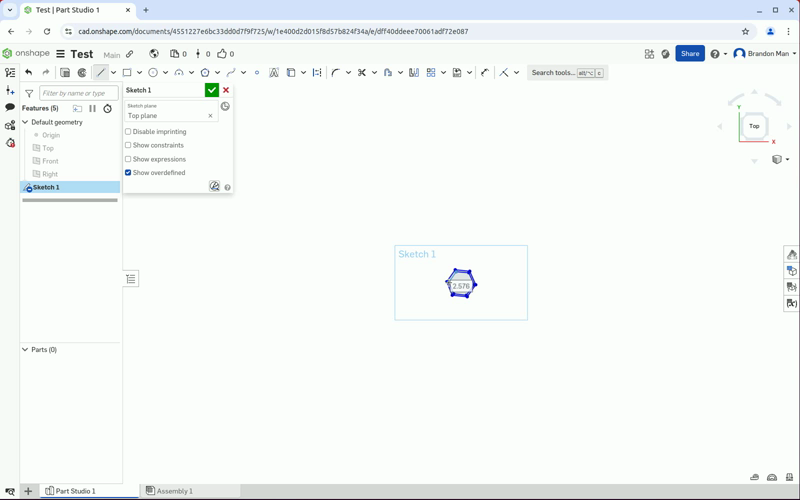
scroll(6)
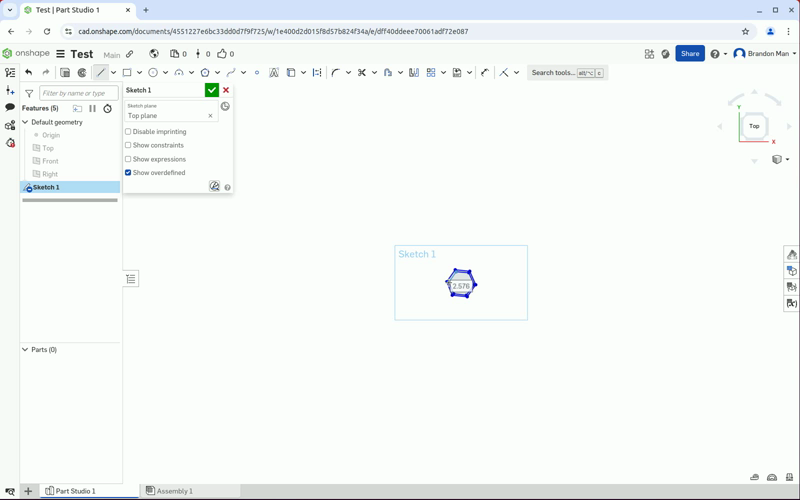
scroll(6)
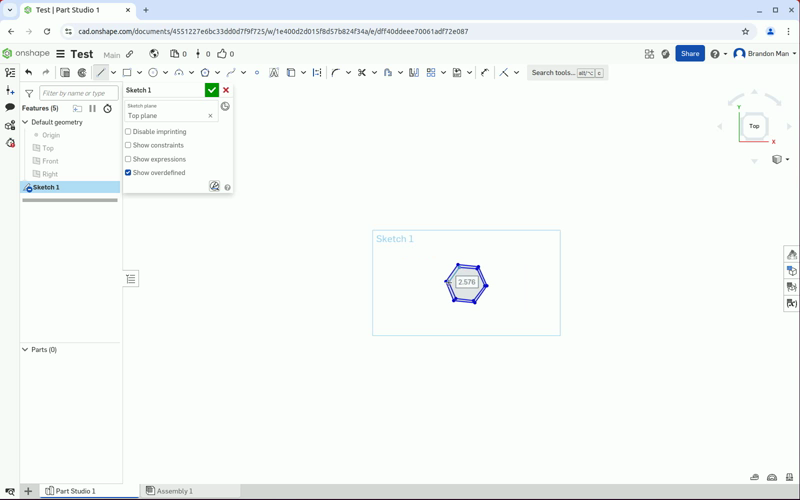
scroll(6)
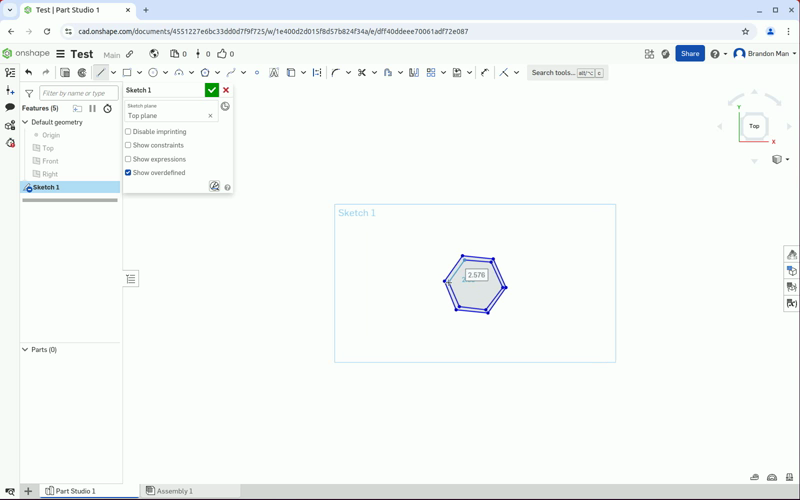
scroll(6)
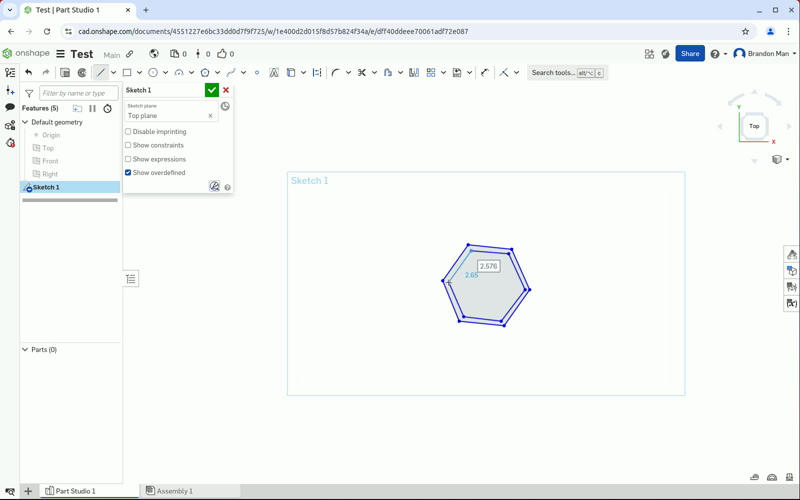
scroll(6)
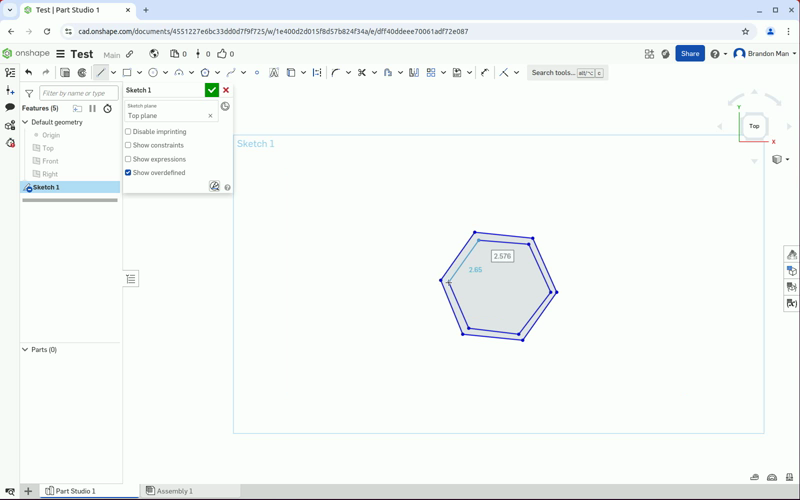
scroll(6)
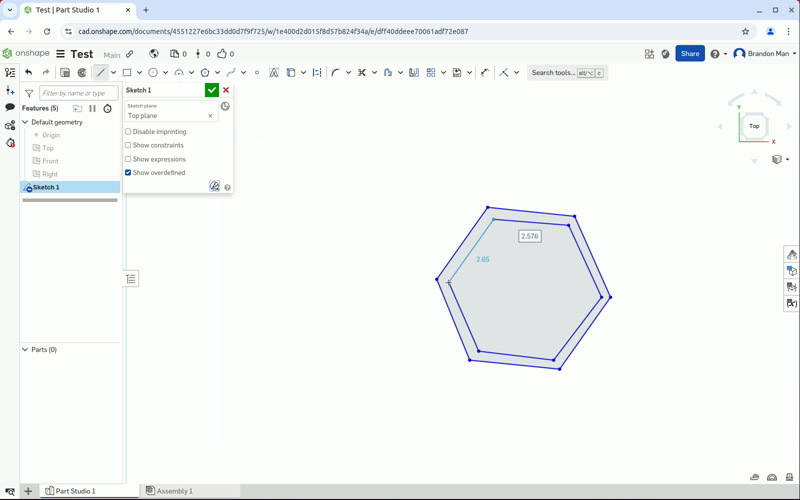
scroll(6)
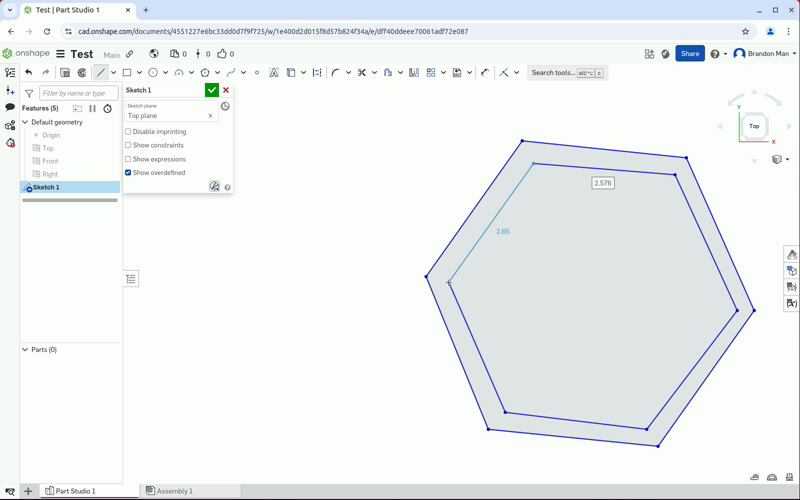
key_up(shift)
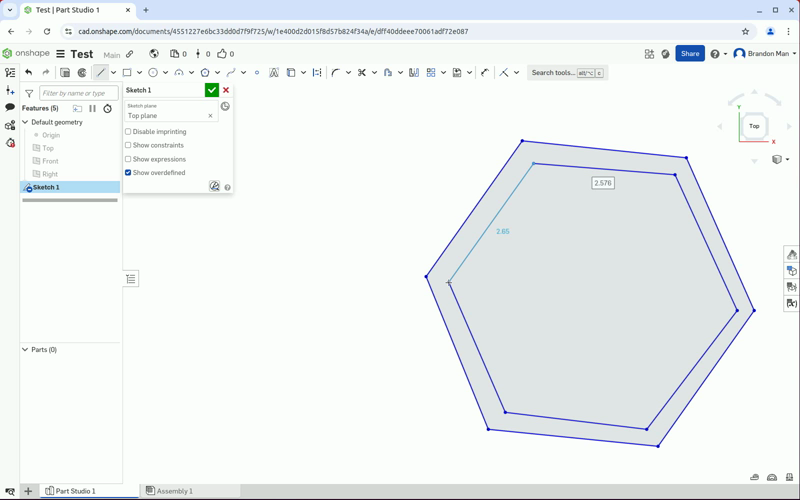
click(448, 282)
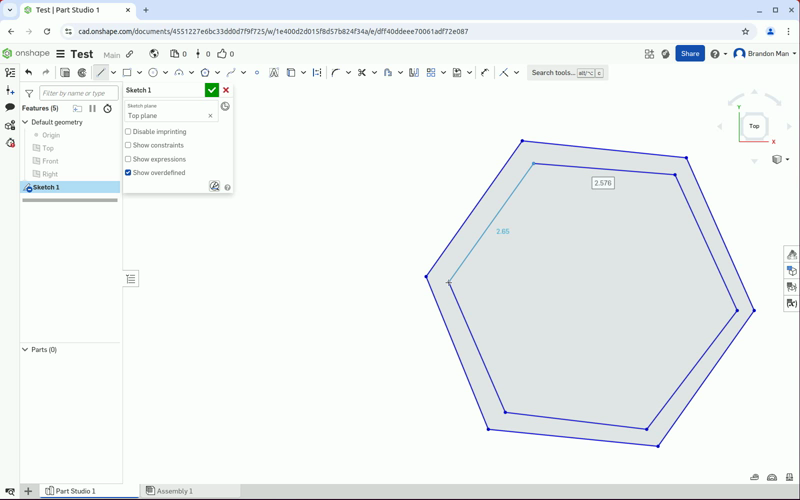
scroll(-6)
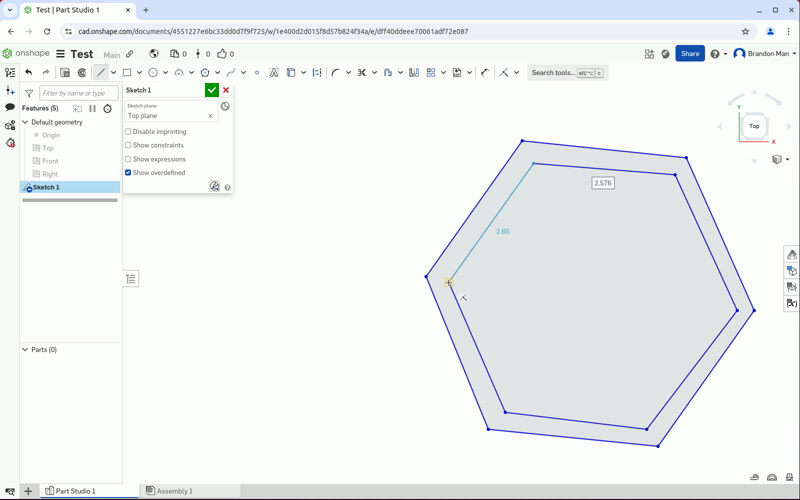
scroll(-6)
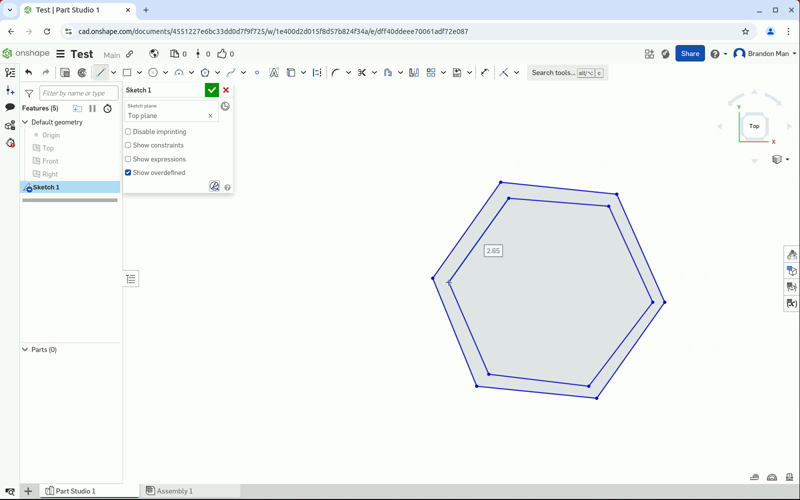
scroll(-6)
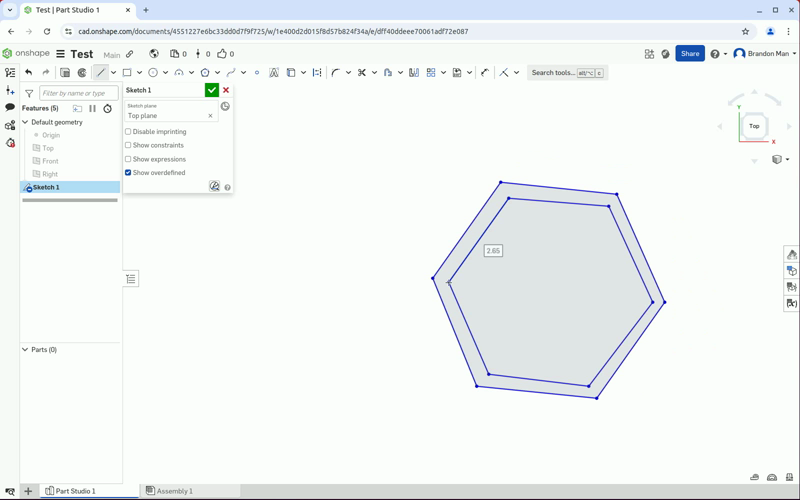
scroll(-6)
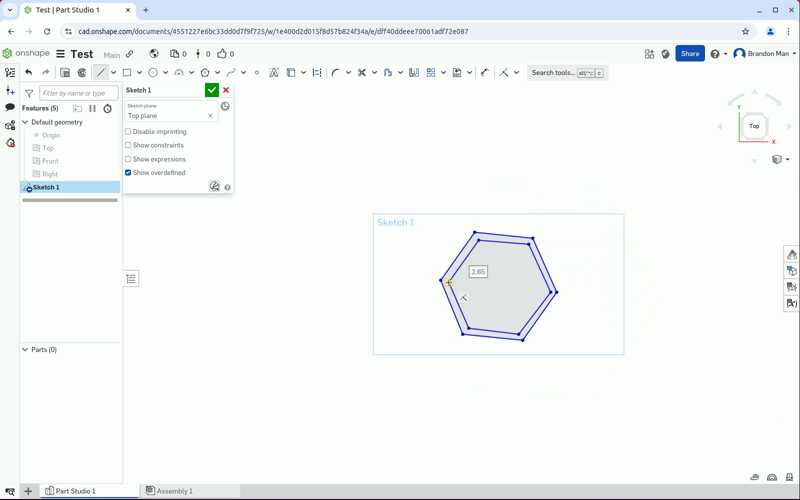
scroll(-6)
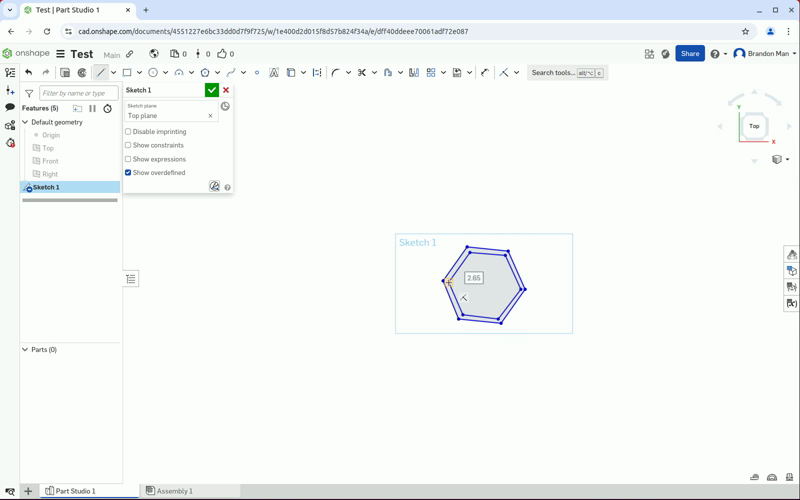
scroll(-6)
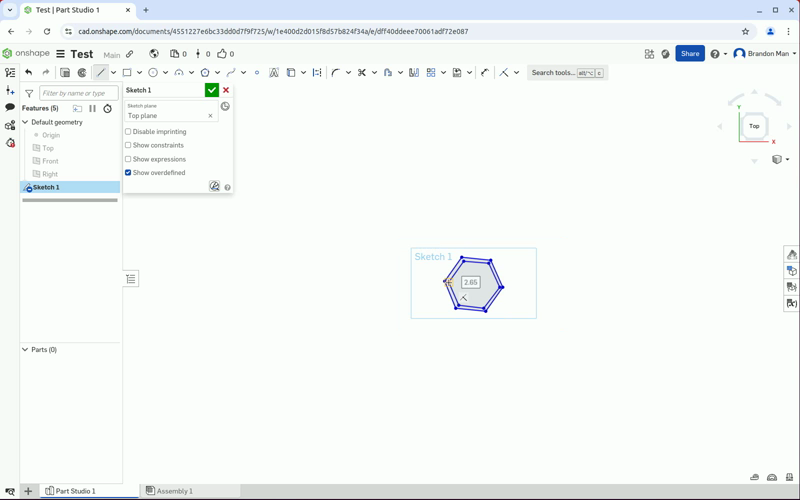
scroll(-6)
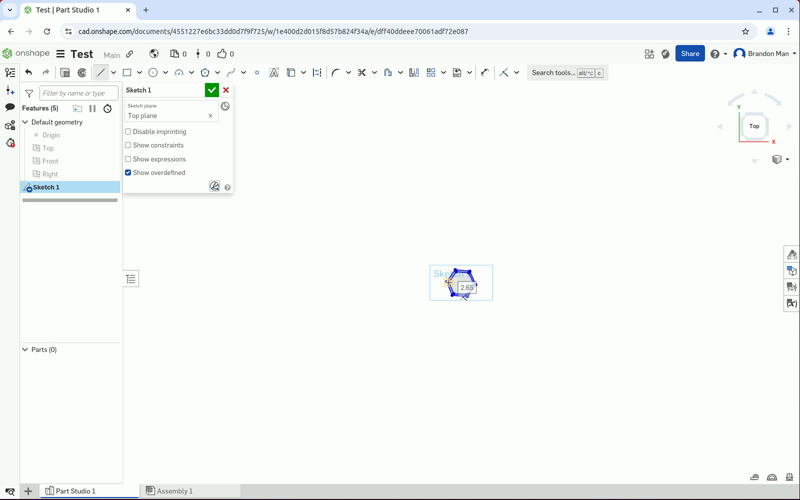
key(esc)
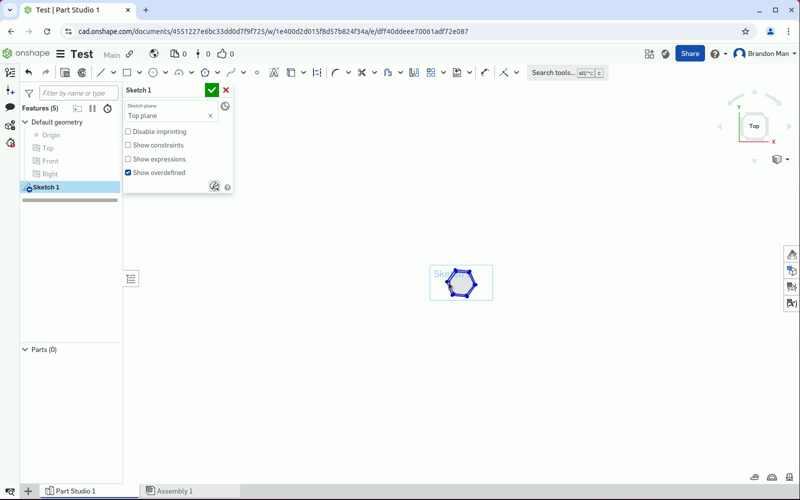
mouse_move(453, 295)
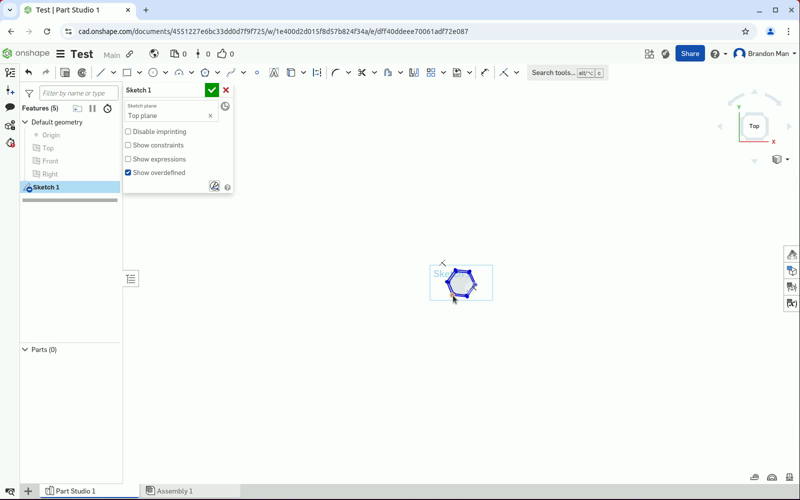
scroll(6)
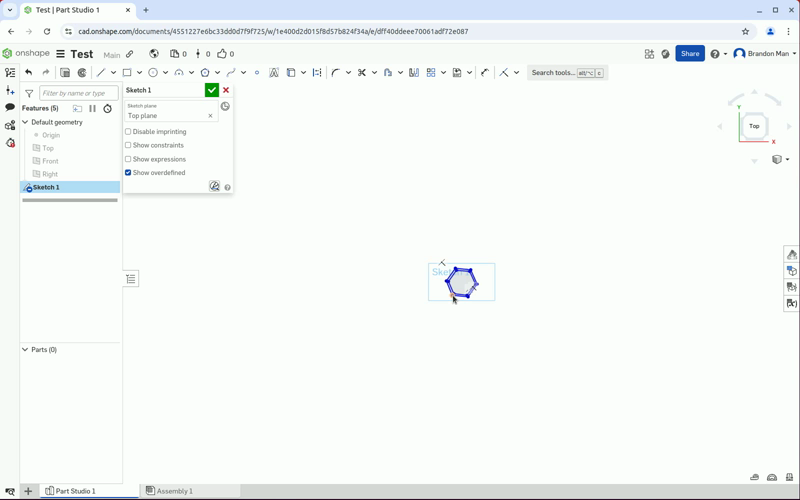
scroll(6)
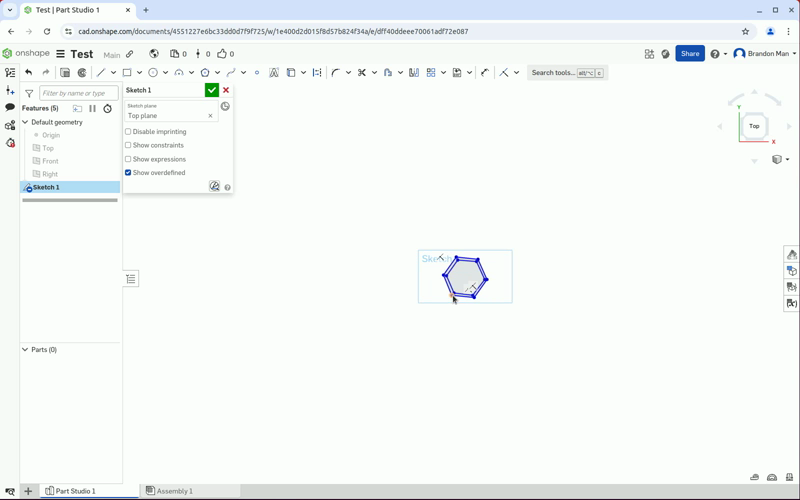
scroll(6)
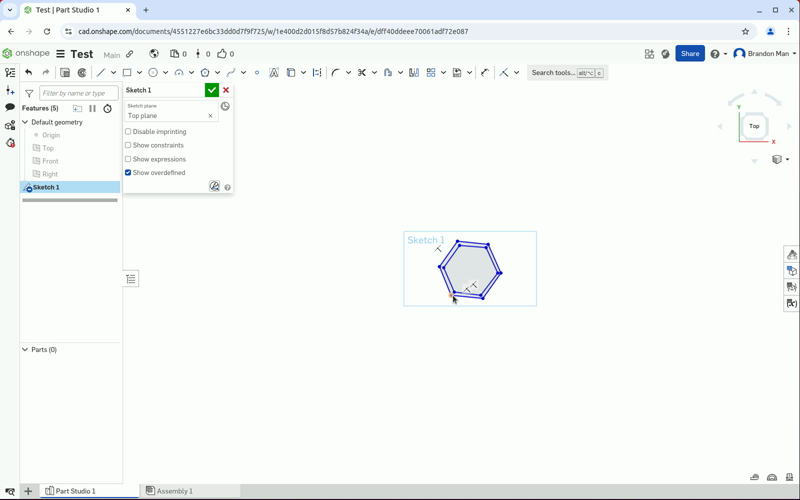
scroll(6)
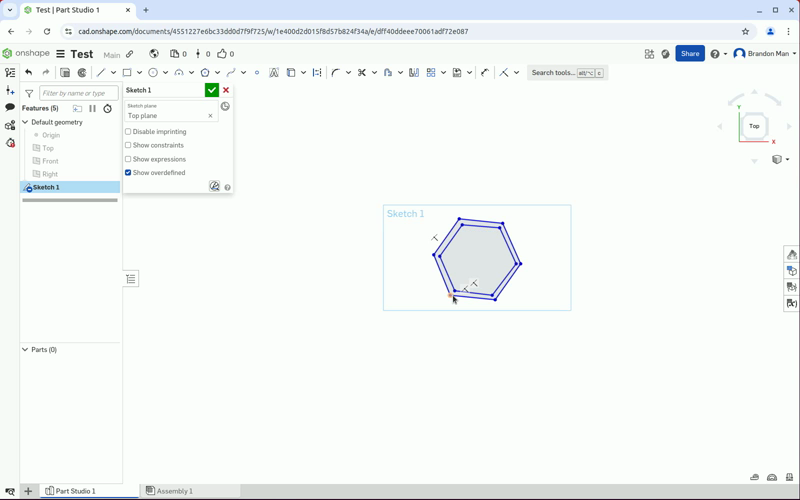
scroll(6)
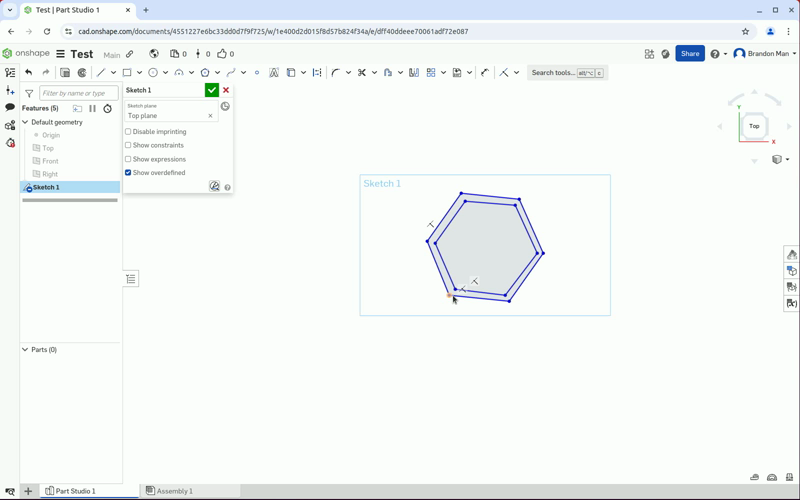
scroll(6)
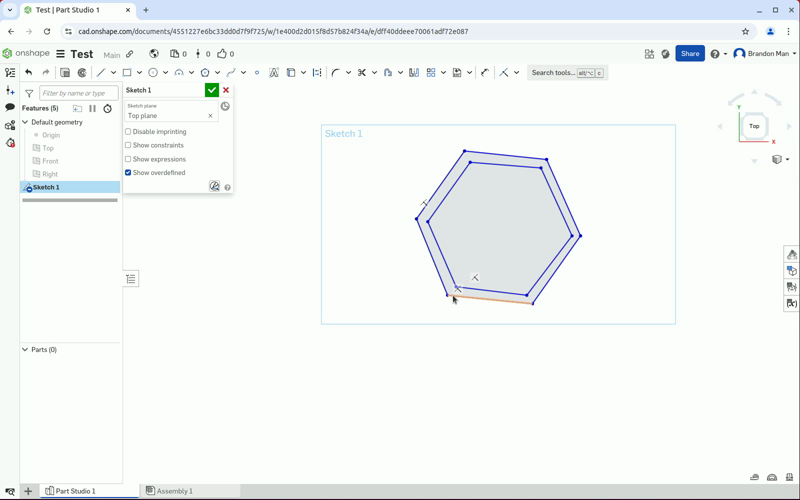
scroll(6)
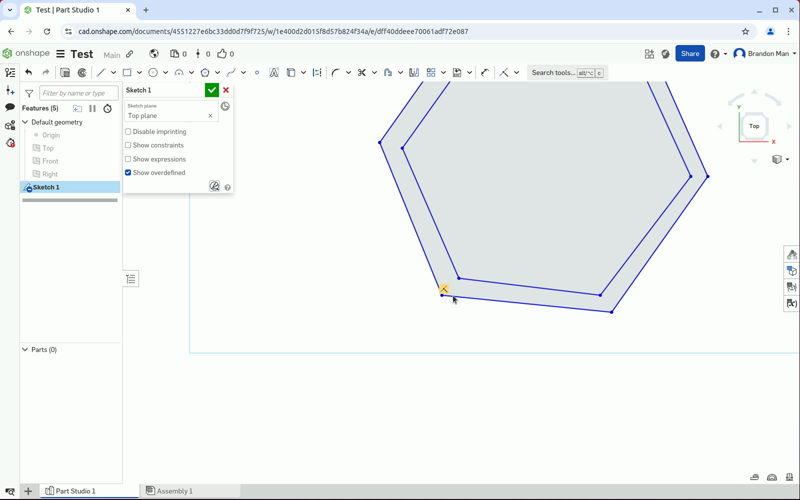
click(453, 295)
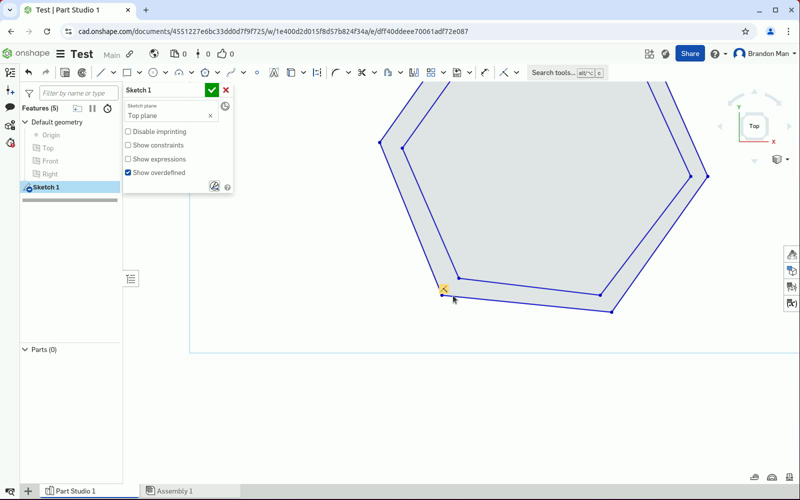
scroll(-6)
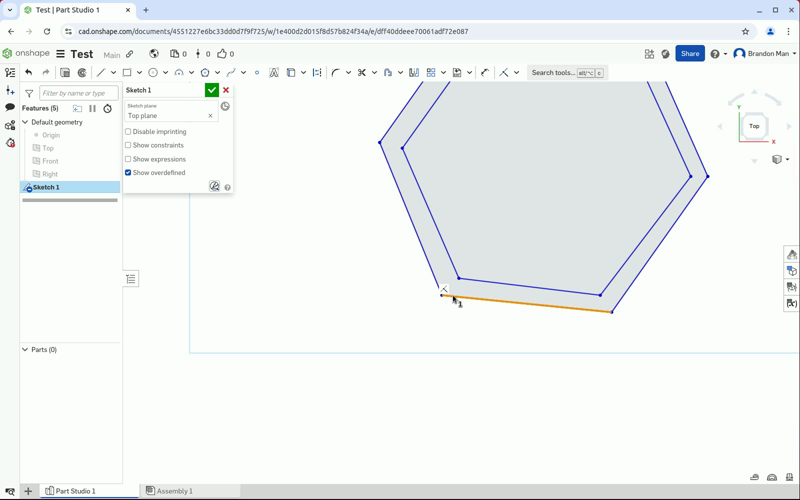
scroll(-6)
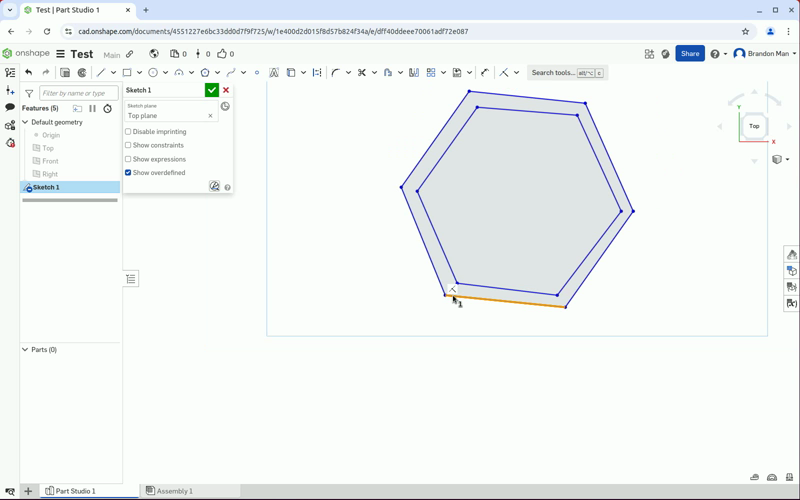
scroll(-6)
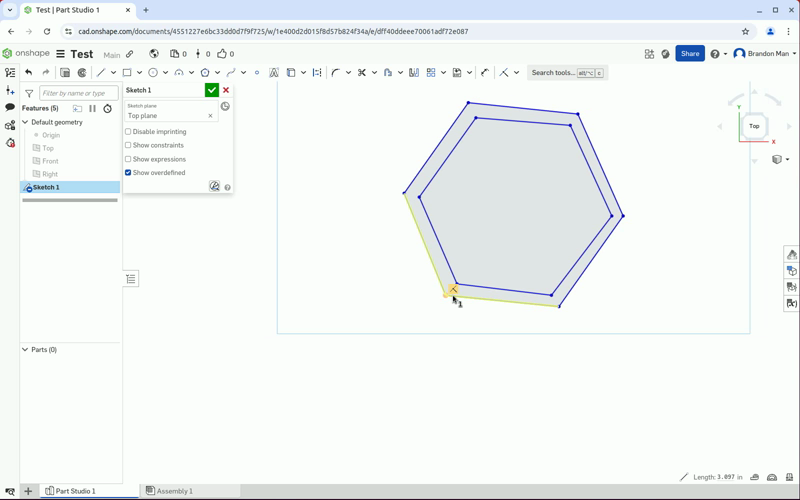
scroll(-6)
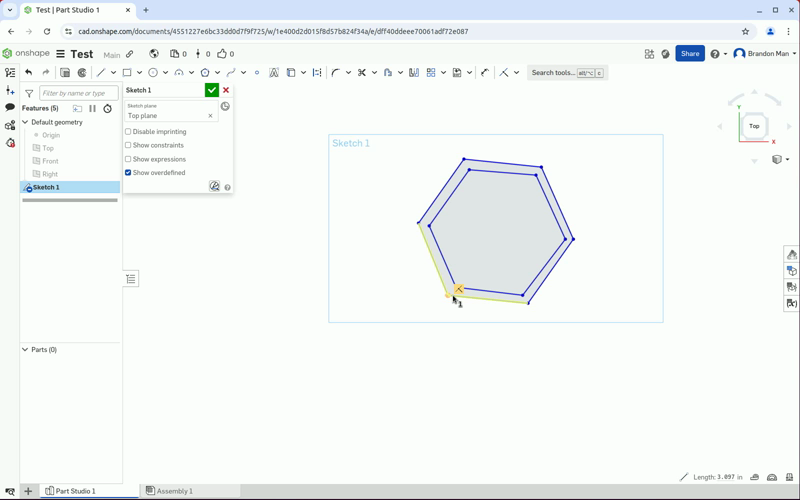
scroll(-6)
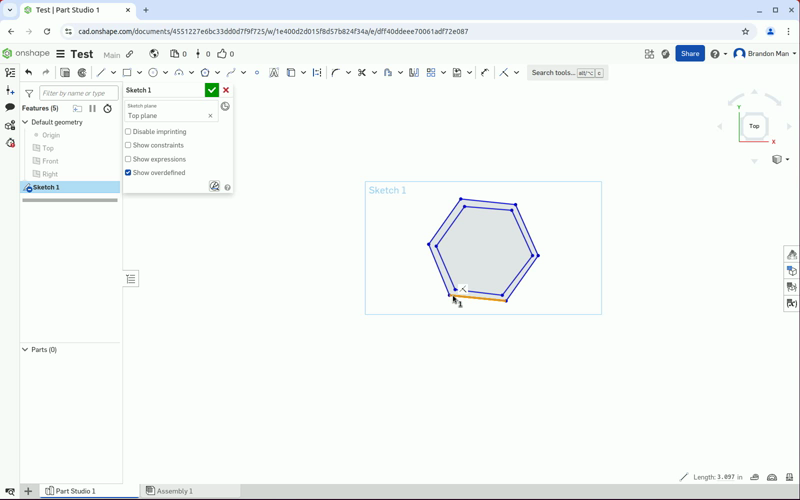
scroll(-6)
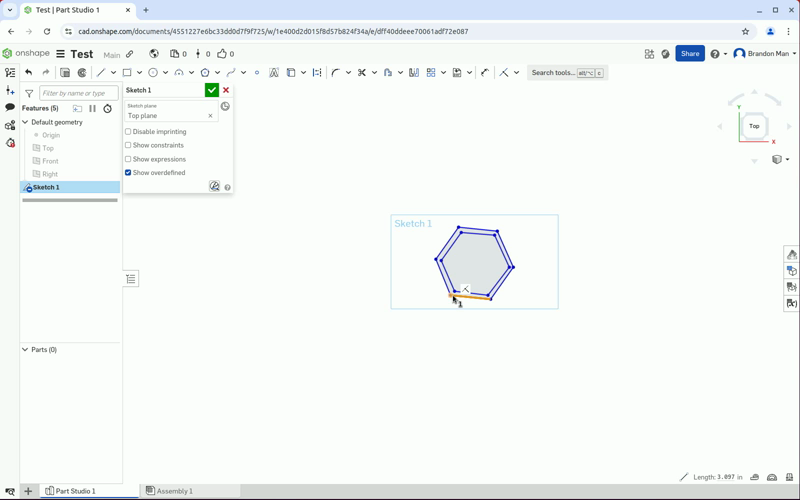
scroll(-6)
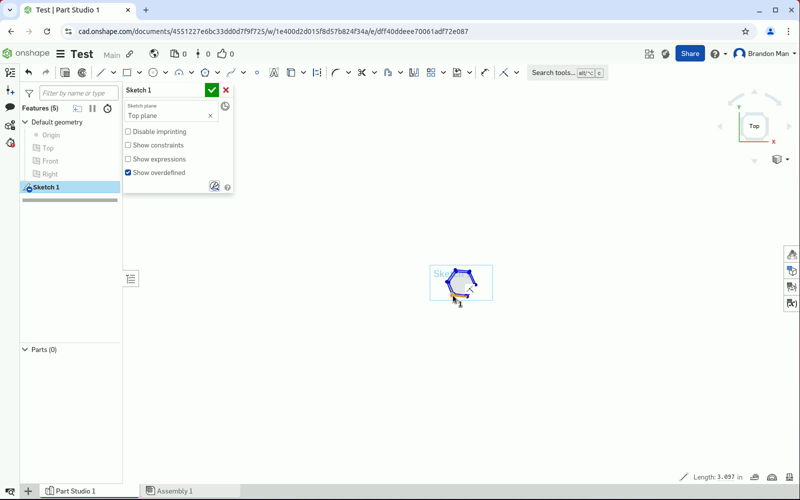
mouse_move(73, 352)
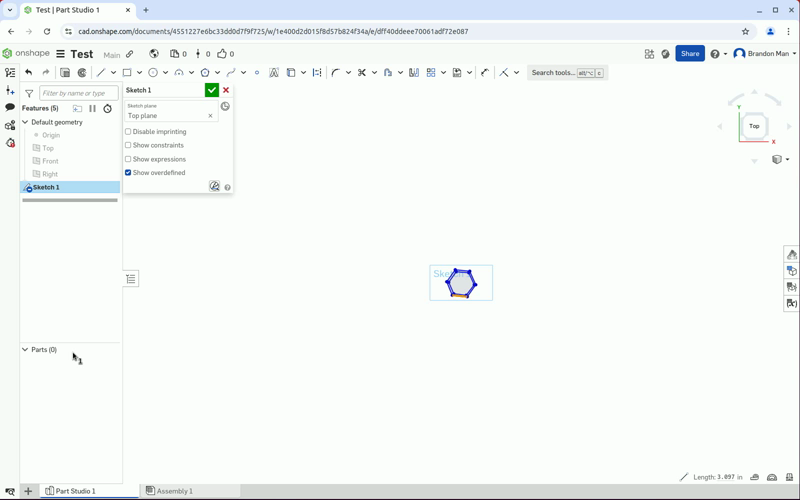
key(shift+y)
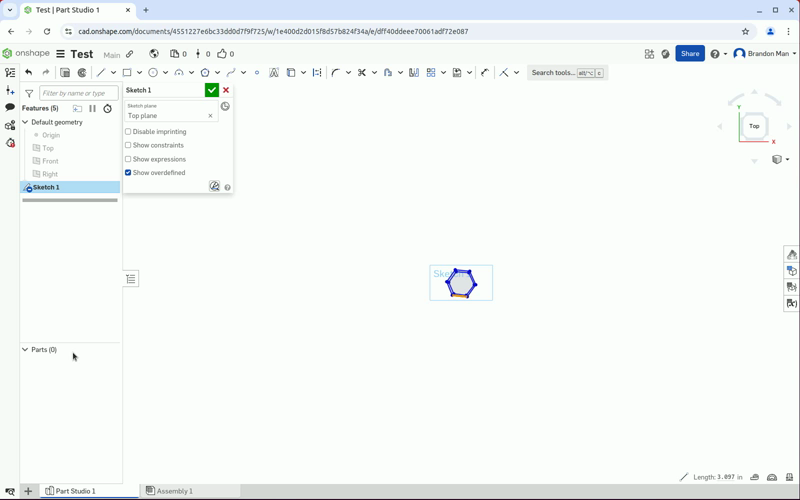
key(shift+e)
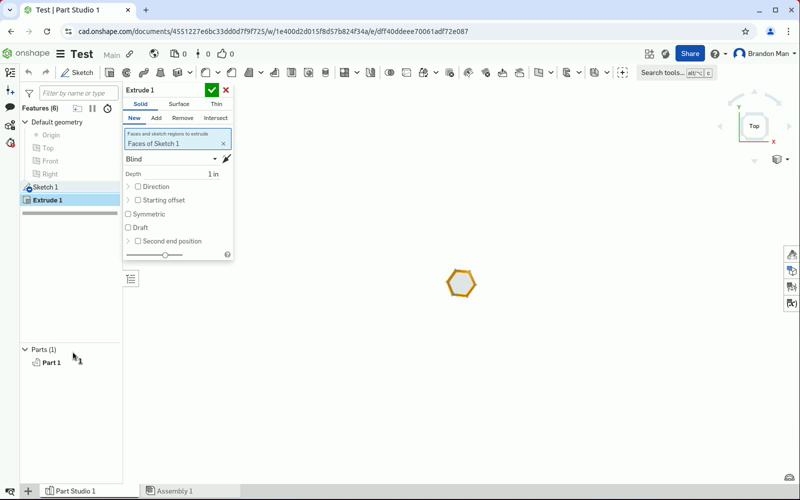
mouse_move(143, 106)
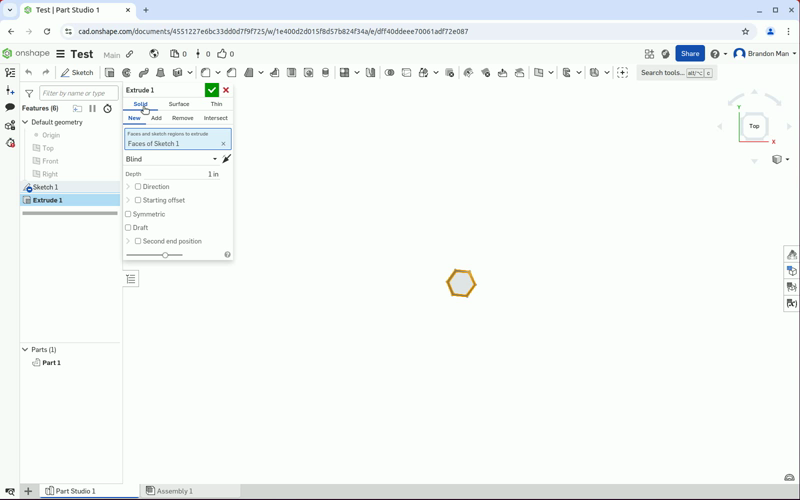
click(143, 106)
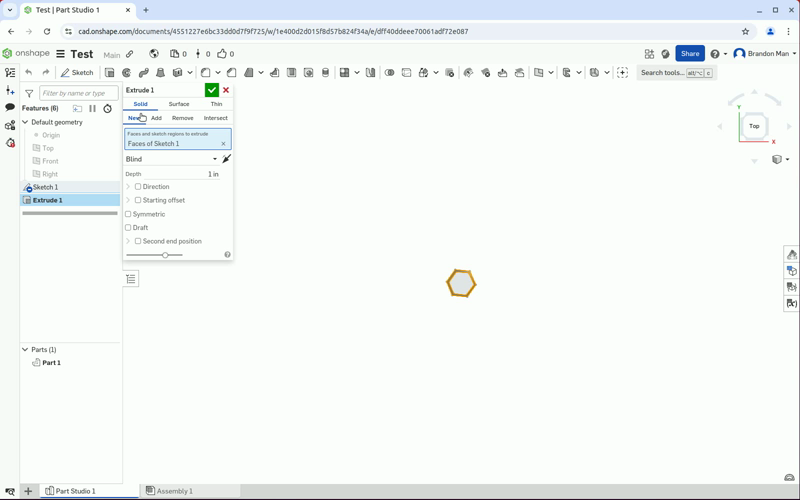
mouse_move(137, 120)
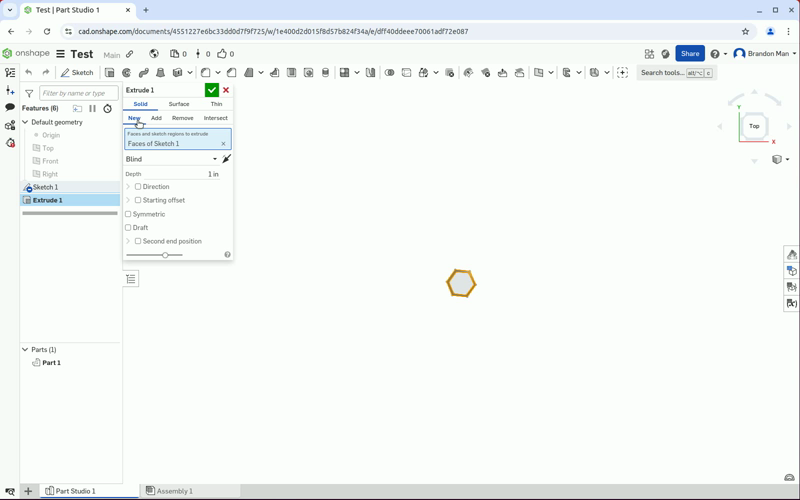
click(137, 120)
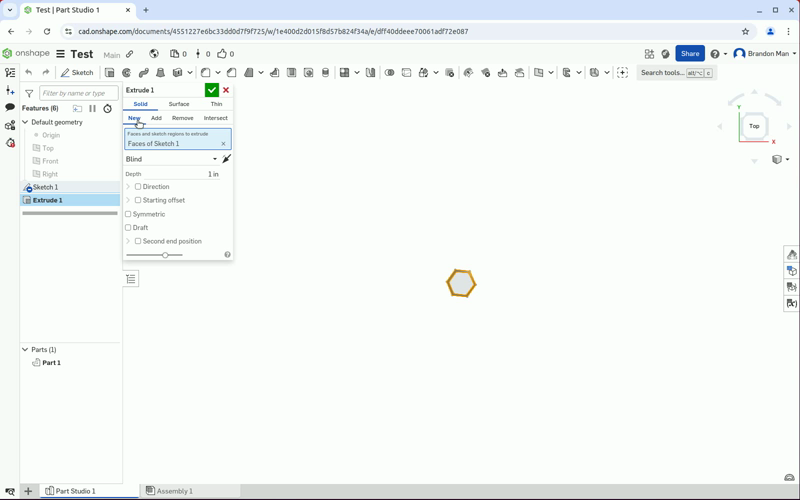
key(tab, 4)
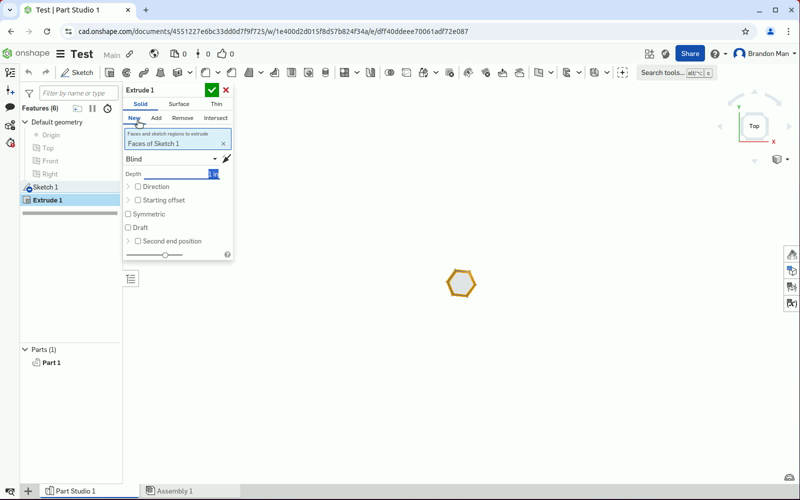
text(-1.444)
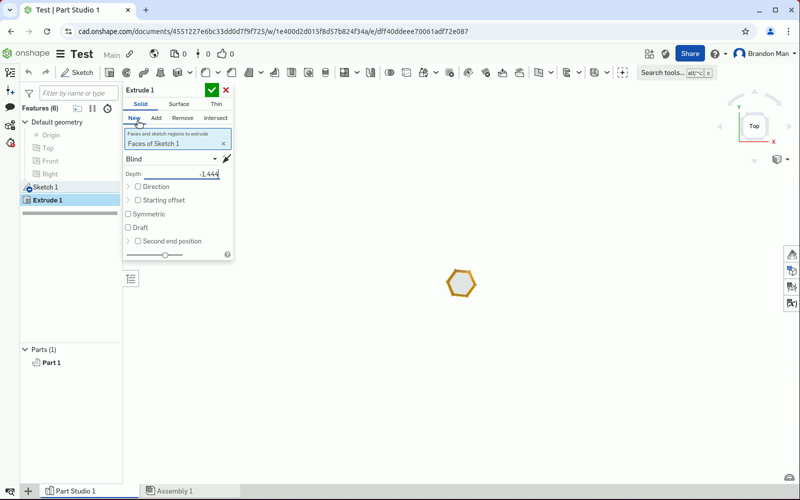
key(enter)
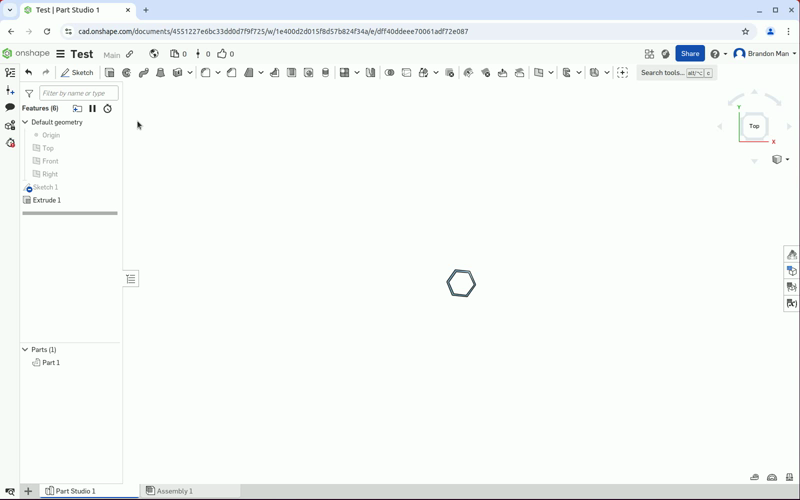
key(shift+h)
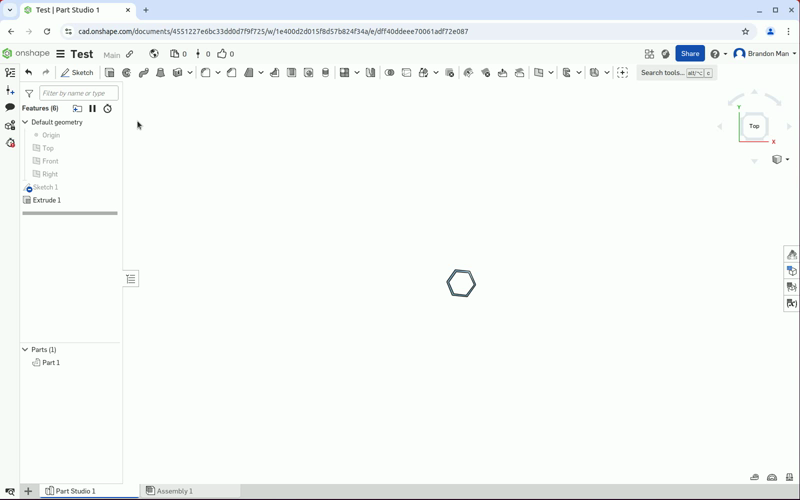
key(shift+h)
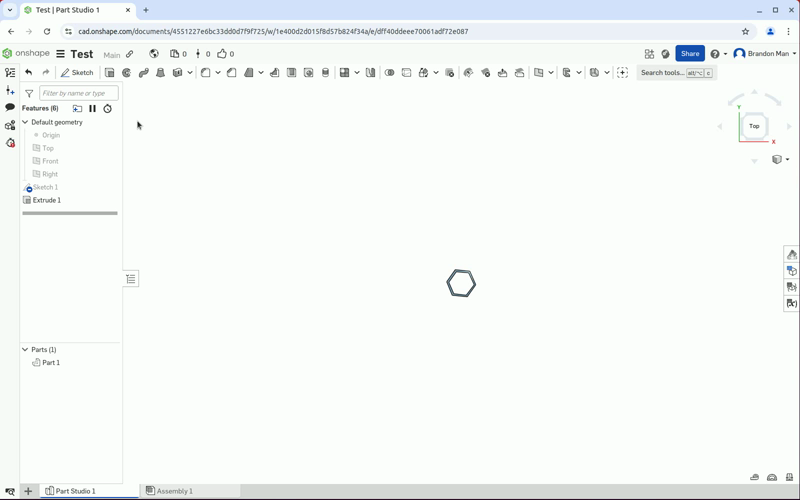
mouse_move(73, 189)
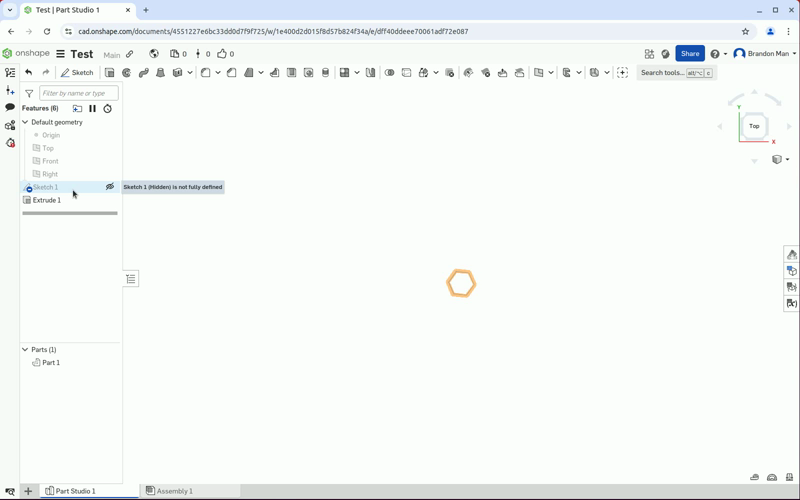
click(73, 189)
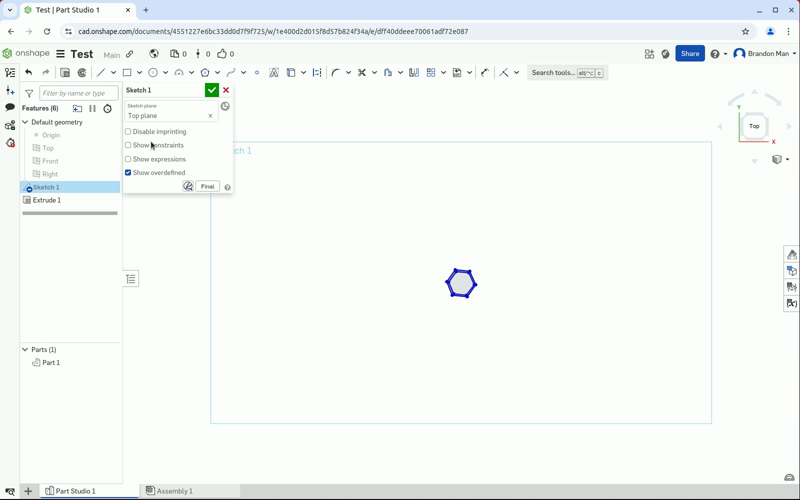
mouse_move(229, 92)
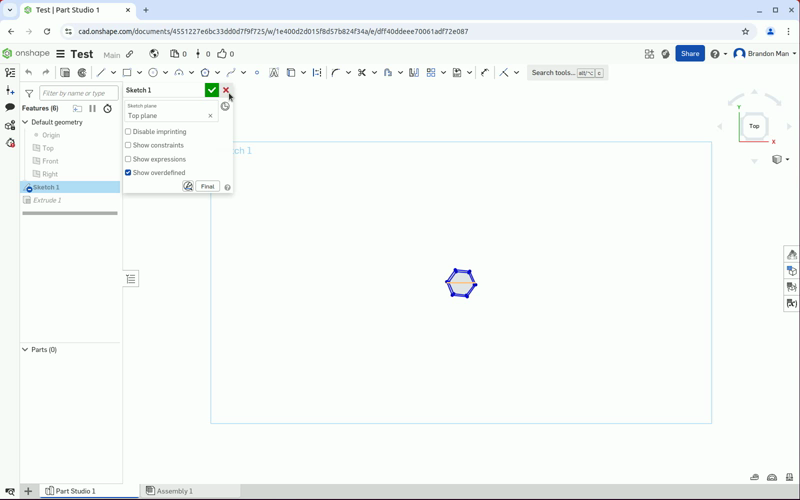
click(229, 92)
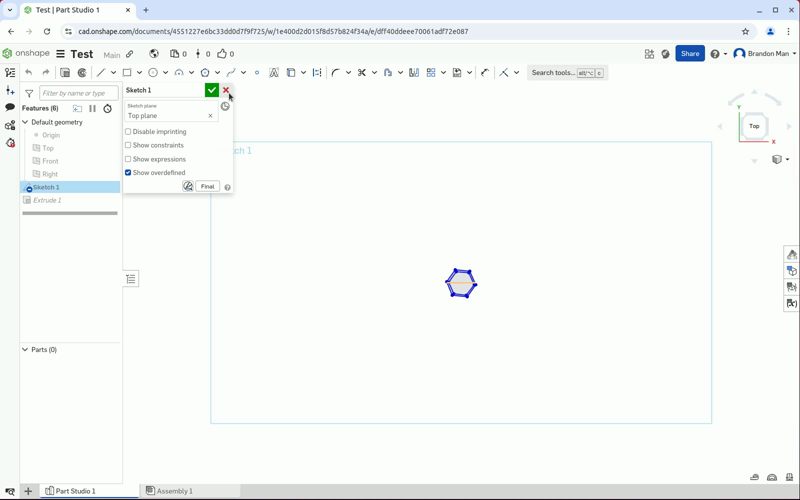
key(shift+s)
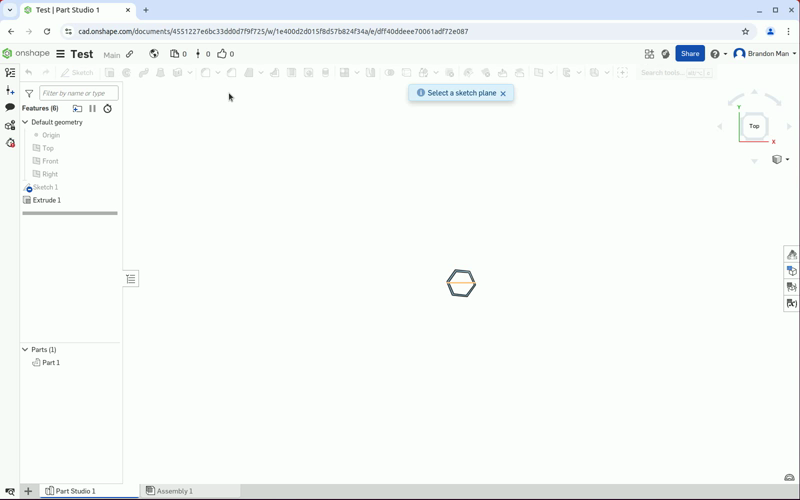
mouse_move(73, 150)
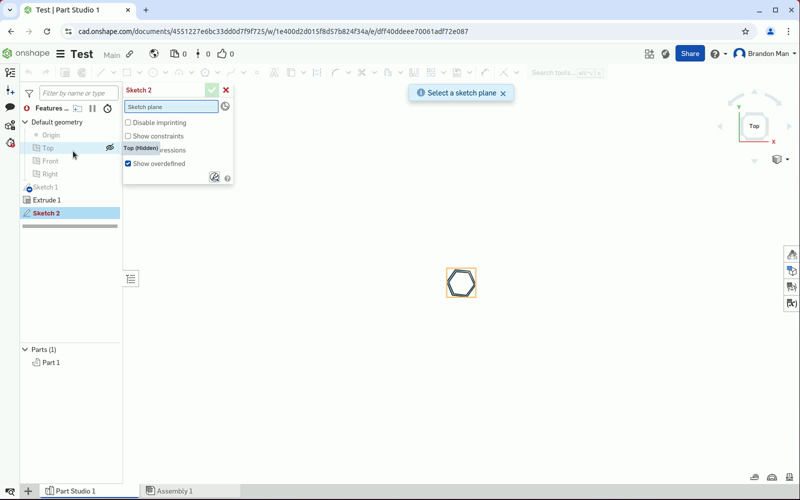
click(73, 150)
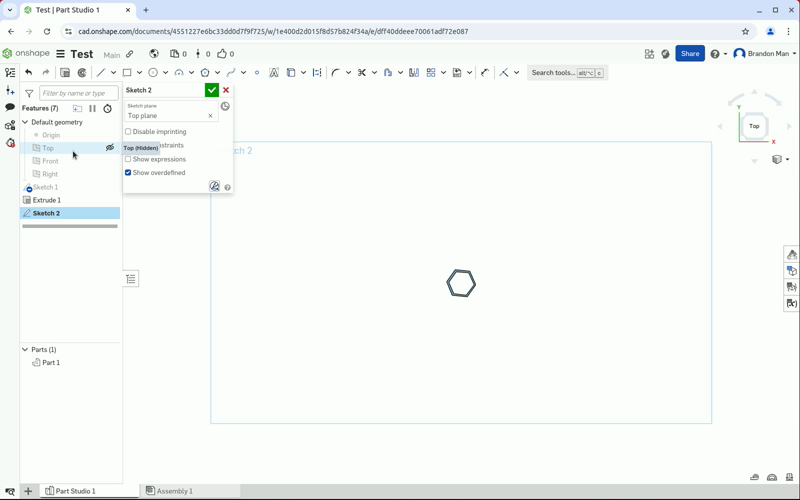
mouse_move(73, 352)
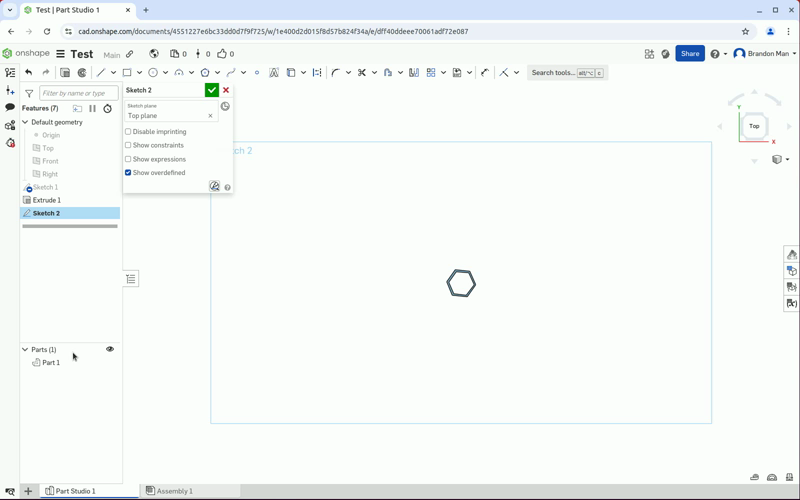
key(y)
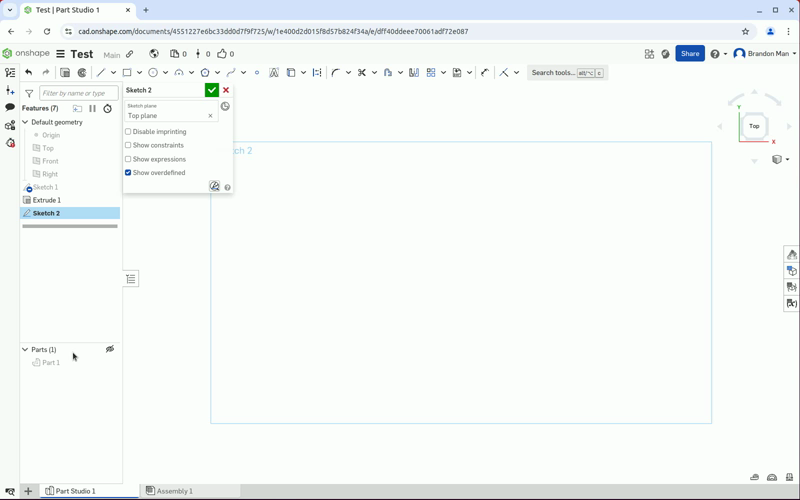
key(c)
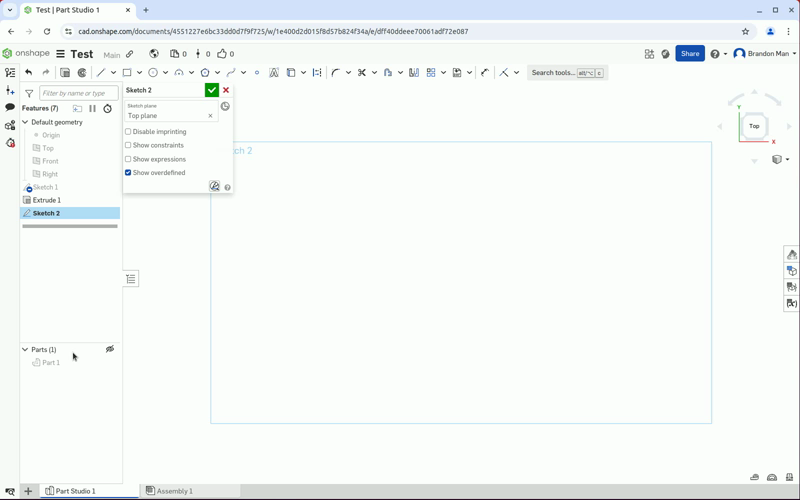
key_down(shift)
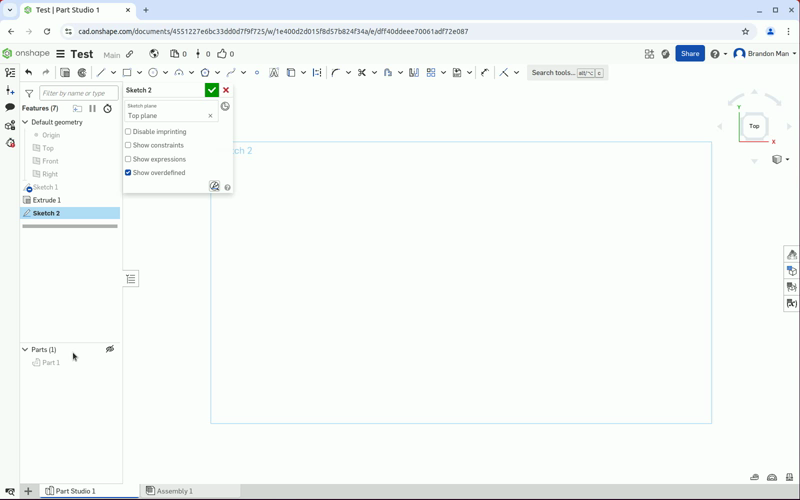
mouse_move(461, 282)
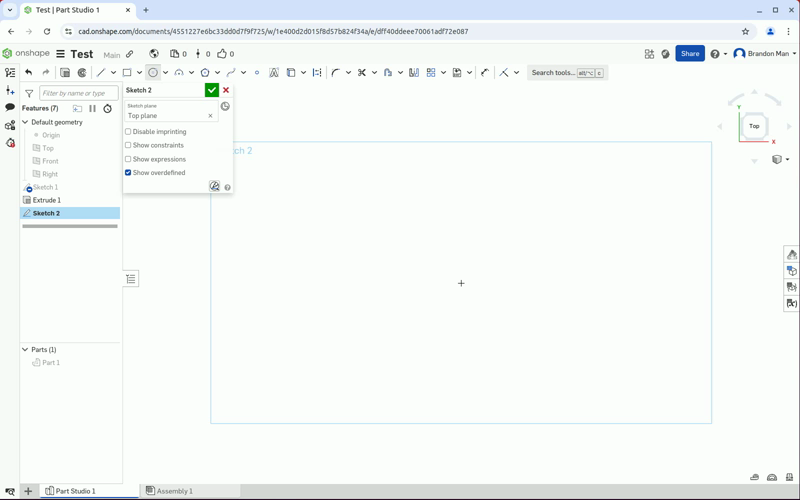
click(461, 282)
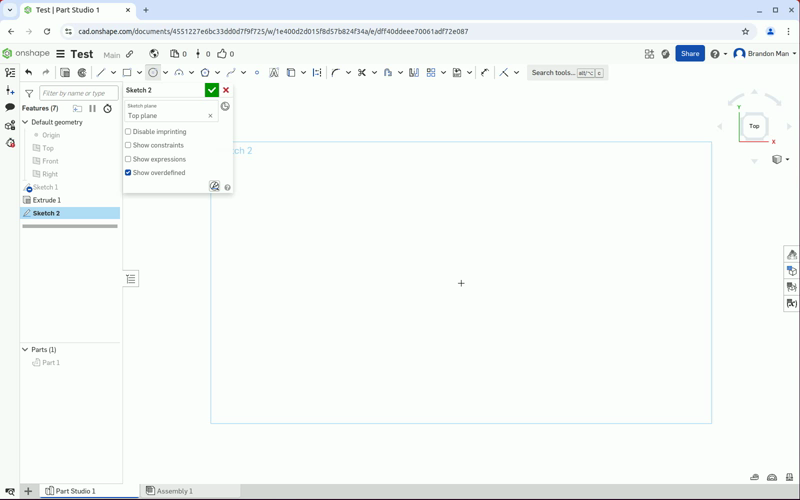
key_up(shift)
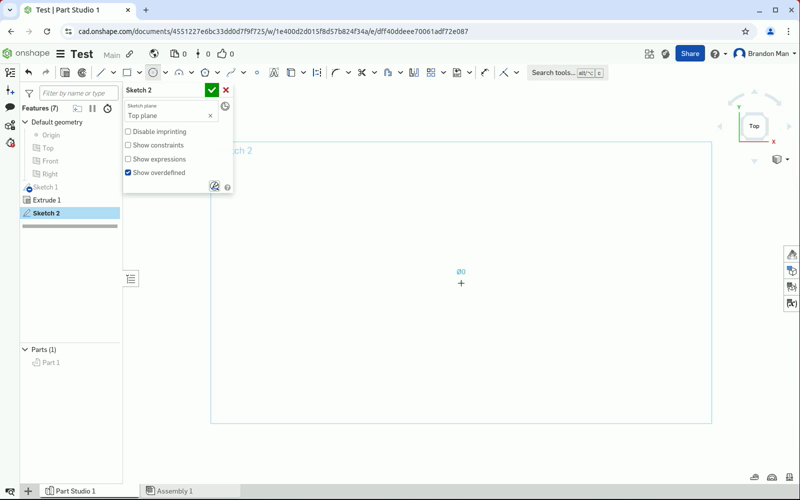
mouse_move(471, 282)
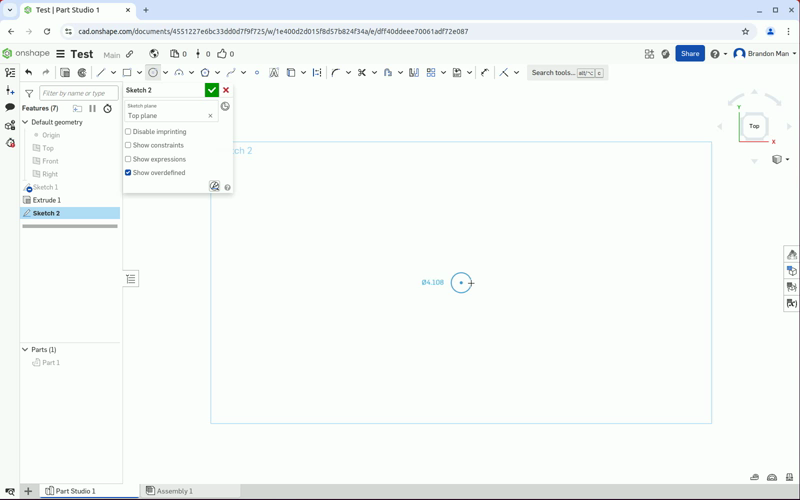
click(471, 282)
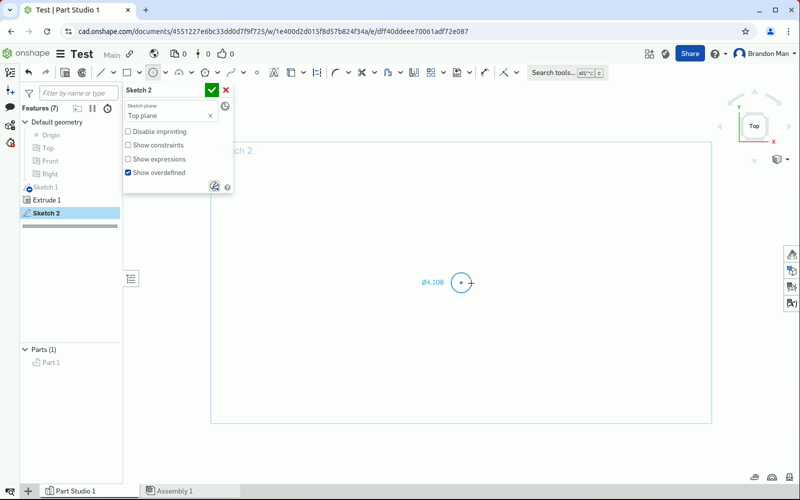
key(esc)
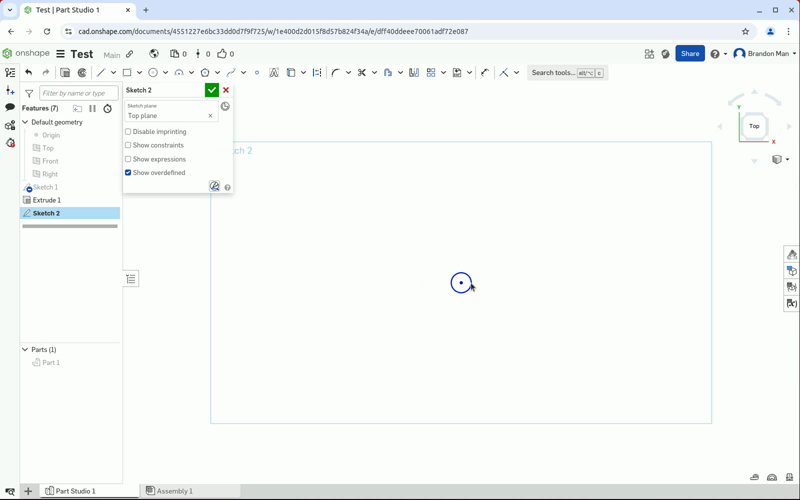
key(c)
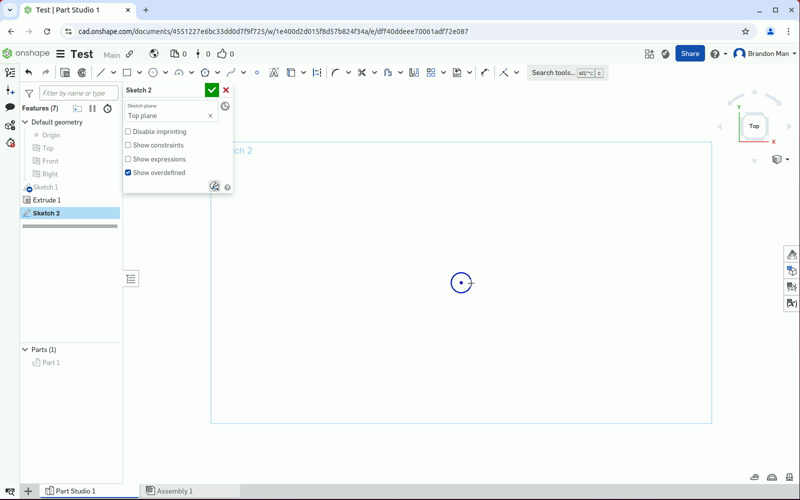
key_down(shift)
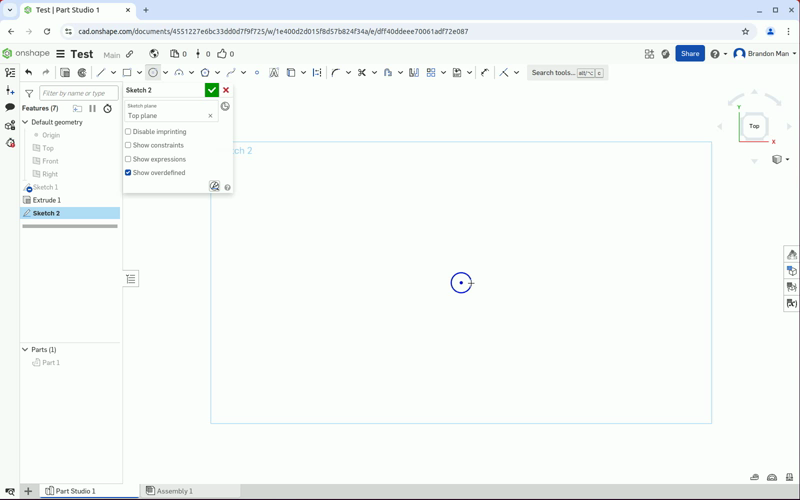
mouse_move(461, 282)
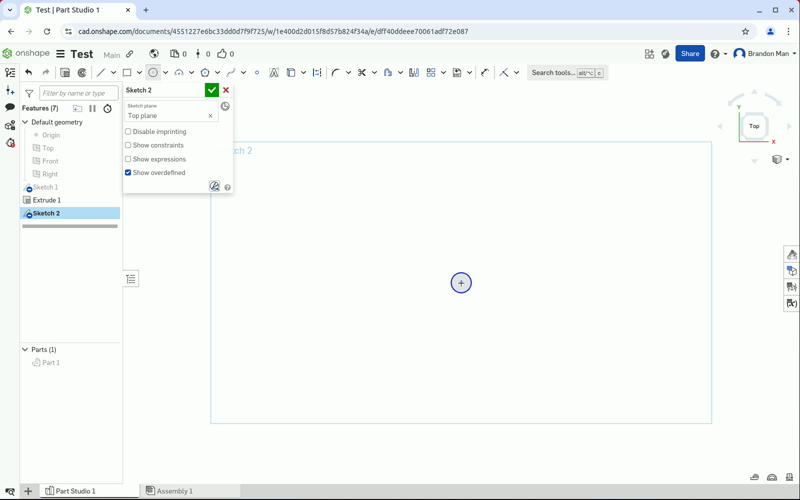
click(461, 282)
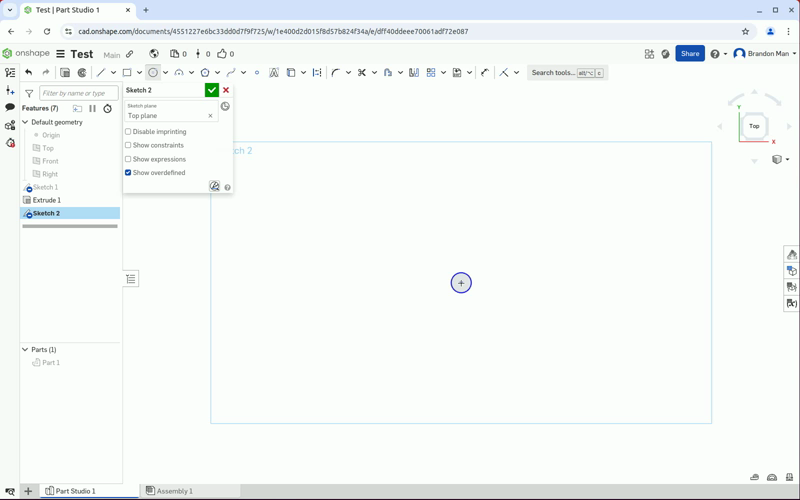
key_up(shift)
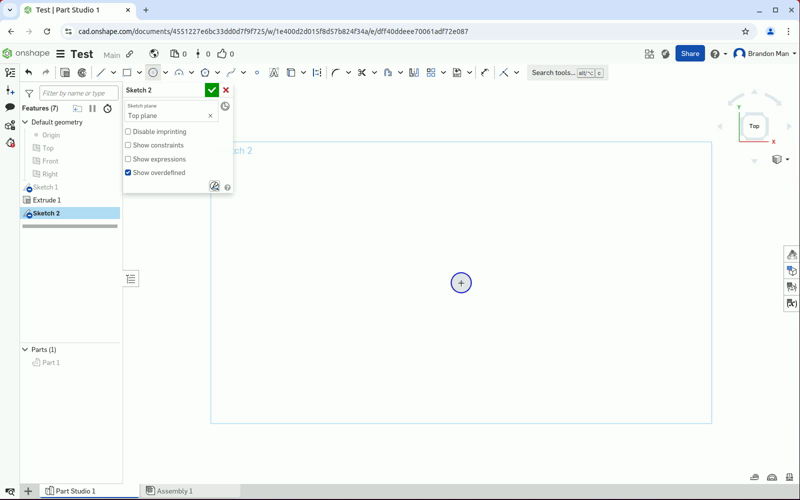
mouse_move(469, 282)
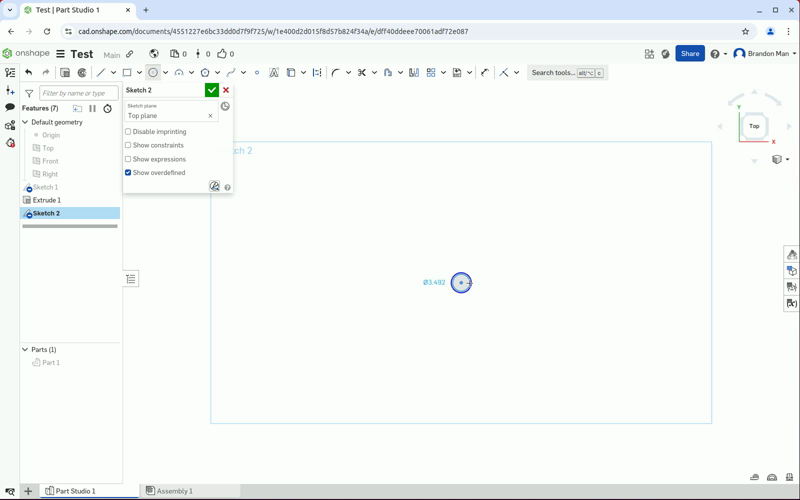
scroll(6)
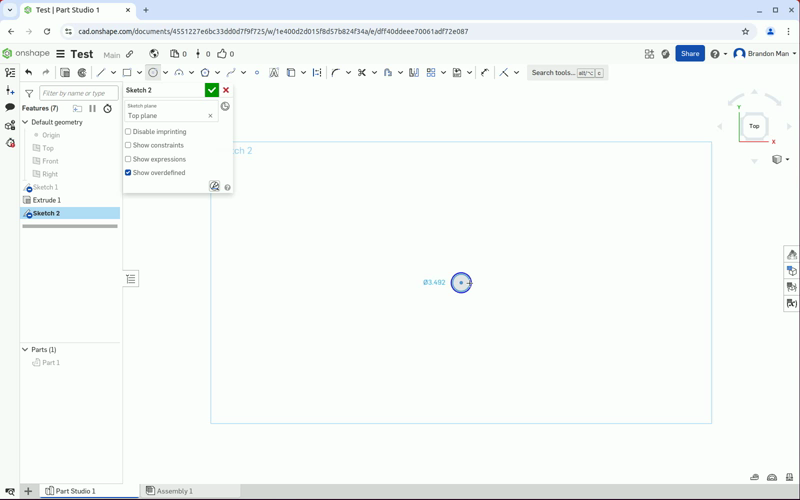
scroll(6)
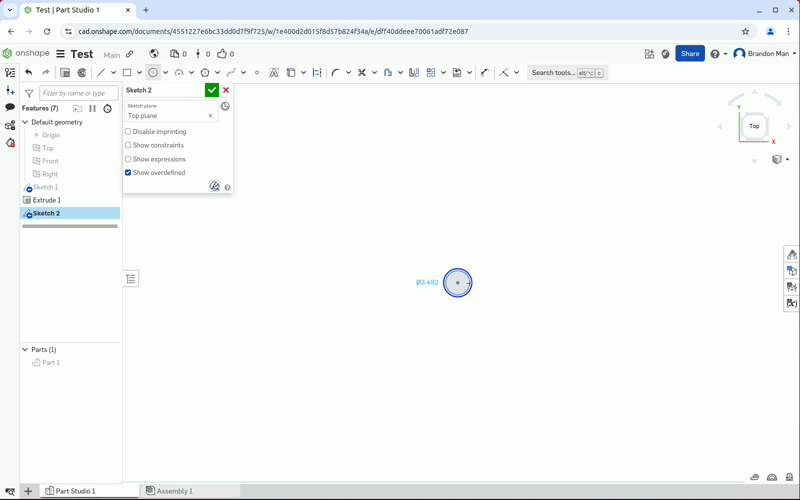
scroll(6)
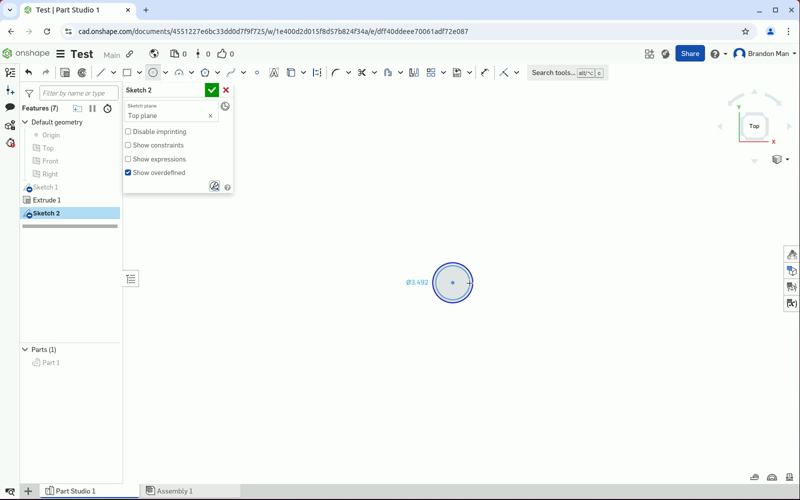
scroll(6)
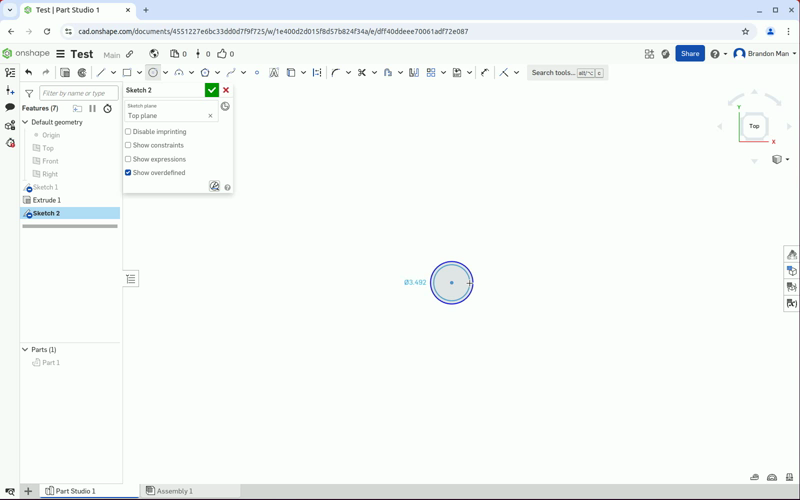
scroll(6)
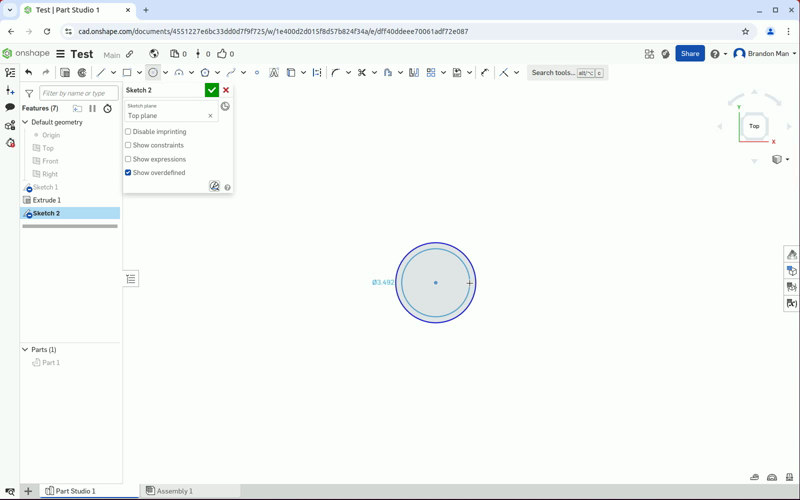
scroll(6)
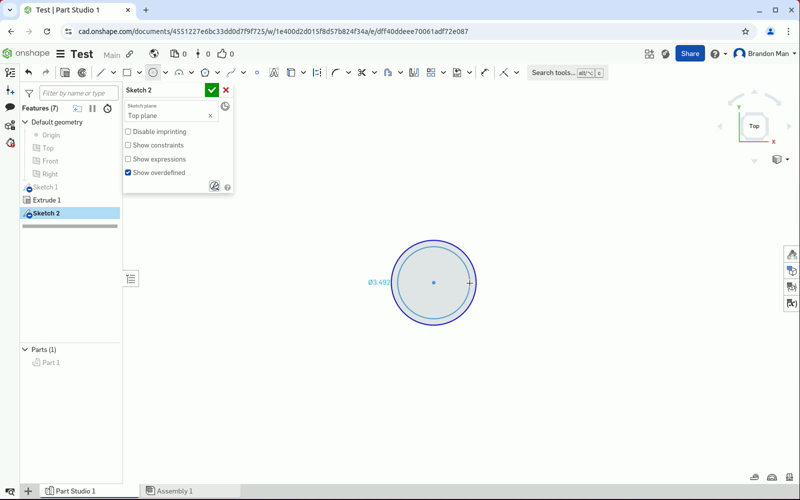
scroll(6)
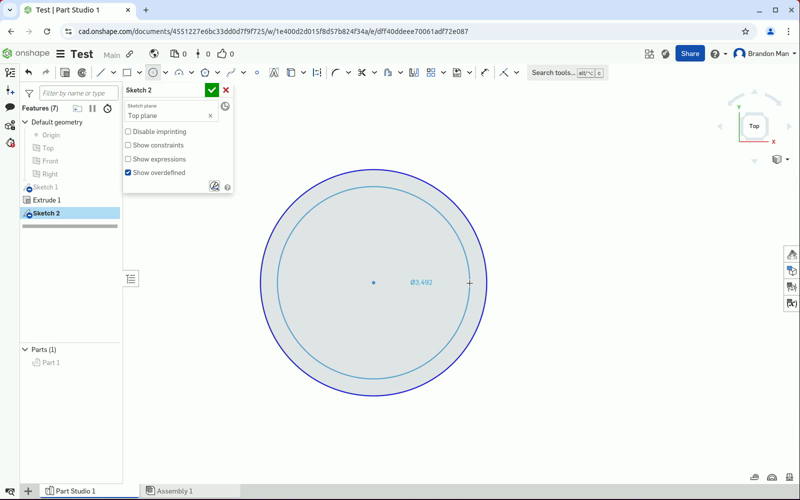
click(469, 282)
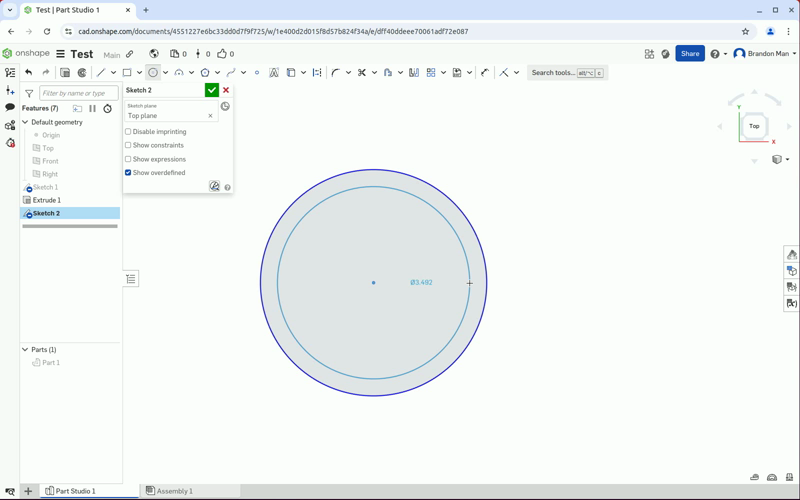
scroll(-6)
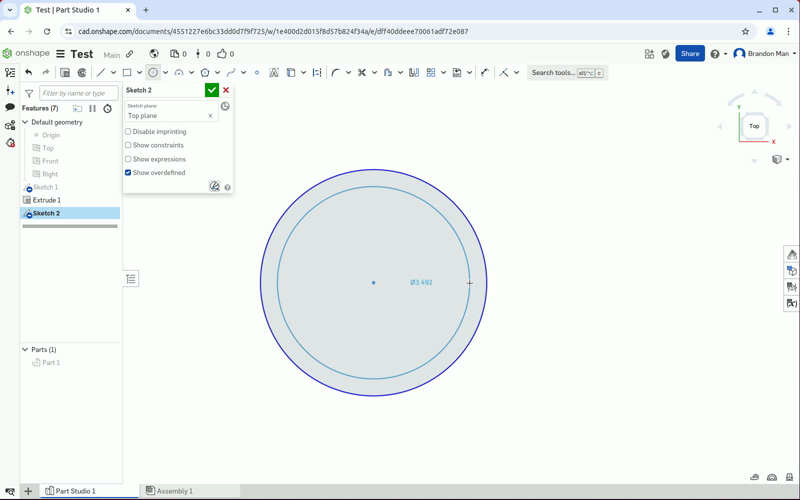
scroll(-6)
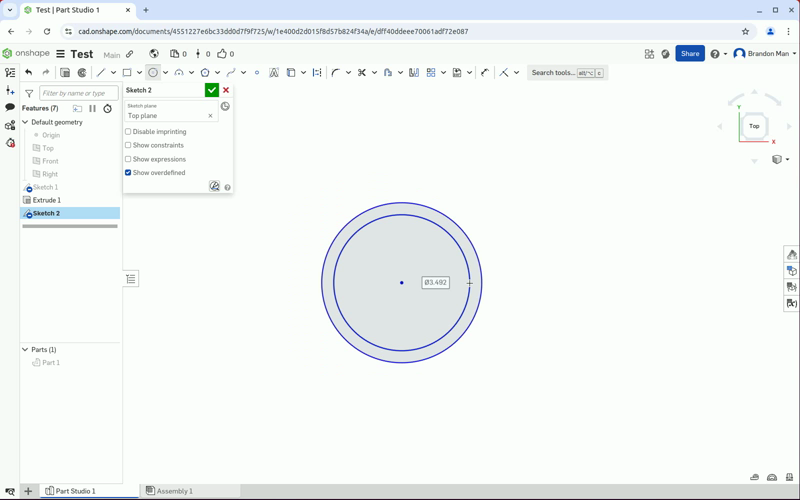
scroll(-6)
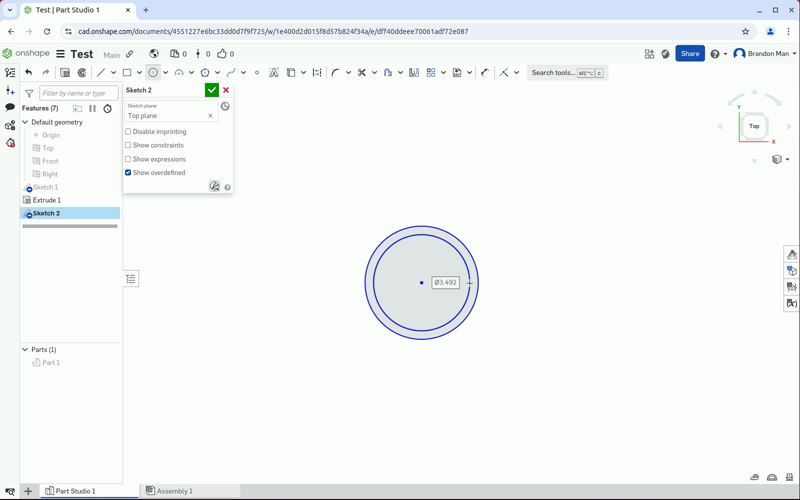
scroll(-6)
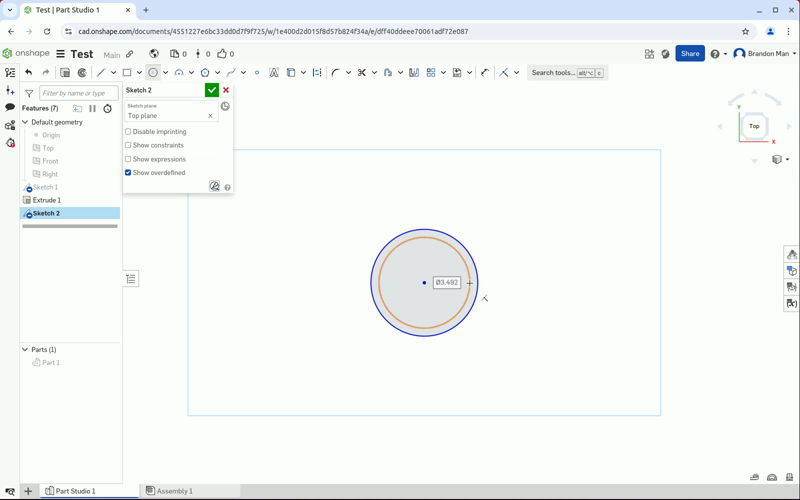
scroll(-6)
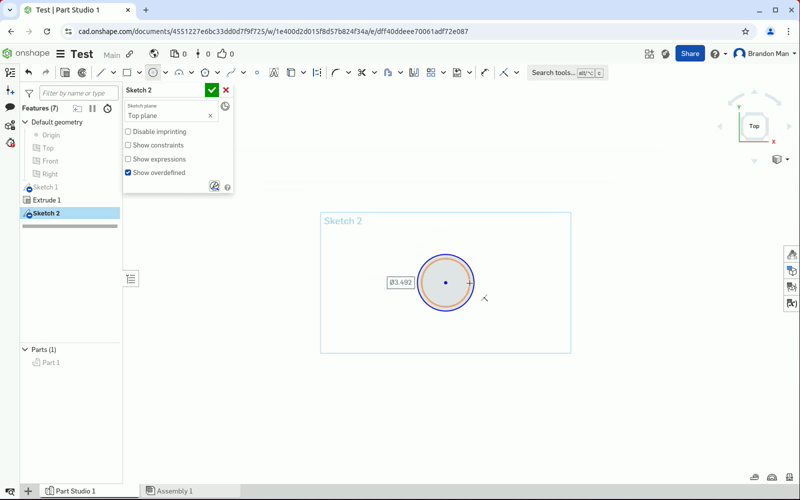
scroll(-6)
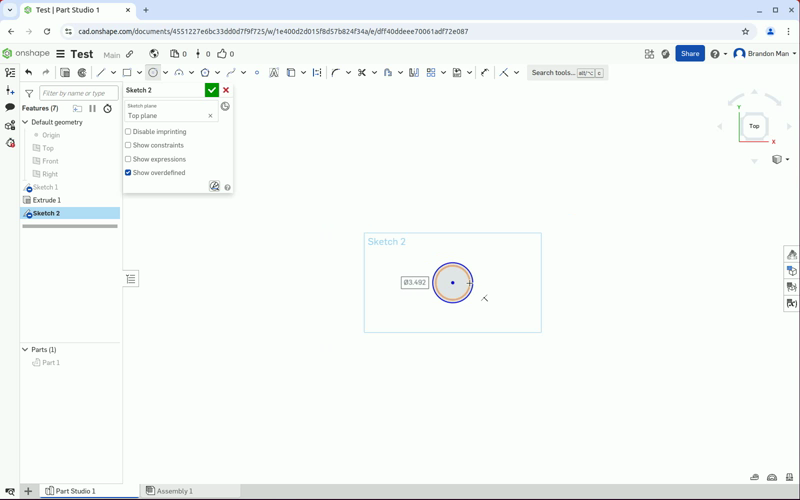
scroll(-6)
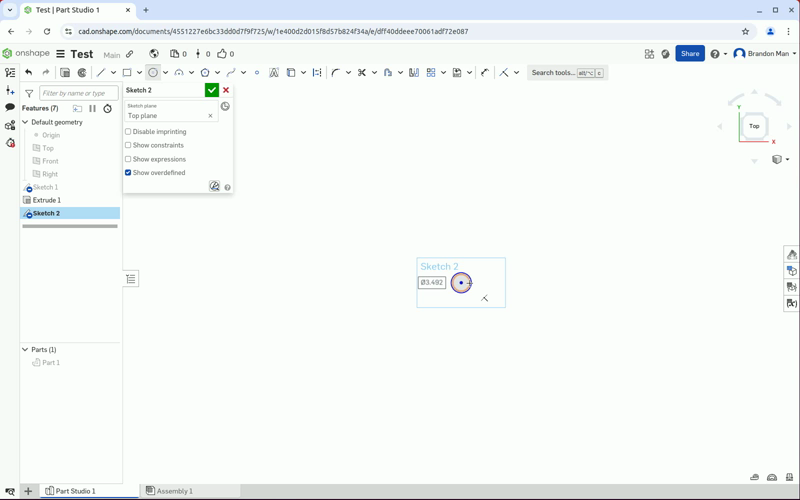
key(esc)
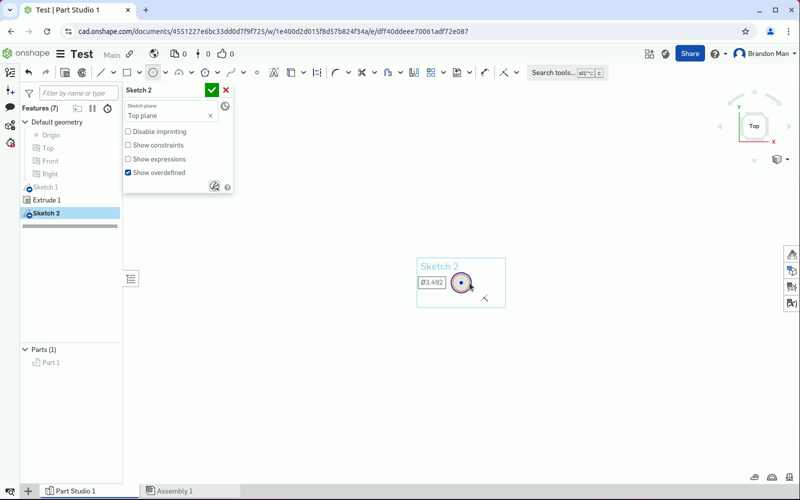
mouse_move(459, 274)
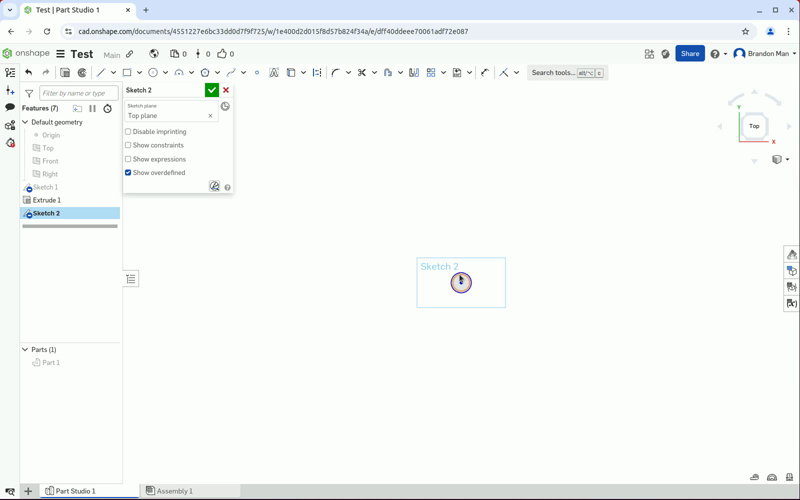
scroll(6)
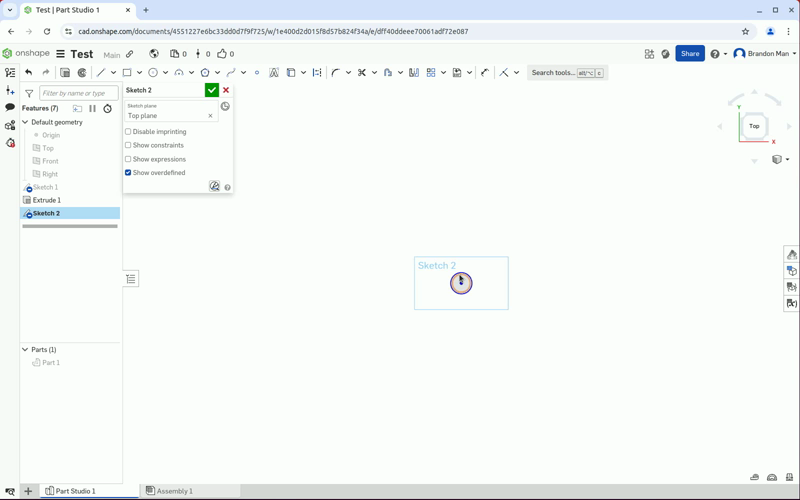
scroll(6)
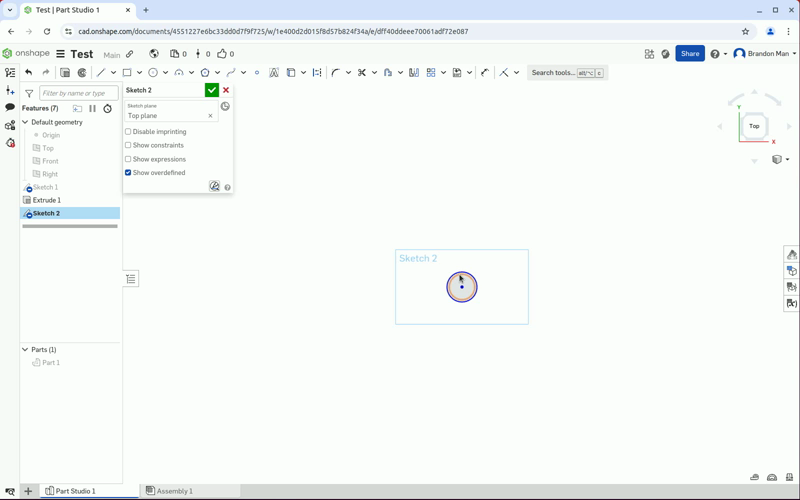
scroll(6)
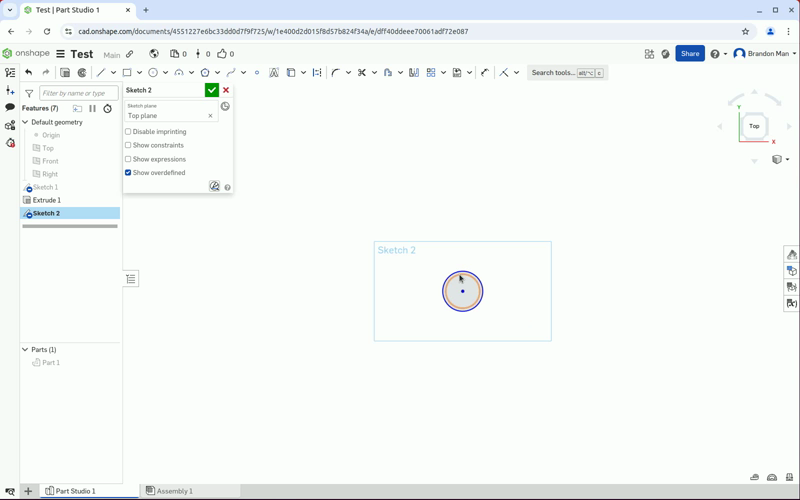
scroll(6)
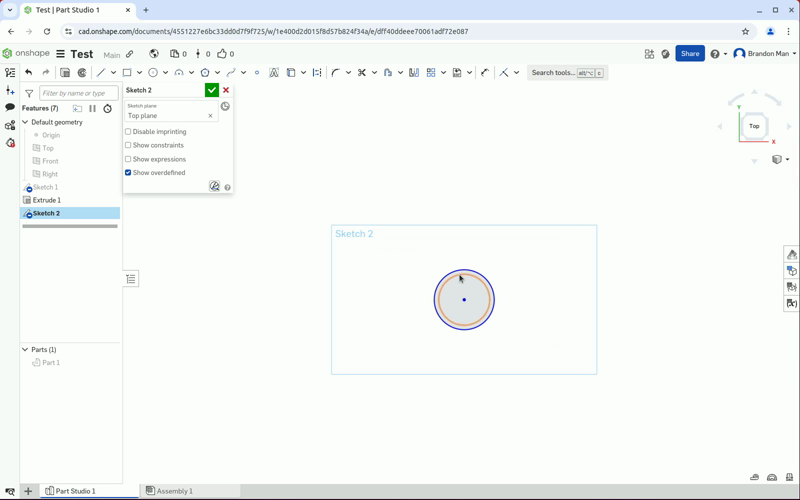
scroll(6)
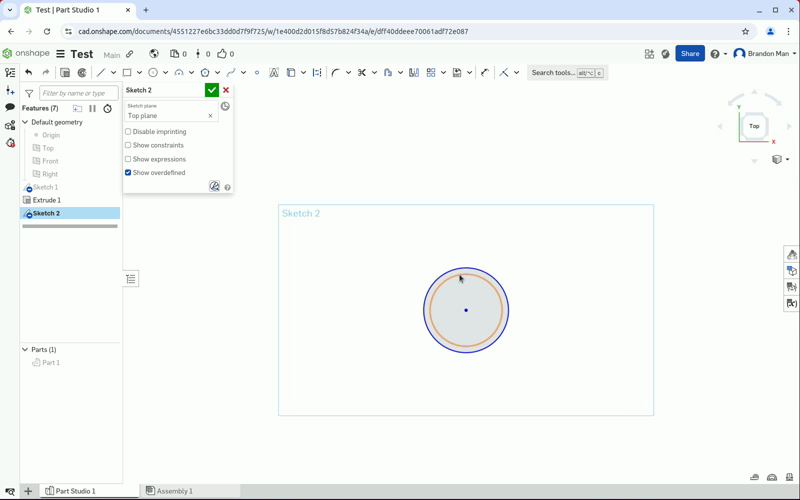
scroll(6)
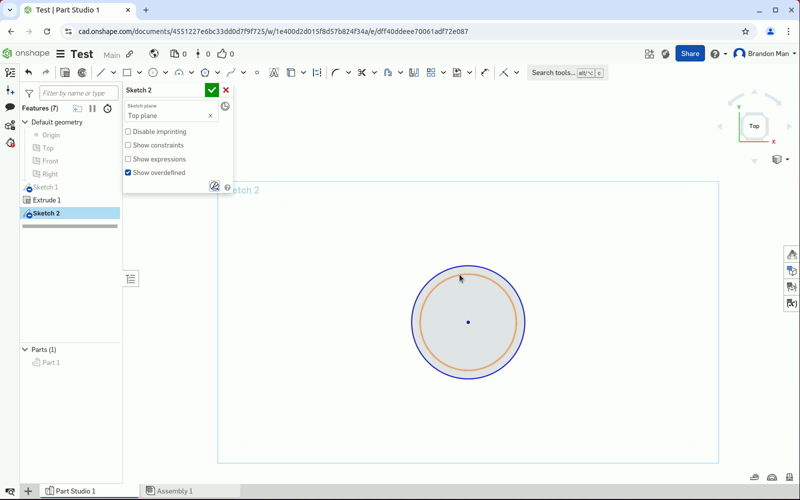
scroll(6)
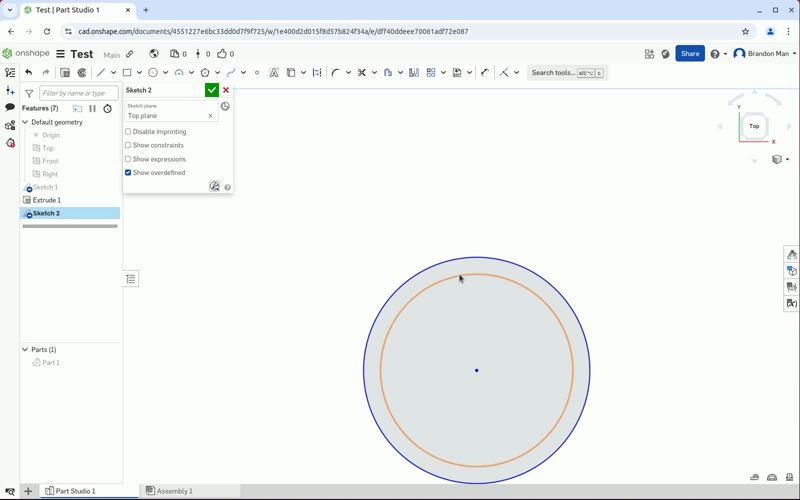
click(459, 274)
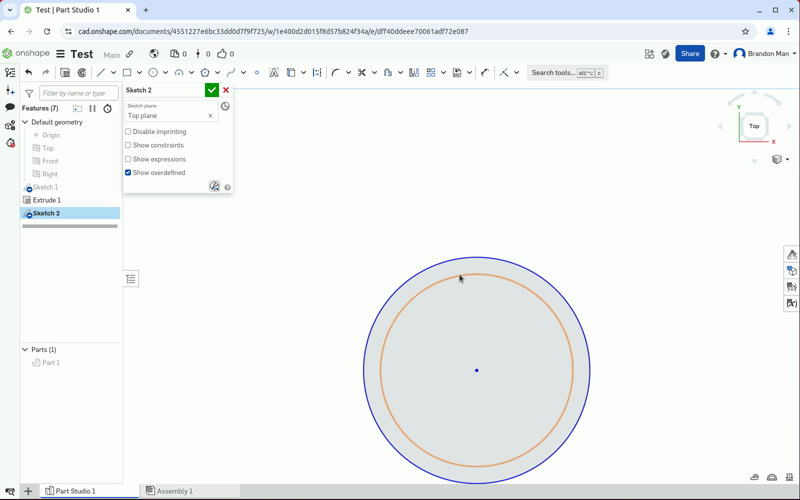
scroll(-6)
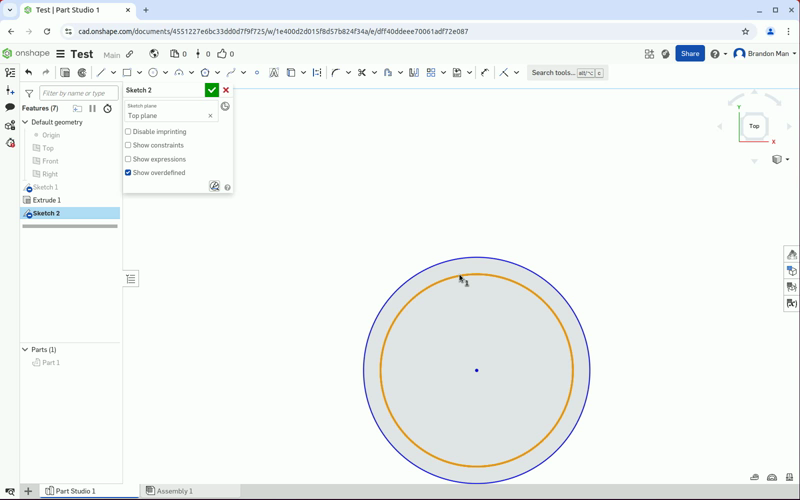
scroll(-6)
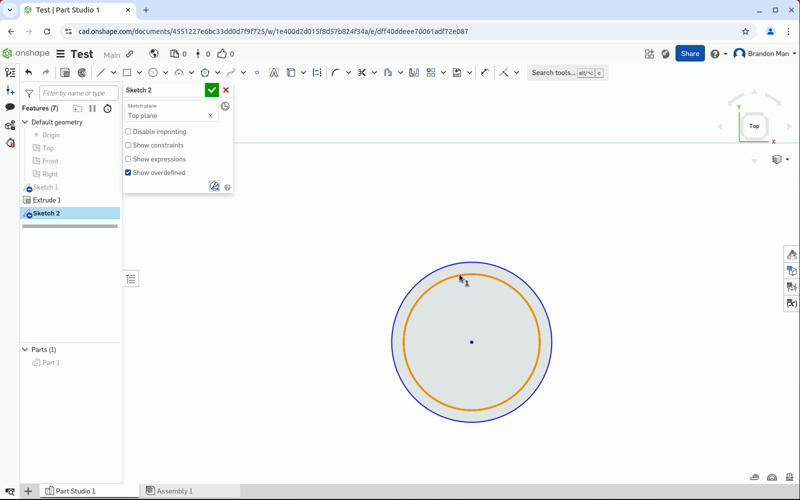
scroll(-6)
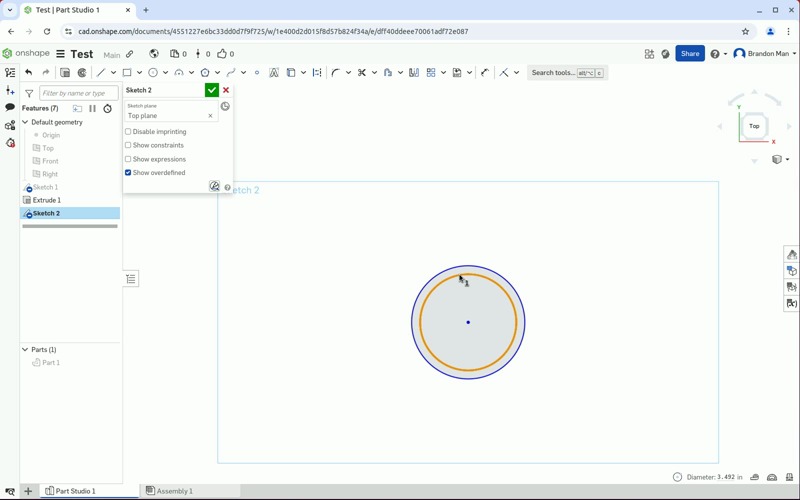
scroll(-6)
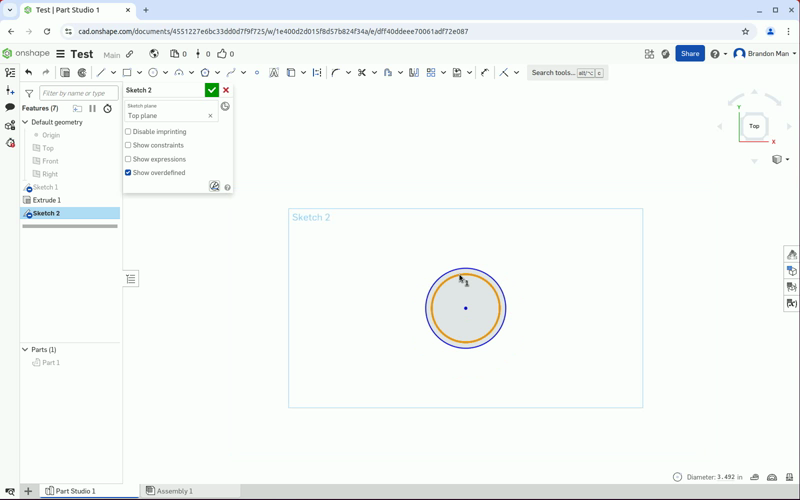
scroll(-6)
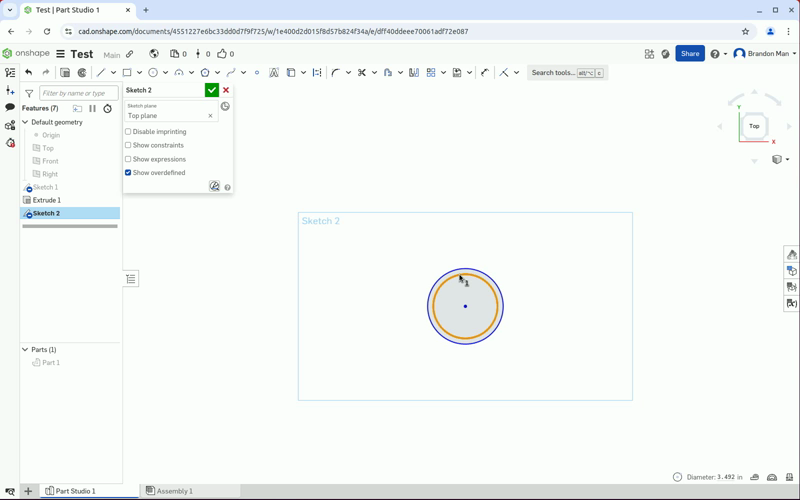
scroll(-6)
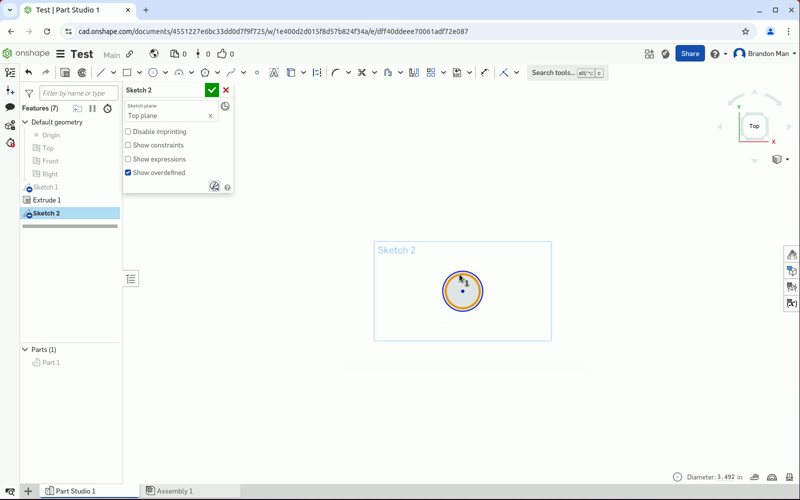
scroll(-6)
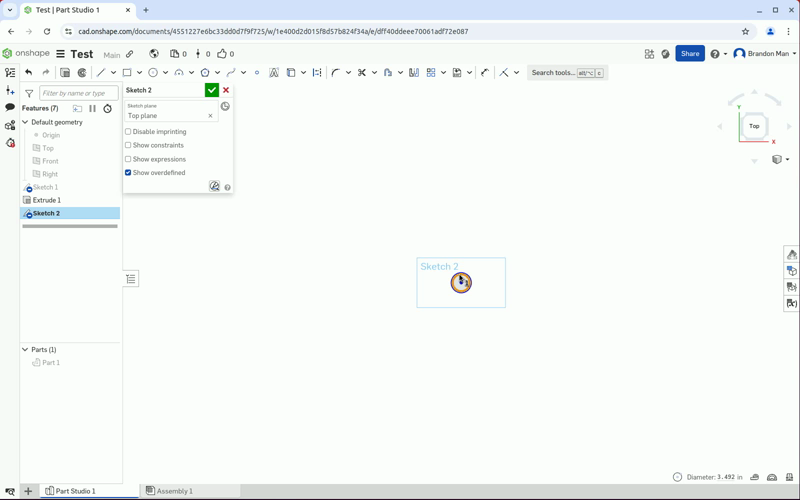
mouse_move(73, 352)
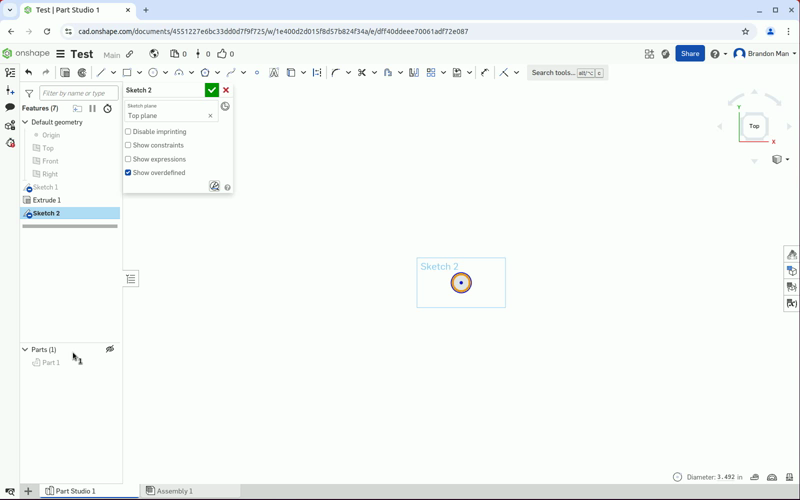
key(shift+y)
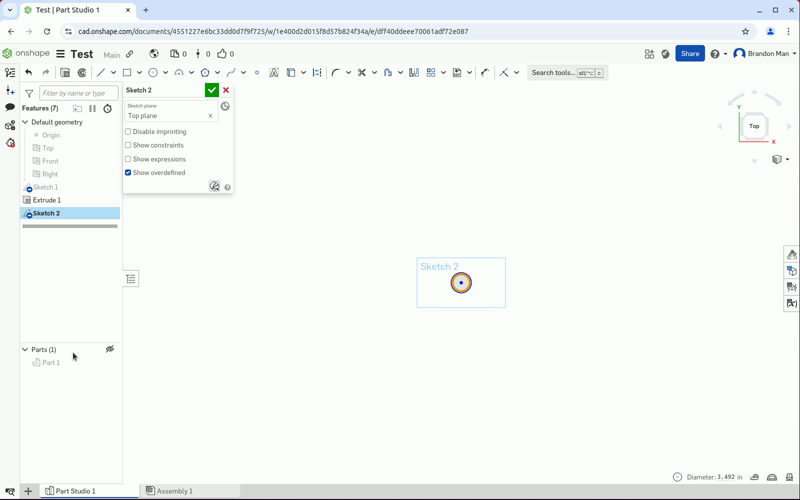
key(shift+e)
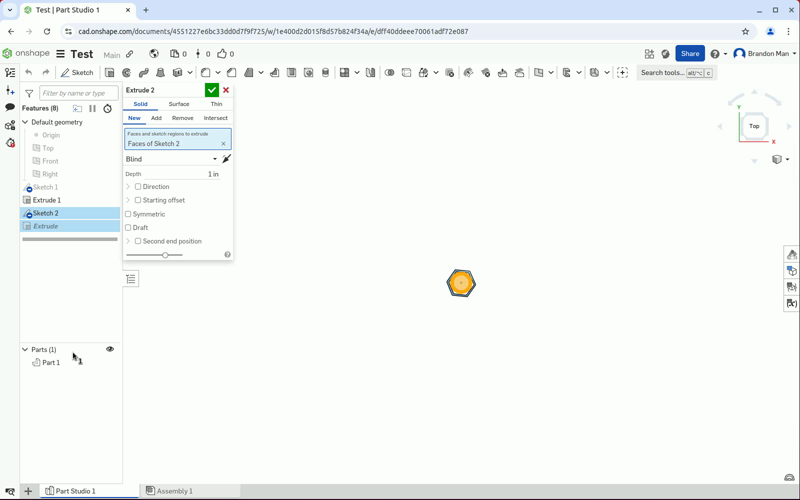
mouse_move(143, 106)
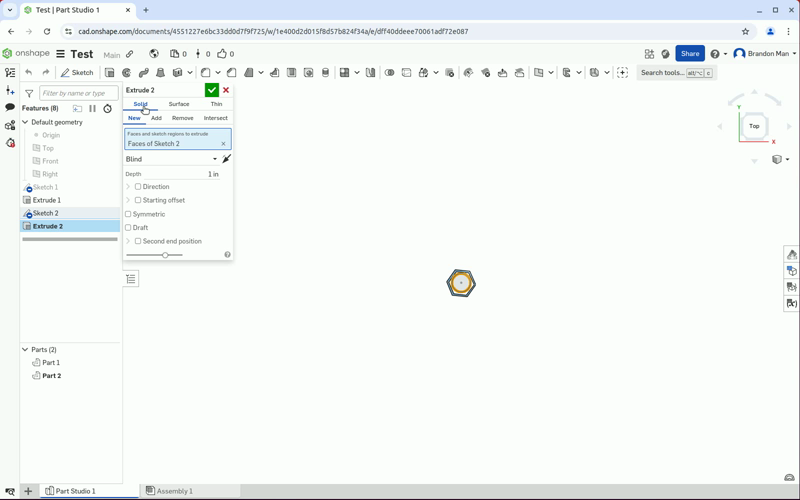
click(143, 106)
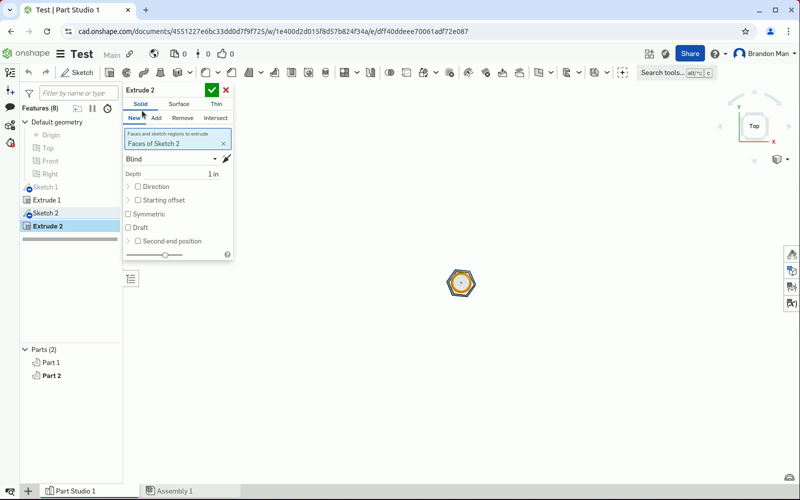
mouse_move(137, 120)
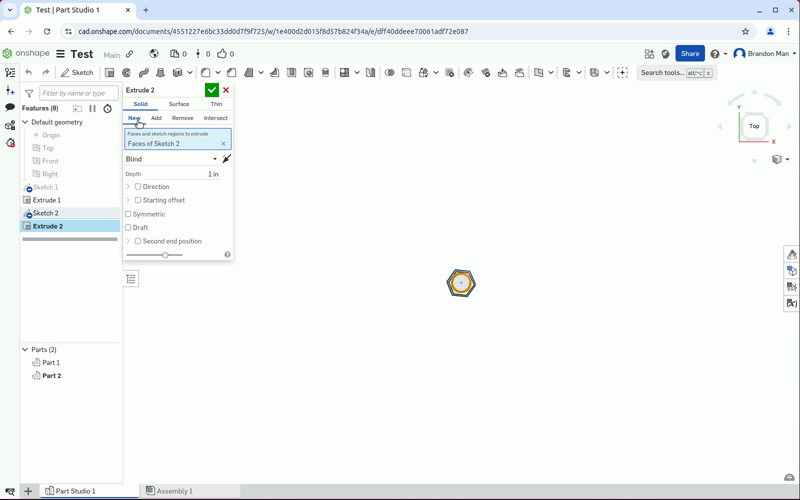
click(137, 120)
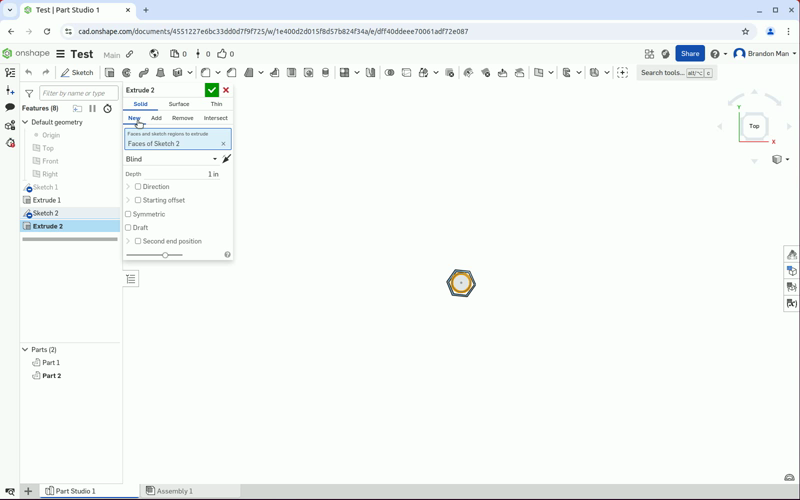
key(tab, 4)
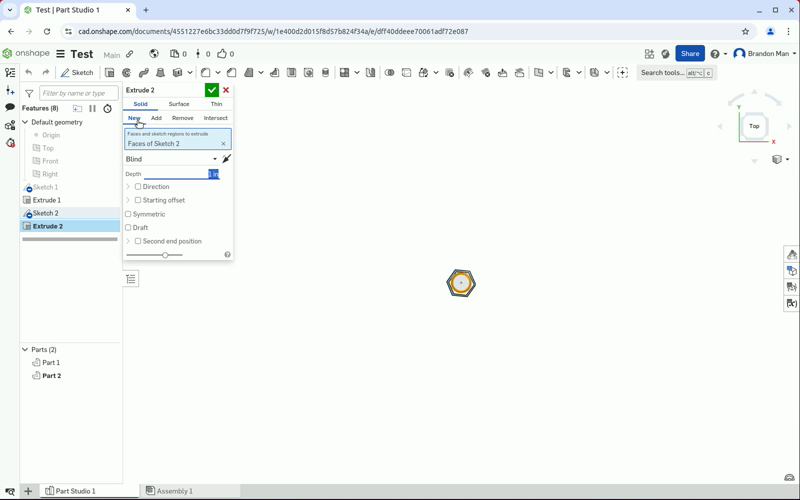
text(23.108)
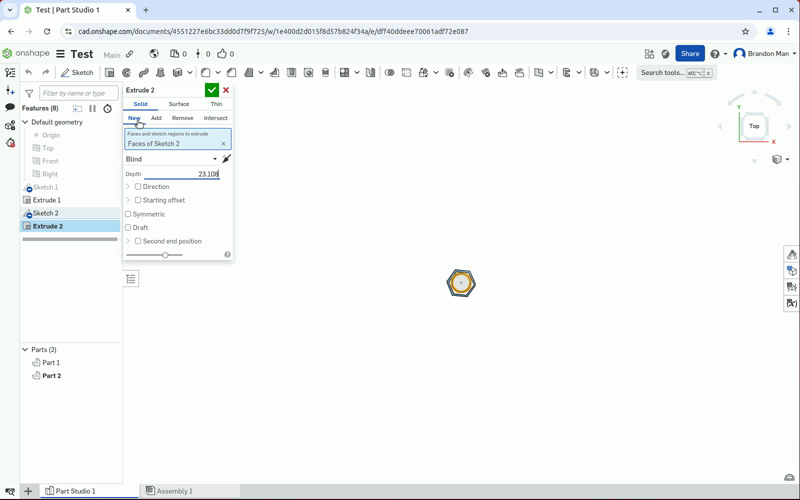
key(enter)
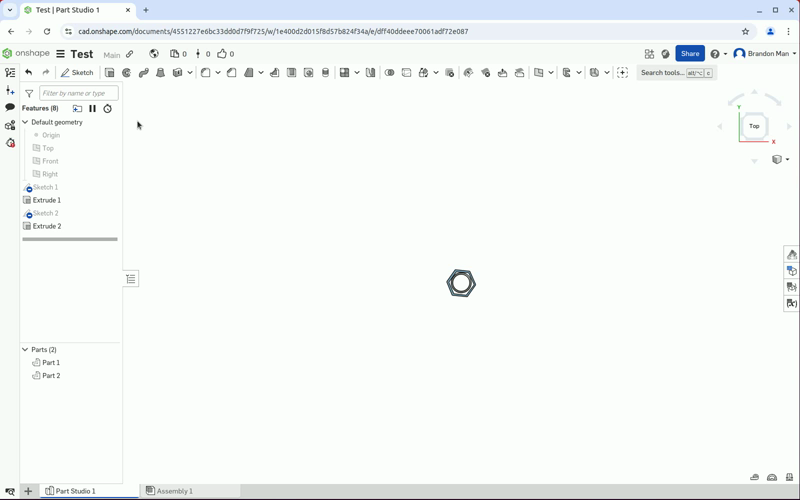
key(shift+h)
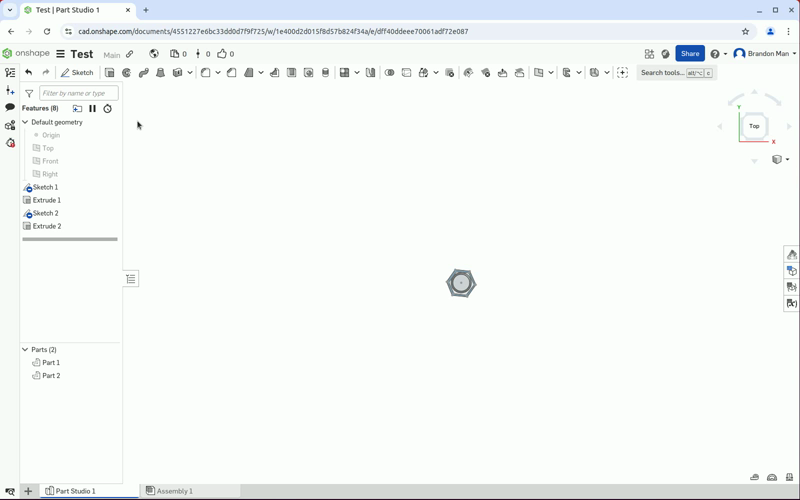
key(shift+h)
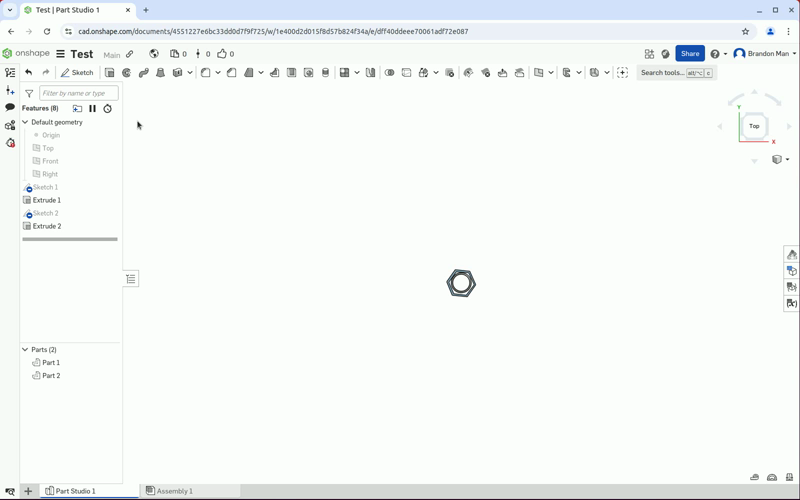
mouse_move(73, 189)
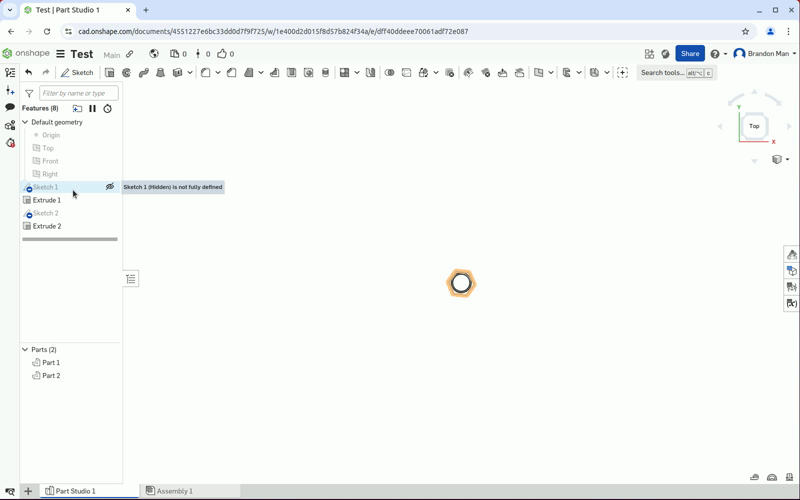
click(73, 189)
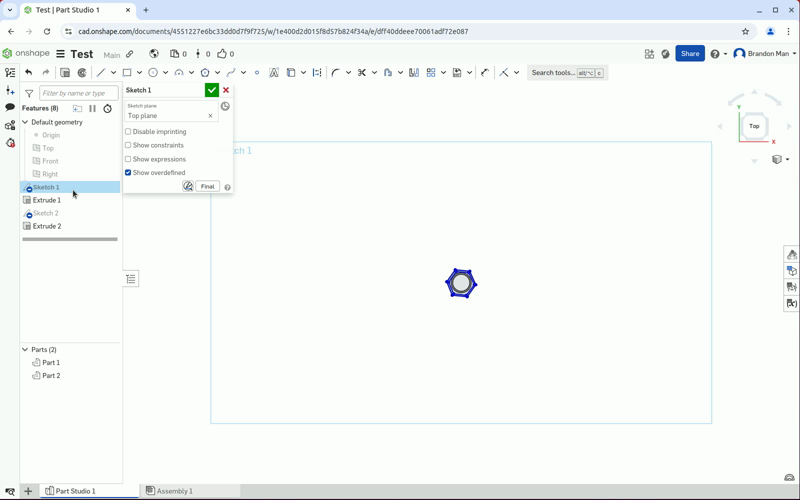
mouse_move(229, 92)
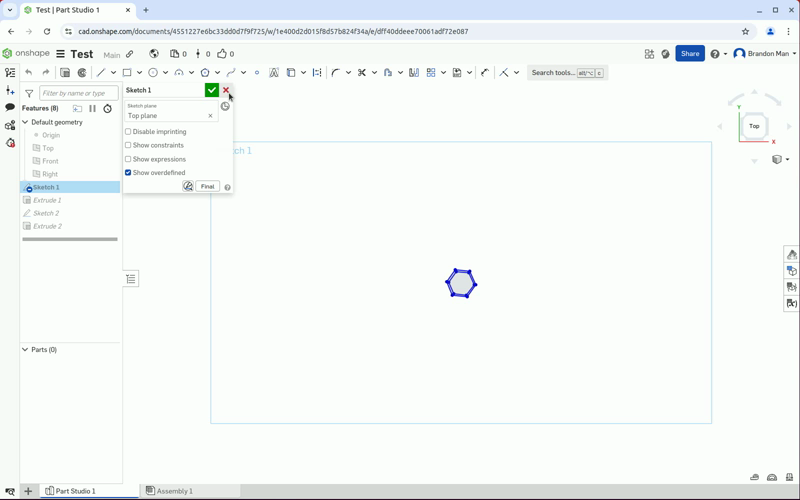
click(229, 92)
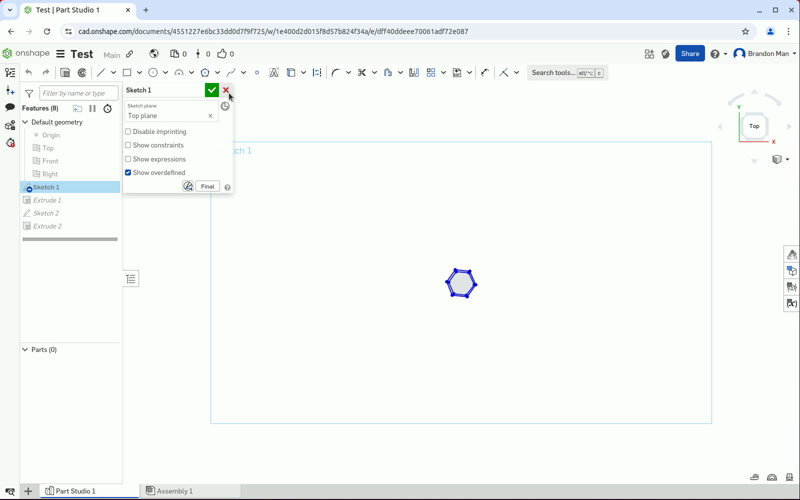
key(shift+s)
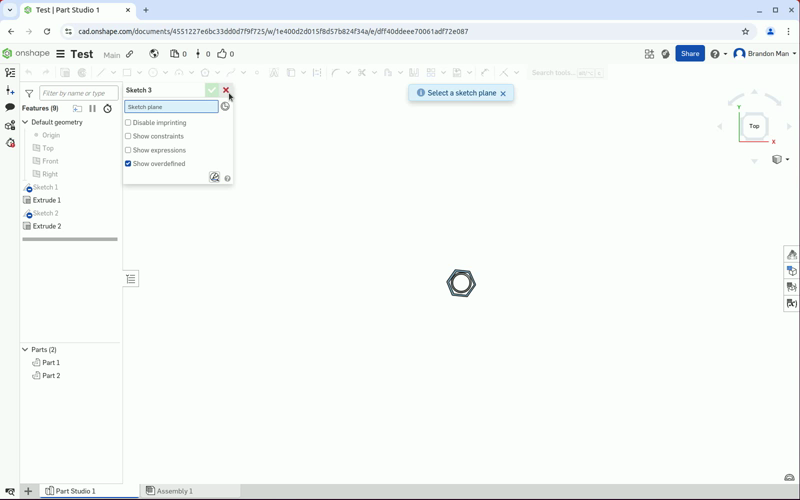
mouse_move(73, 150)
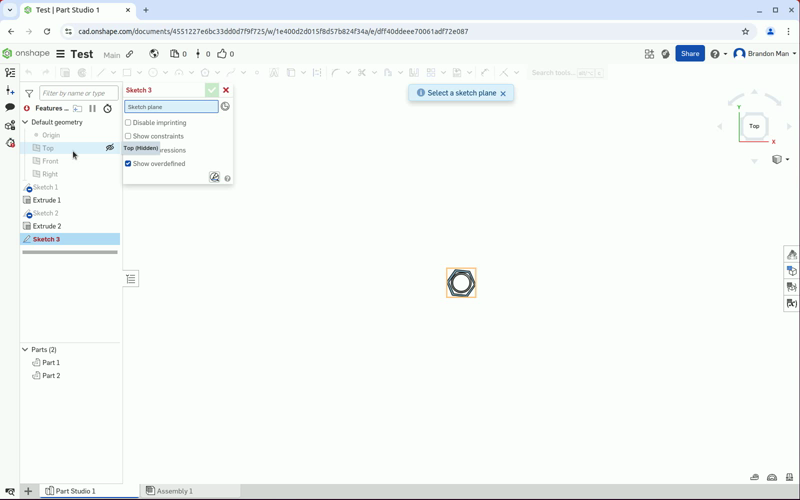
click(73, 150)
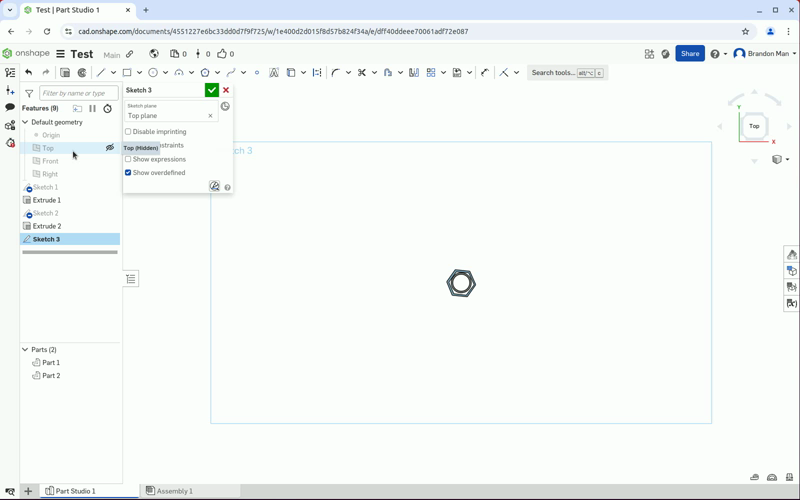
mouse_move(73, 352)
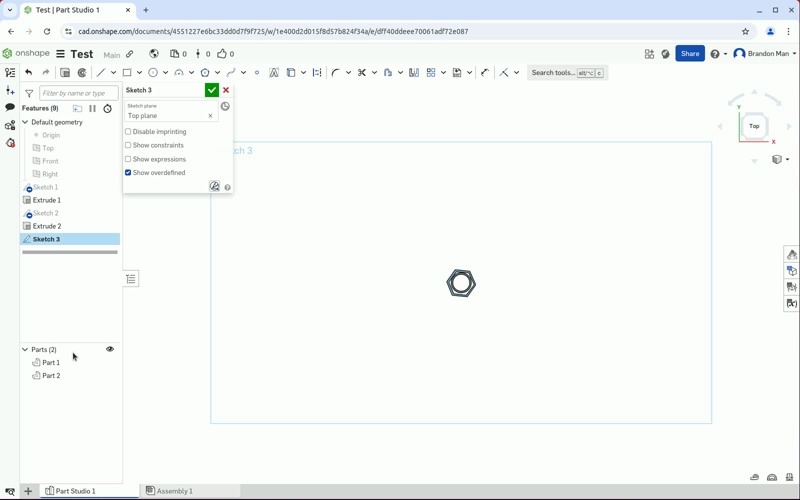
key(y)
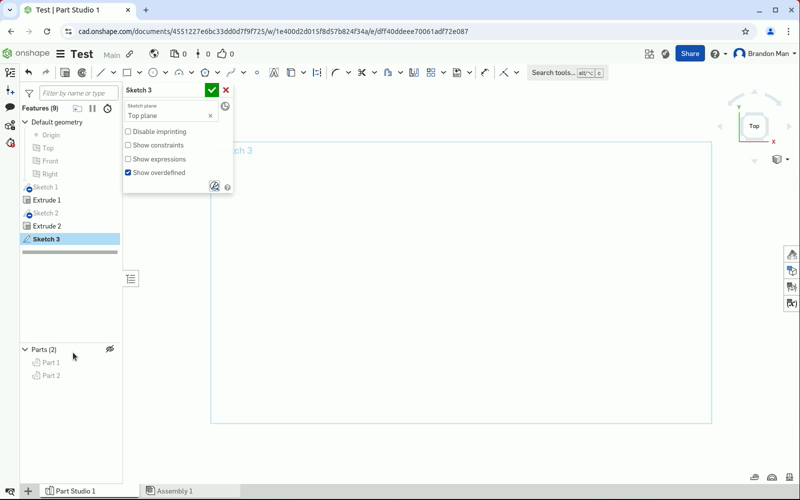
key(c)
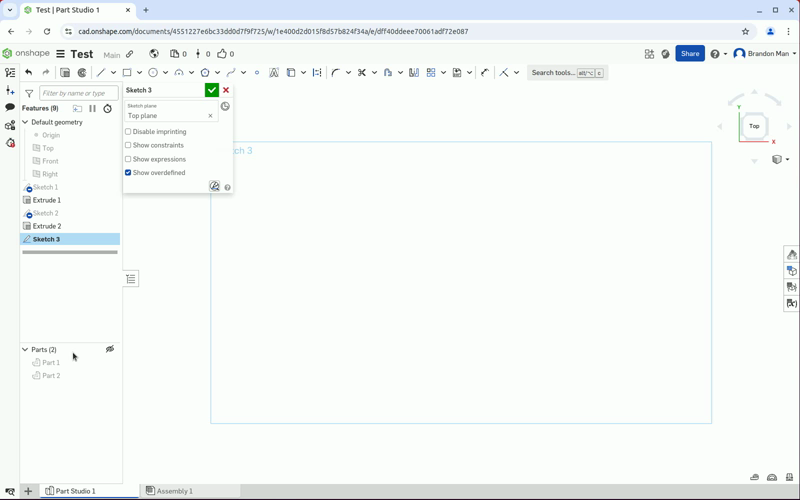
key_down(shift)
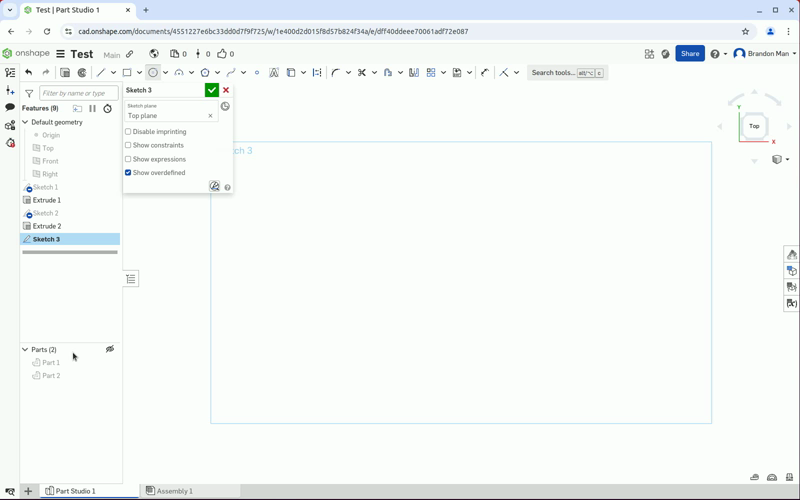
mouse_move(460, 282)
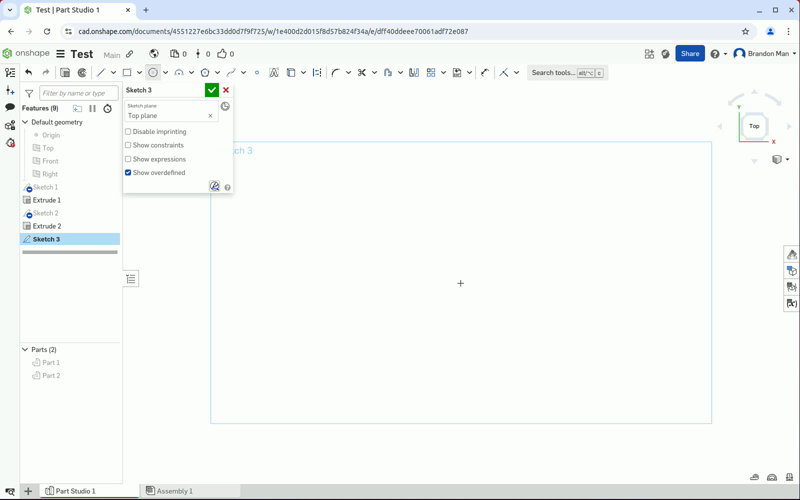
click(460, 282)
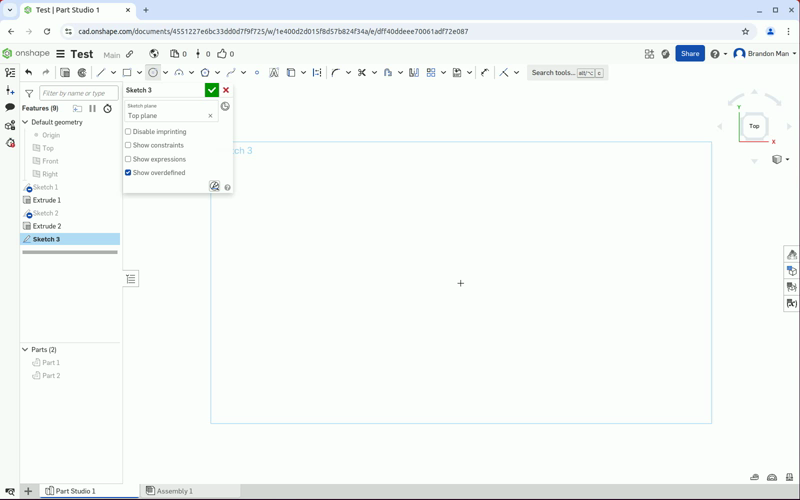
key_up(shift)
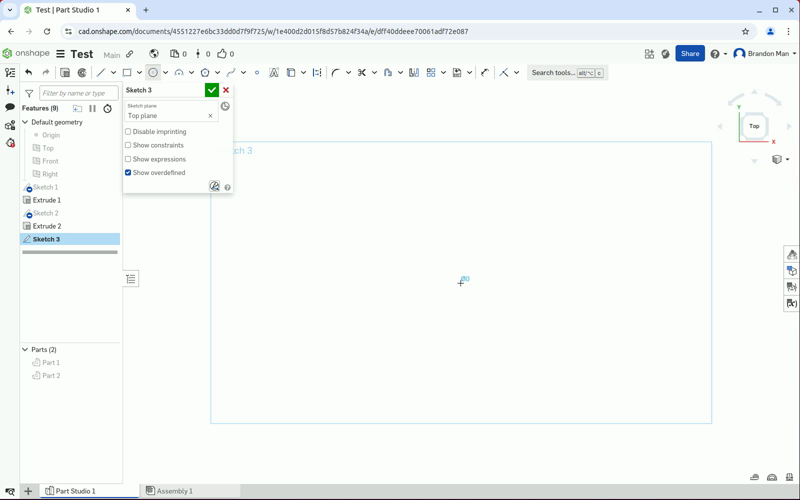
mouse_move(468, 282)
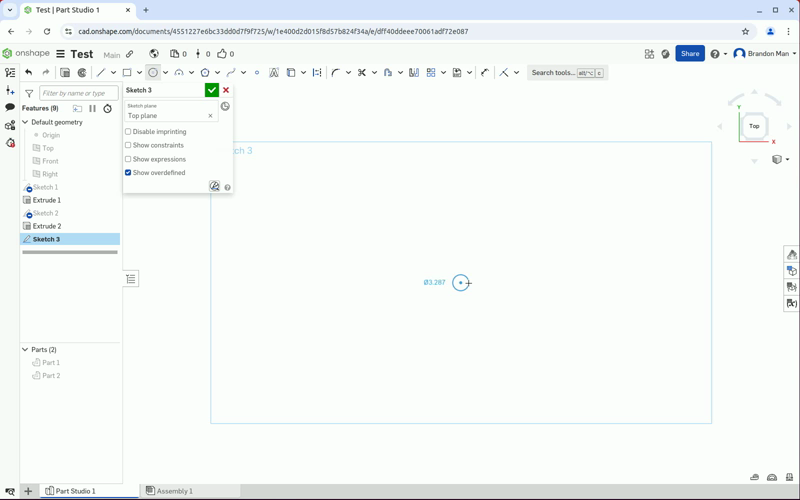
click(468, 282)
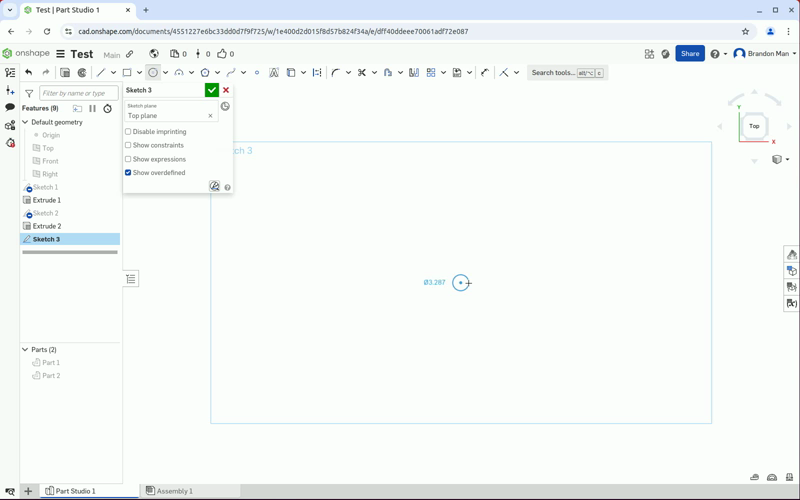
key(esc)
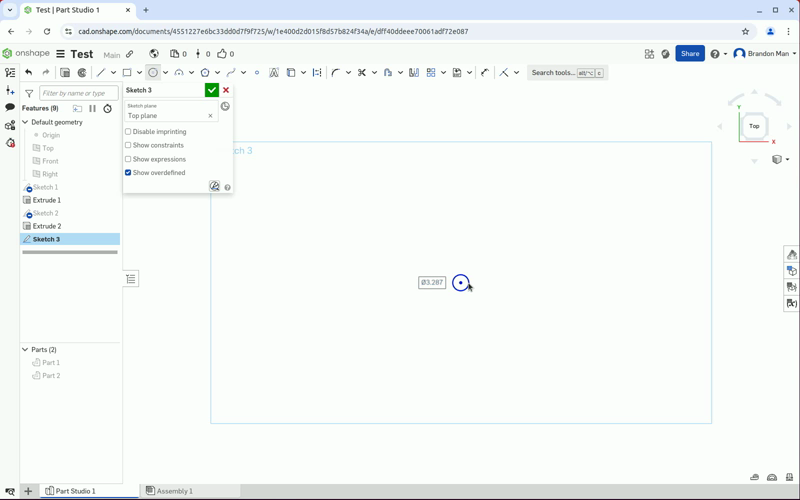
mouse_move(457, 288)
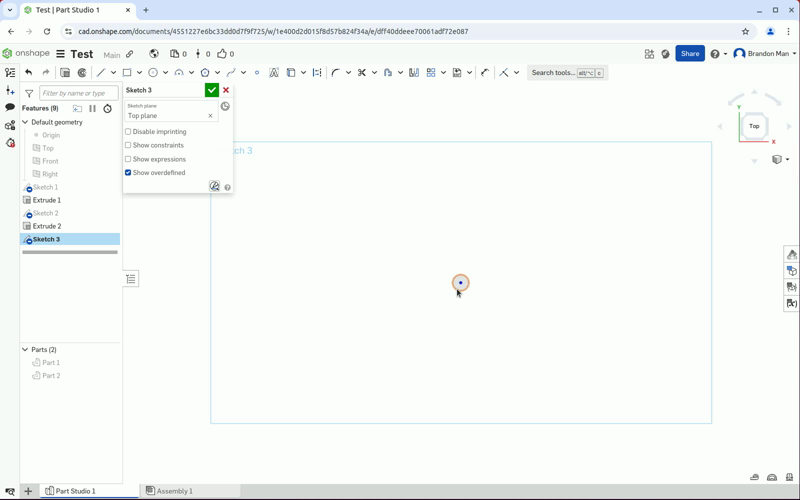
scroll(6)
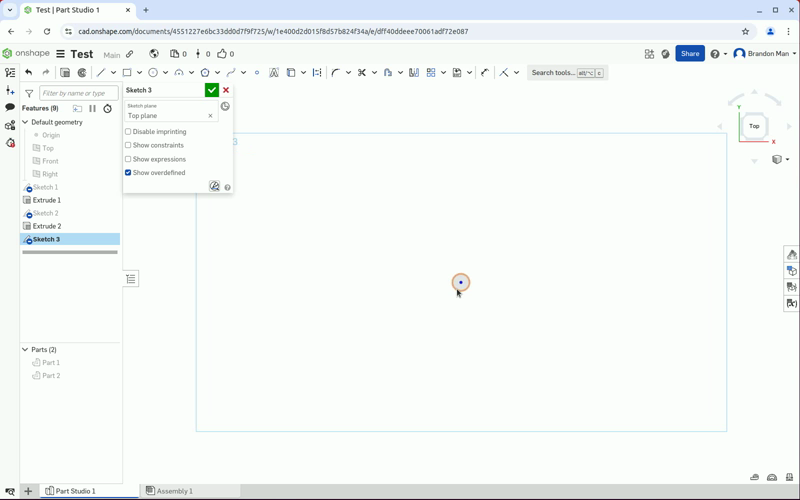
scroll(6)
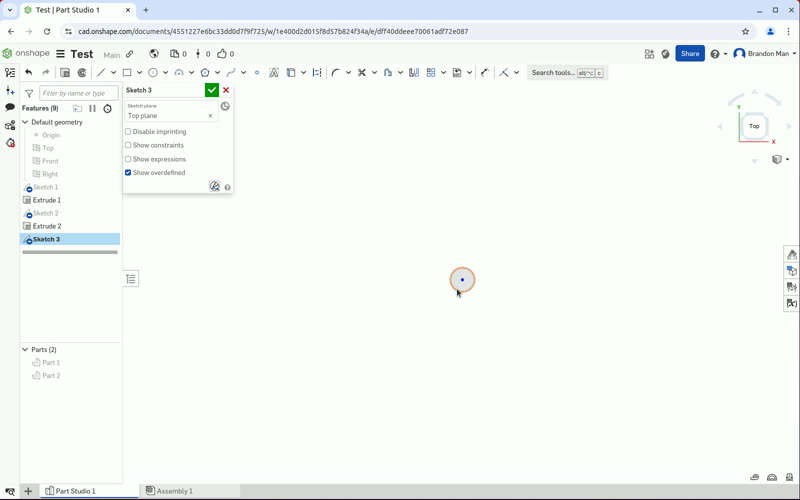
scroll(6)
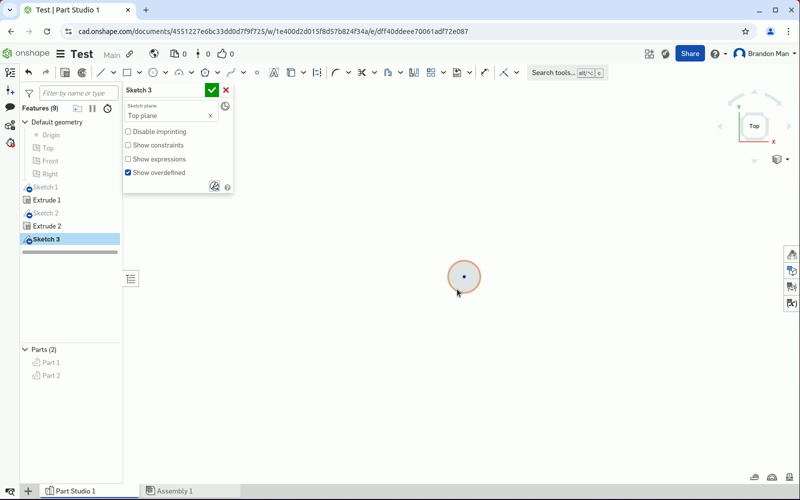
scroll(6)
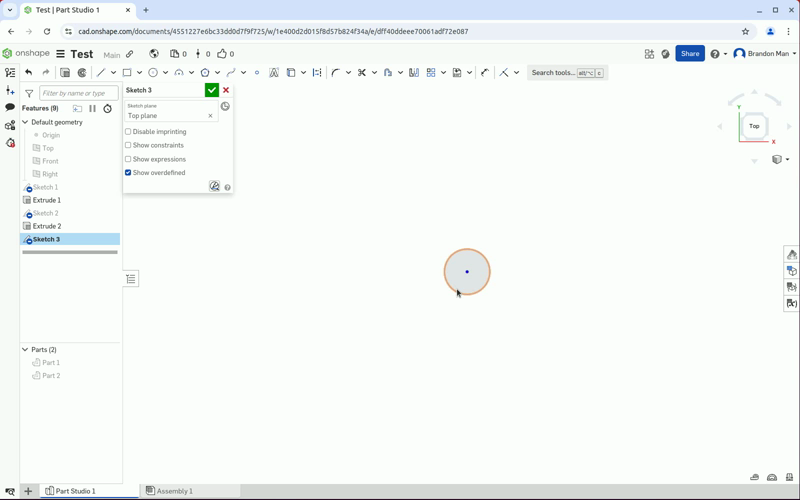
scroll(6)
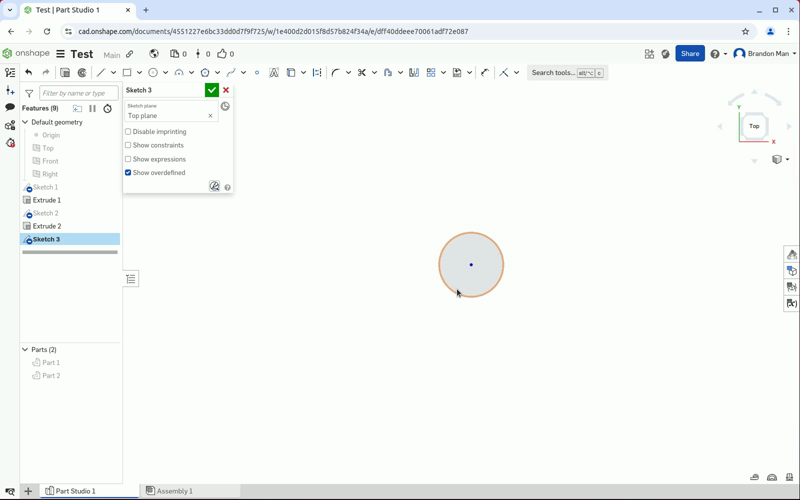
scroll(6)
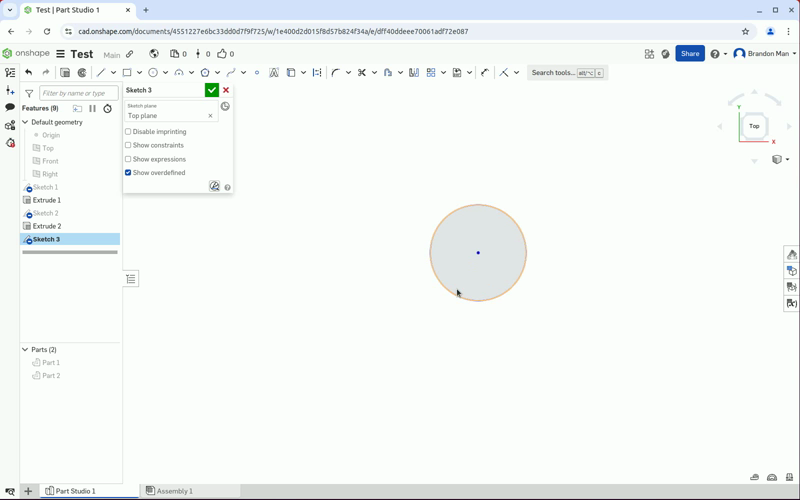
scroll(6)
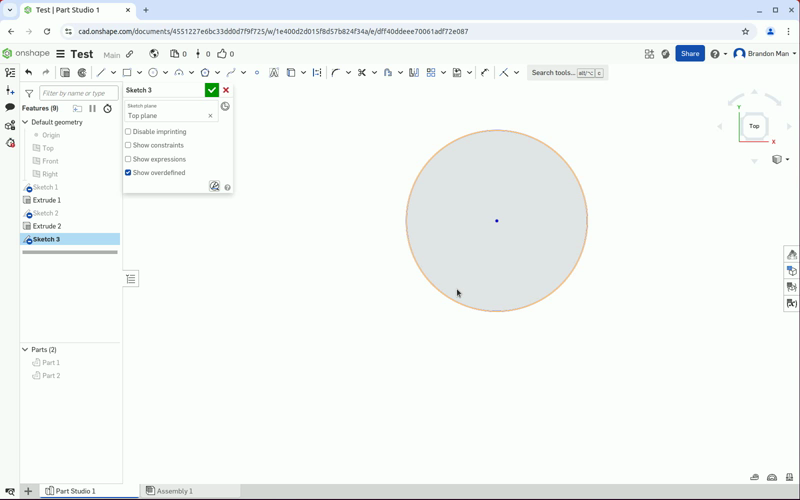
click(457, 288)
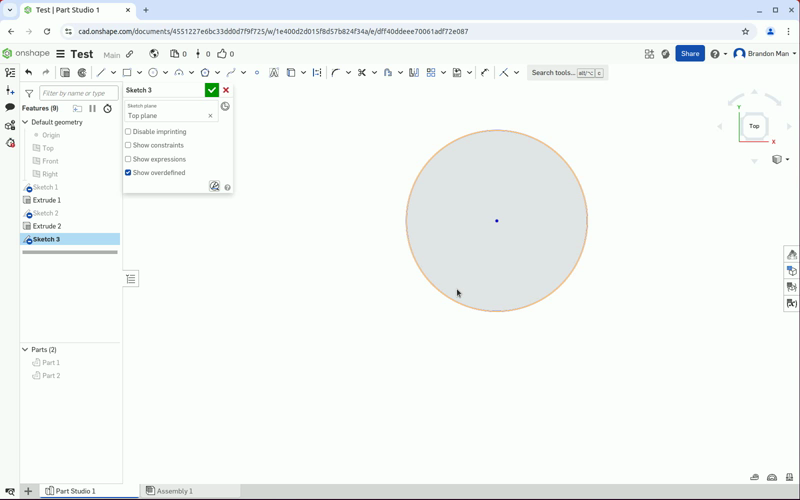
scroll(-6)
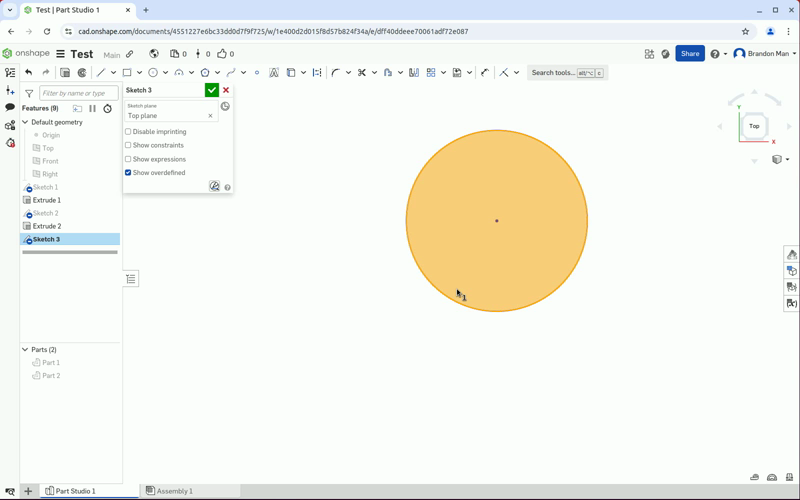
scroll(-6)
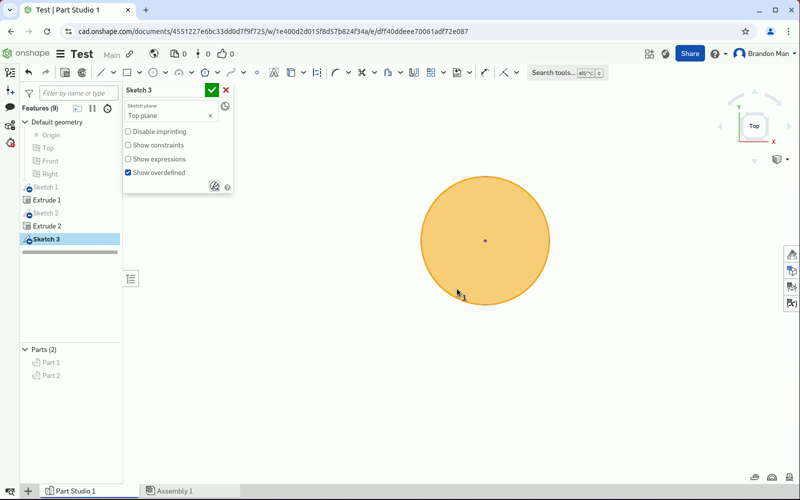
scroll(-6)
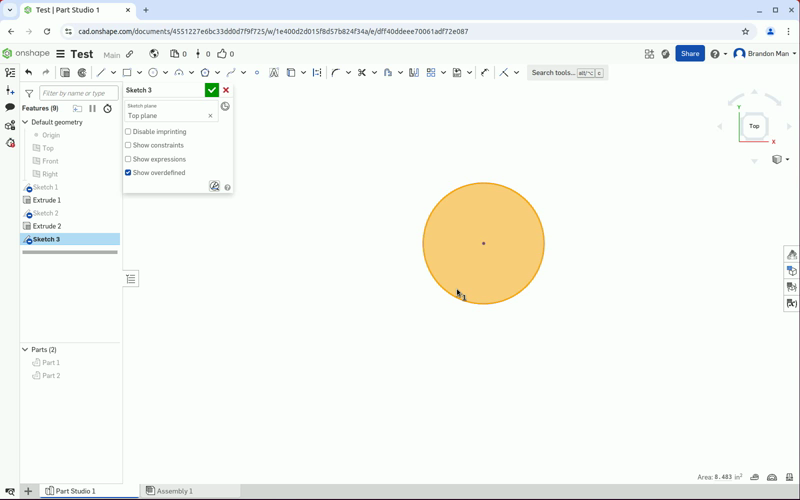
scroll(-6)
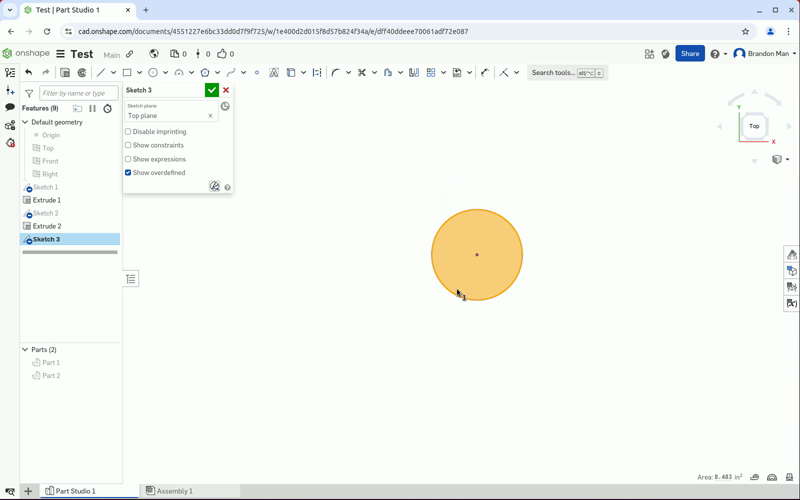
scroll(-6)
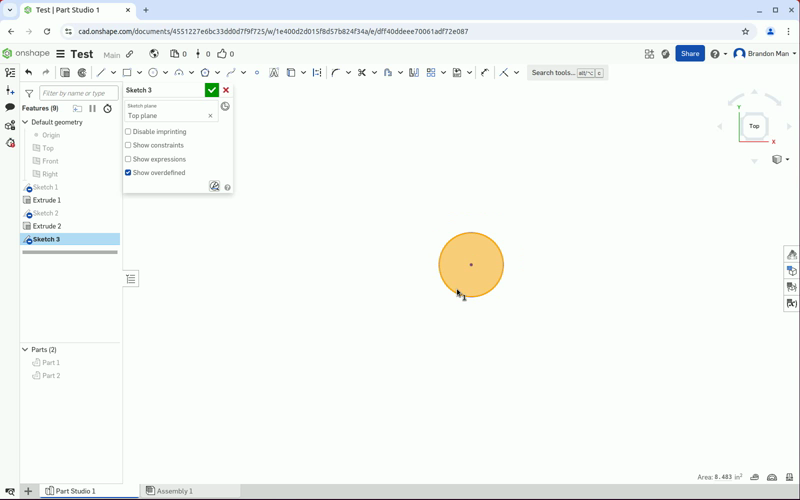
scroll(-6)
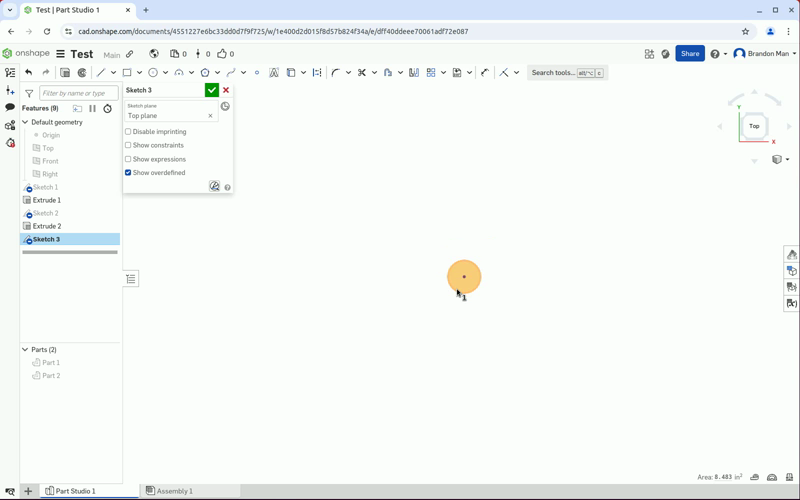
scroll(-6)
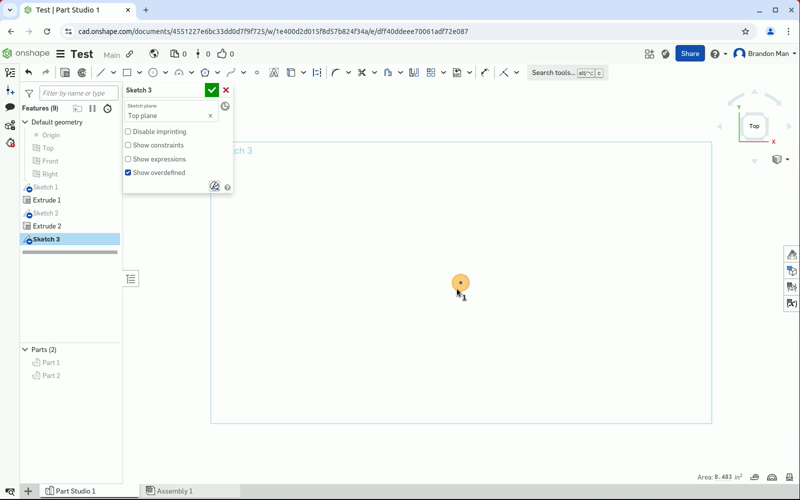
mouse_move(73, 352)
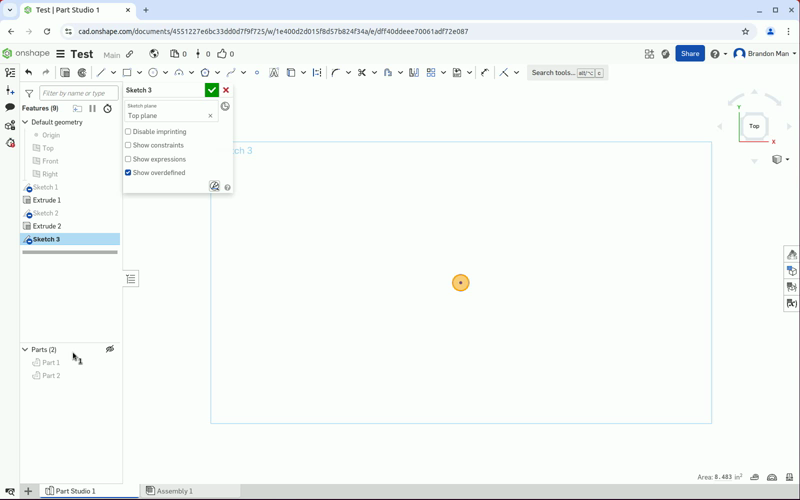
key(shift+y)
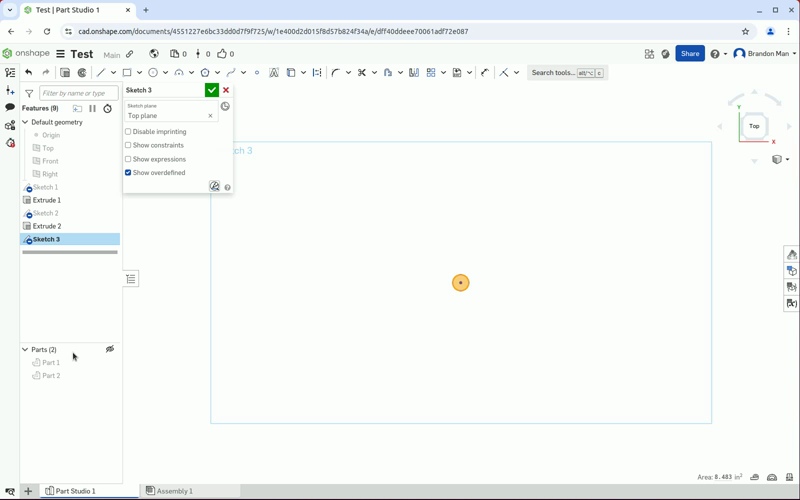
key(shift+e)
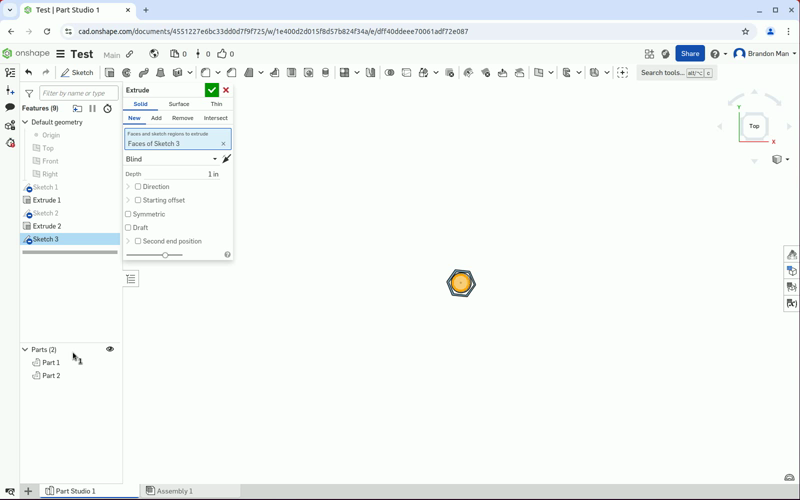
mouse_move(143, 106)
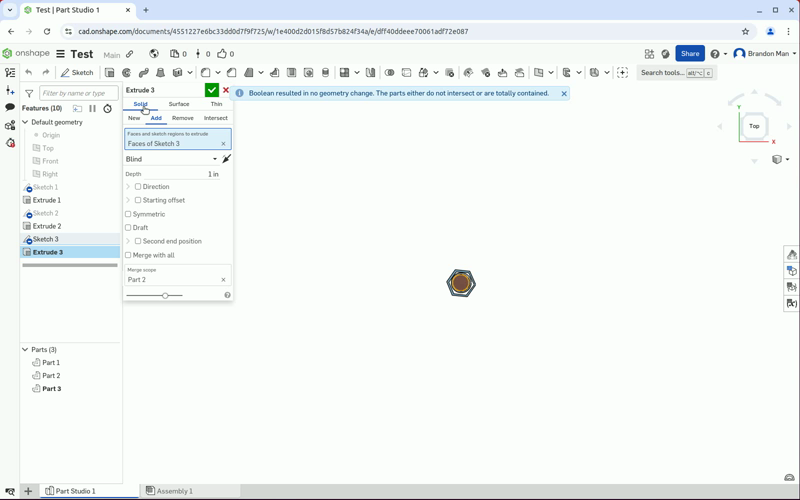
click(143, 106)
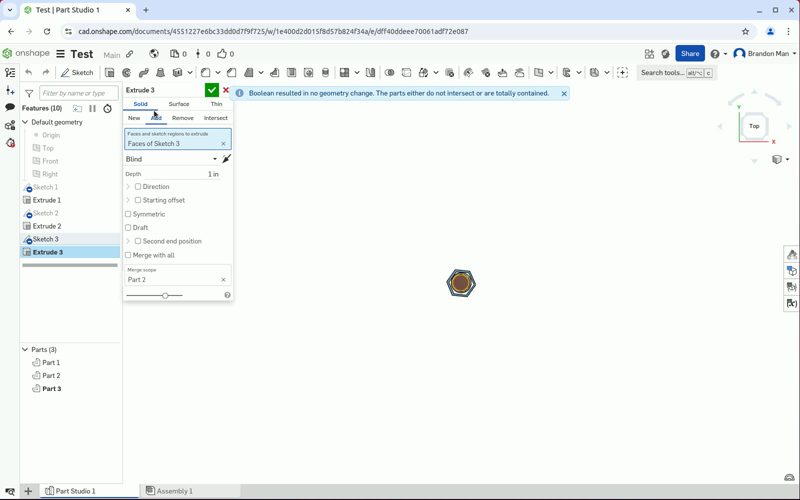
mouse_move(186, 120)
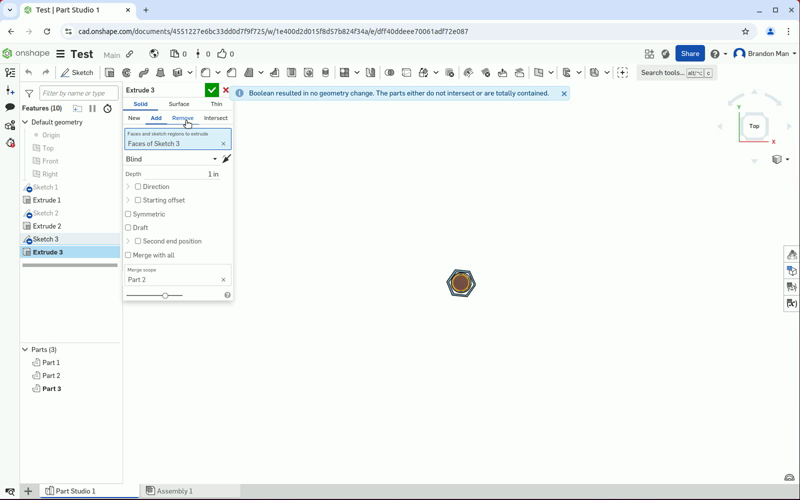
click(186, 120)
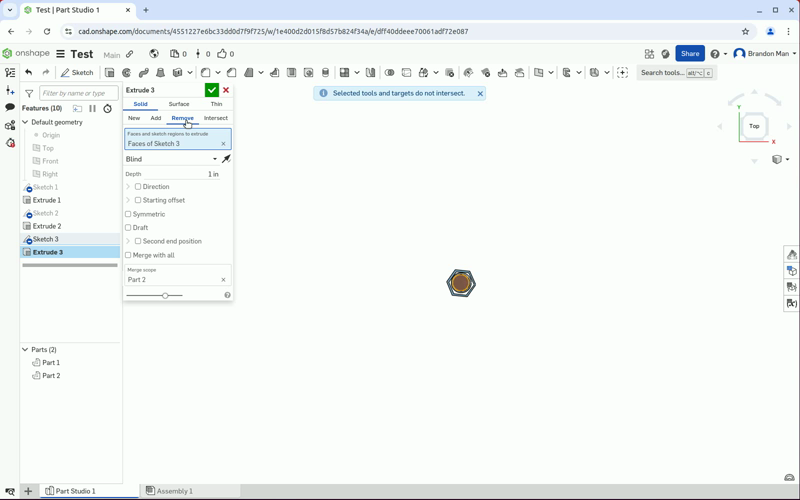
key(tab, 4)
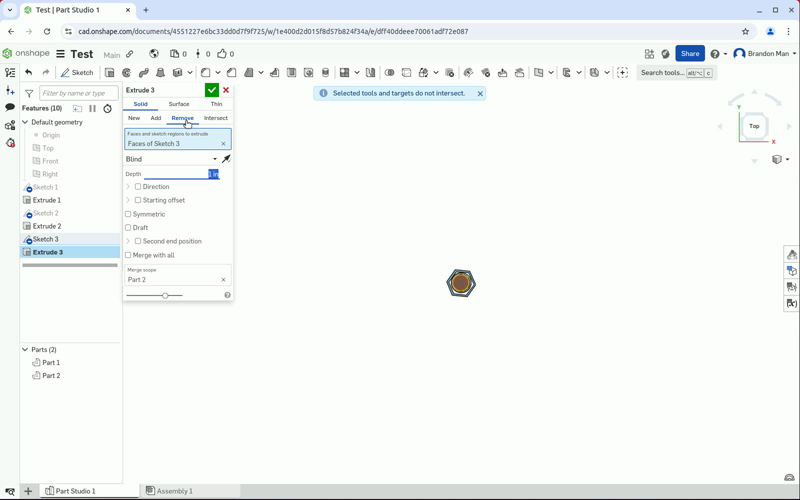
text(-3.851)
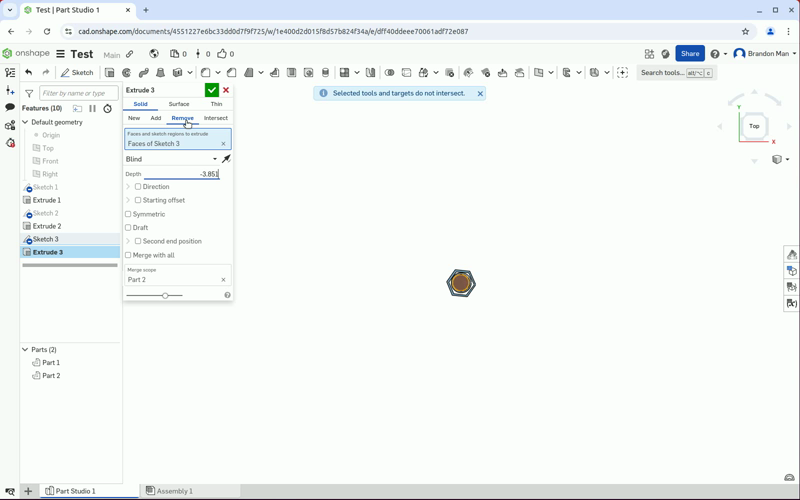
key(tab, 6)
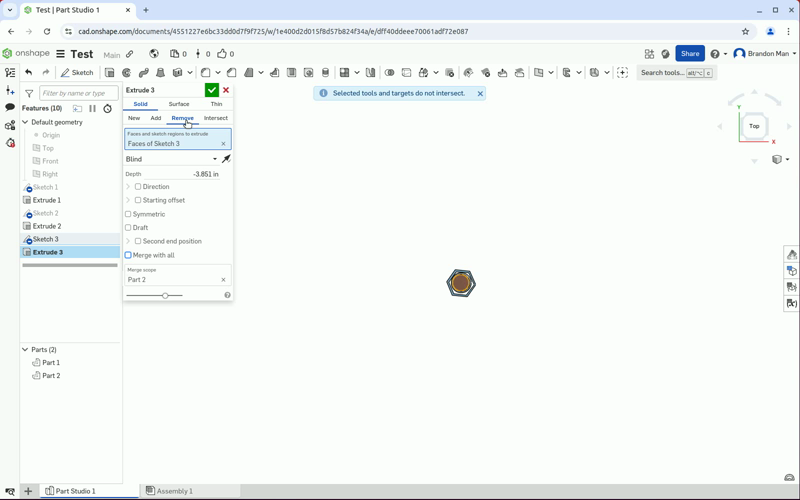
key(space)
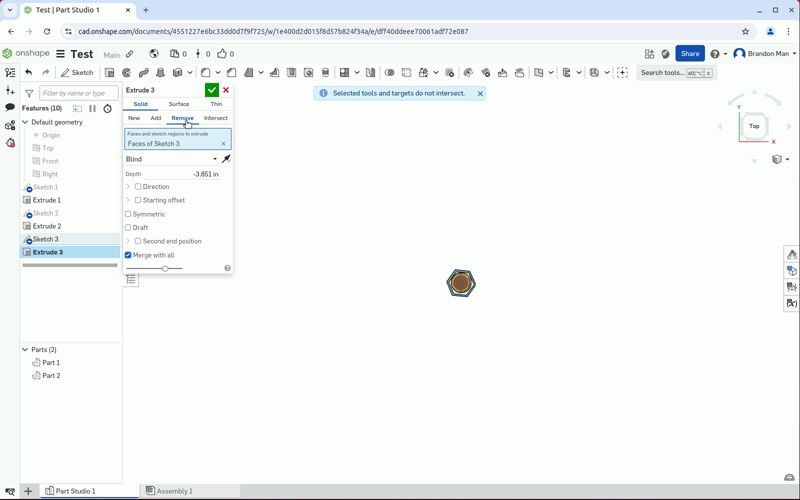
key(enter)
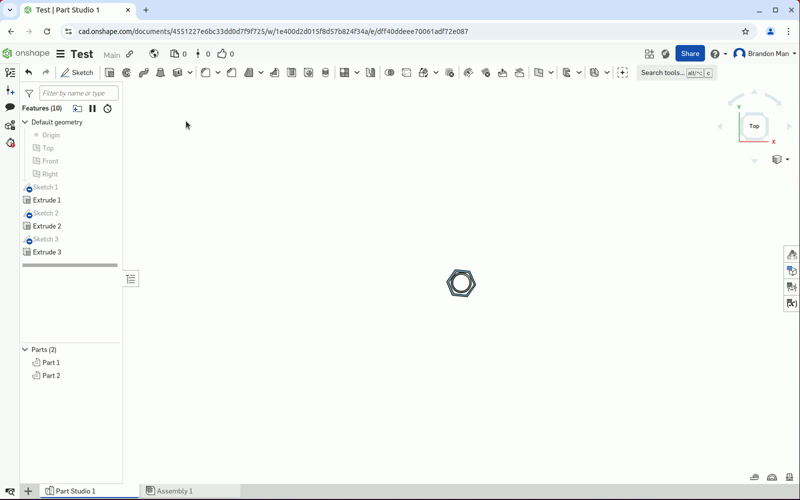
key(shift+h)
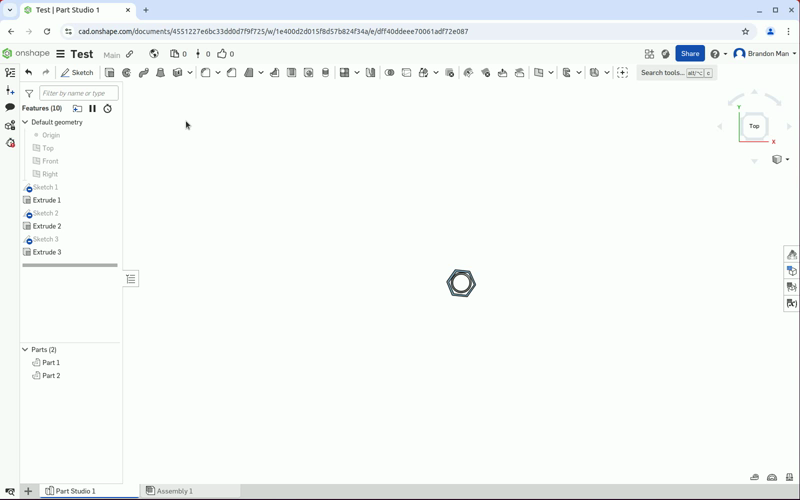
key(shift+h)
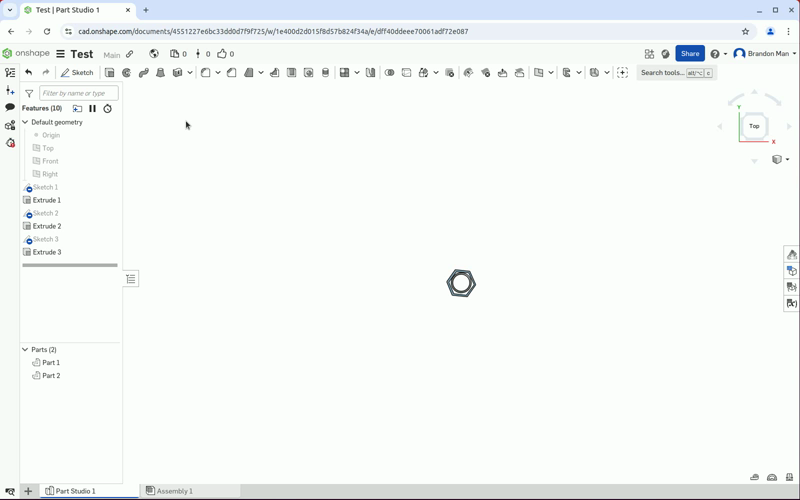
mouse_move(73, 189)
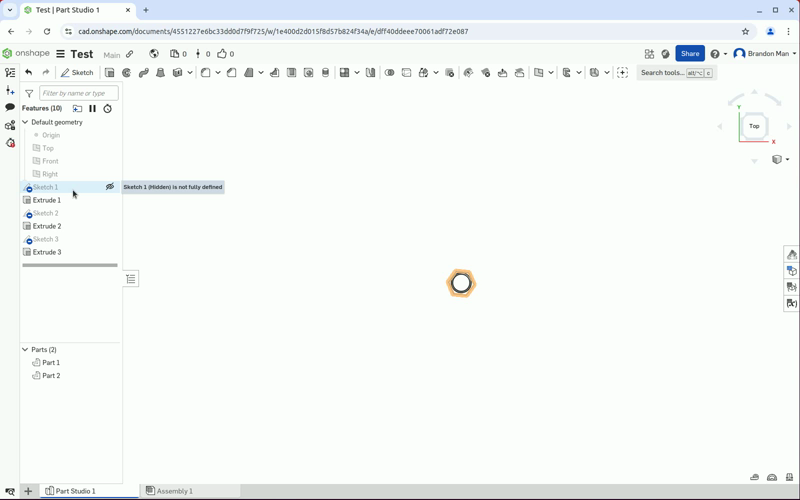
click(73, 189)
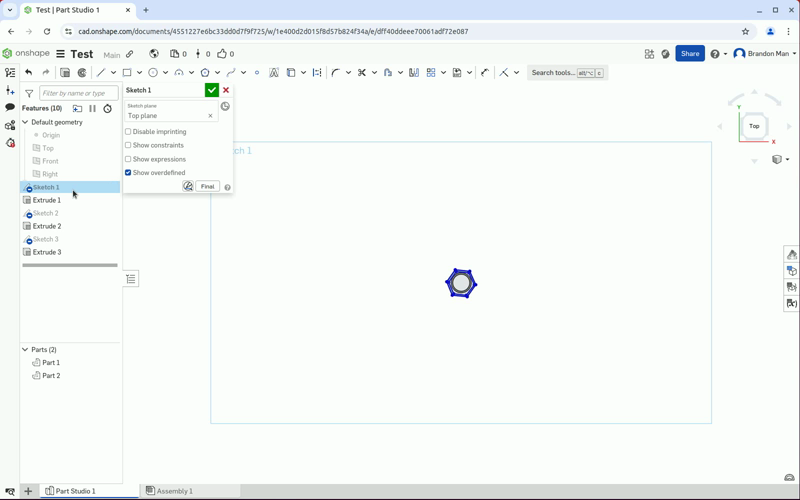
mouse_move(229, 92)
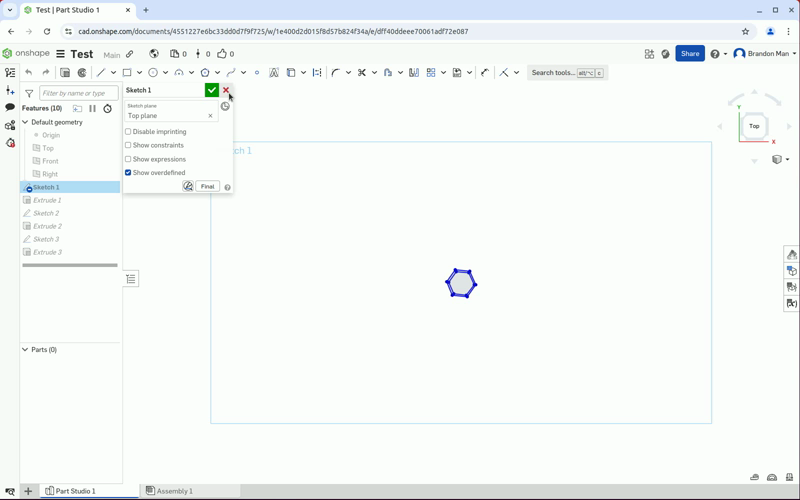
click(229, 92)
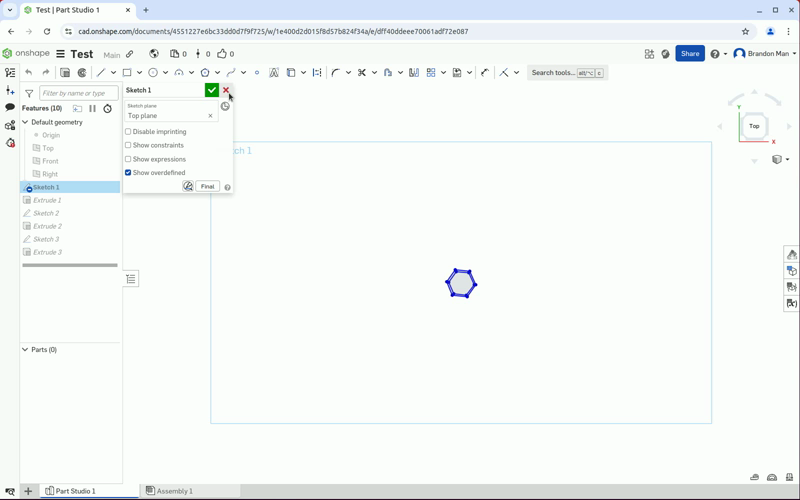
key(shift+s)
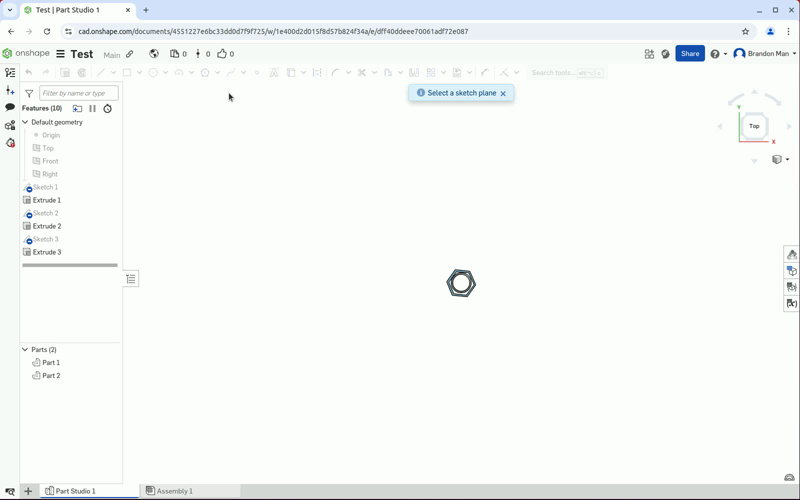
mouse_move(73, 150)
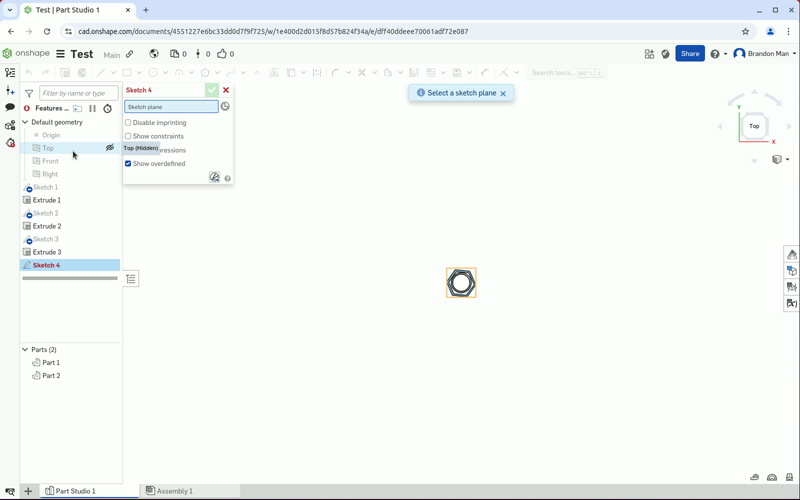
click(73, 150)
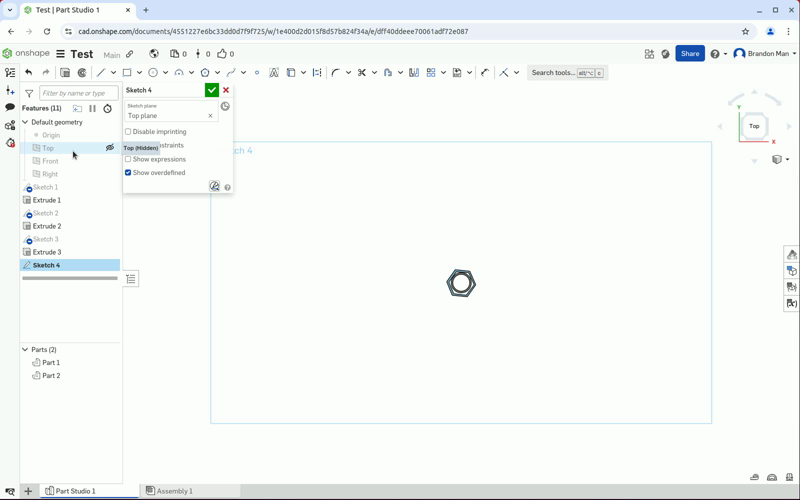
mouse_move(73, 352)
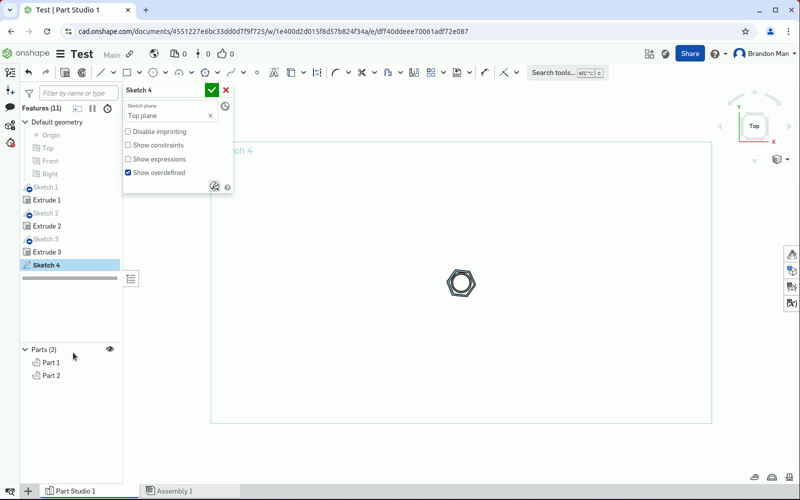
key(y)
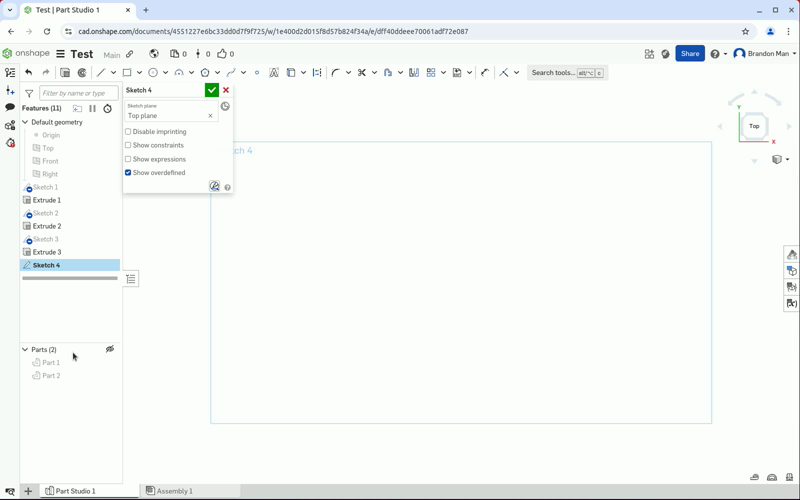
key(l)
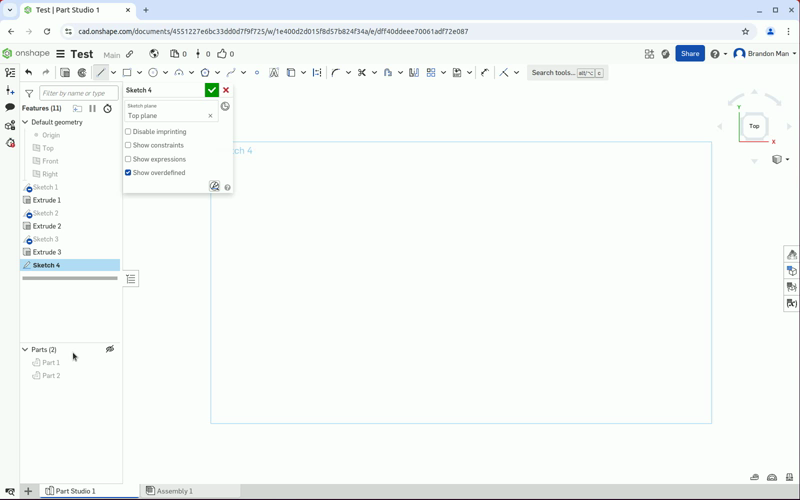
key_down(shift)
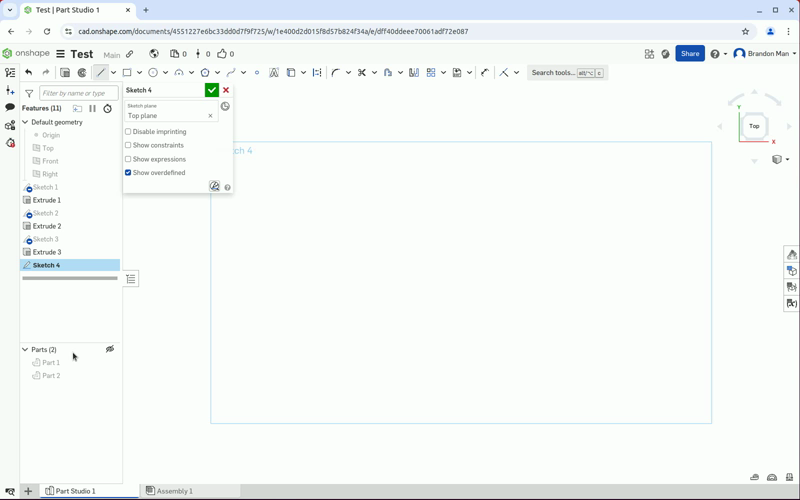
mouse_move(449, 281)
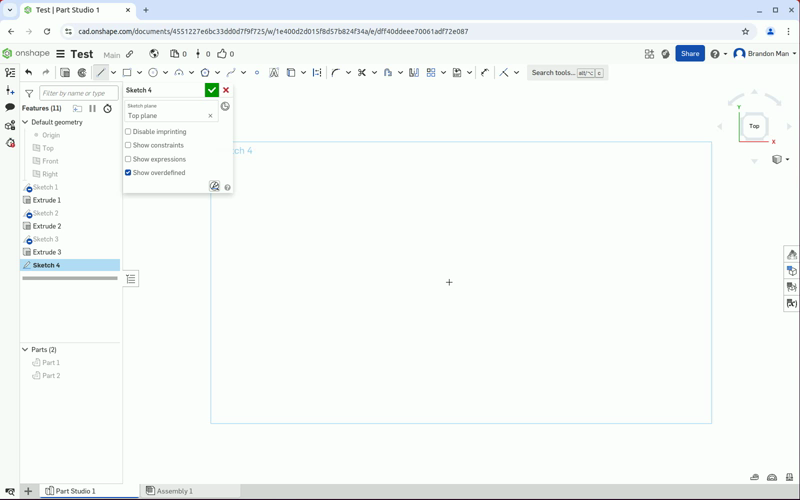
click(449, 281)
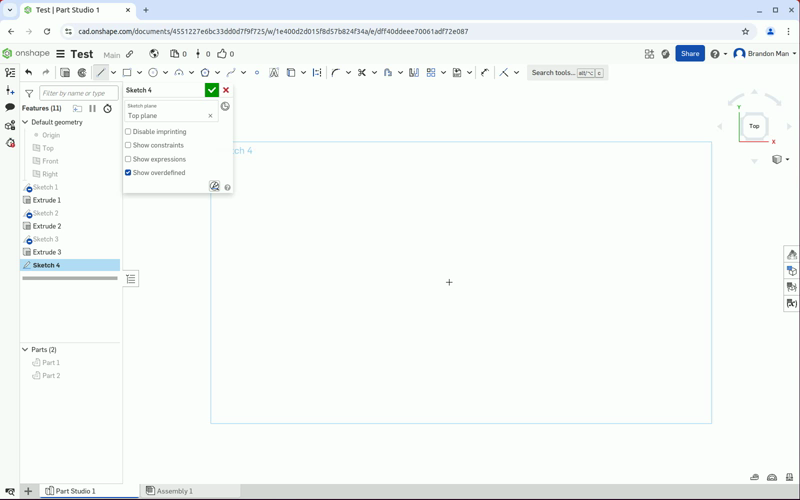
key_up(shift)
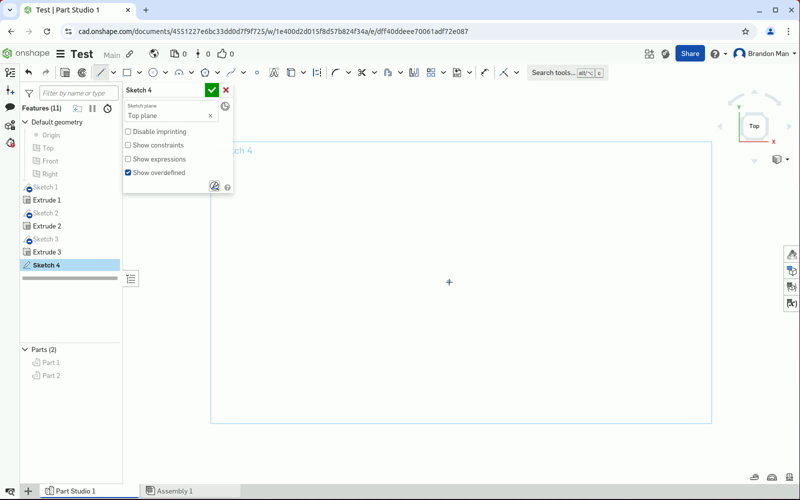
key_down(shift)
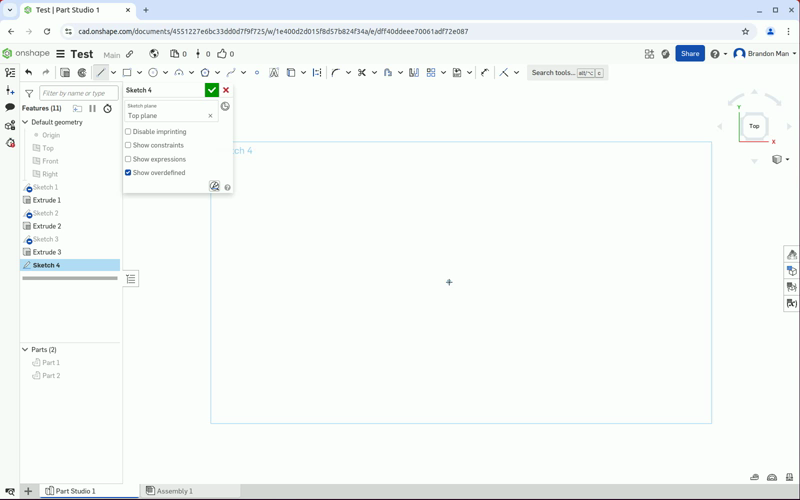
mouse_move(479, 281)
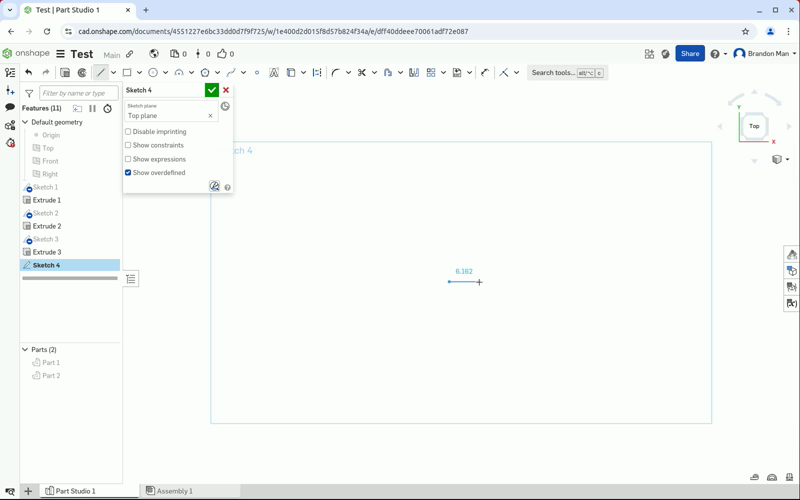
mouse_move(454, 293)
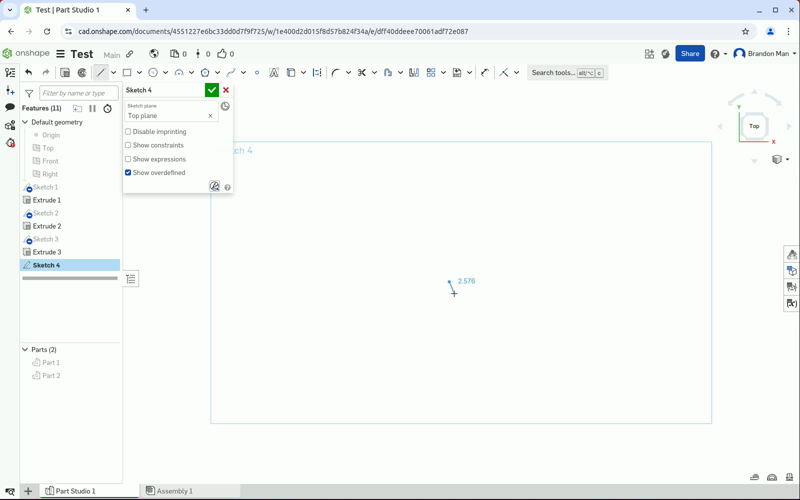
click(454, 293)
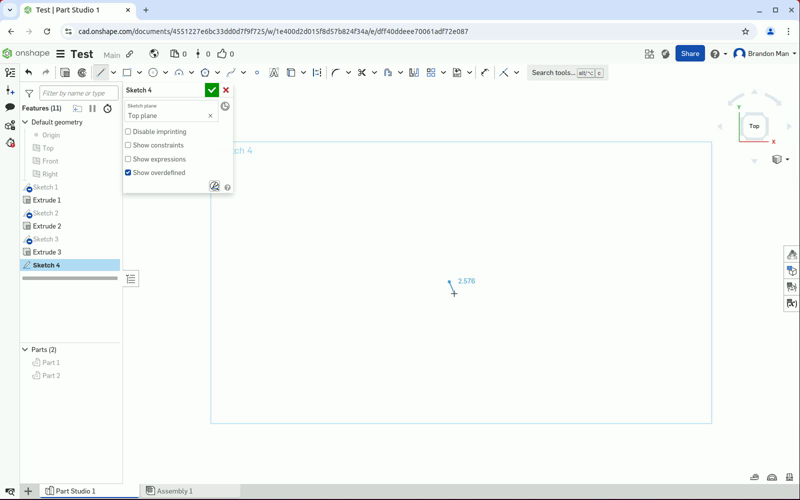
key_up(shift)
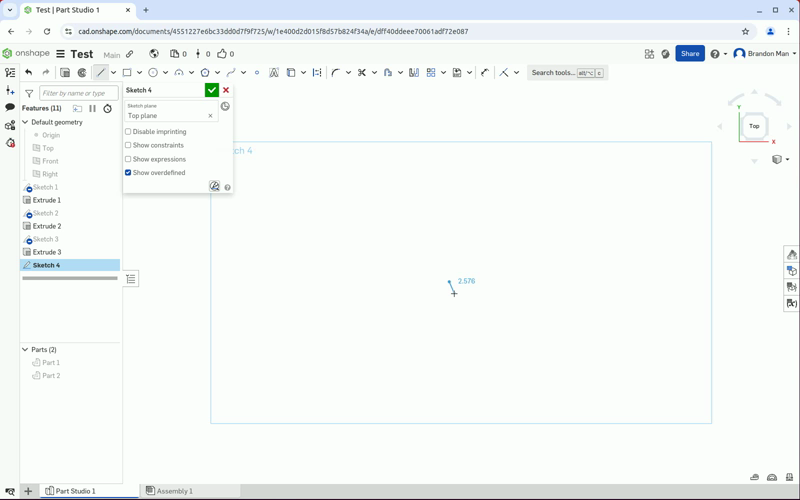
key_down(shift)
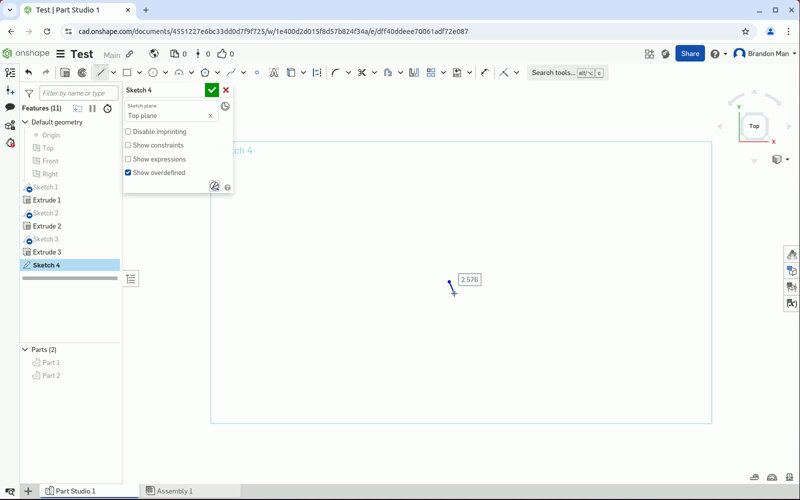
mouse_move(484, 293)
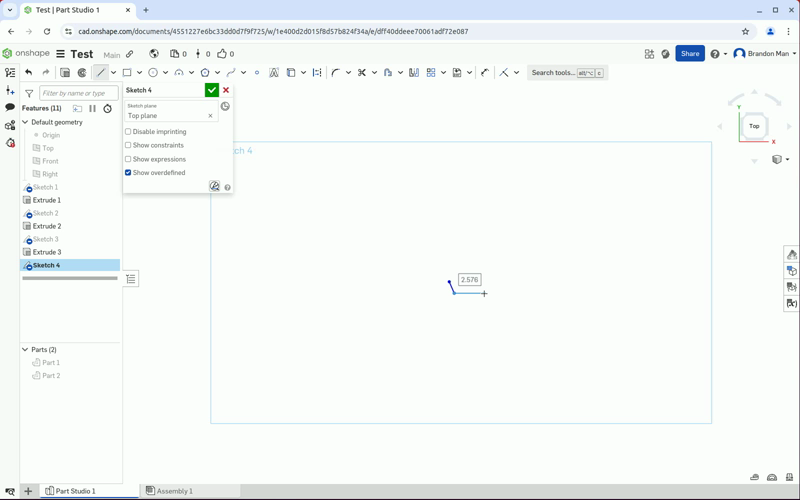
mouse_move(467, 294)
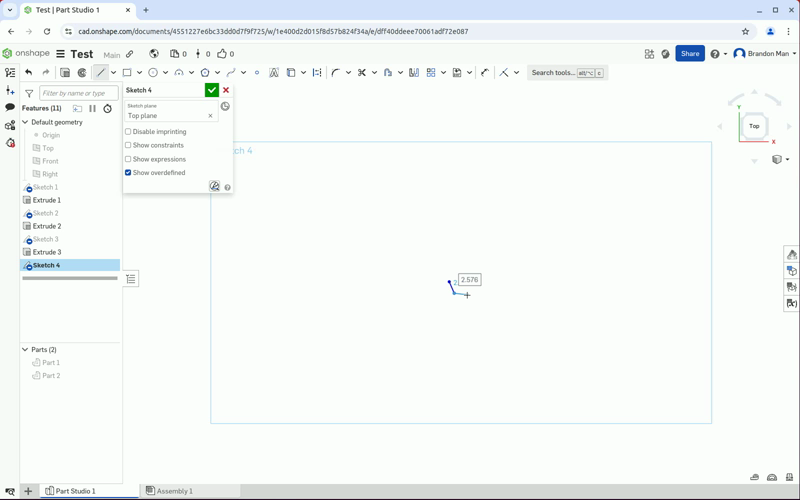
click(467, 294)
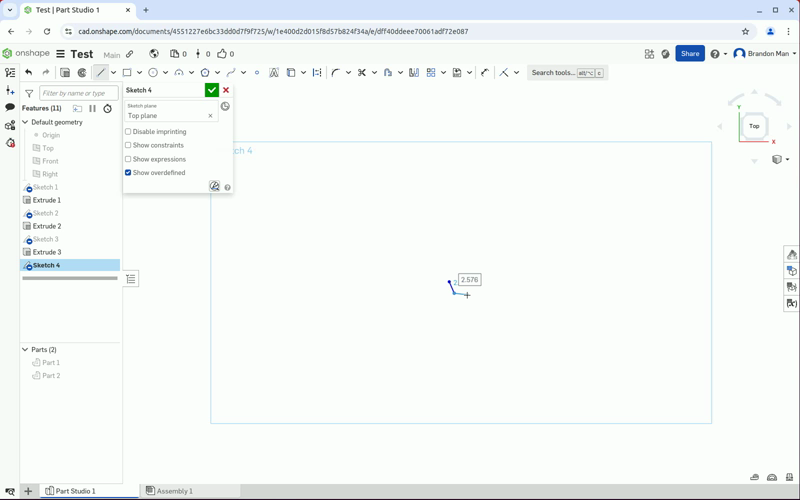
key_up(shift)
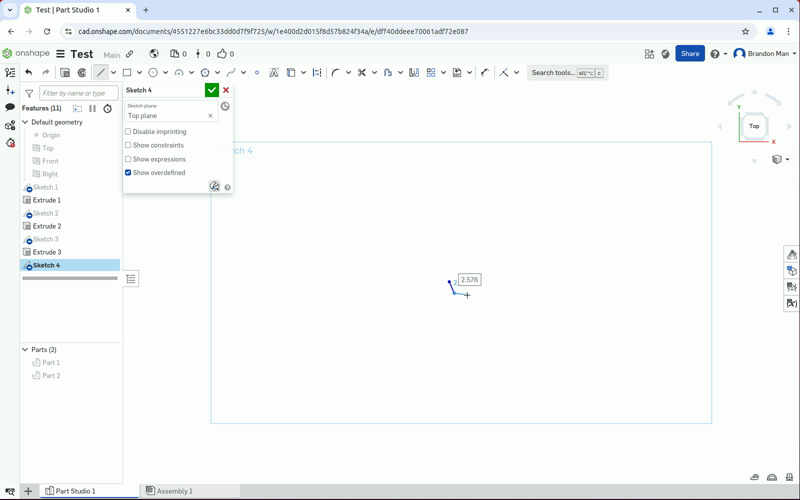
key_down(shift)
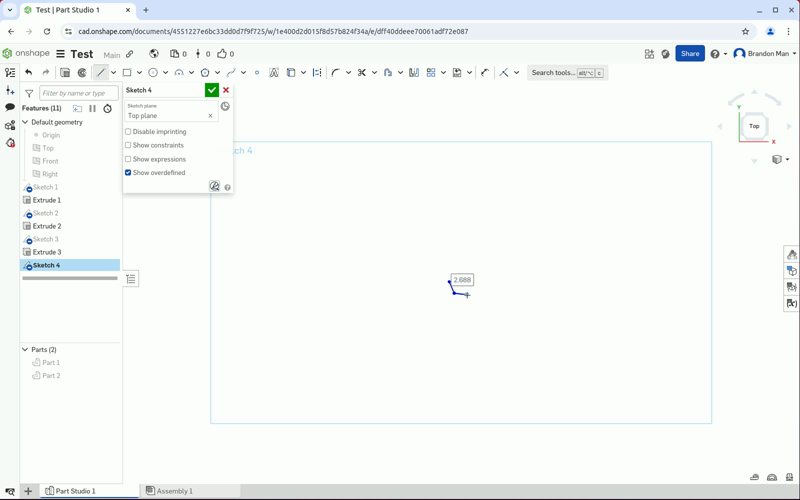
mouse_move(497, 294)
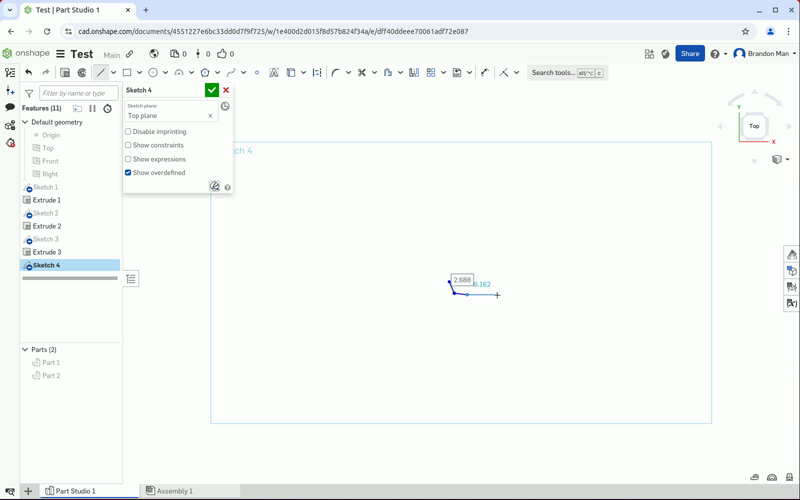
mouse_move(474, 284)
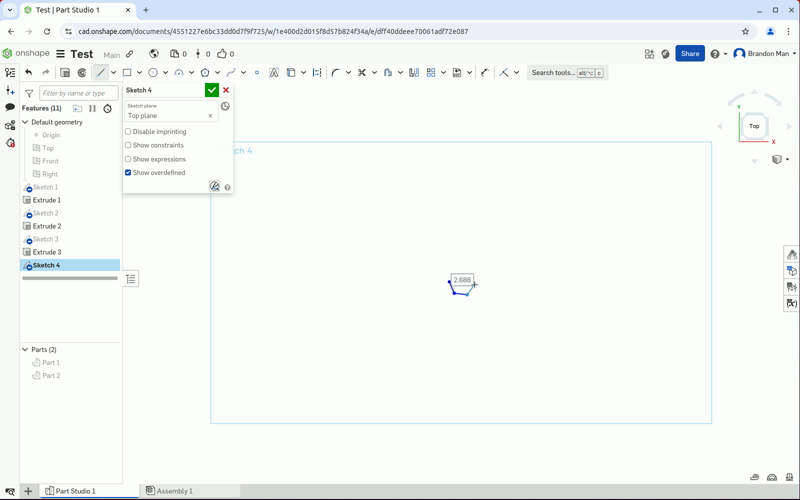
click(474, 284)
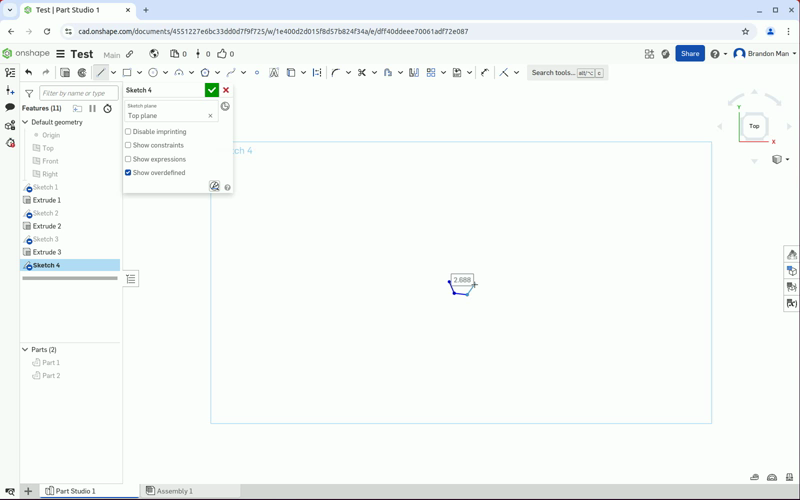
key_up(shift)
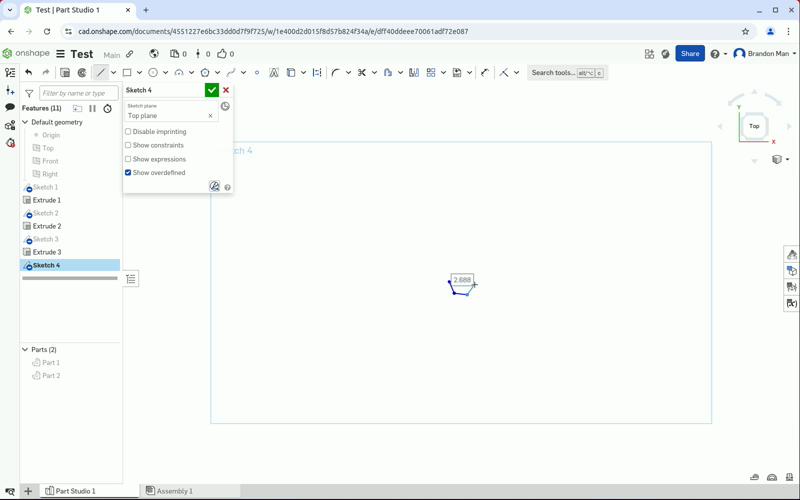
key_down(shift)
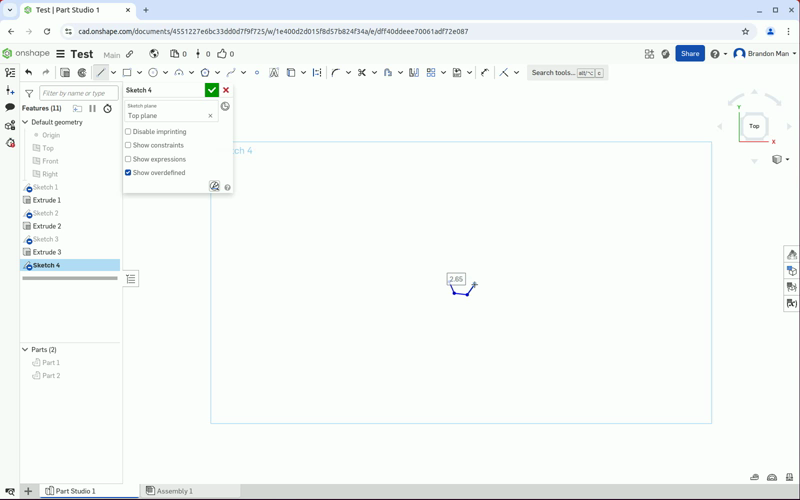
mouse_move(504, 284)
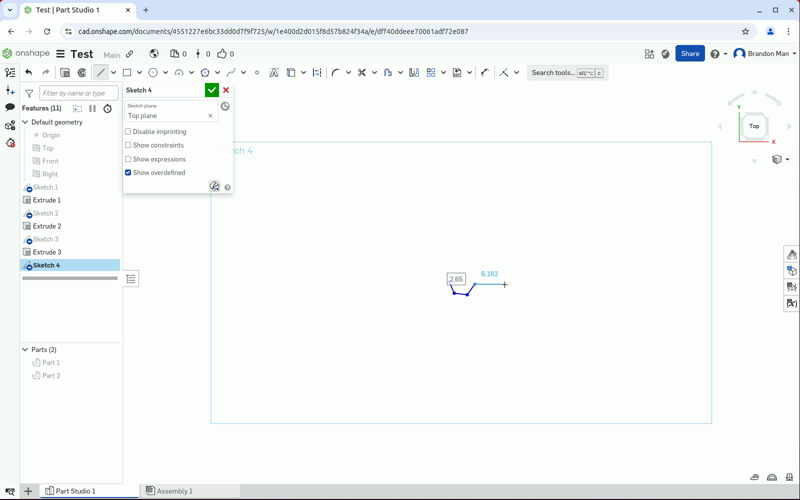
mouse_move(469, 272)
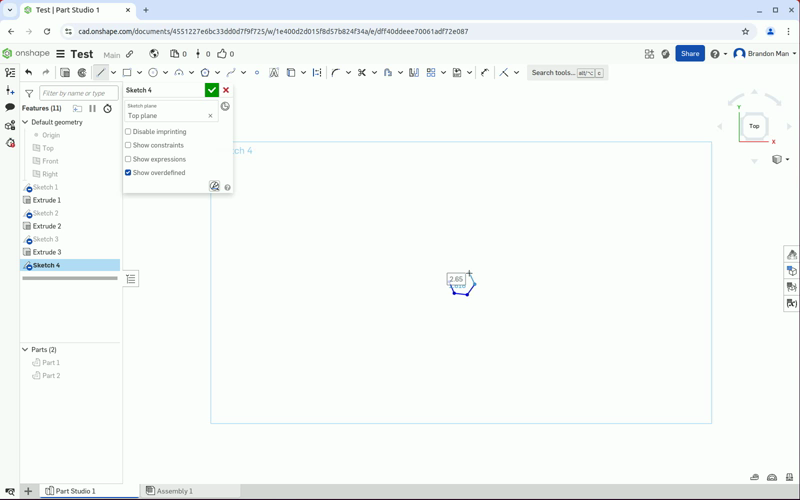
click(469, 272)
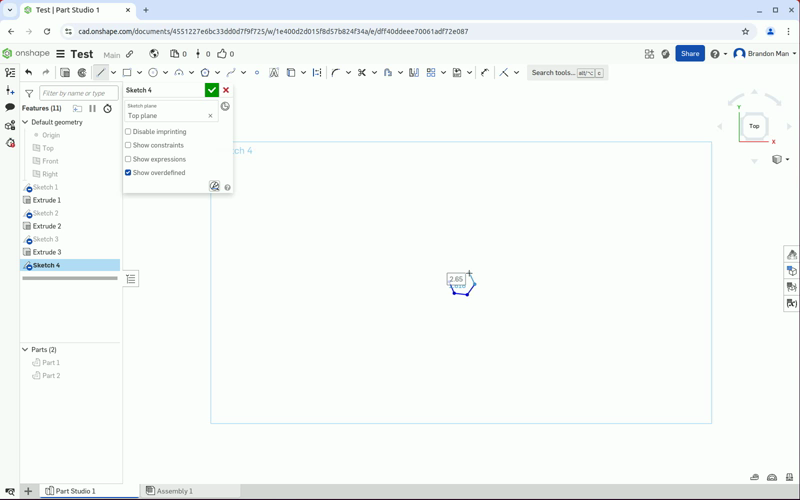
key_up(shift)
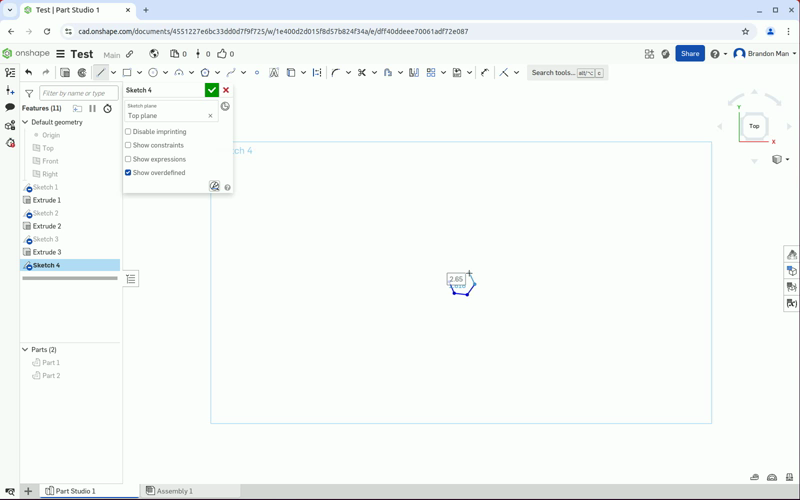
key_down(shift)
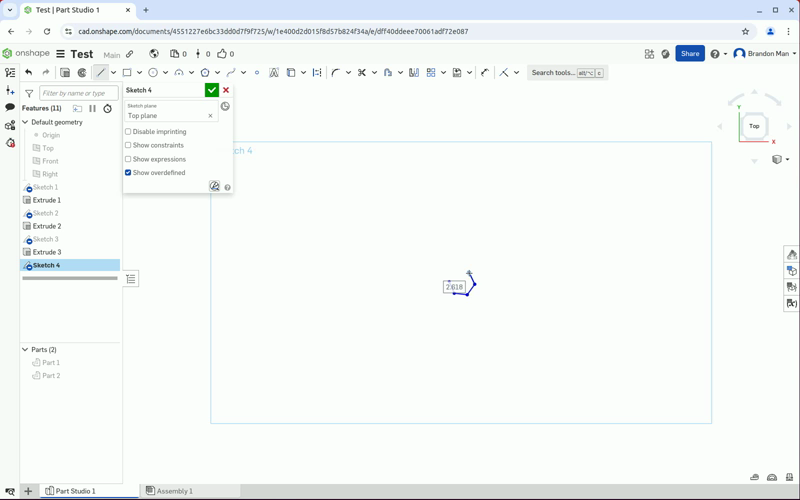
mouse_move(499, 272)
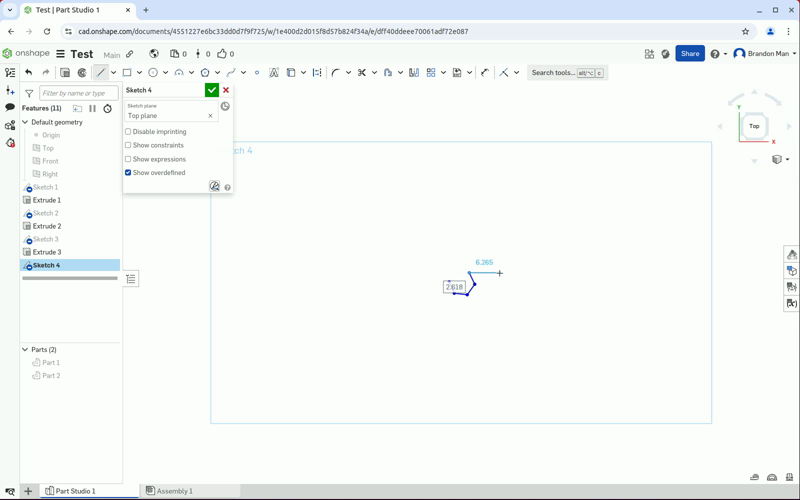
mouse_move(456, 271)
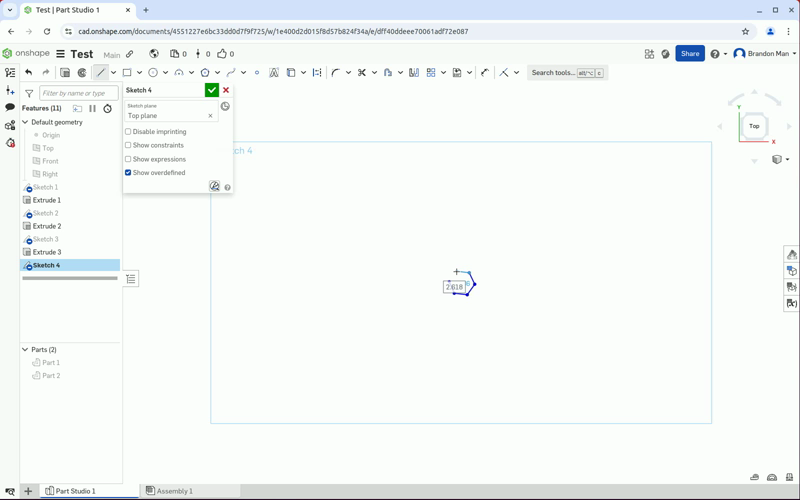
click(456, 271)
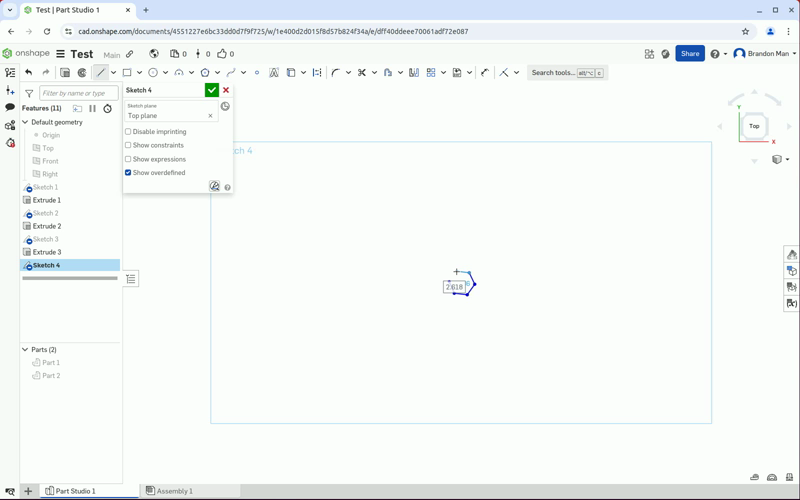
key_up(shift)
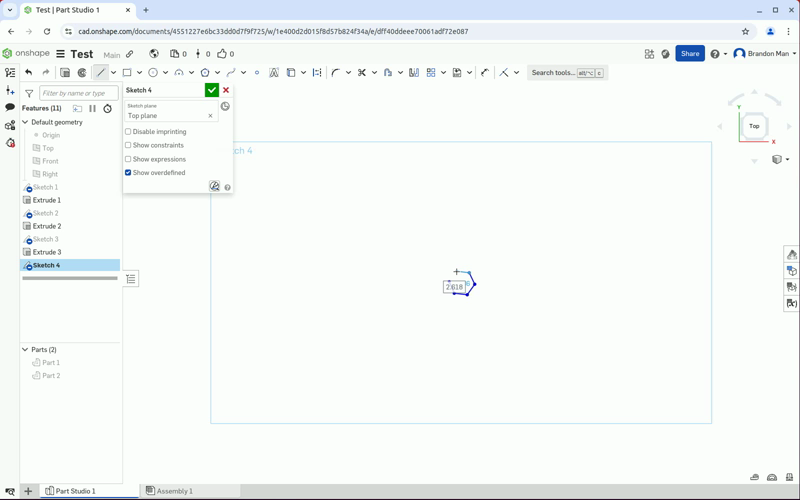
mouse_move(486, 271)
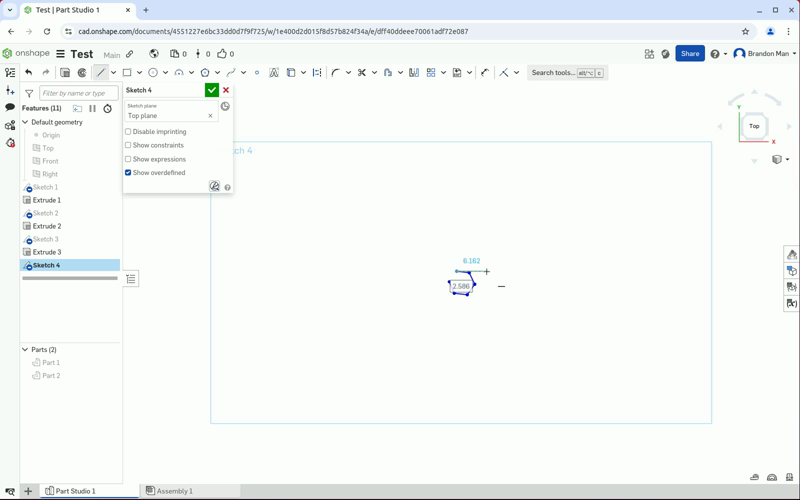
key_down(shift)
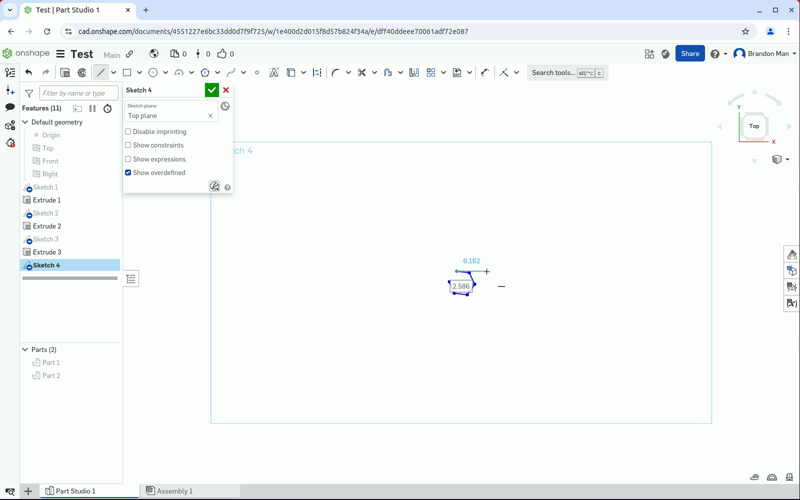
mouse_move(449, 281)
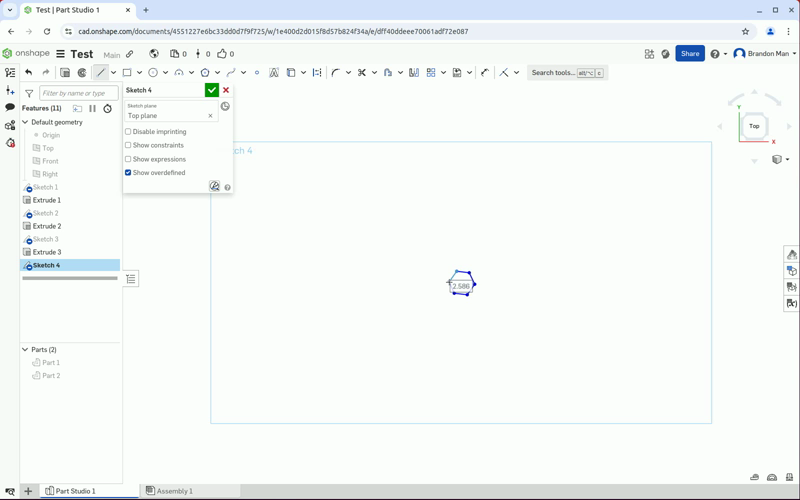
key_up(shift)
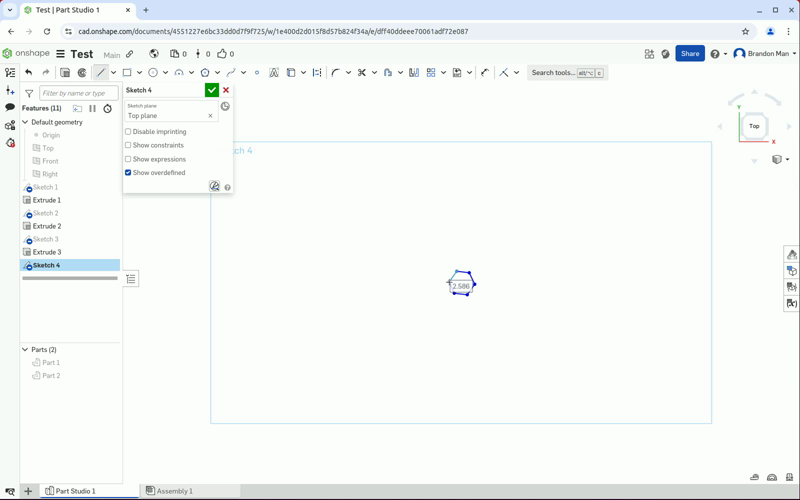
click(449, 281)
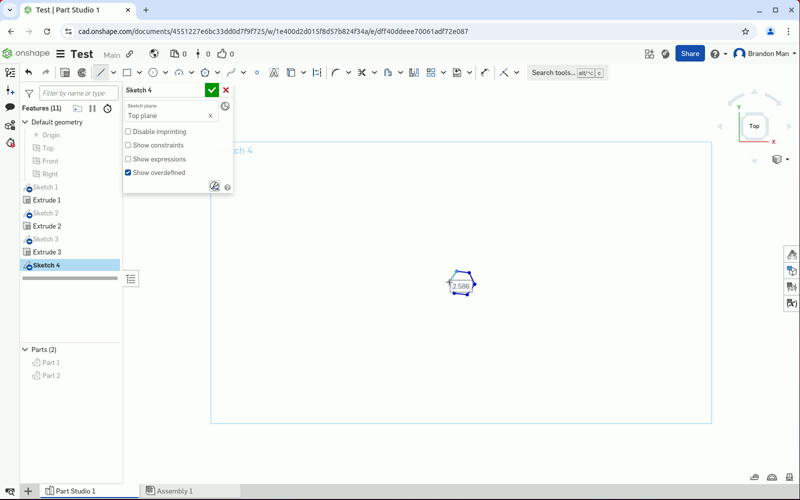
key(esc)
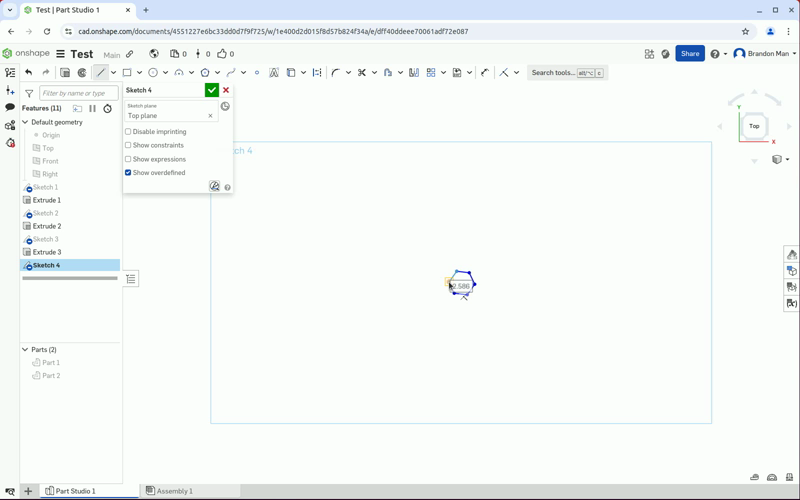
mouse_move(468, 292)
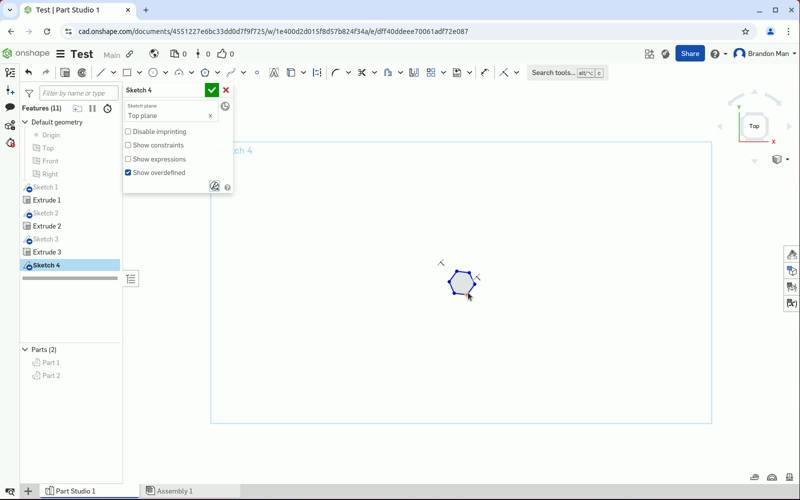
scroll(6)
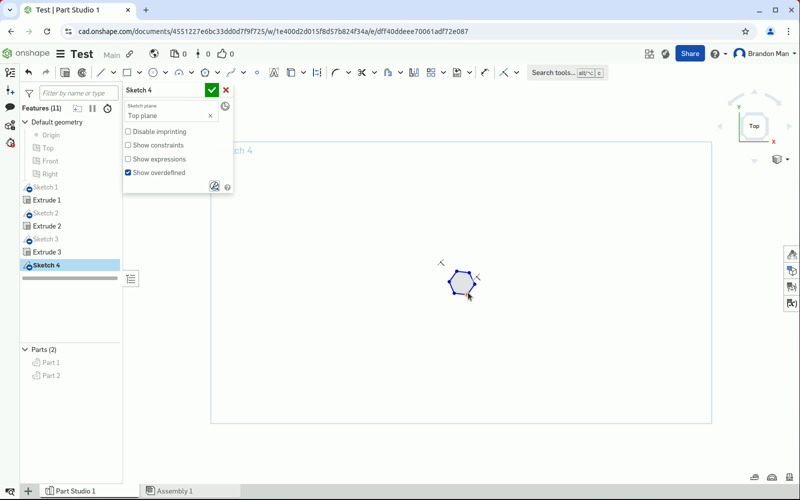
scroll(6)
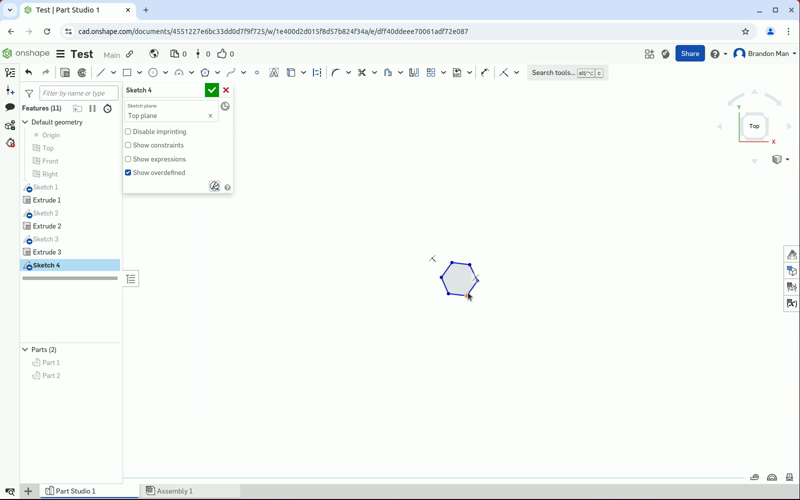
scroll(6)
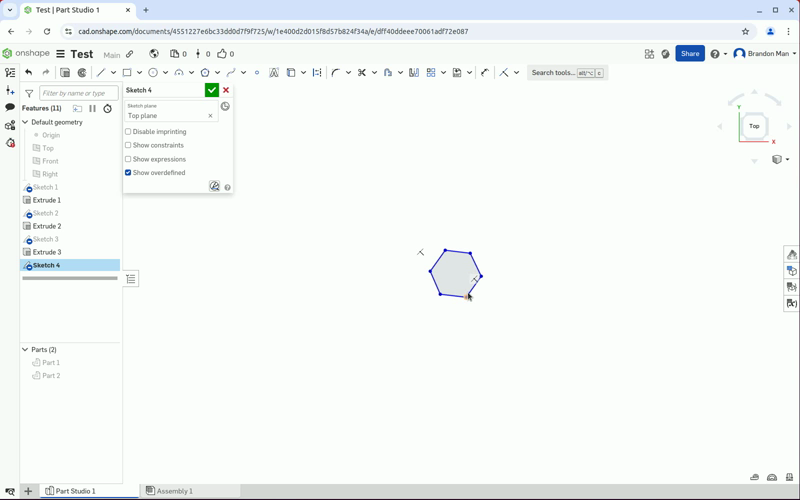
scroll(6)
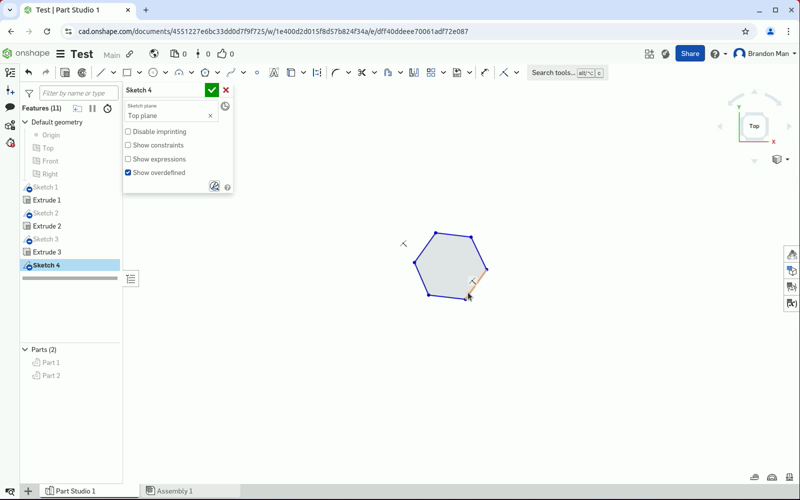
scroll(6)
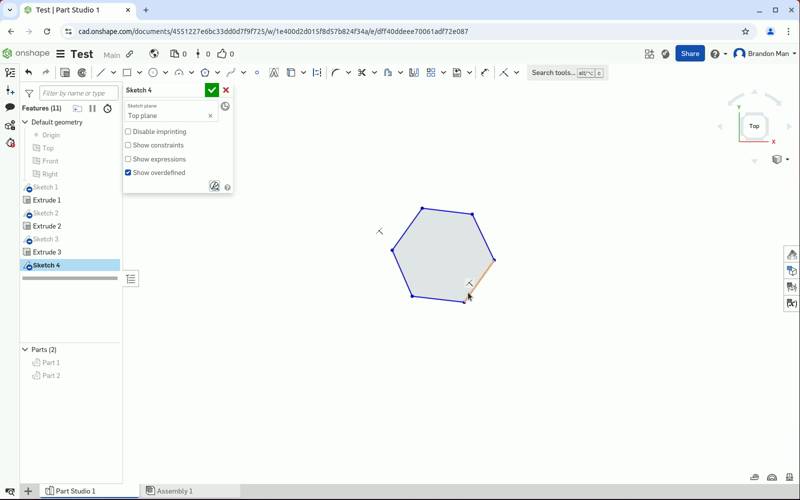
scroll(6)
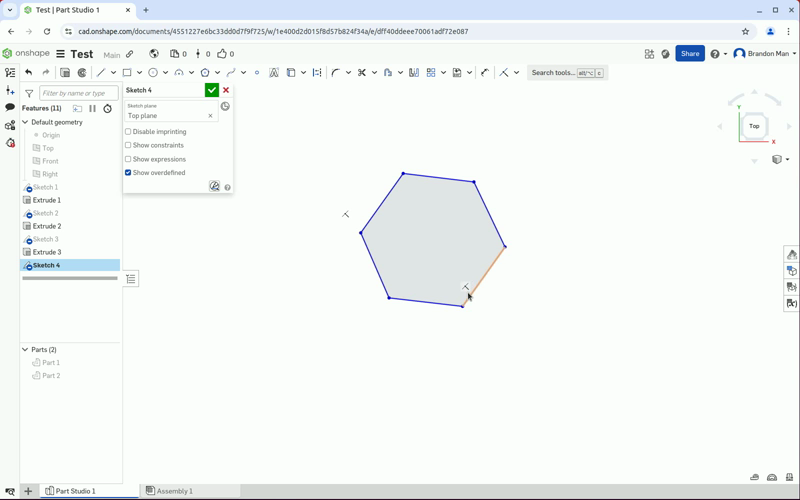
scroll(6)
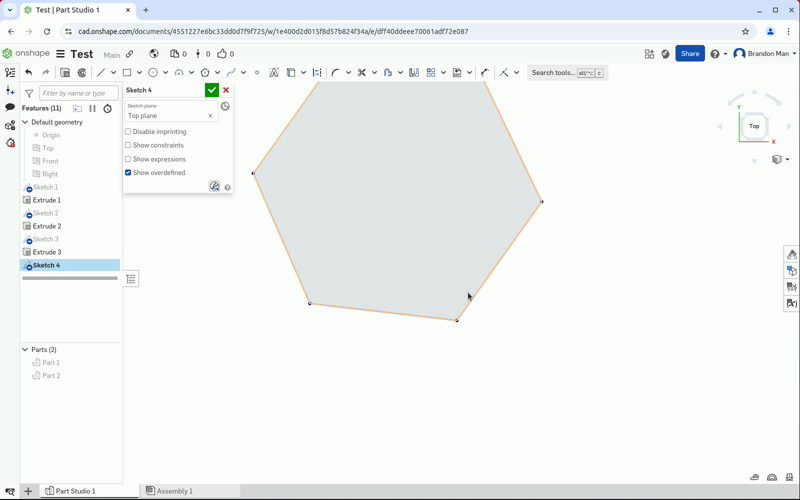
click(468, 292)
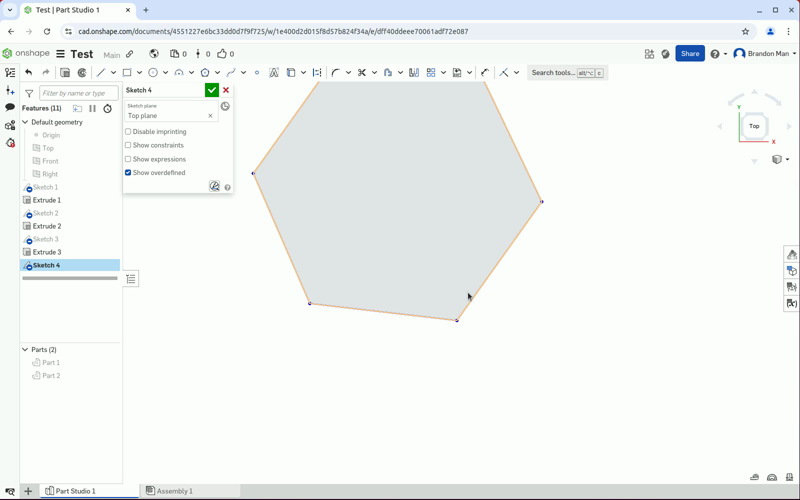
scroll(-6)
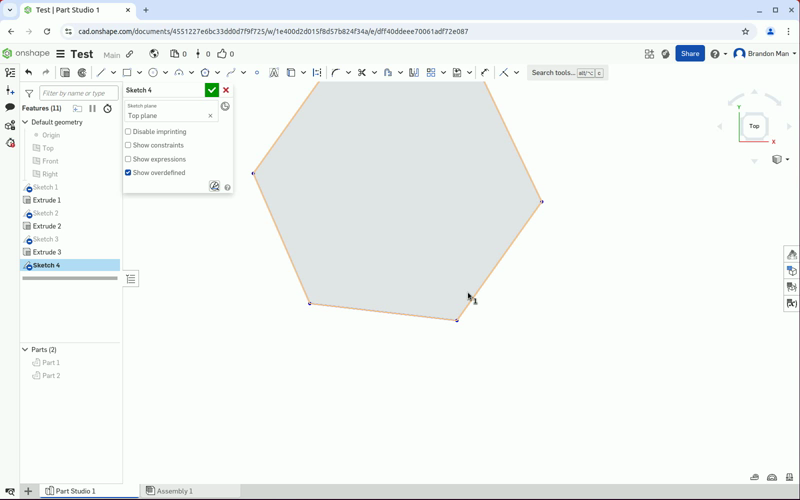
scroll(-6)
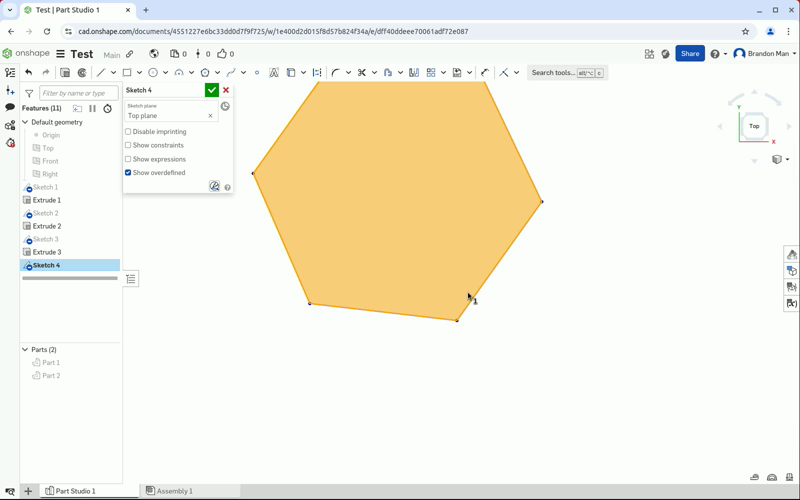
scroll(-6)
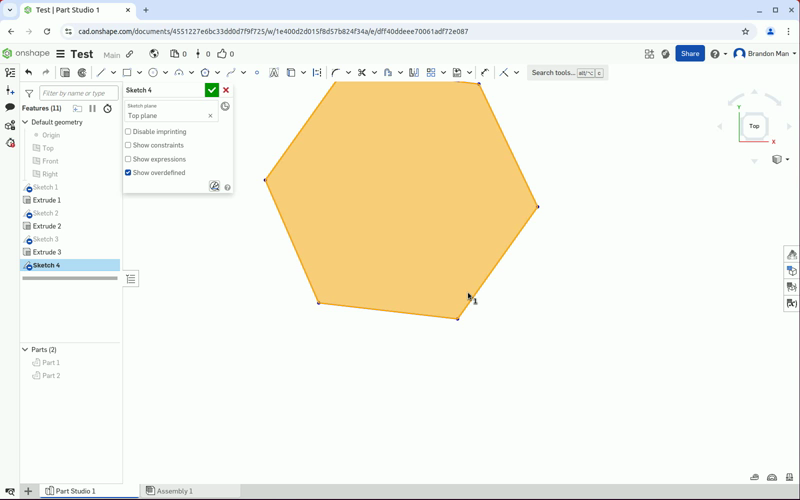
scroll(-6)
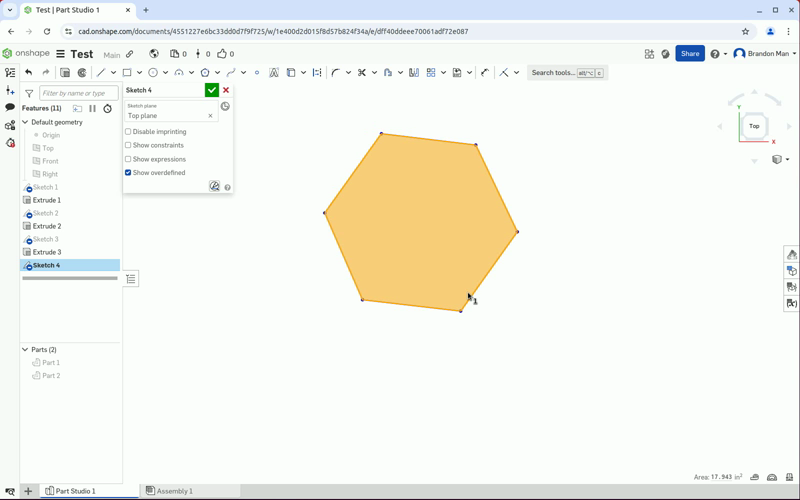
scroll(-6)
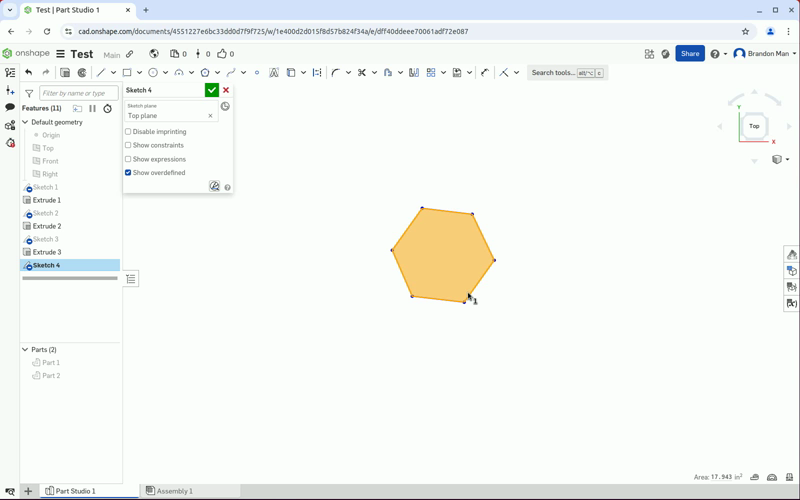
scroll(-6)
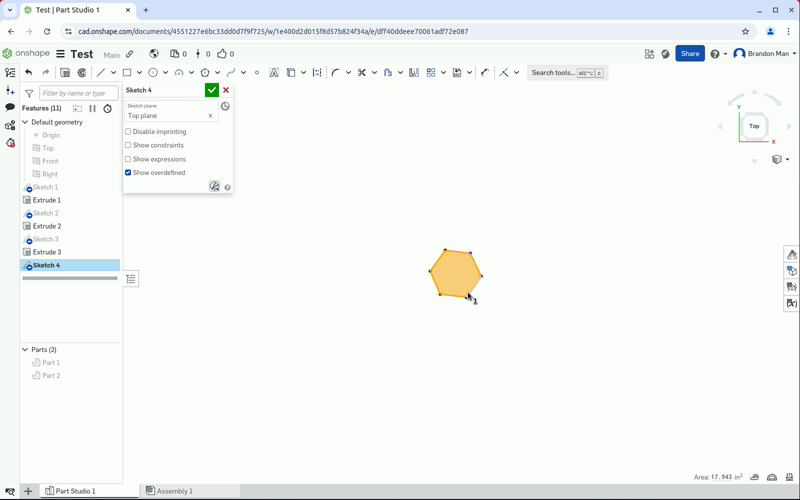
scroll(-6)
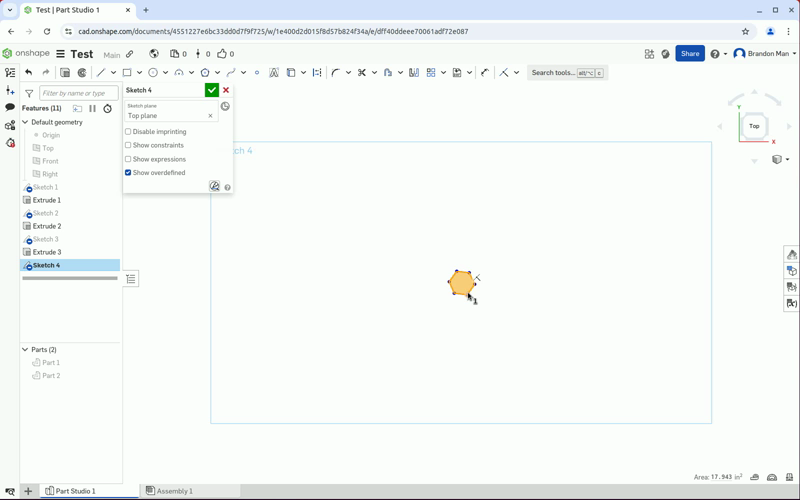
mouse_move(73, 352)
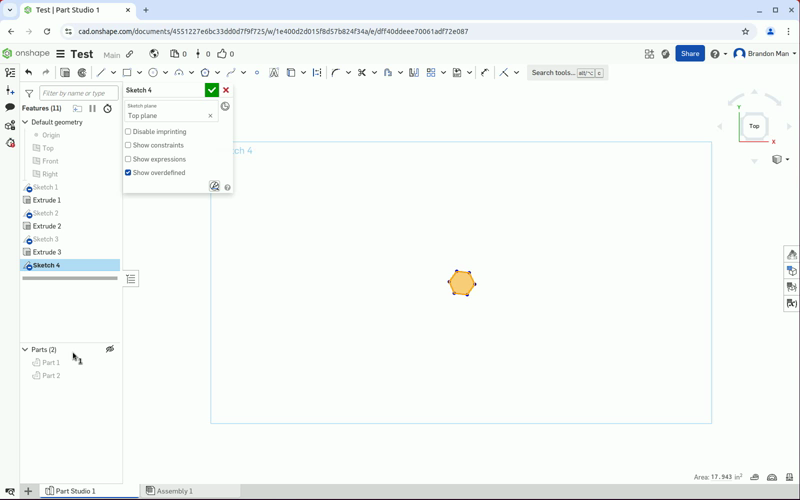
key(shift+y)
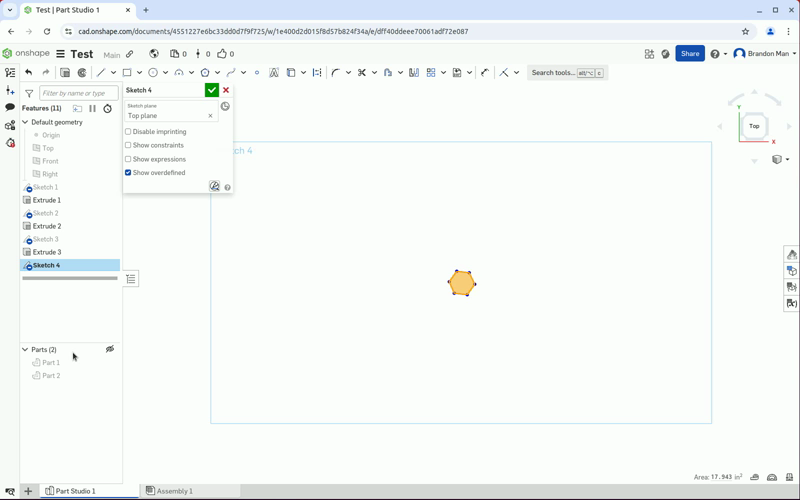
key(shift+e)
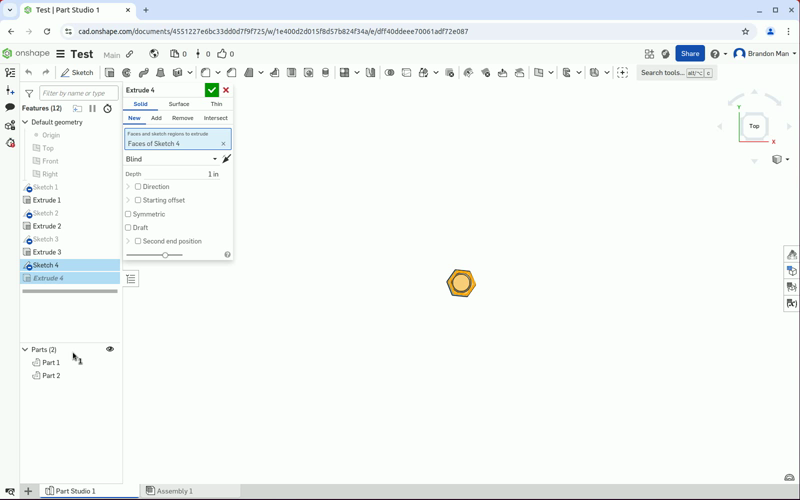
mouse_move(143, 106)
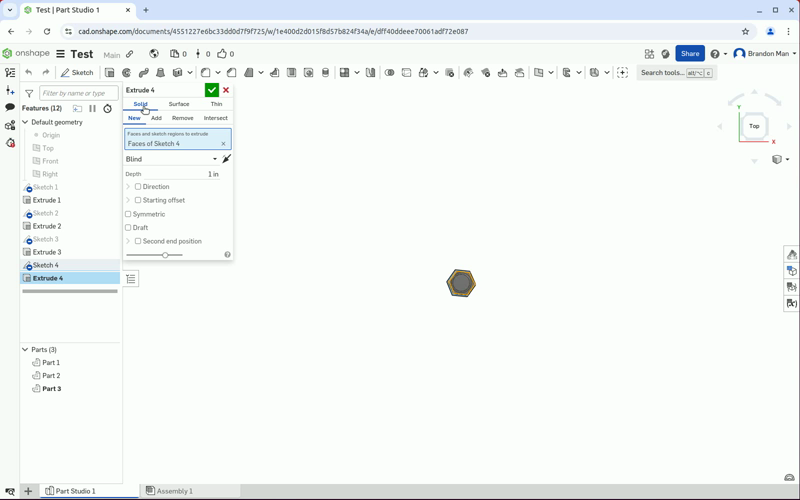
click(143, 106)
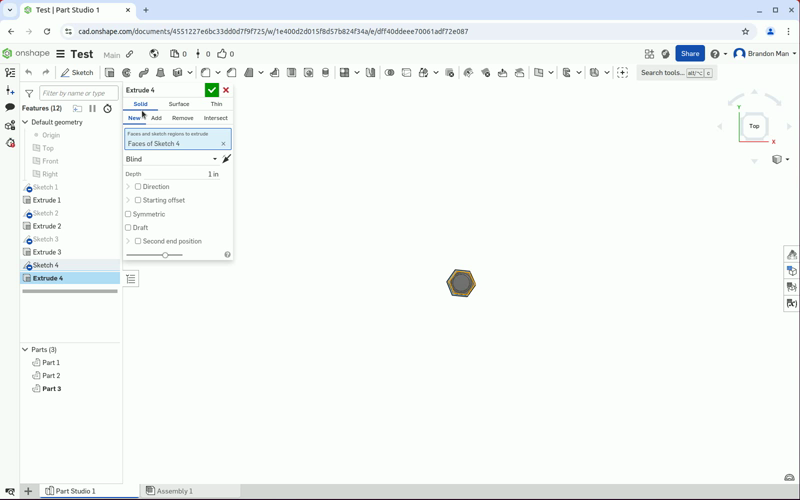
mouse_move(137, 120)
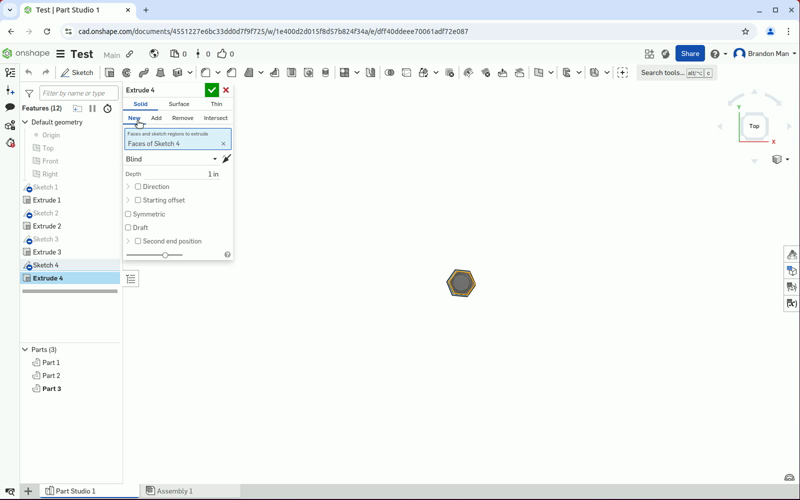
click(137, 120)
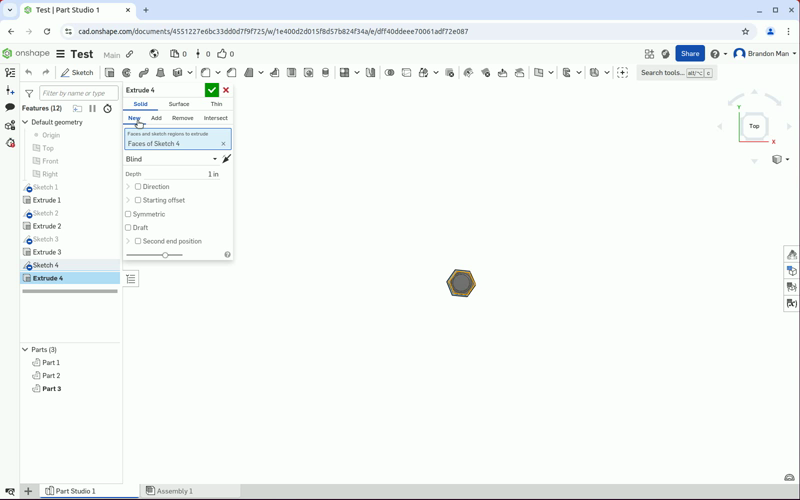
key(tab, 4)
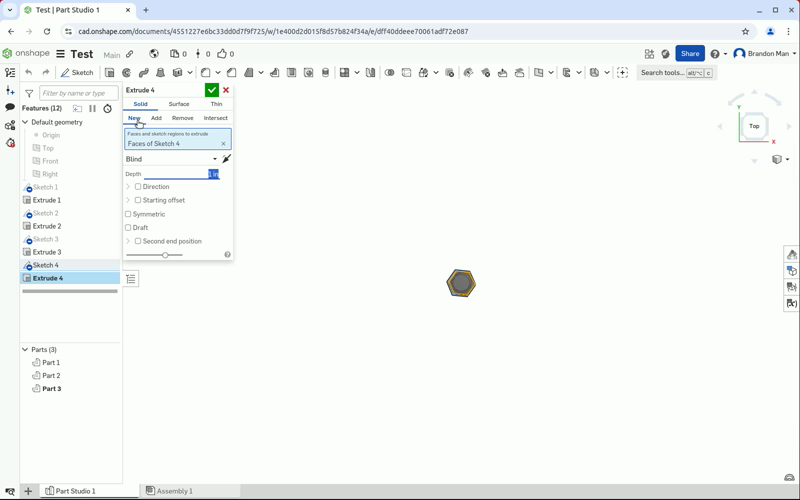
text(-0.241)
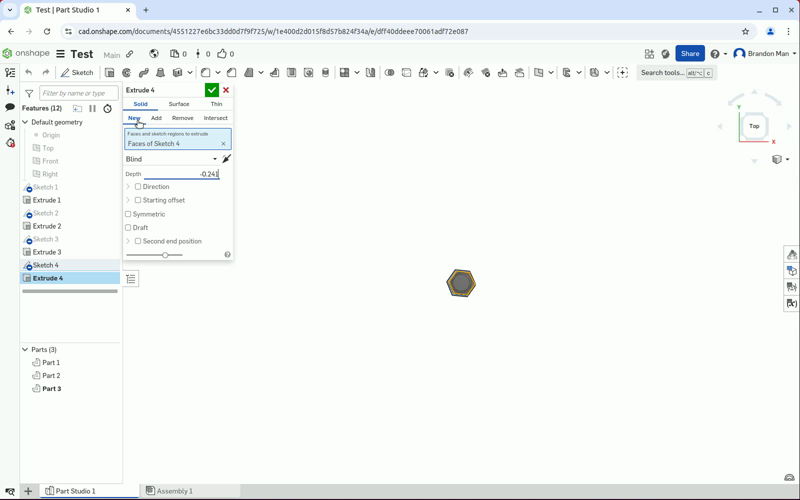
key(enter)
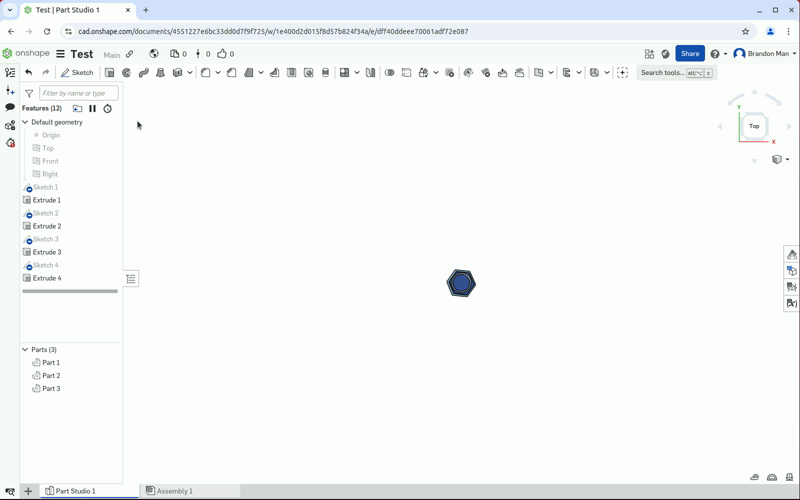
key(shift+h)
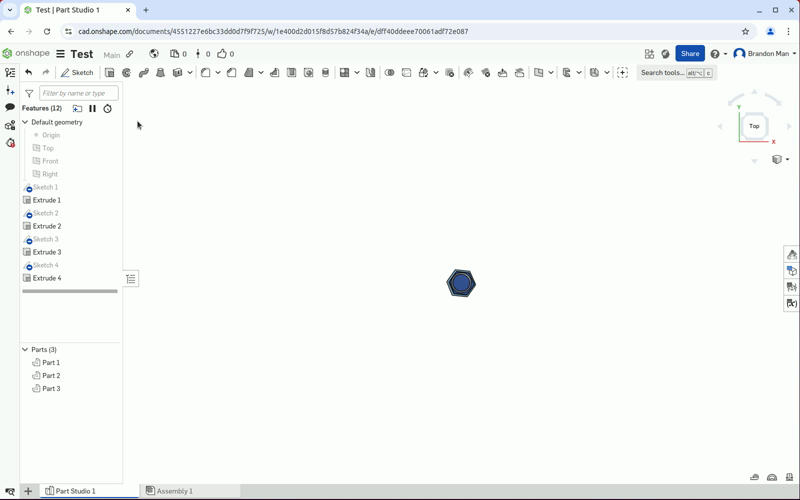
key(shift+h)
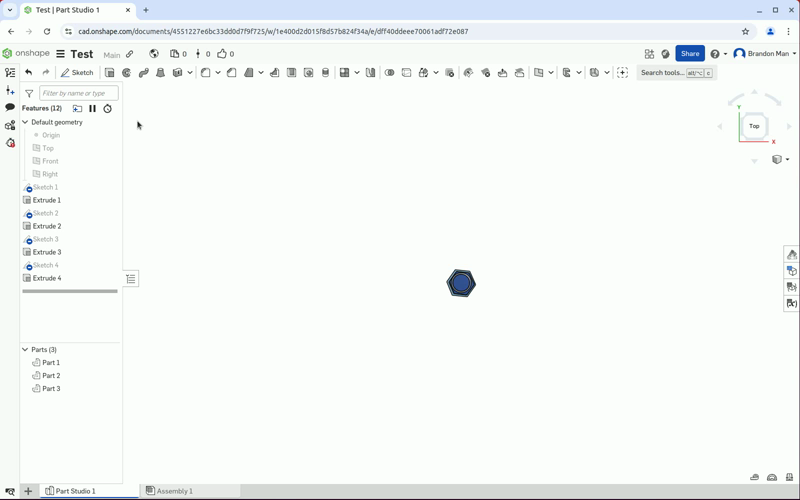
mouse_move(73, 189)
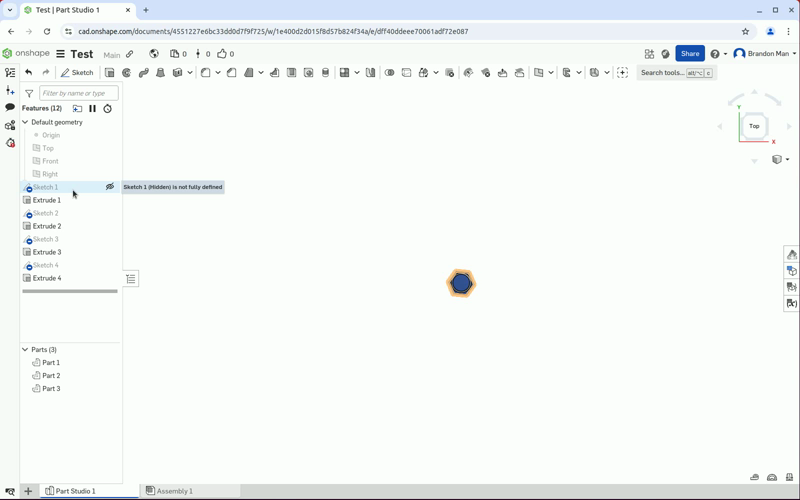
click(73, 189)
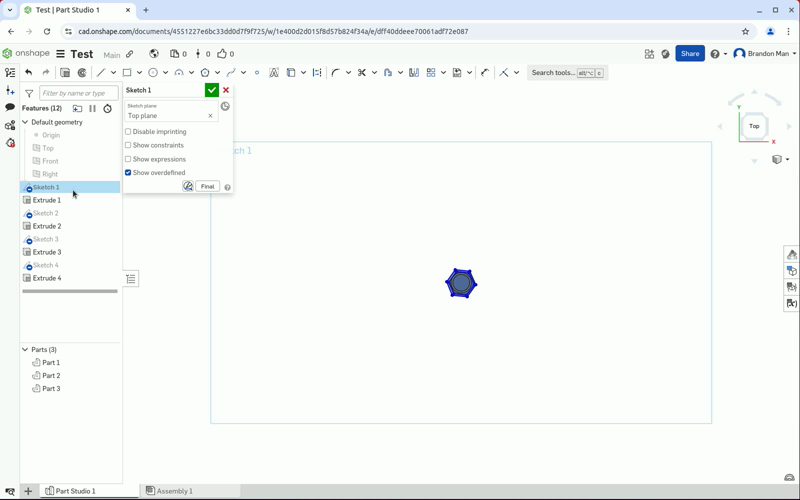
mouse_move(229, 92)
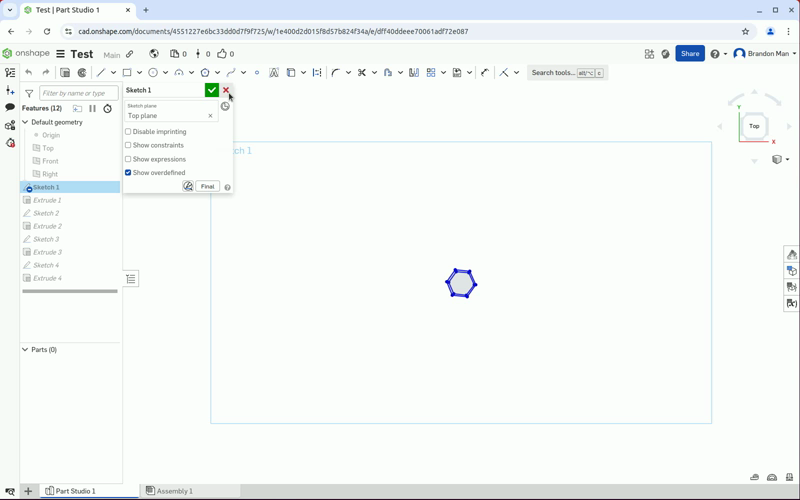
click(229, 92)
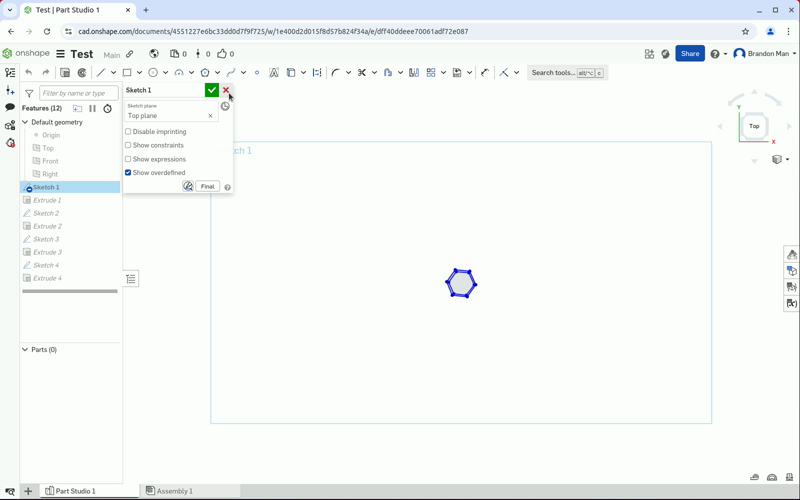
key(shift+s)
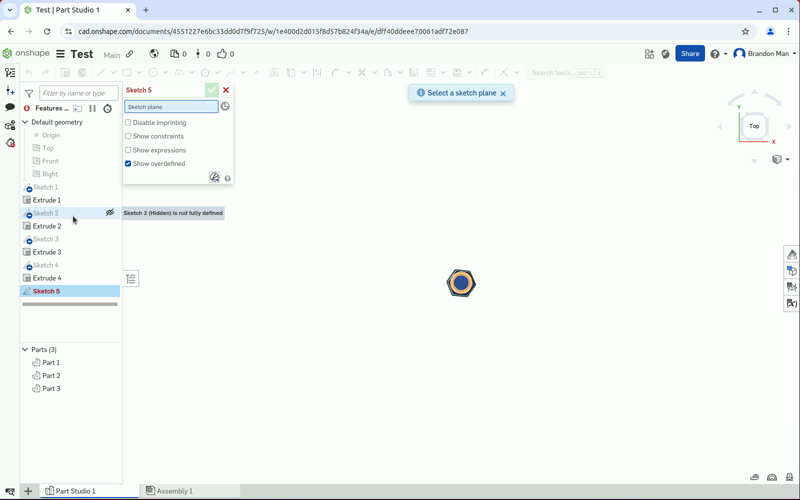
scroll(3)
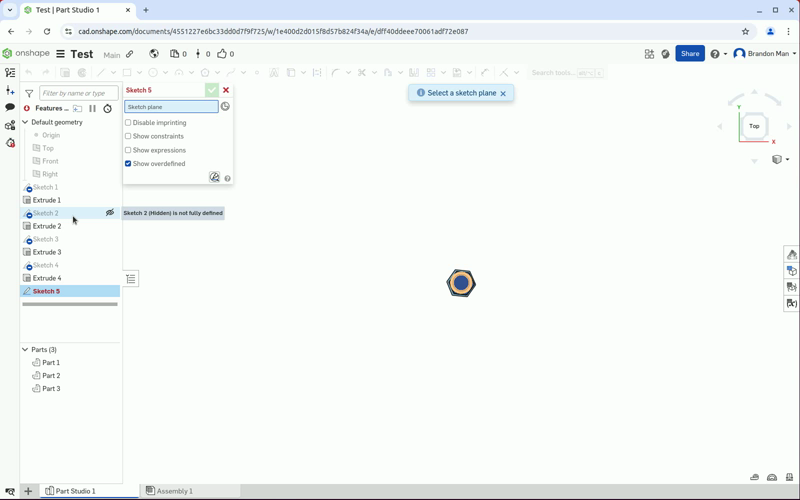
mouse_move(73, 150)
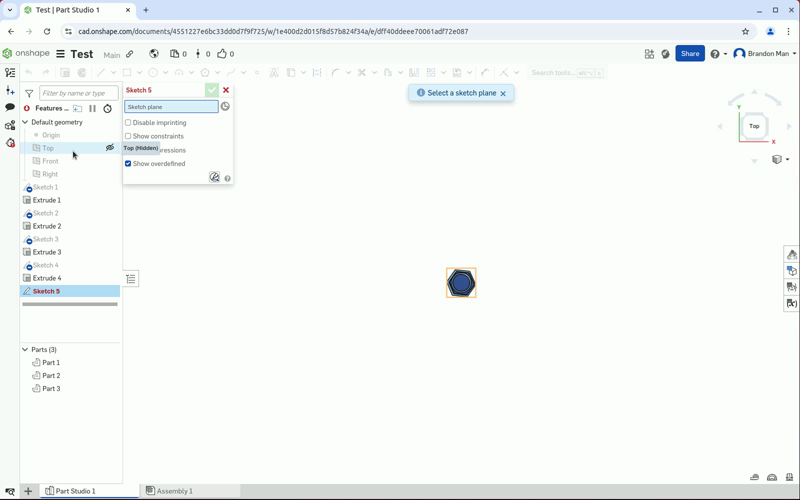
click(73, 150)
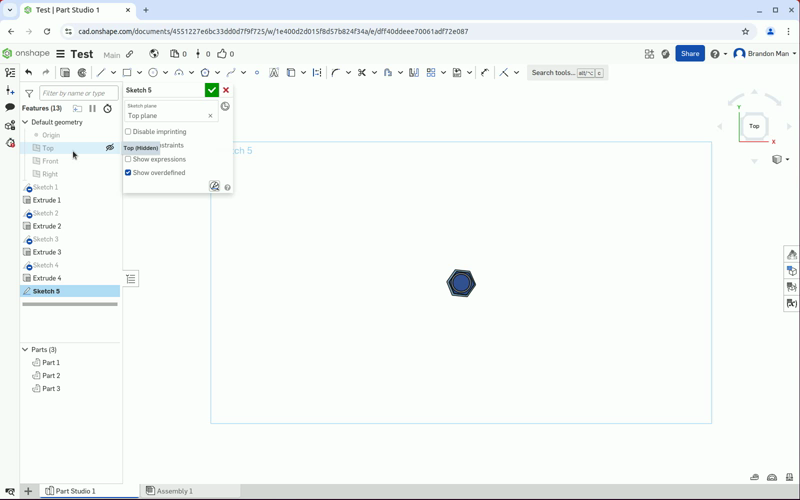
mouse_move(73, 352)
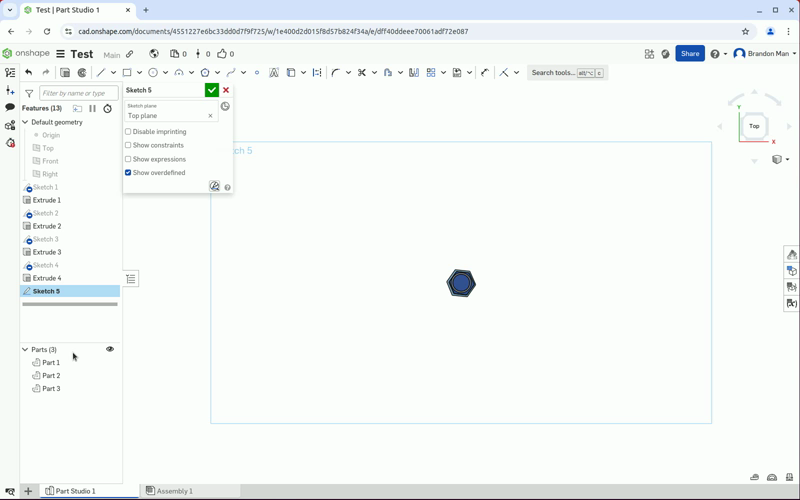
key(y)
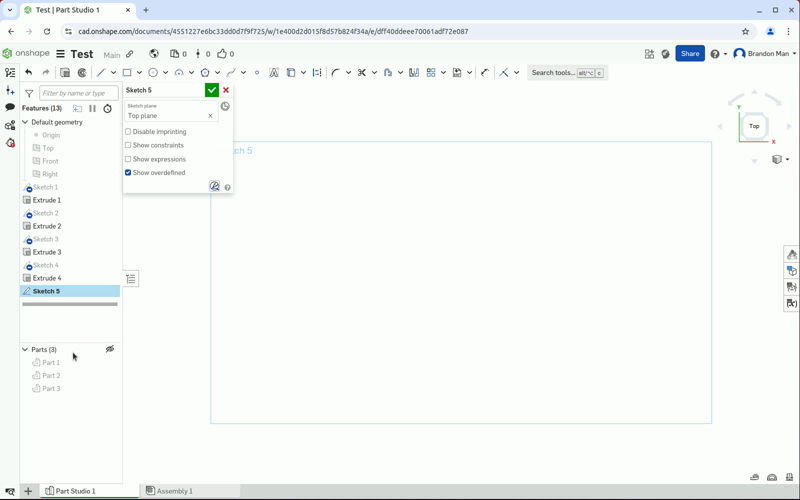
key(l)
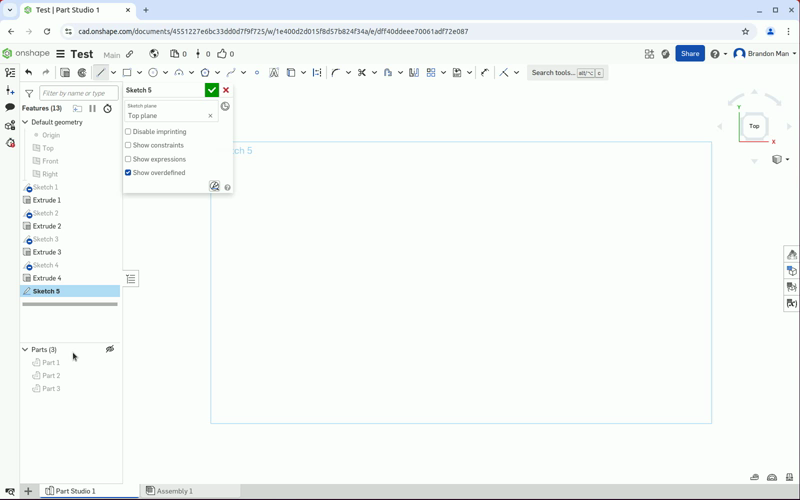
key_down(shift)
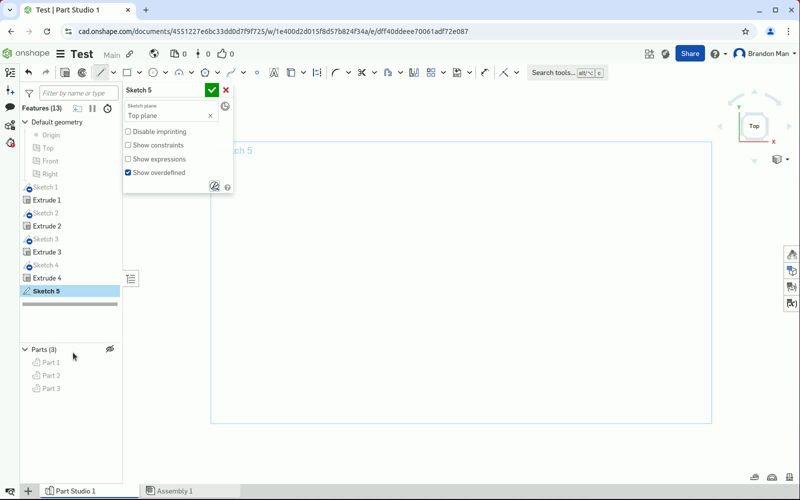
mouse_move(446, 281)
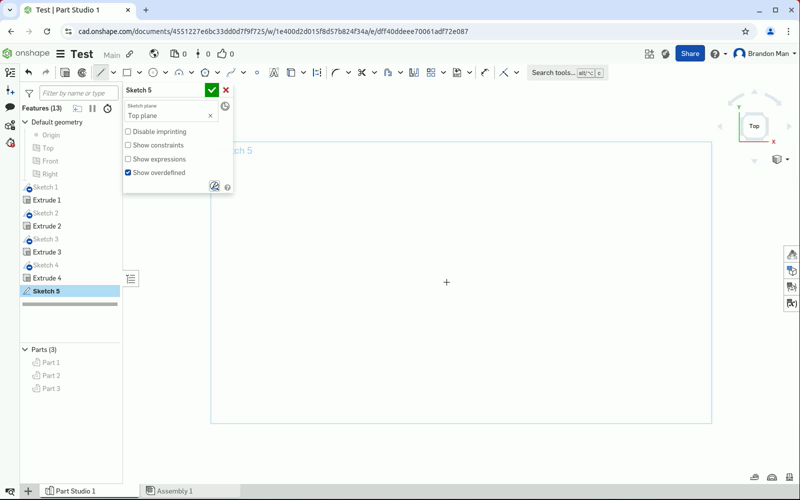
click(446, 281)
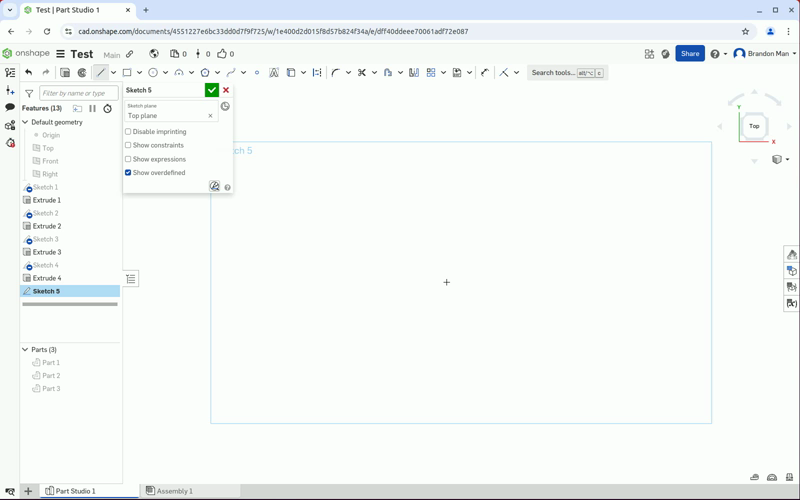
key_up(shift)
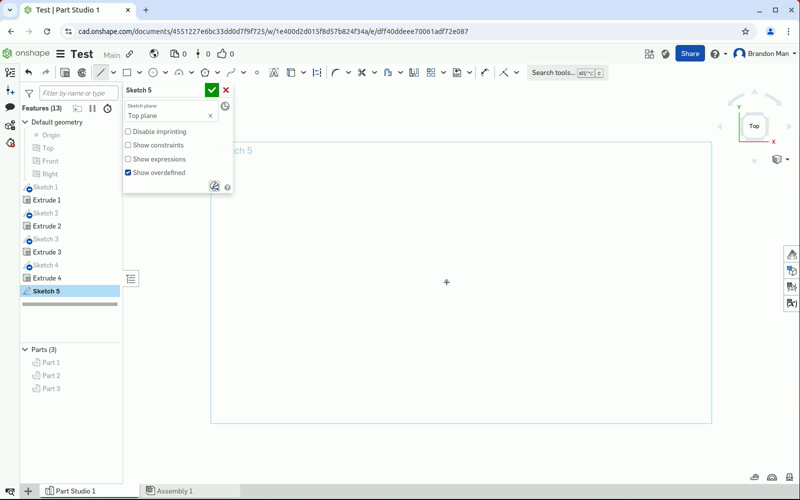
key_down(shift)
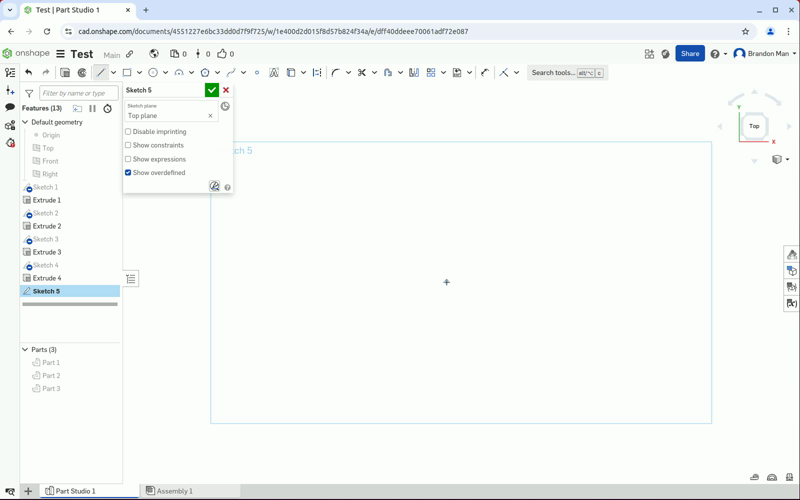
mouse_move(476, 281)
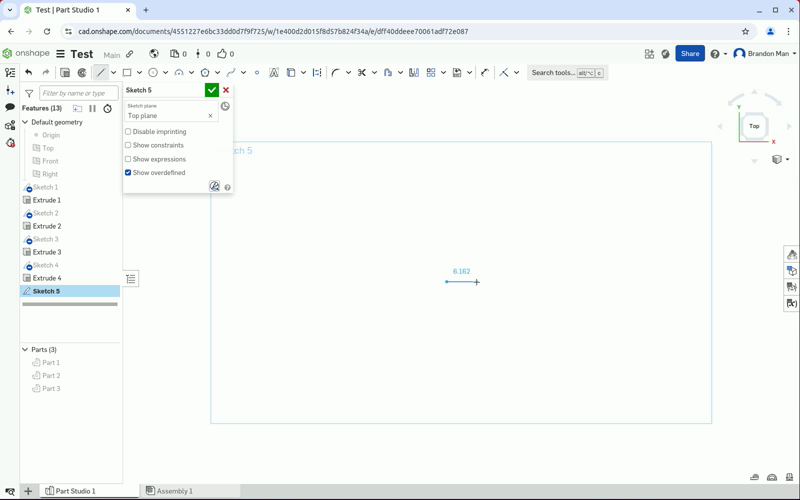
mouse_move(452, 295)
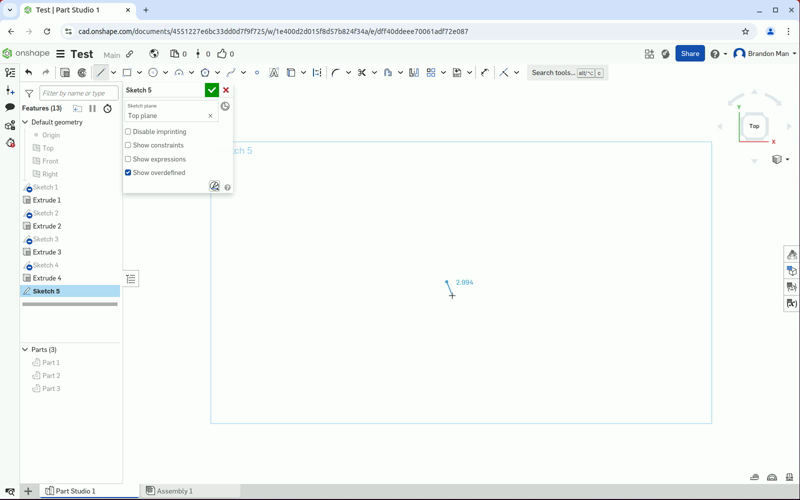
click(452, 295)
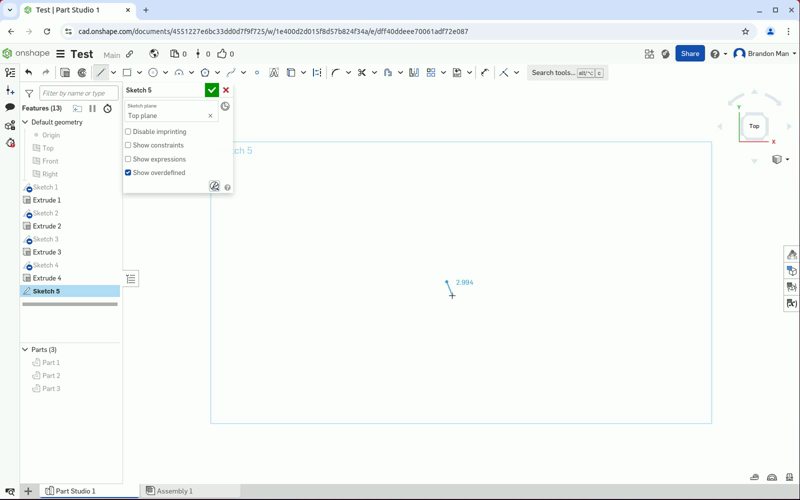
key_up(shift)
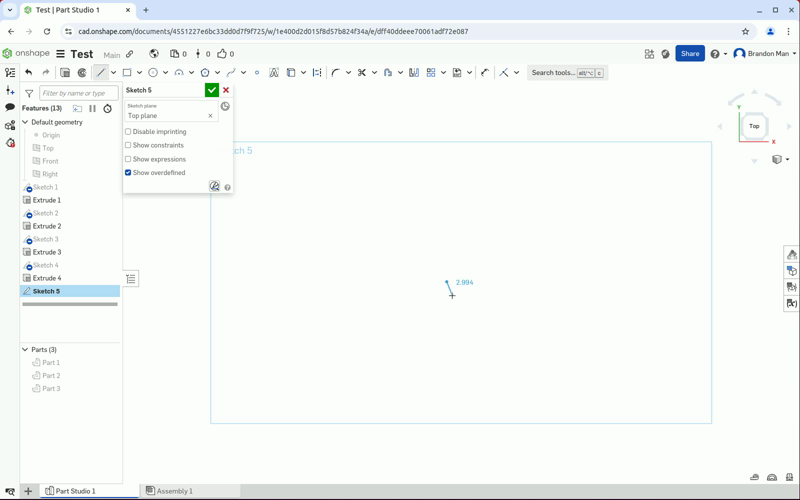
key_down(shift)
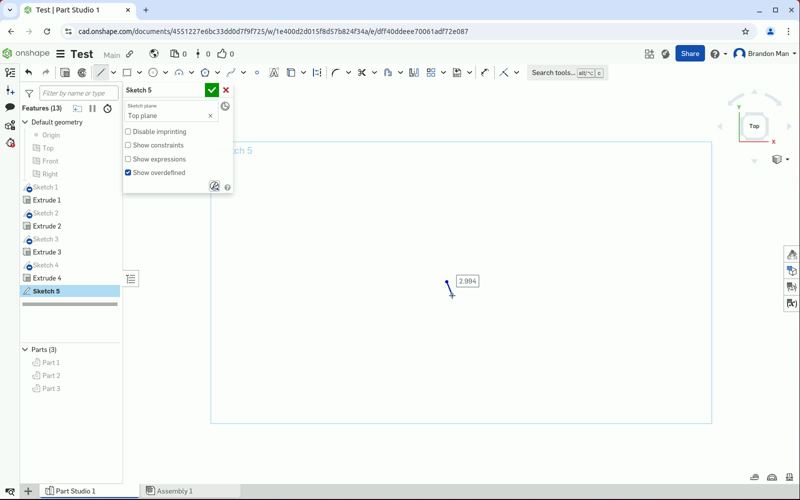
mouse_move(482, 295)
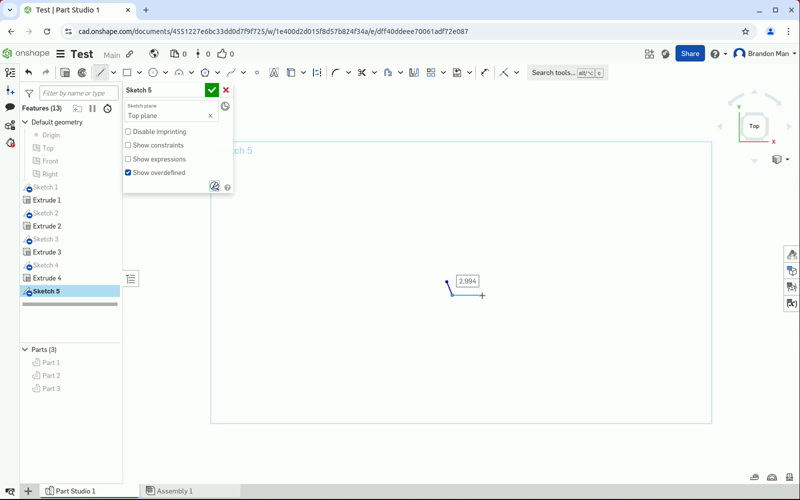
mouse_move(467, 296)
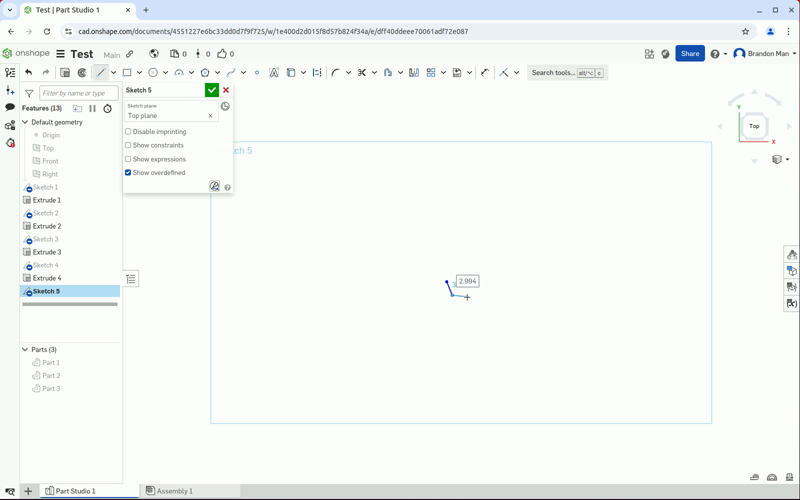
click(467, 296)
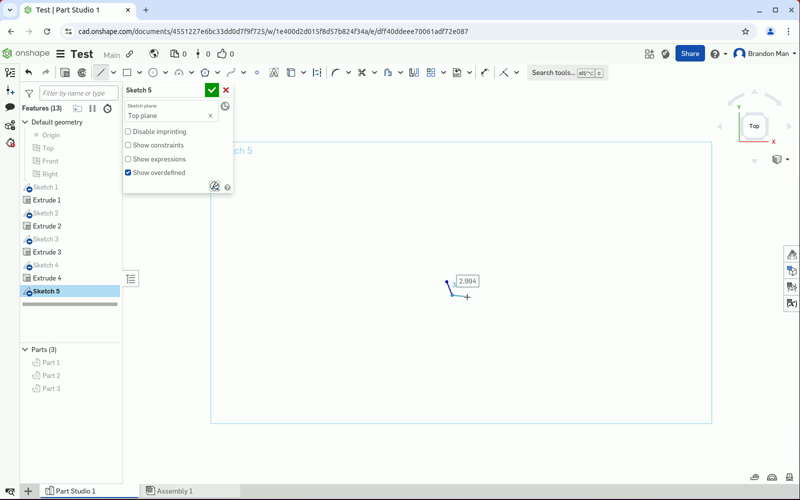
key_up(shift)
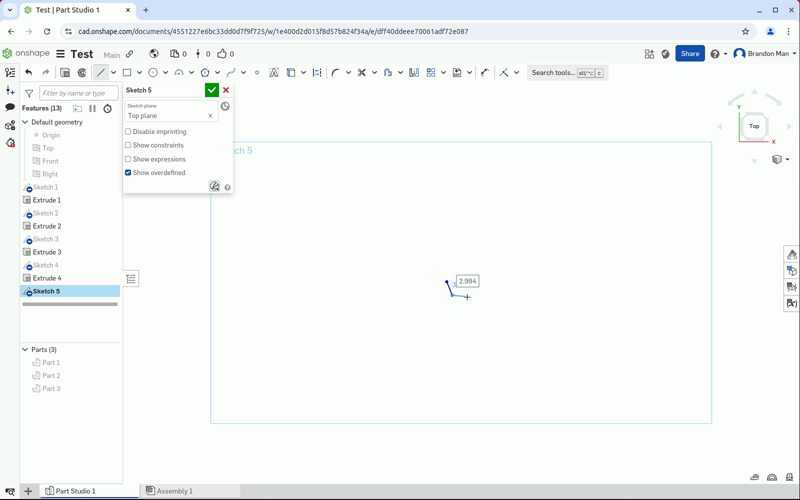
key_down(shift)
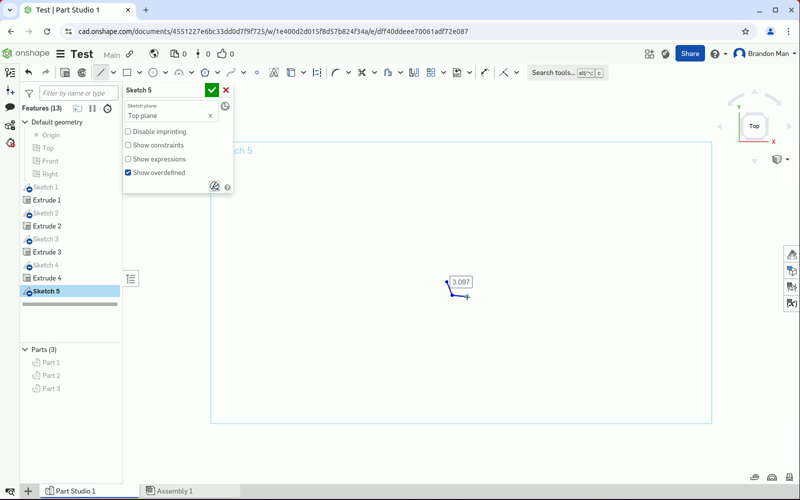
mouse_move(497, 296)
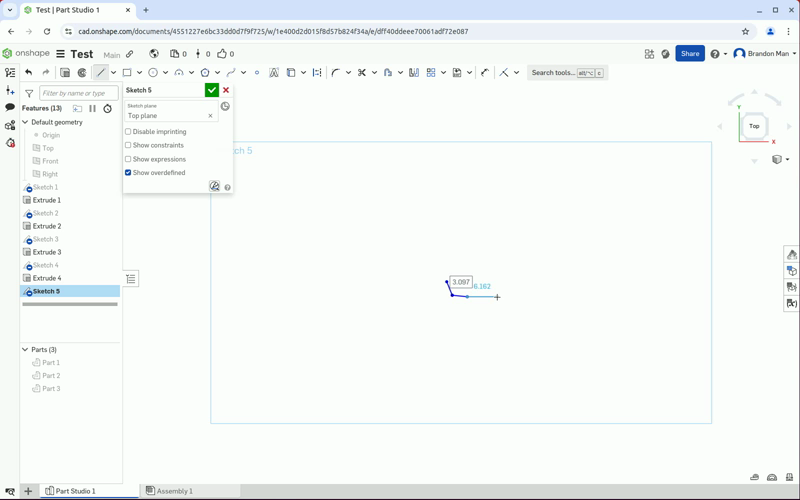
mouse_move(475, 285)
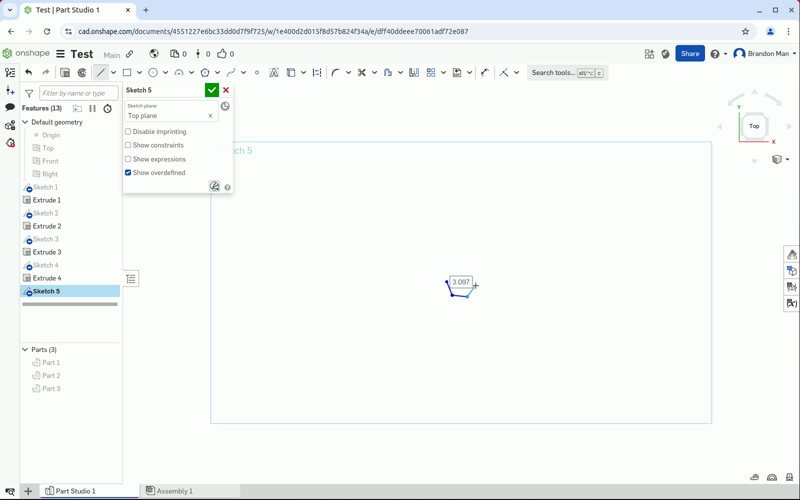
click(475, 285)
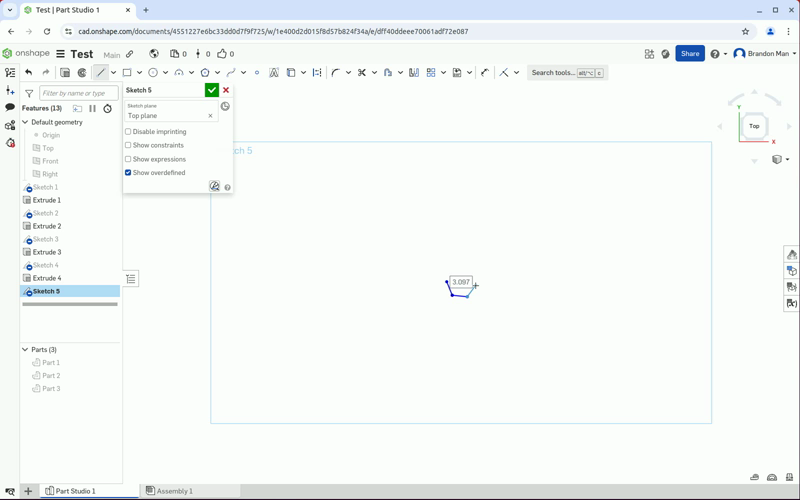
key_up(shift)
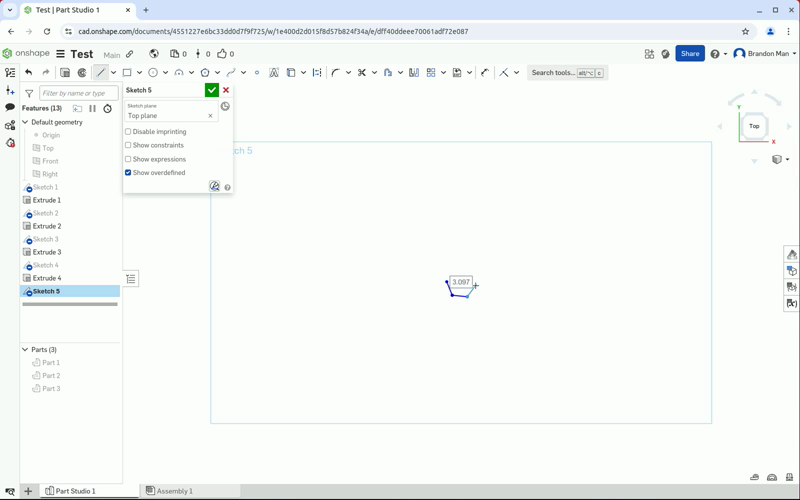
key_down(shift)
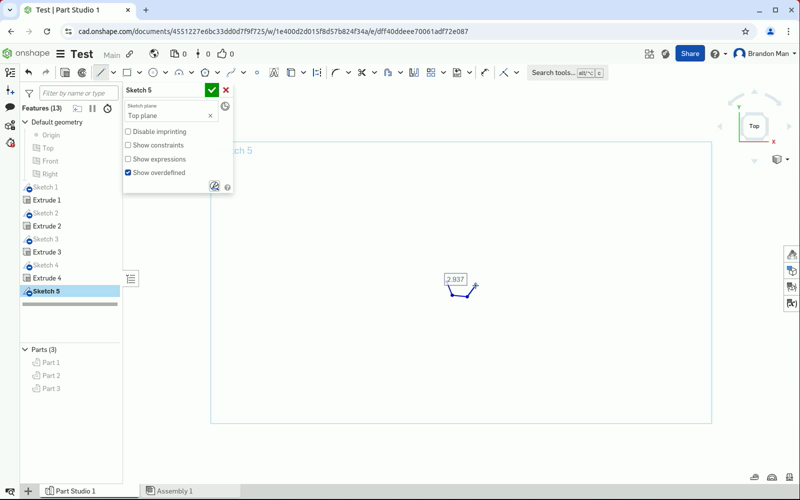
mouse_move(505, 285)
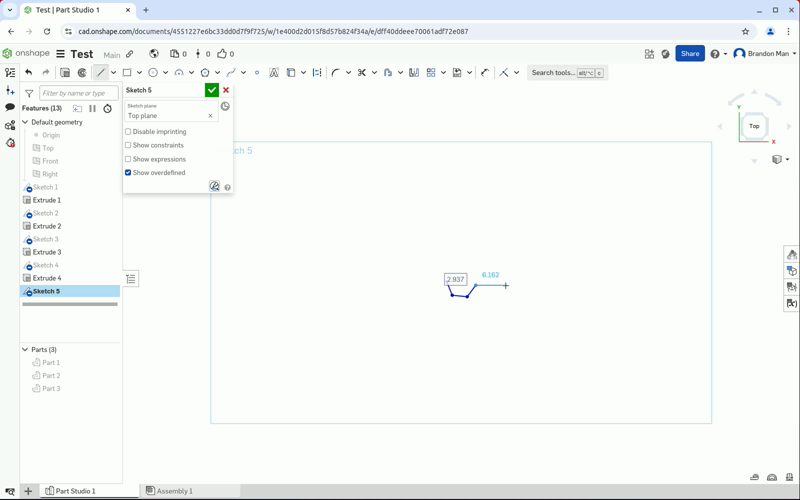
mouse_move(469, 271)
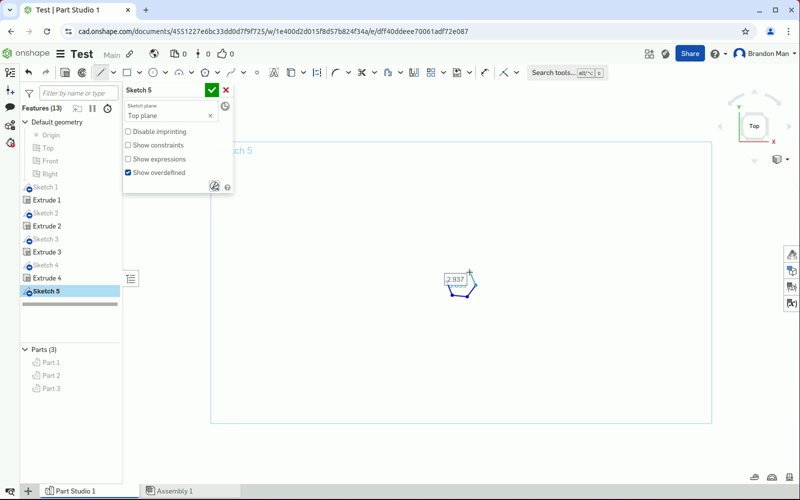
click(469, 271)
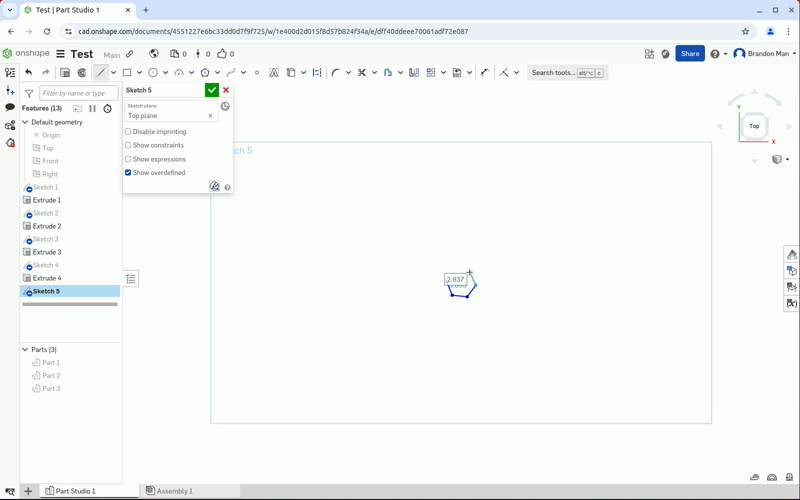
key_up(shift)
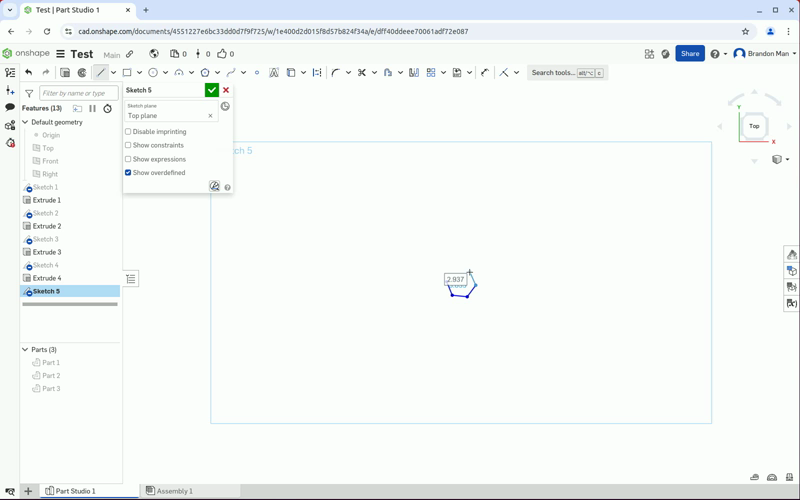
key_down(shift)
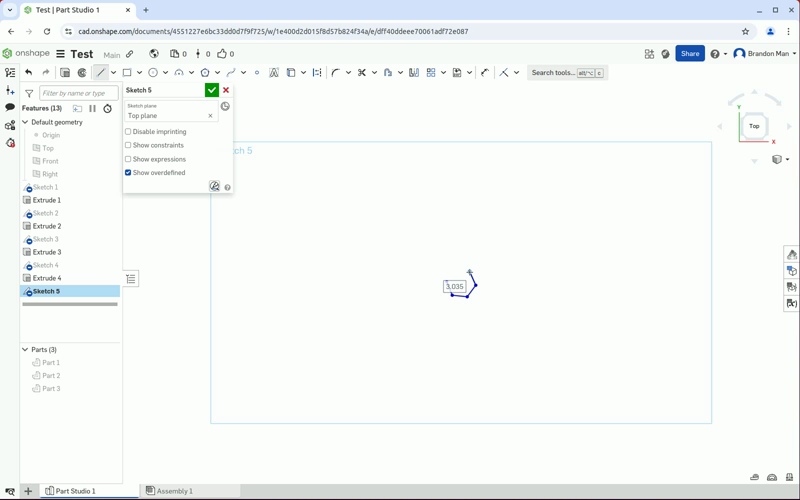
mouse_move(499, 271)
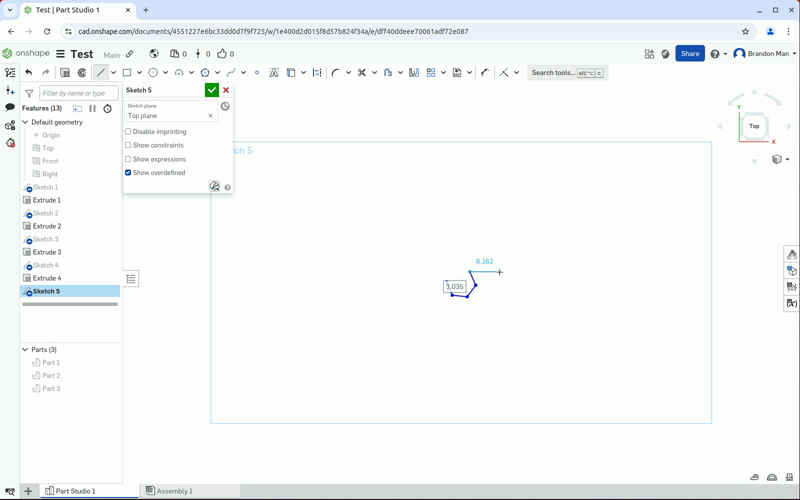
mouse_move(455, 270)
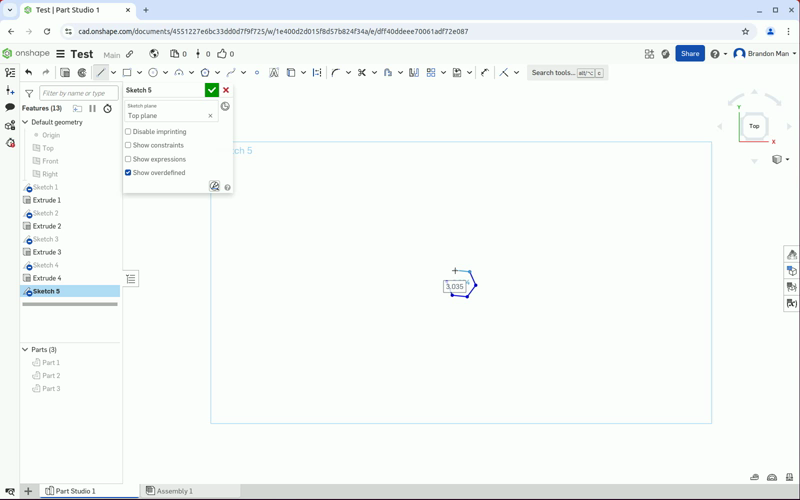
click(455, 270)
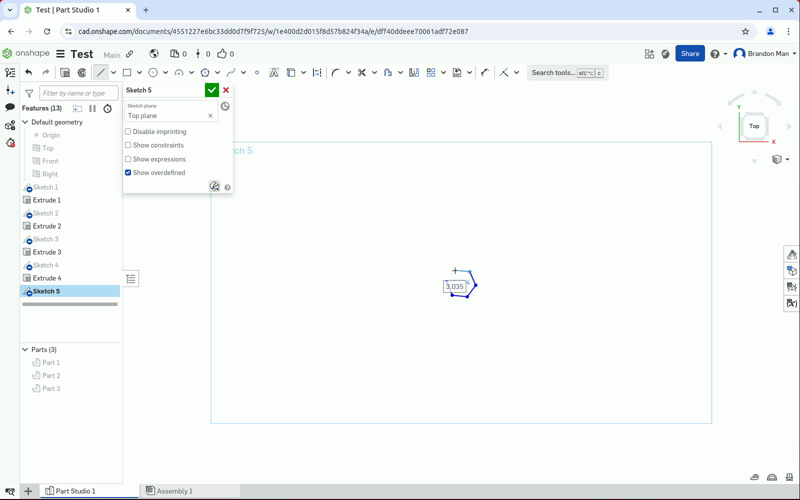
key_up(shift)
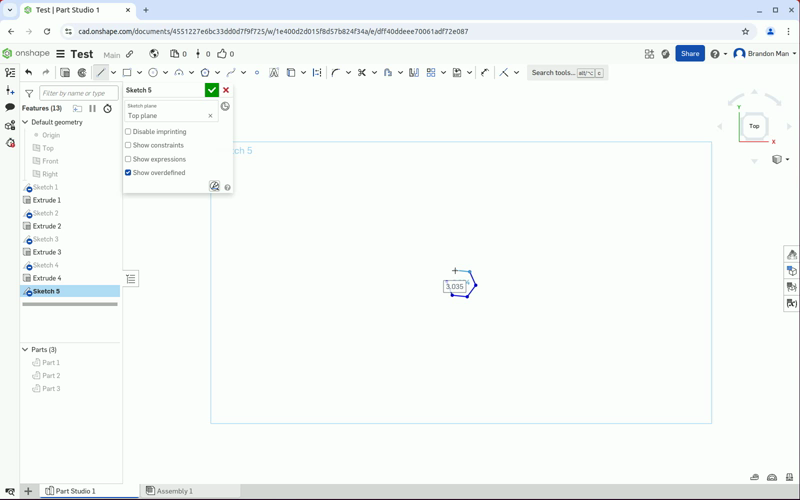
mouse_move(485, 270)
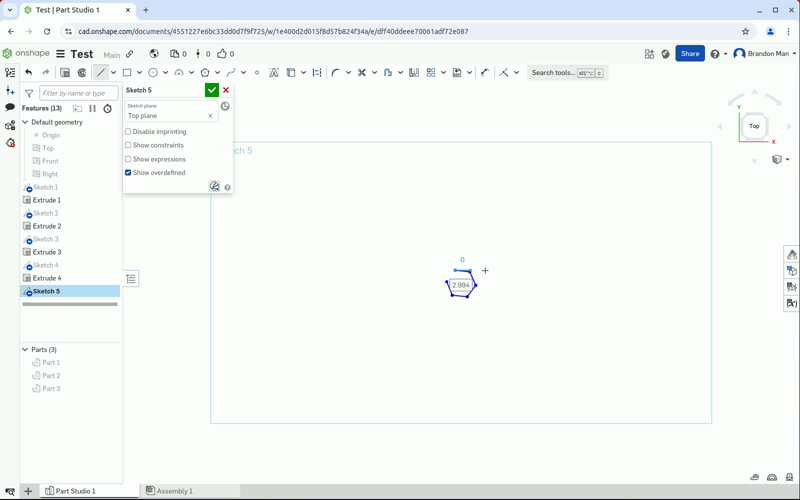
key_down(shift)
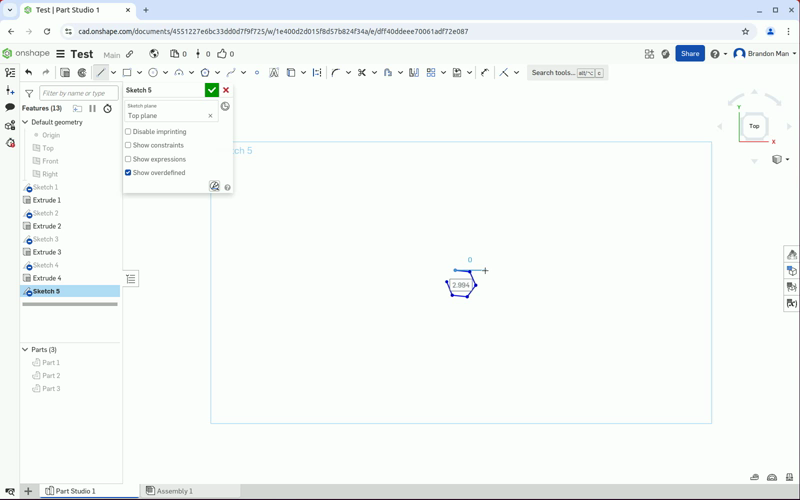
mouse_move(446, 281)
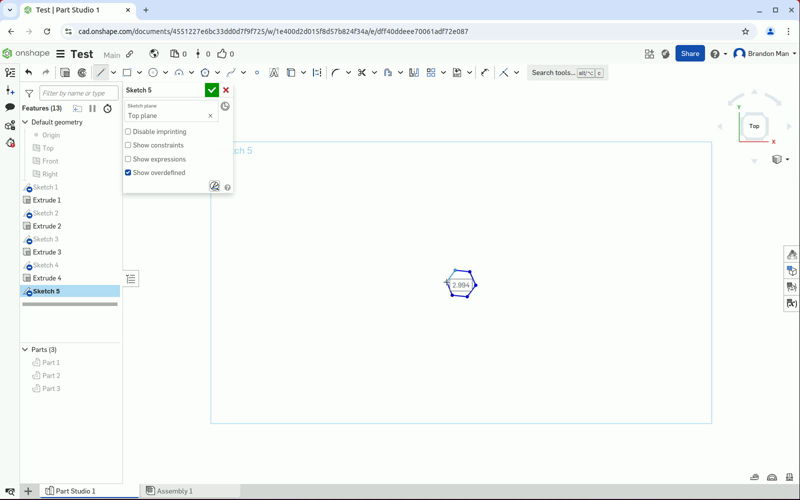
key_up(shift)
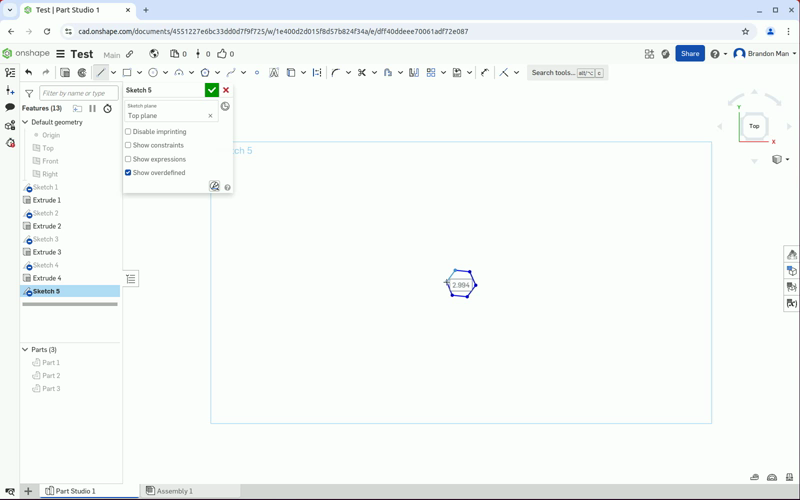
click(446, 281)
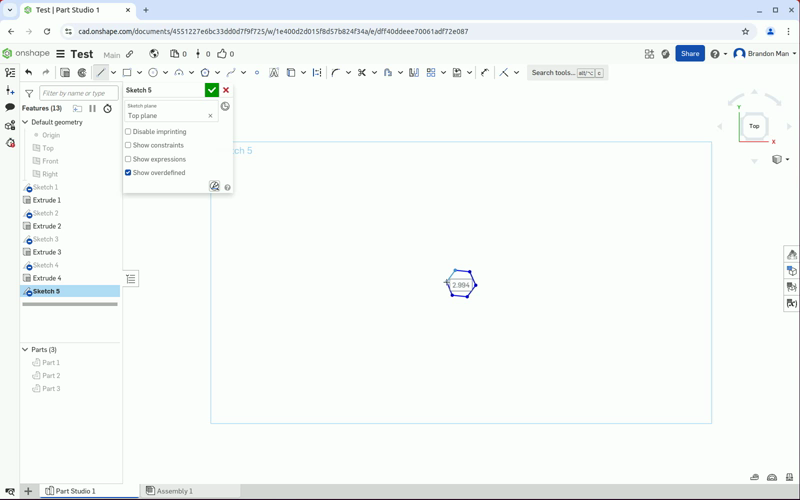
key(esc)
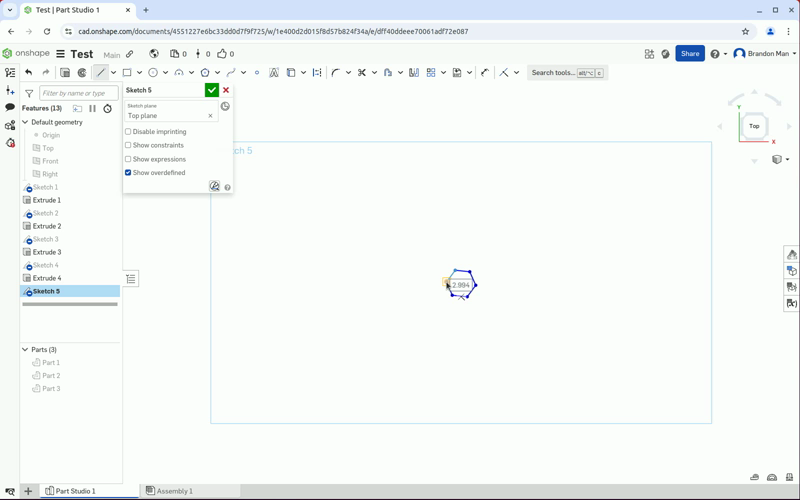
key(l)
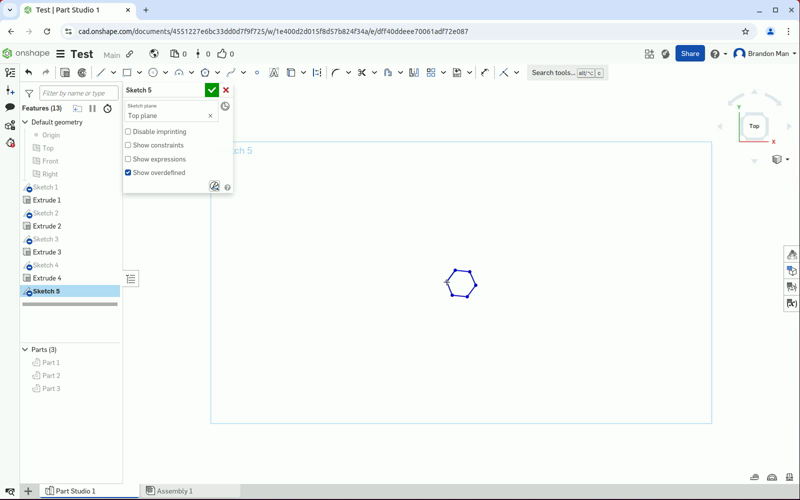
key_down(shift)
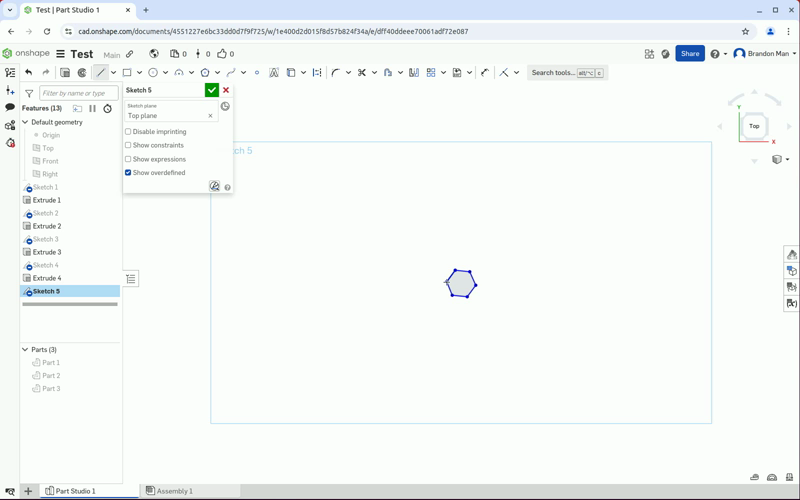
mouse_move(448, 282)
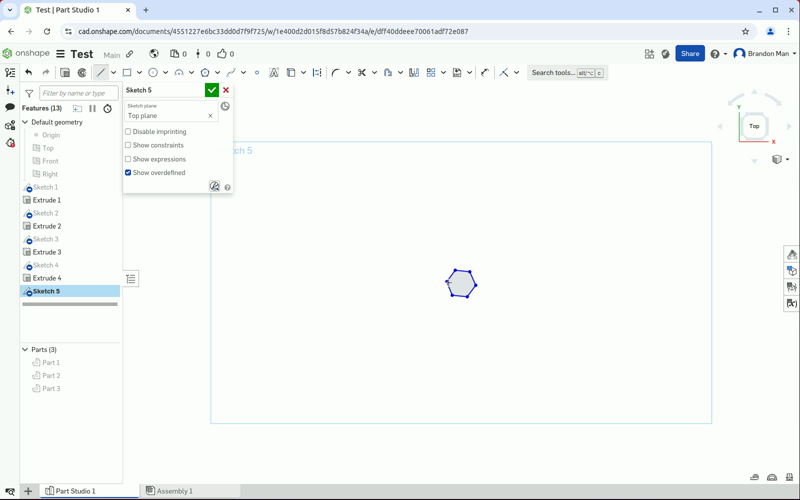
scroll(6)
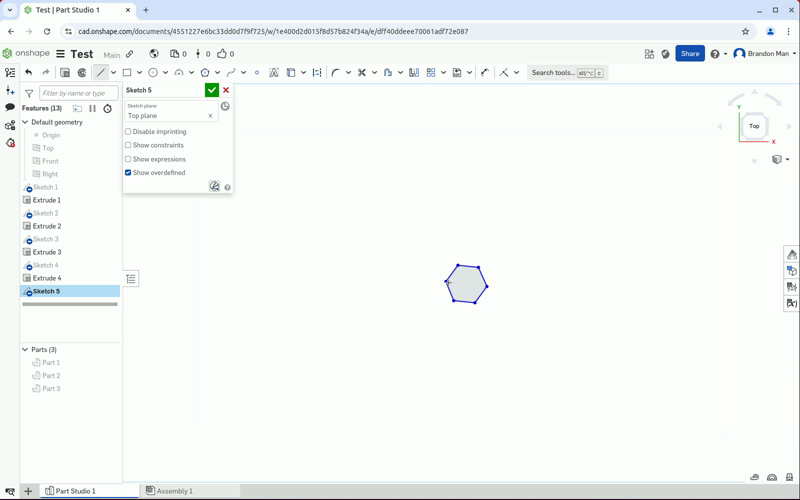
scroll(6)
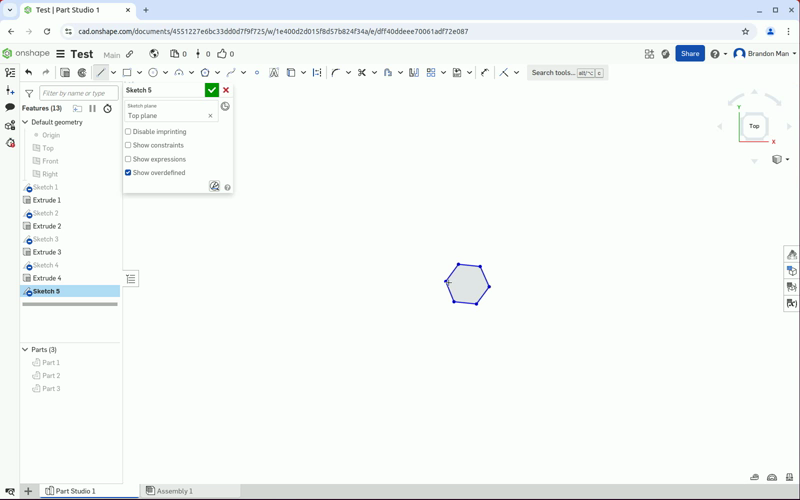
scroll(6)
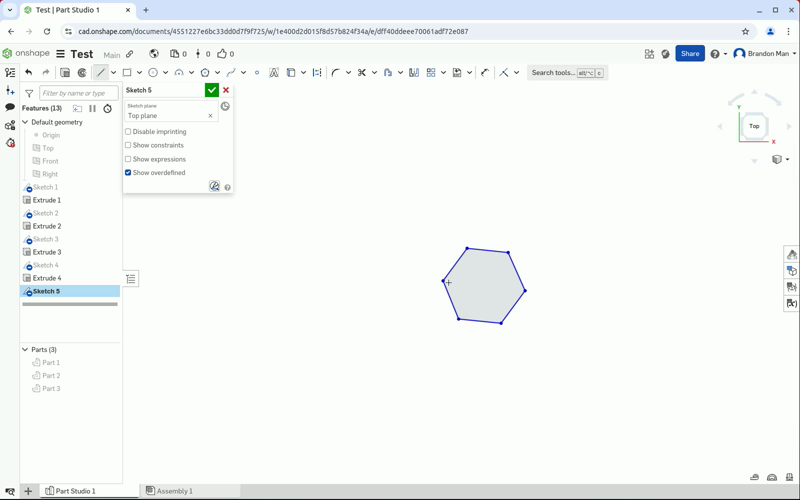
scroll(6)
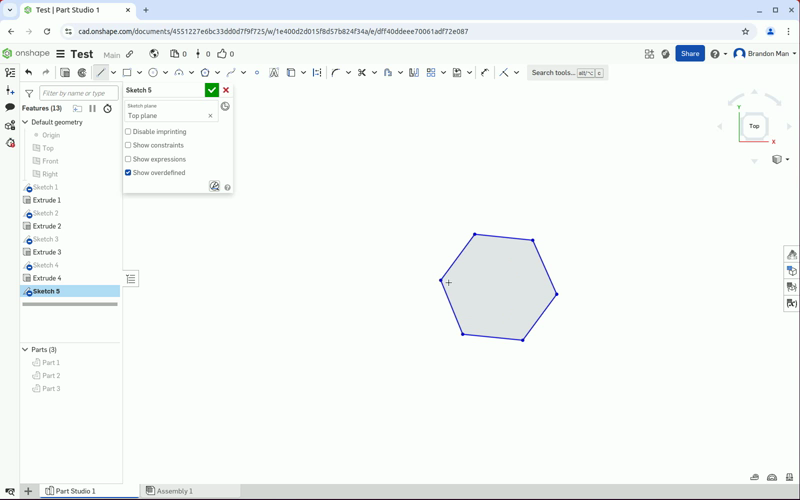
scroll(6)
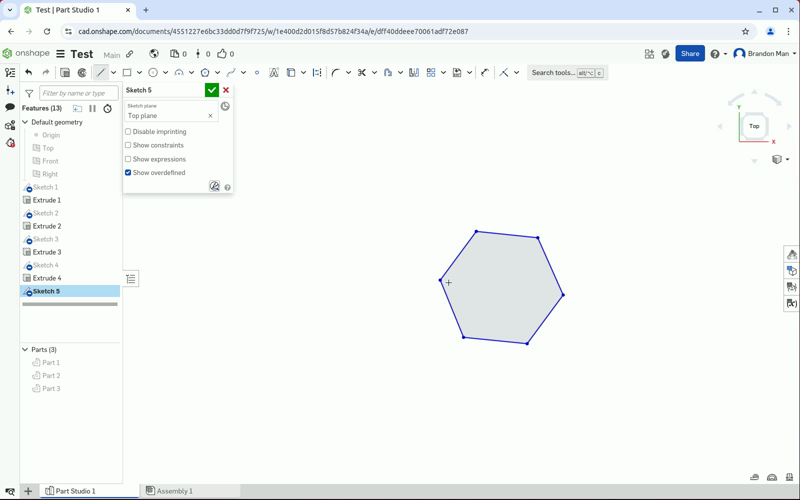
scroll(6)
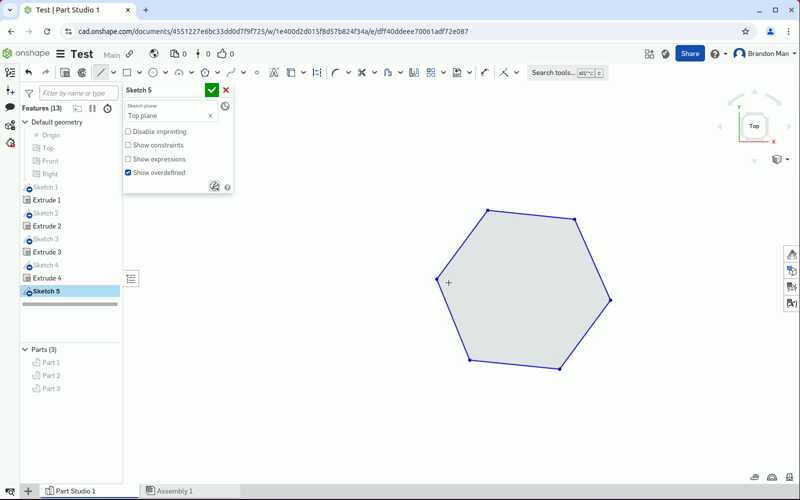
scroll(6)
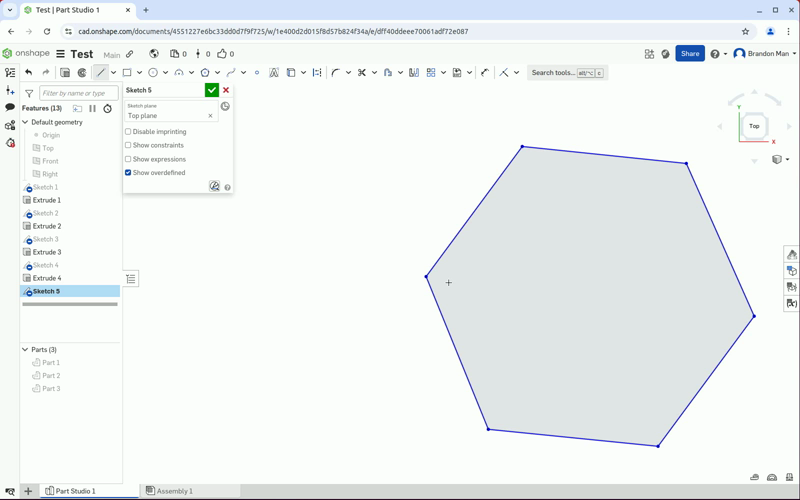
click(448, 282)
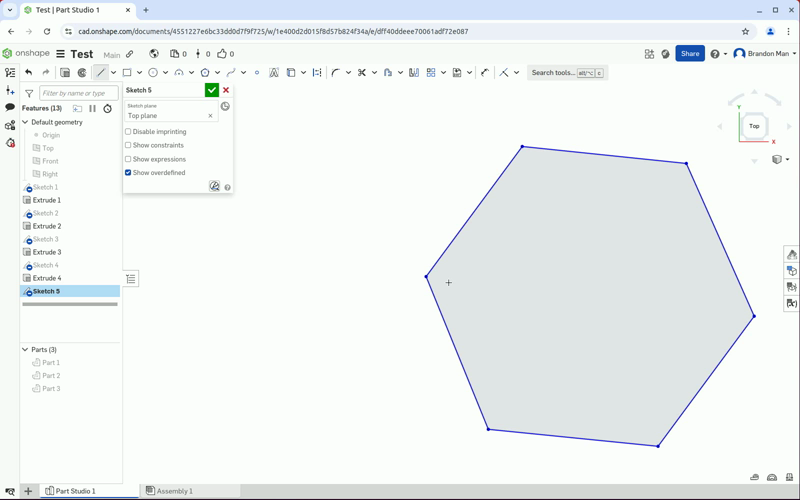
scroll(-6)
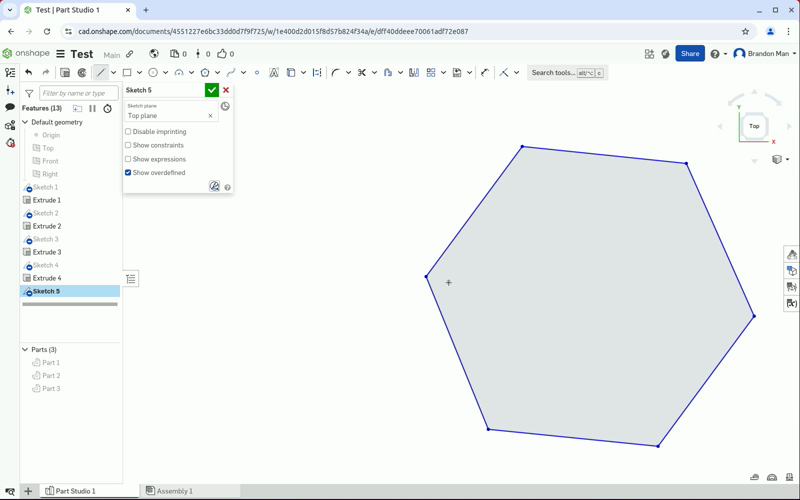
scroll(-6)
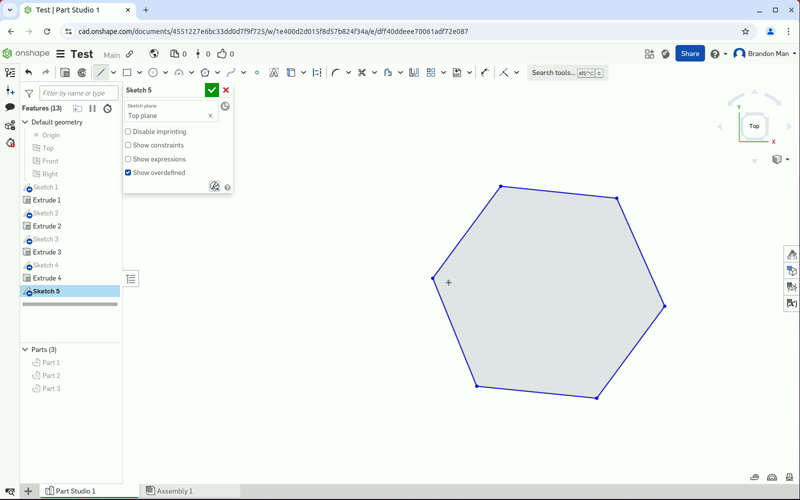
scroll(-6)
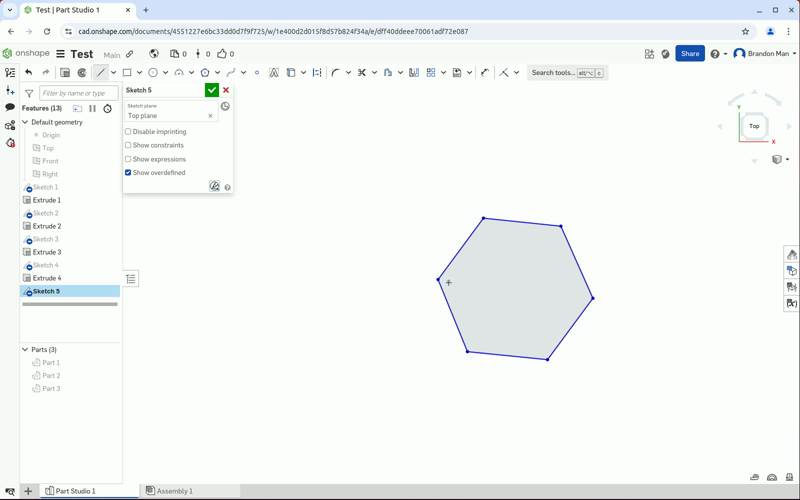
scroll(-6)
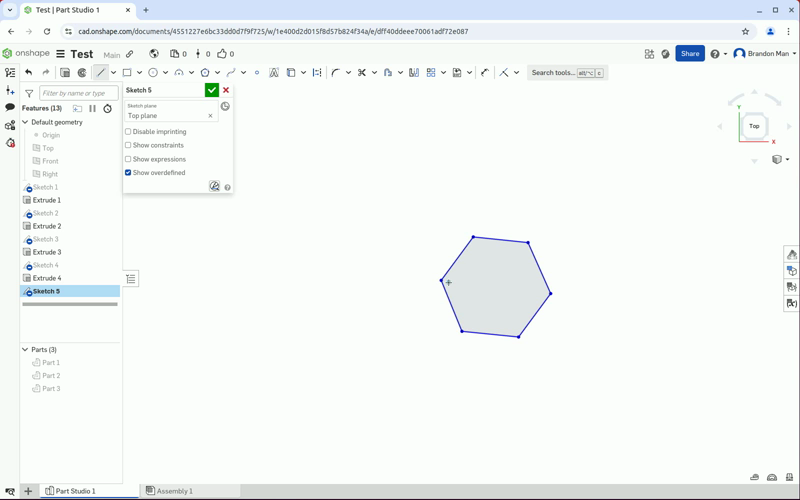
scroll(-6)
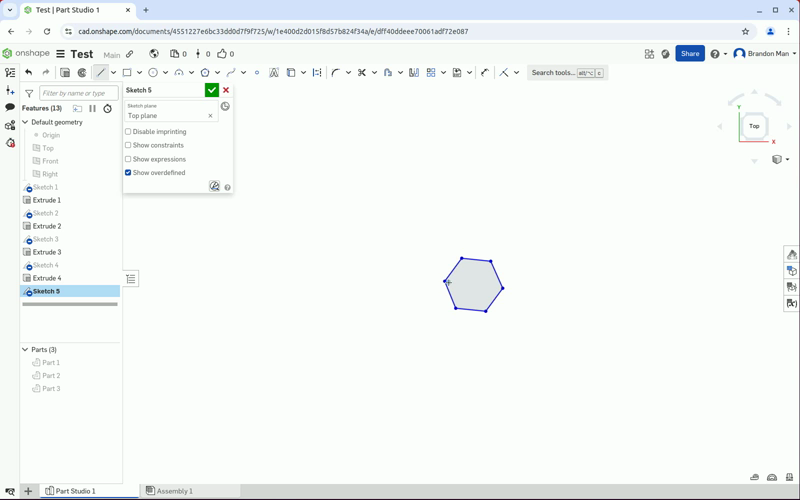
scroll(-6)
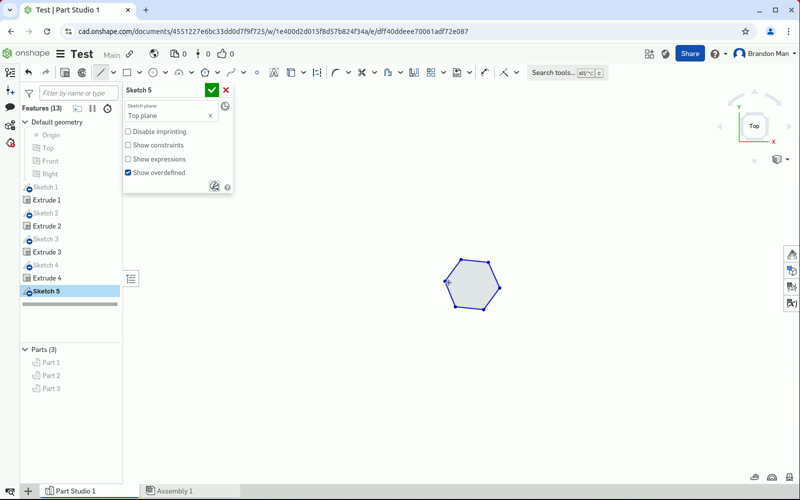
scroll(-6)
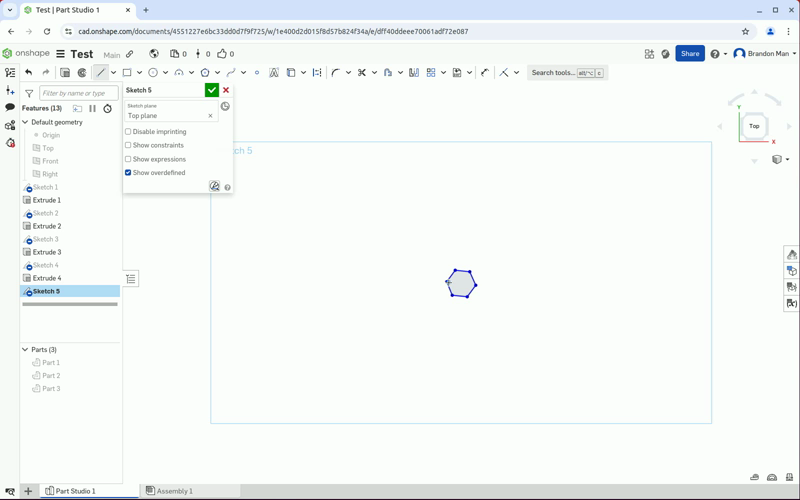
key_up(shift)
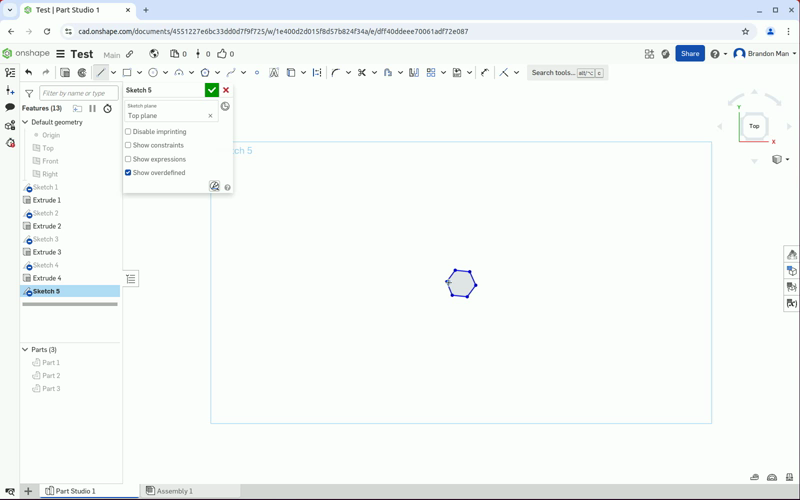
key_down(shift)
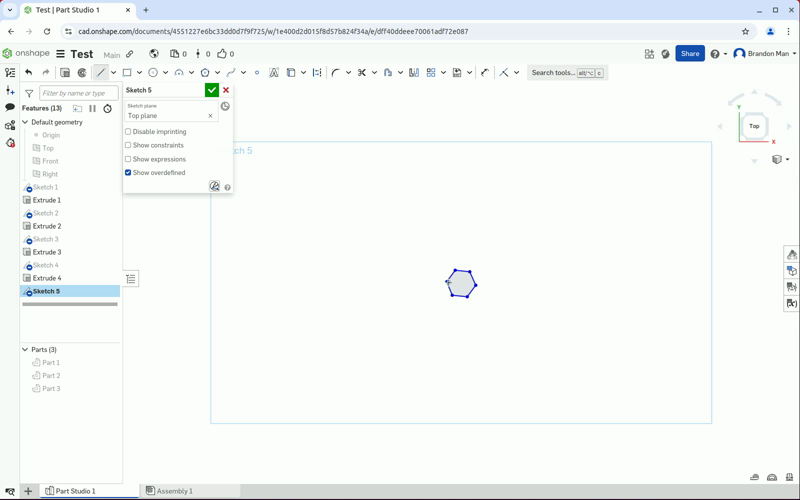
mouse_move(478, 282)
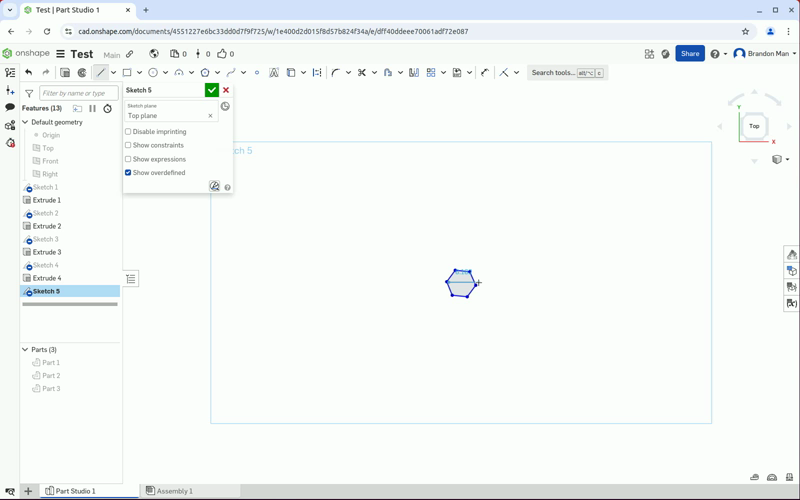
mouse_move(453, 293)
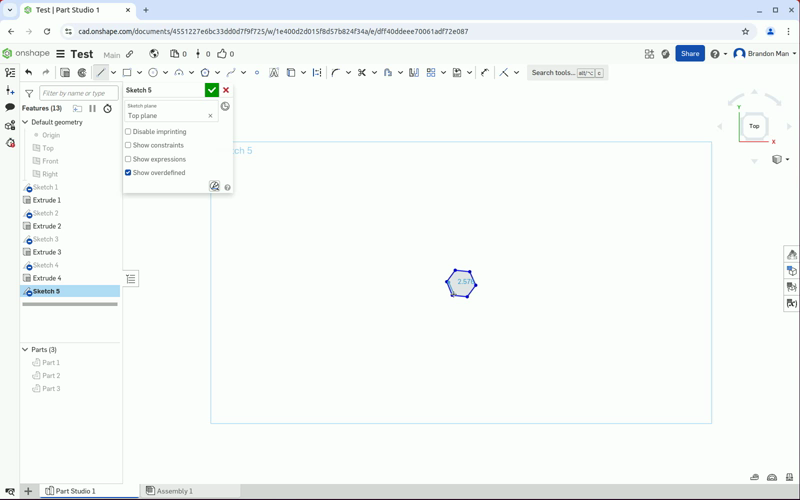
scroll(6)
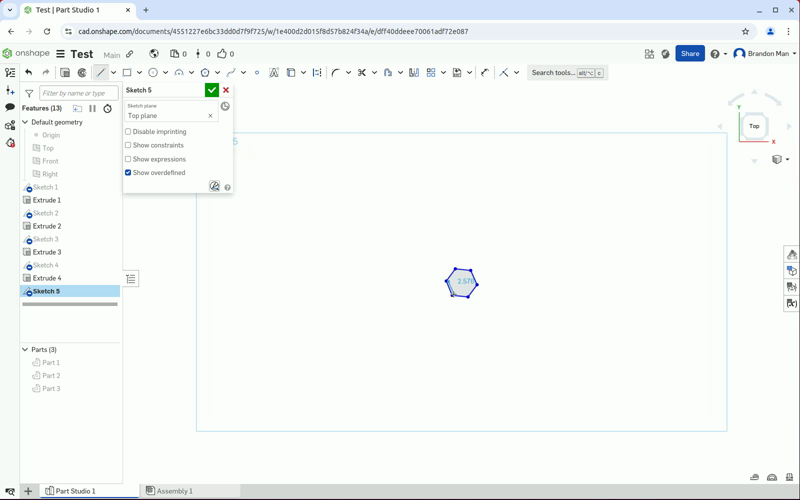
scroll(6)
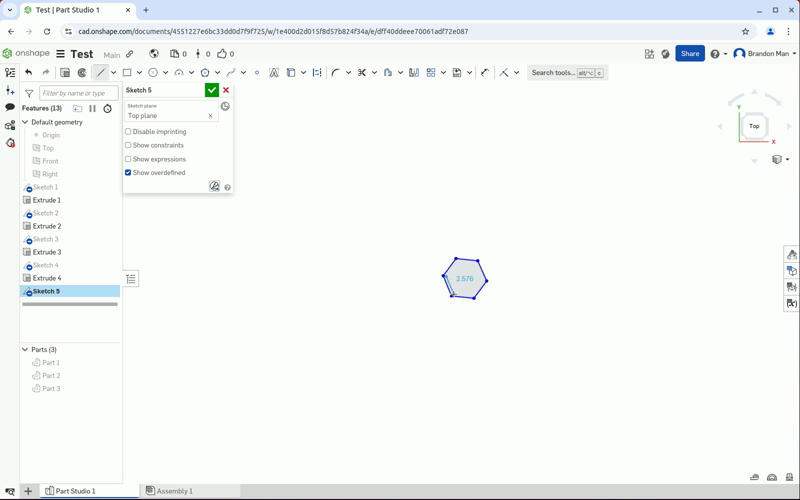
scroll(6)
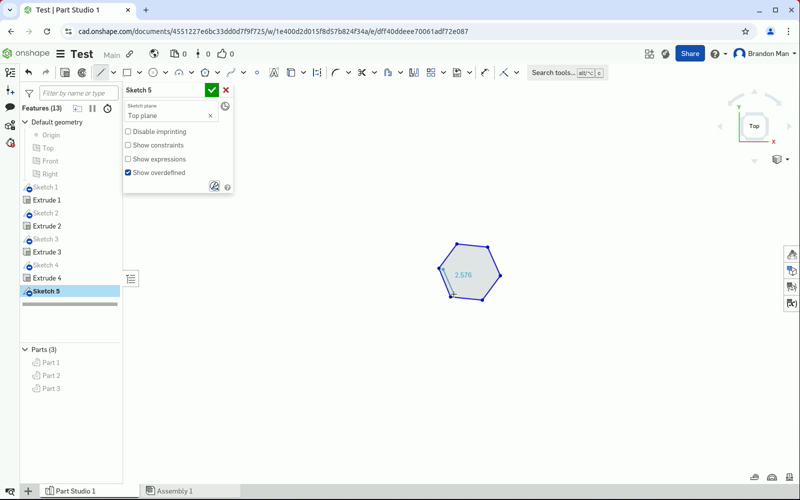
scroll(6)
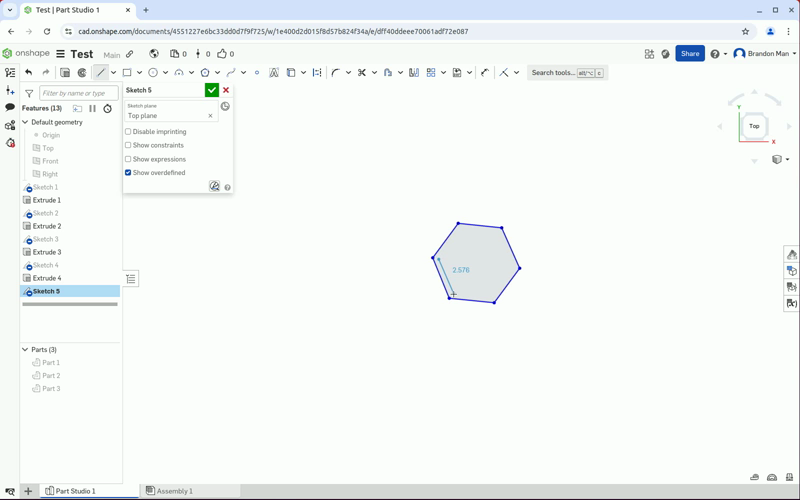
scroll(6)
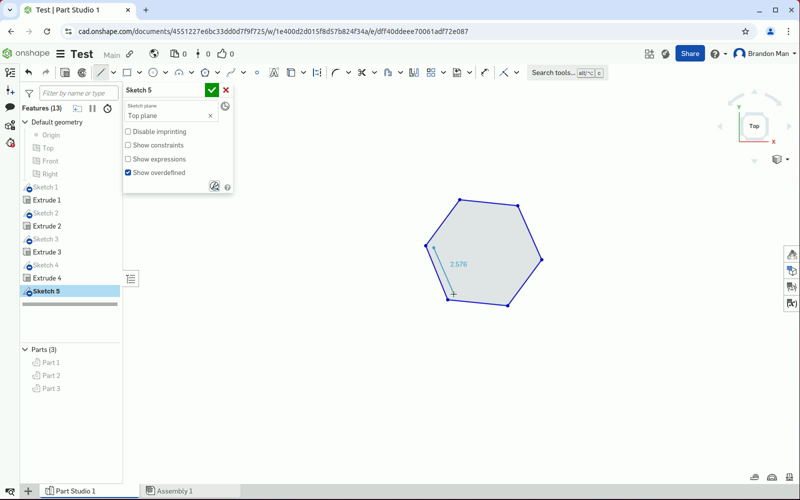
scroll(6)
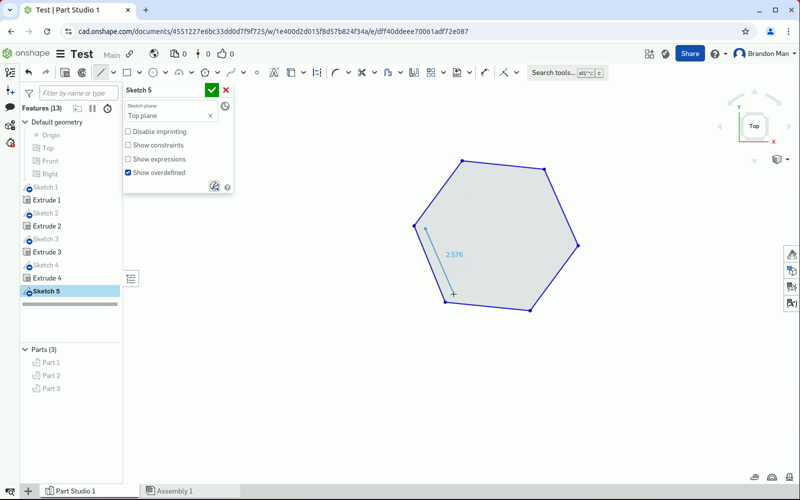
scroll(6)
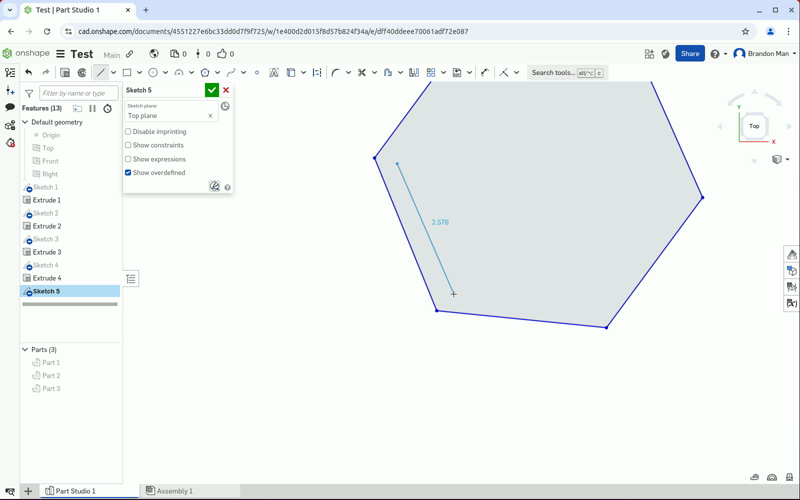
click(453, 293)
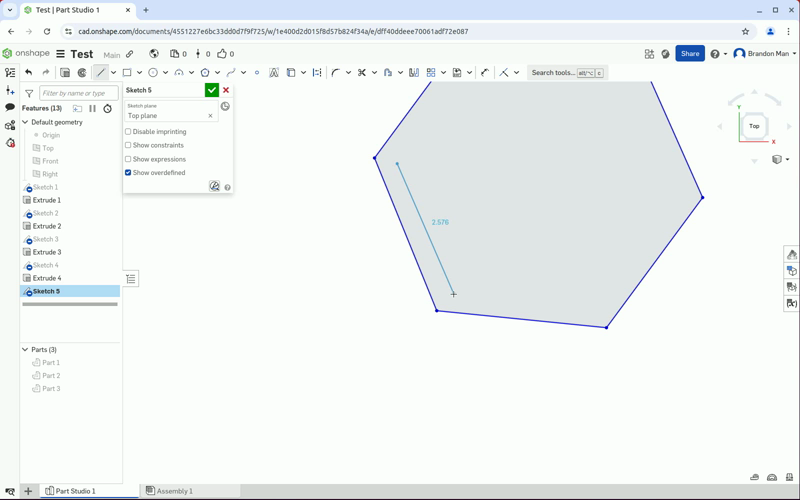
scroll(-6)
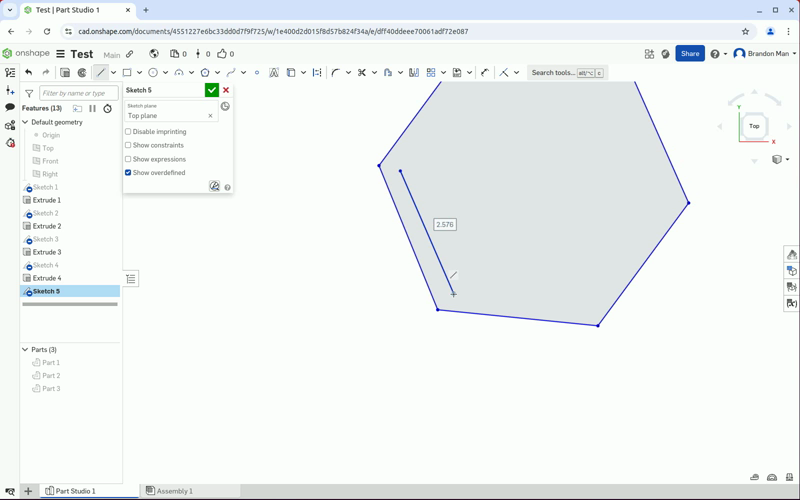
scroll(-6)
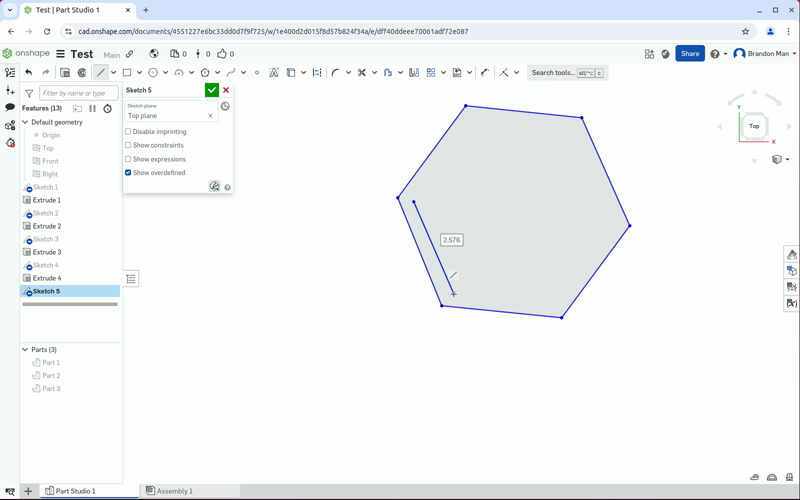
scroll(-6)
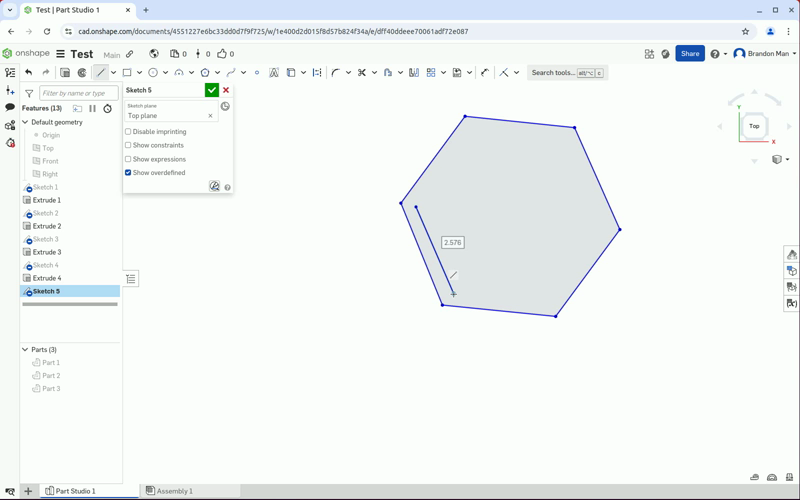
scroll(-6)
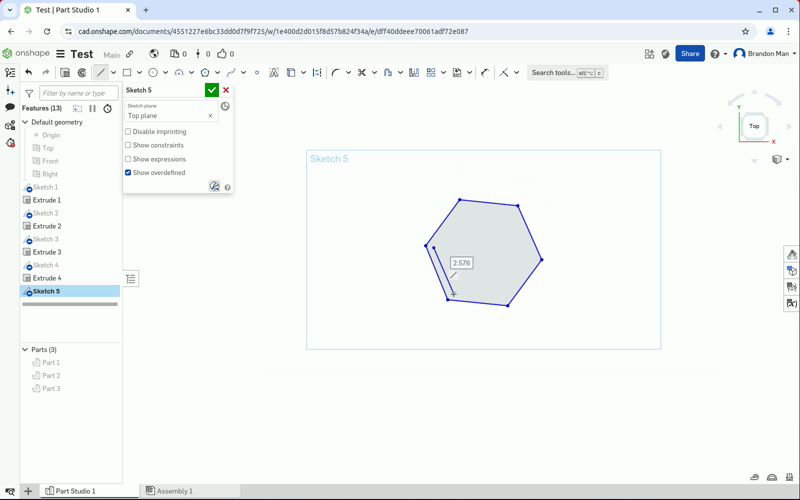
scroll(-6)
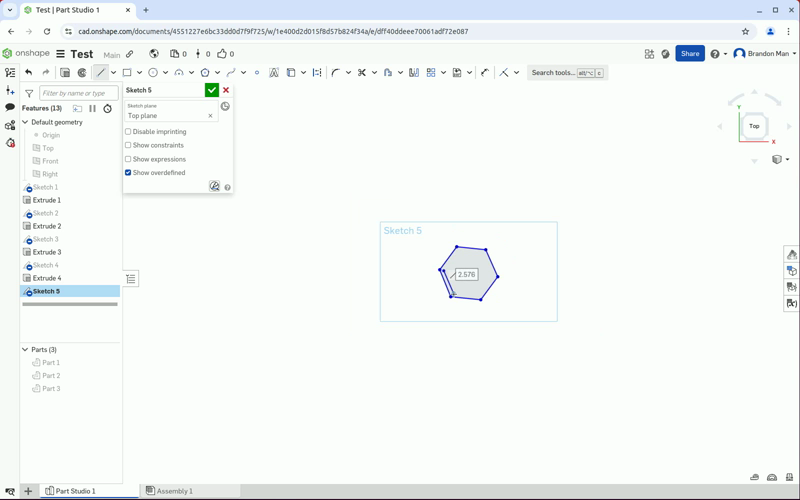
scroll(-6)
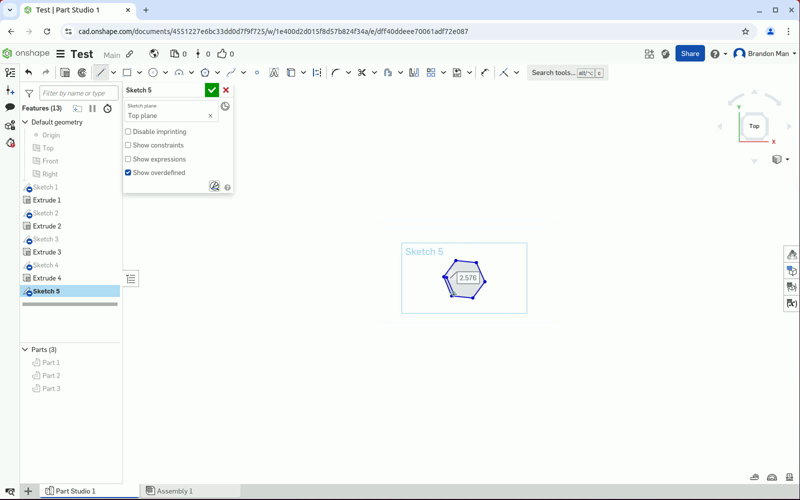
scroll(-6)
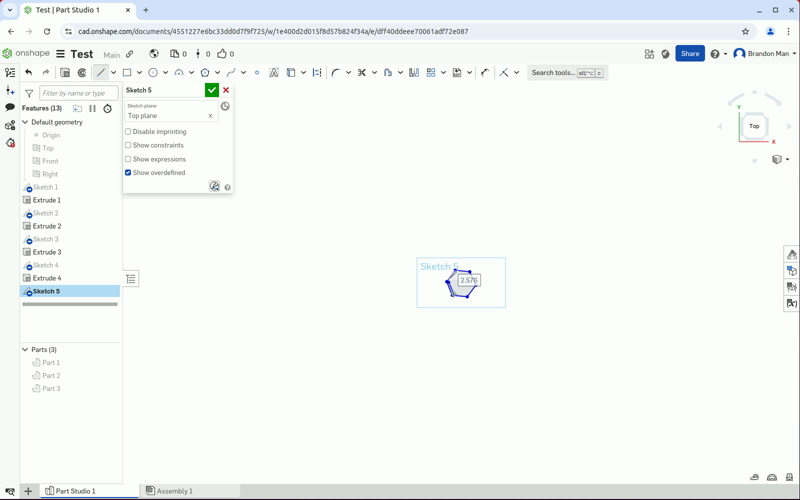
key_up(shift)
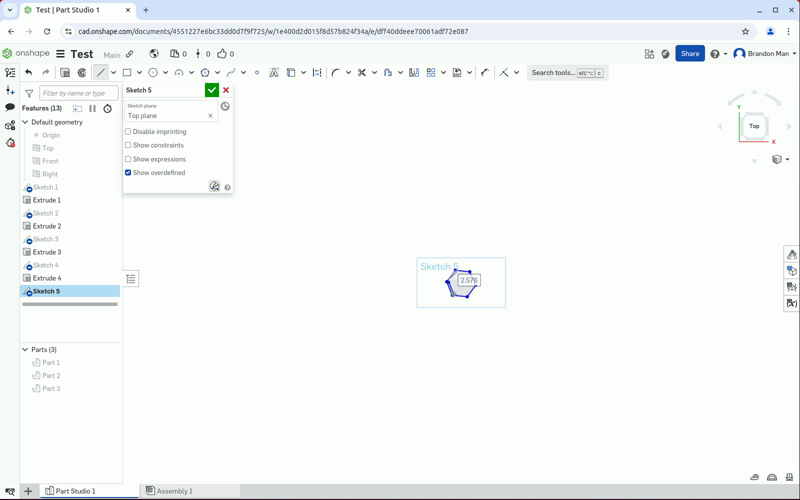
key_down(shift)
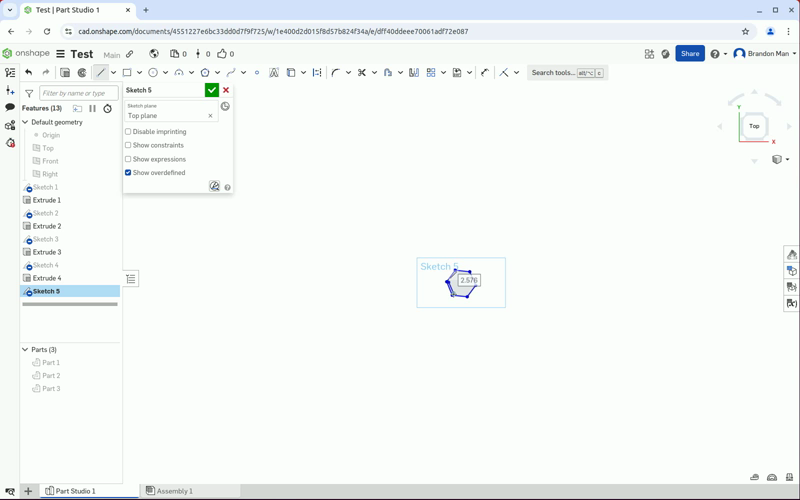
mouse_move(483, 293)
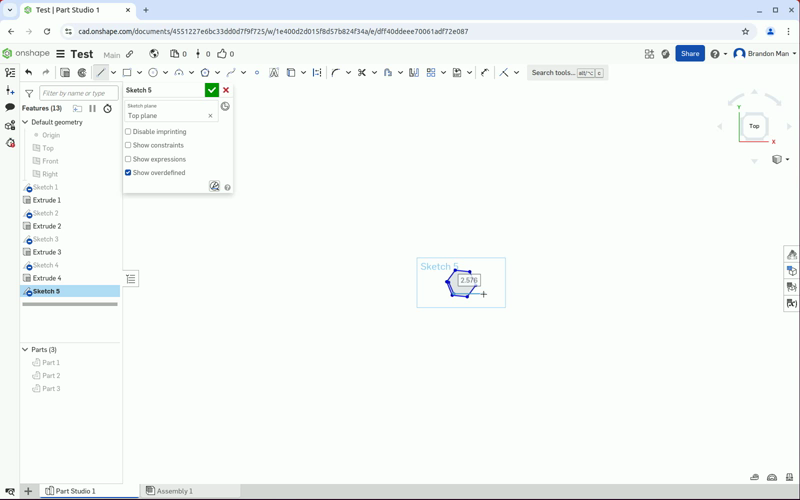
mouse_move(466, 295)
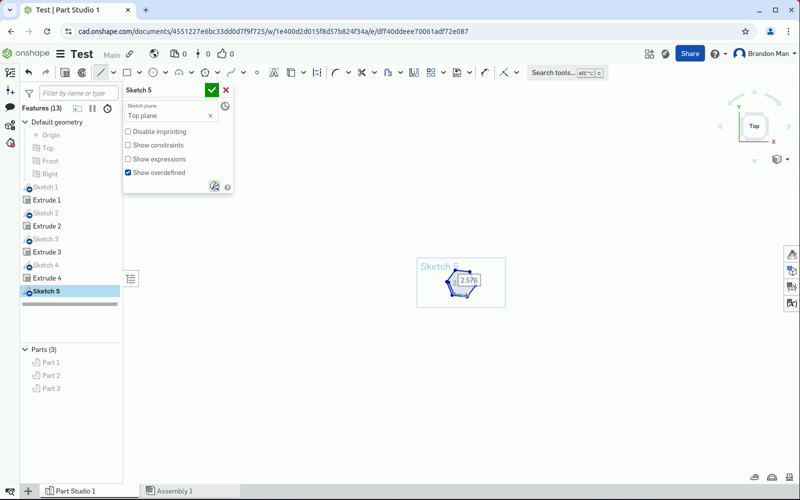
scroll(6)
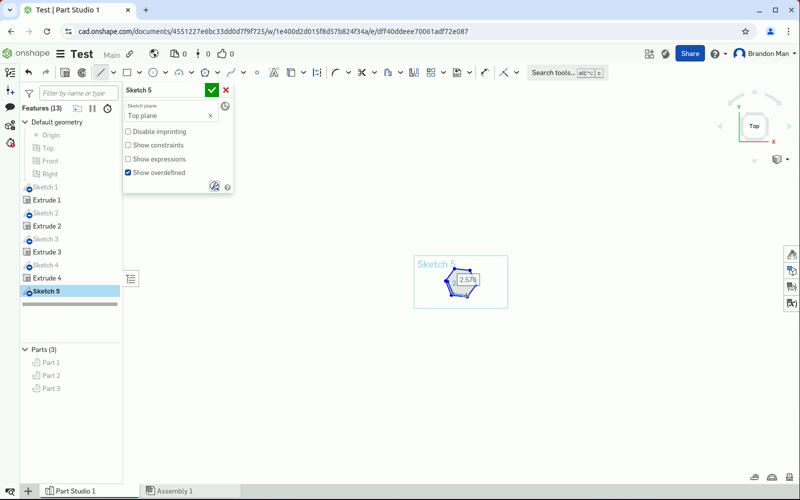
scroll(6)
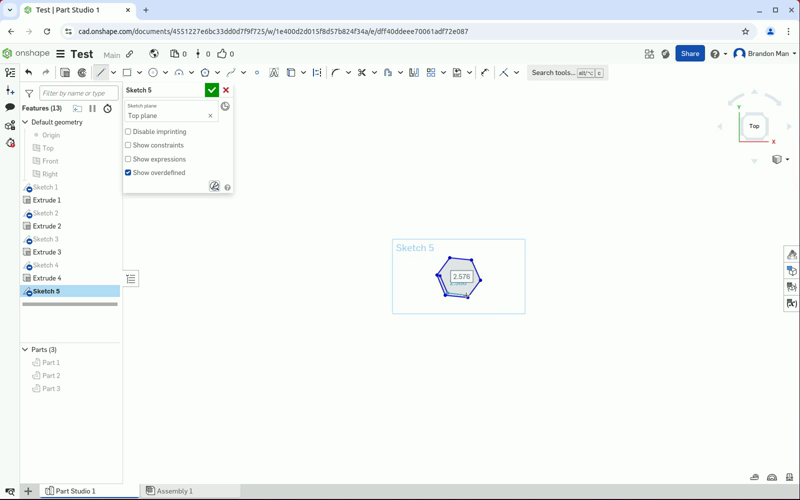
scroll(6)
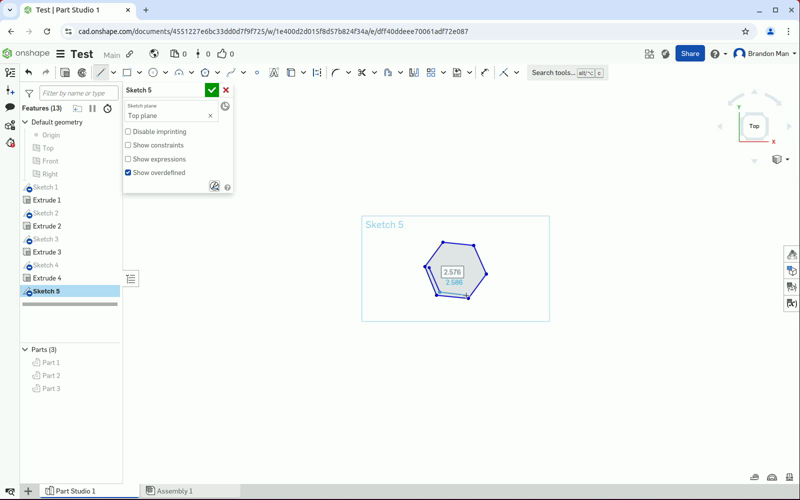
scroll(6)
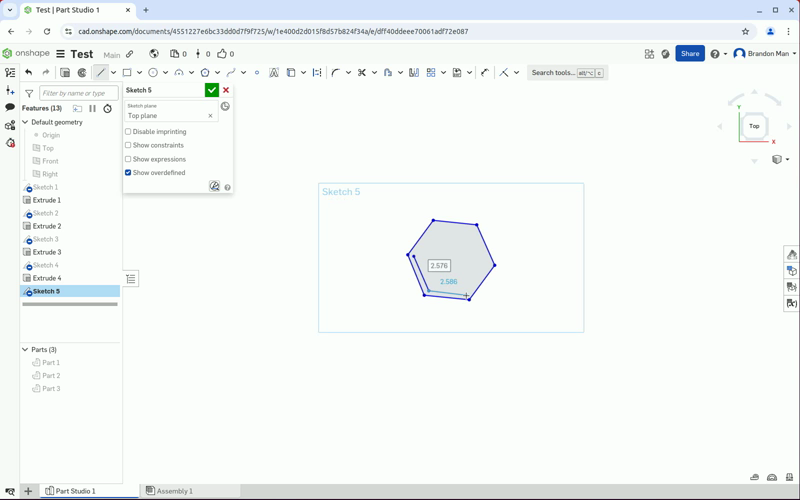
scroll(6)
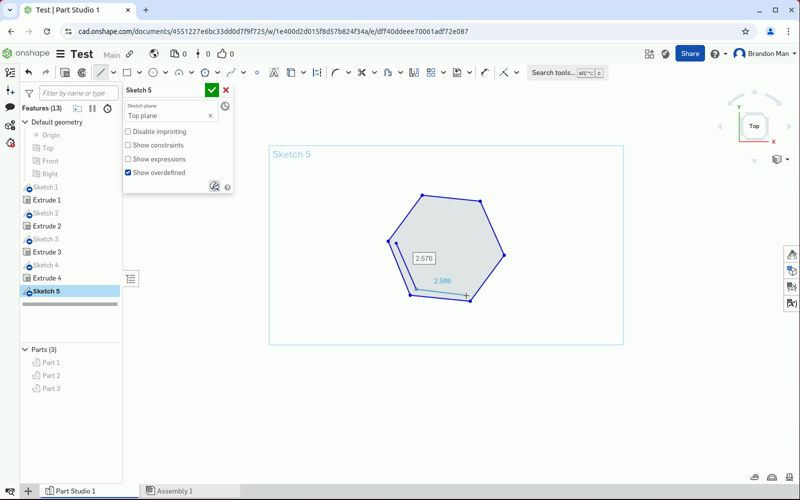
scroll(6)
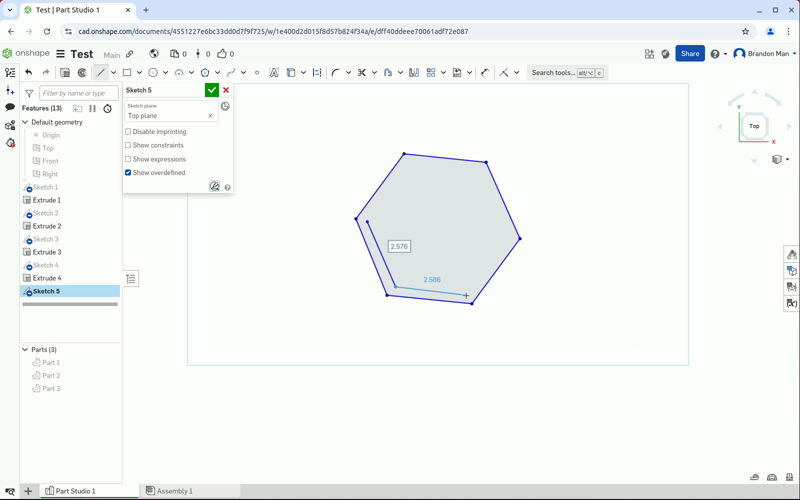
scroll(6)
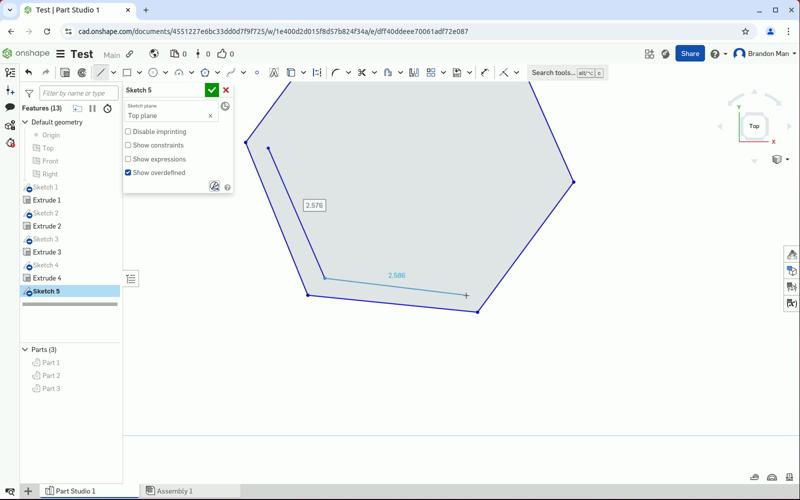
click(466, 295)
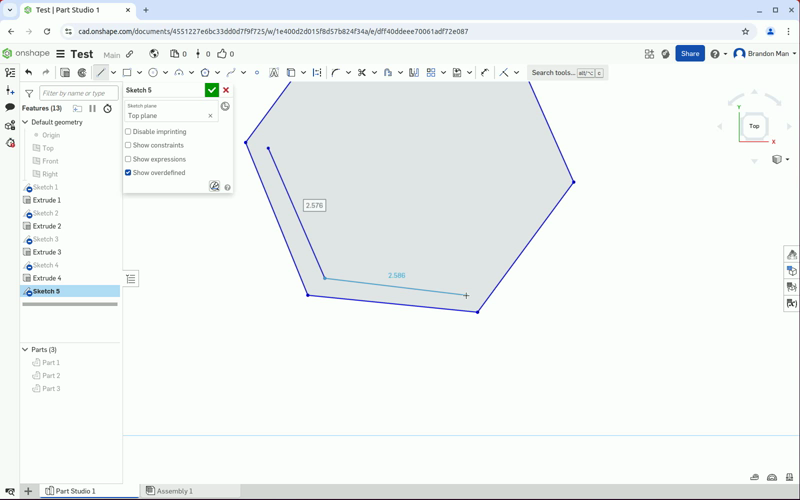
scroll(-6)
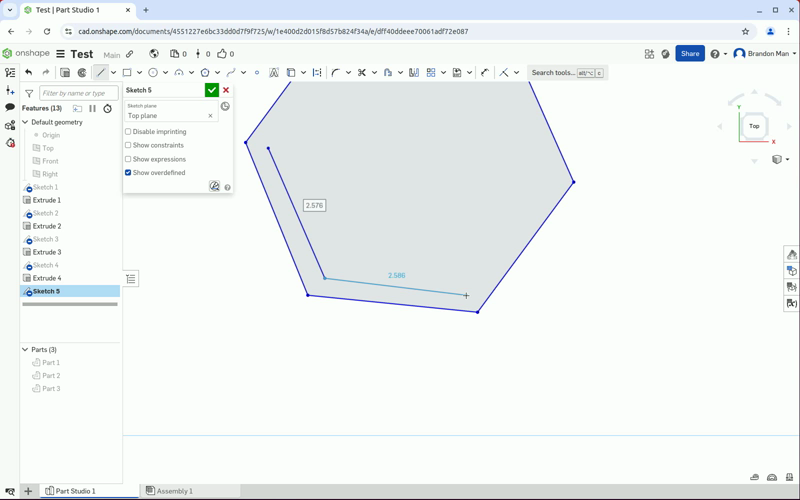
scroll(-6)
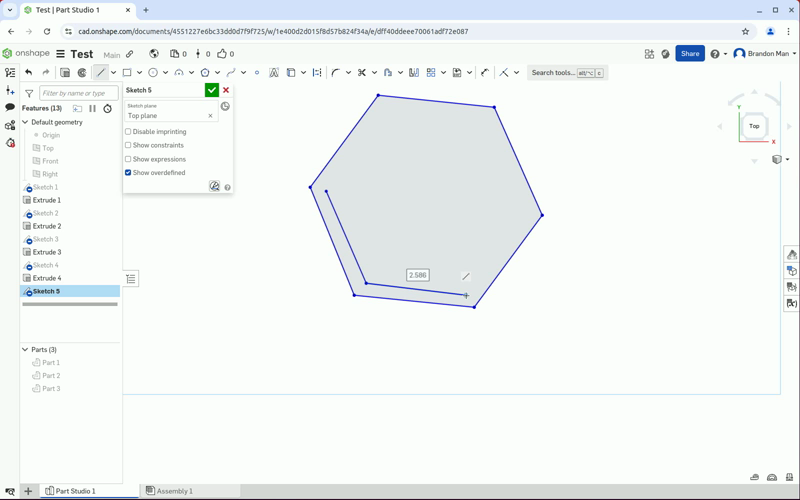
scroll(-6)
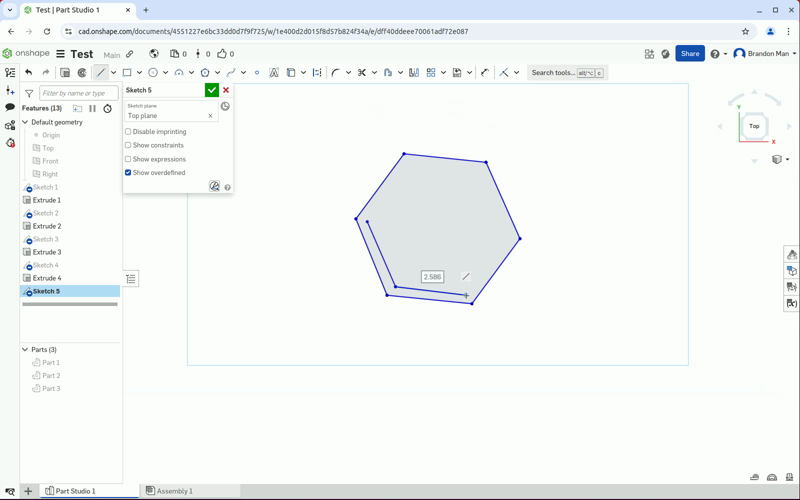
scroll(-6)
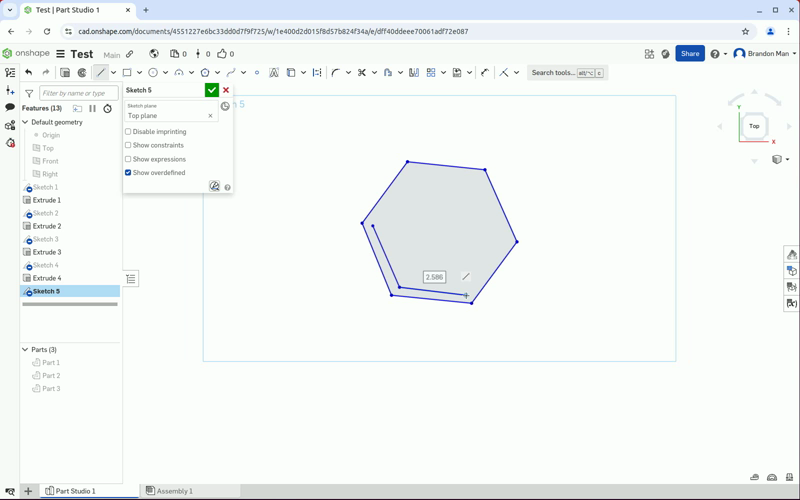
scroll(-6)
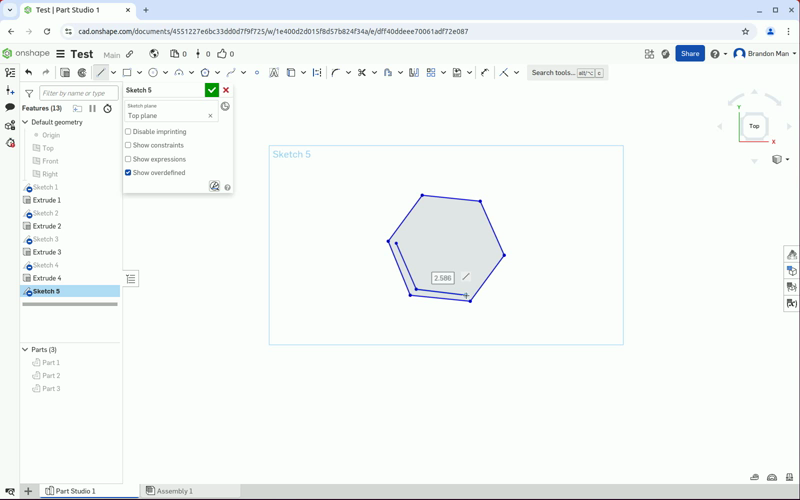
scroll(-6)
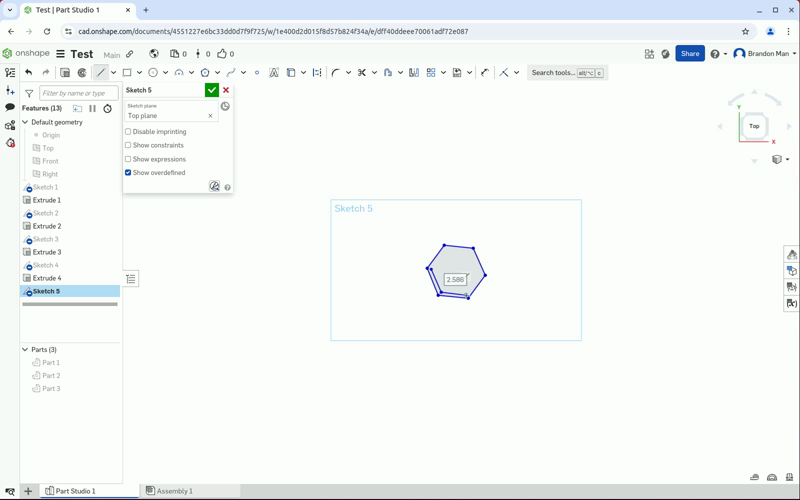
scroll(-6)
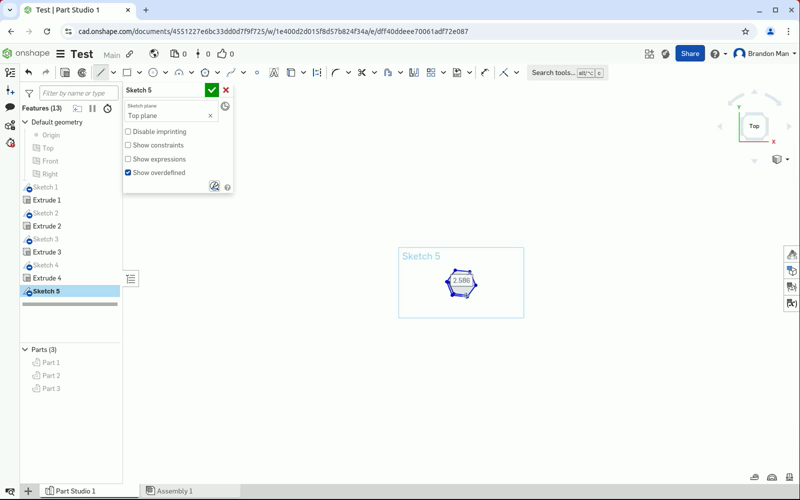
key_up(shift)
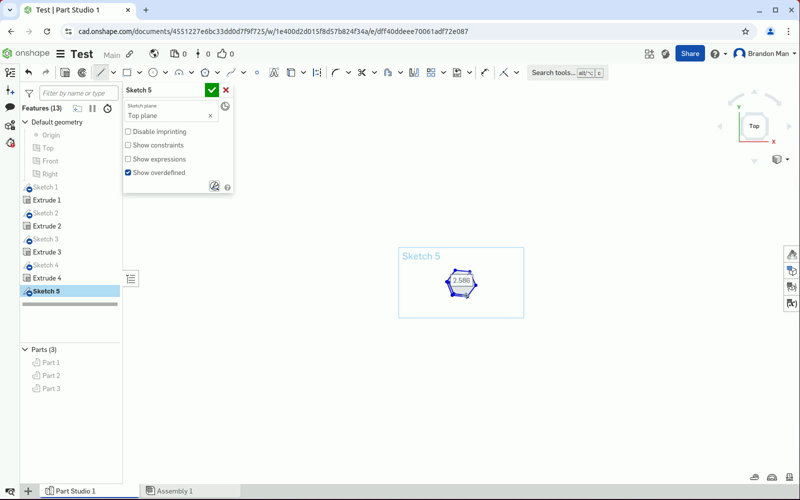
key_down(shift)
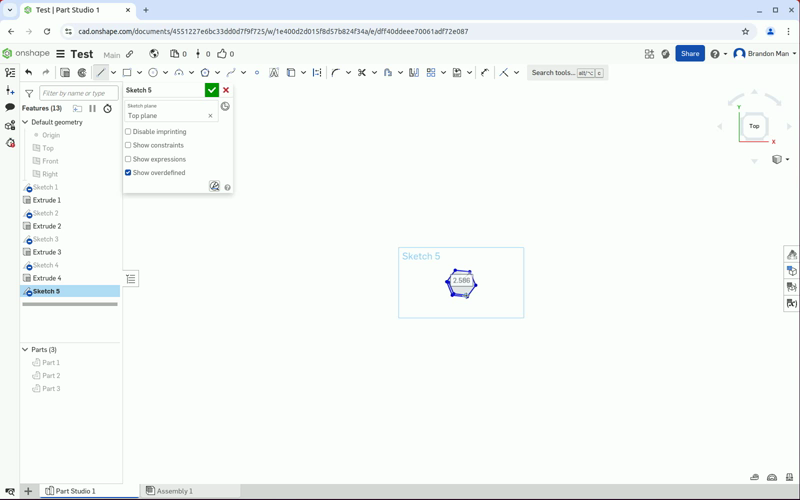
mouse_move(496, 295)
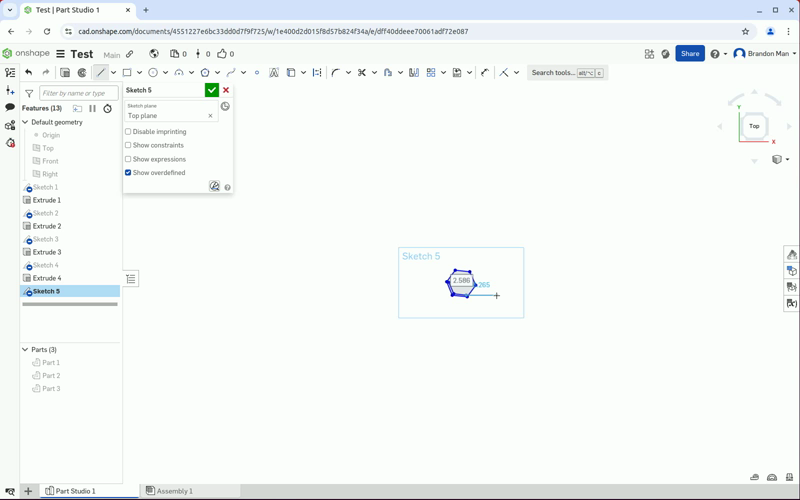
mouse_move(474, 284)
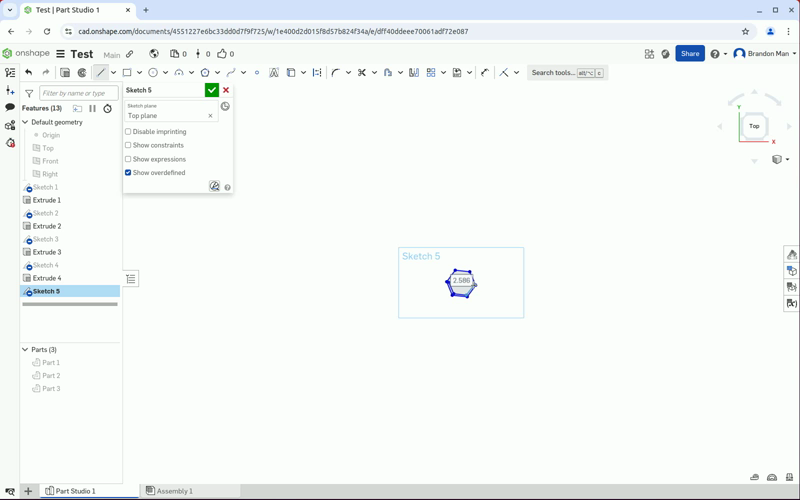
scroll(6)
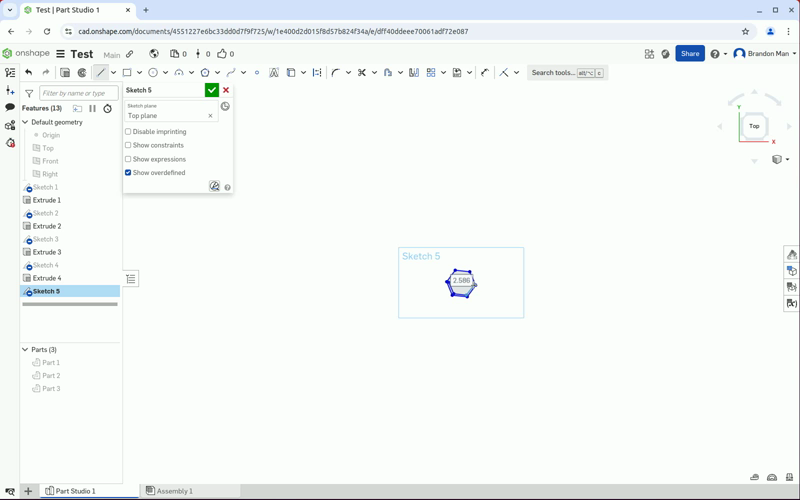
scroll(6)
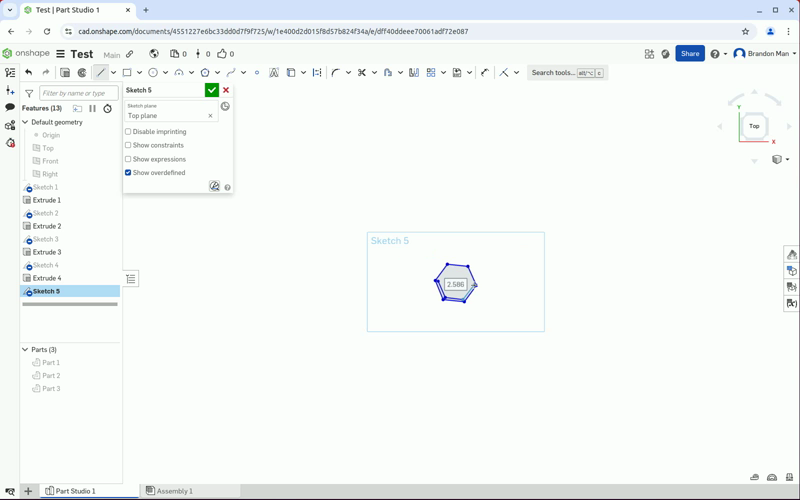
scroll(6)
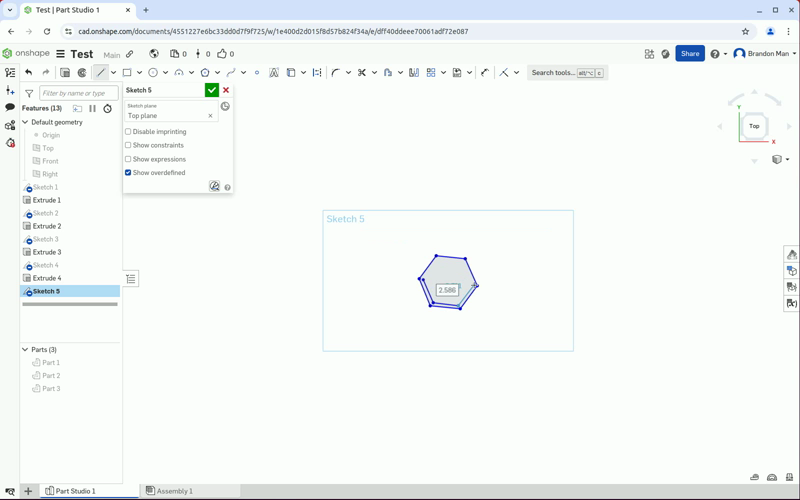
scroll(6)
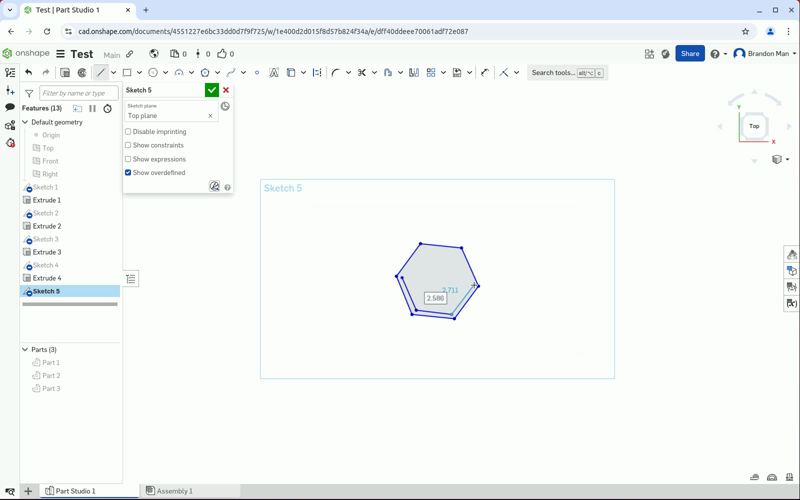
scroll(6)
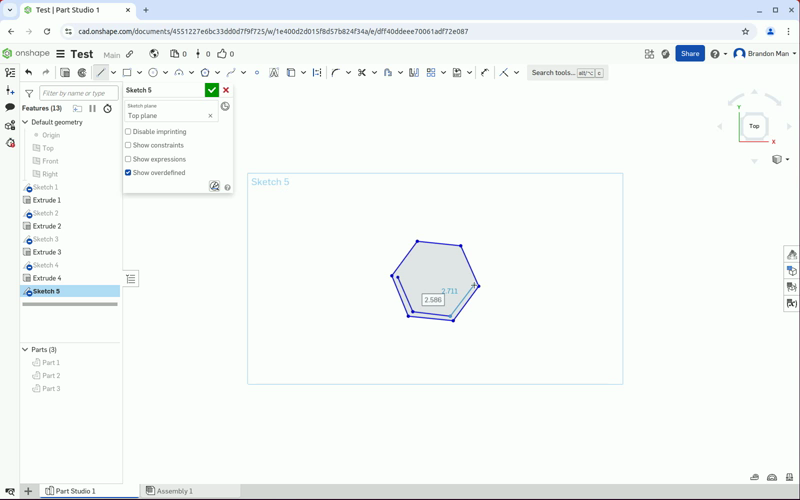
scroll(6)
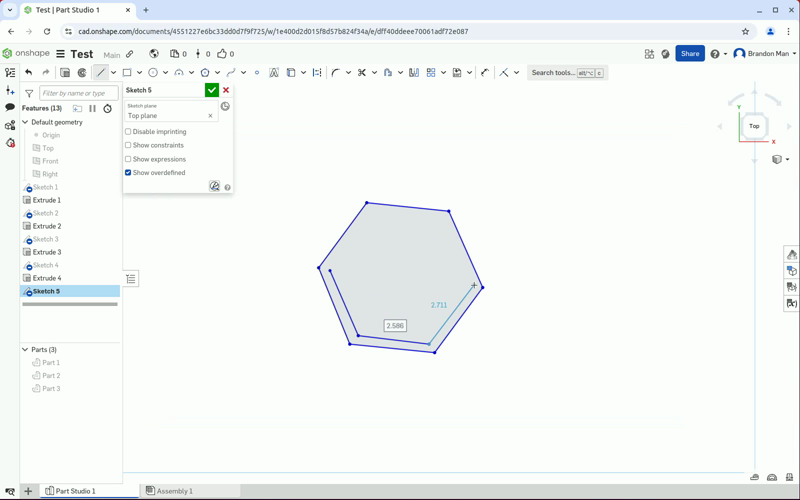
scroll(6)
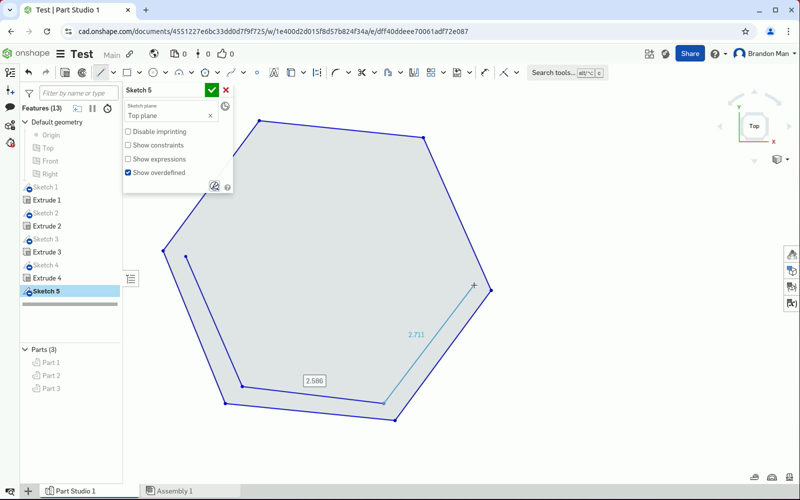
click(474, 284)
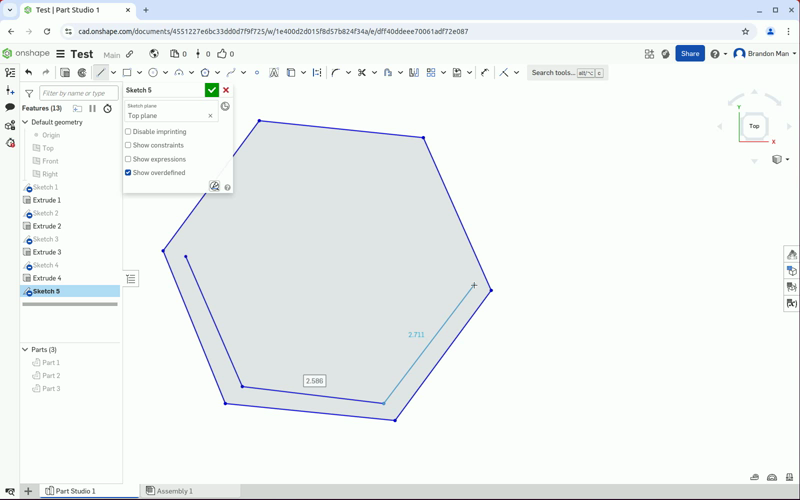
scroll(-6)
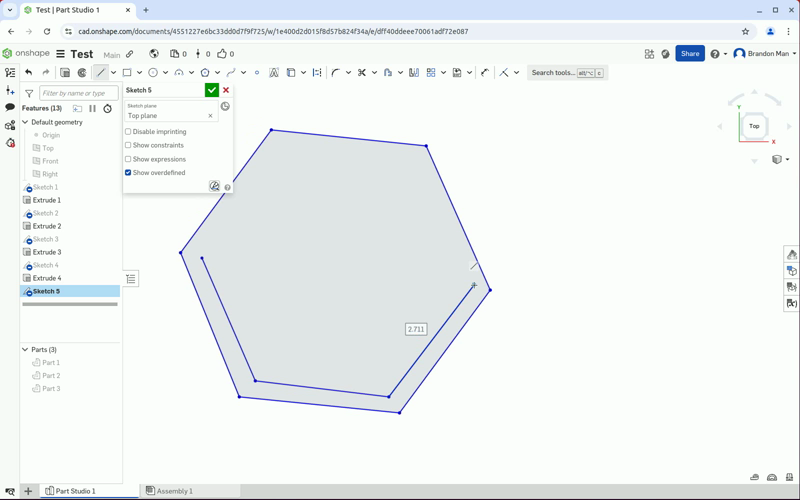
scroll(-6)
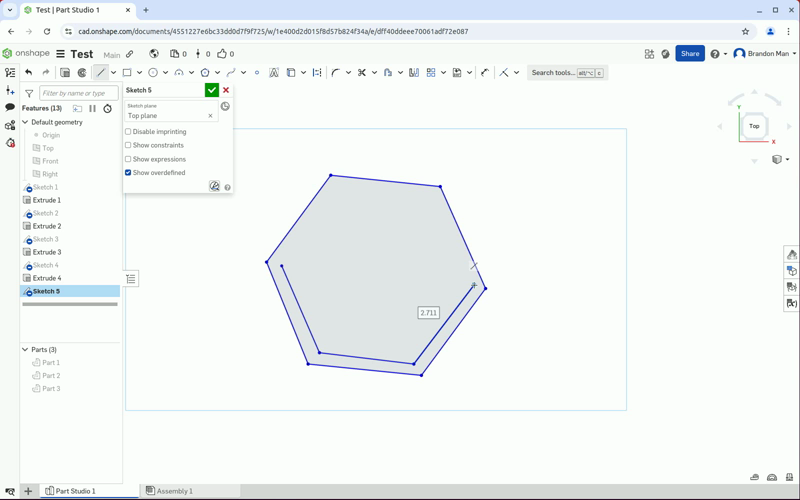
scroll(-6)
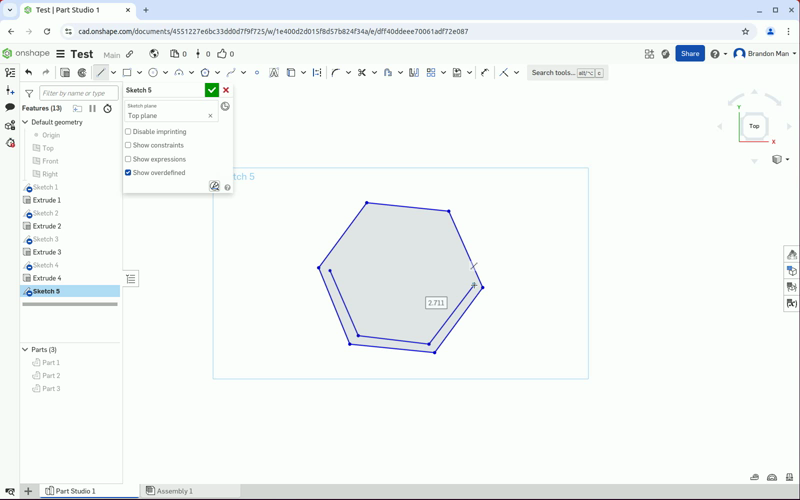
scroll(-6)
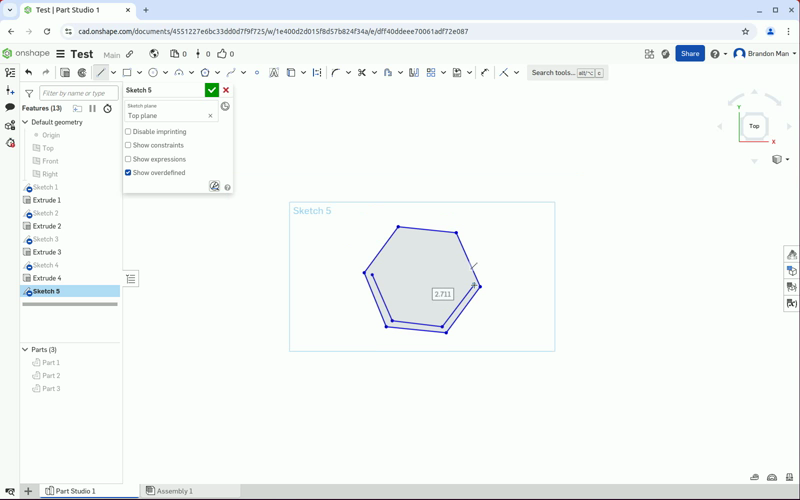
scroll(-6)
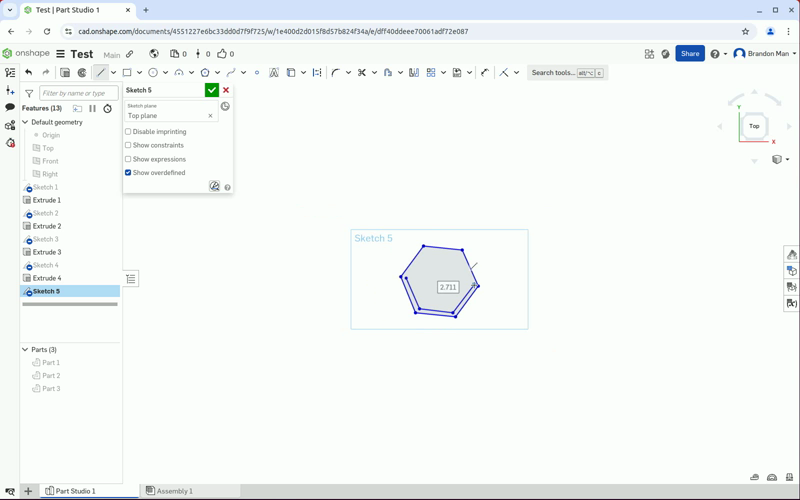
scroll(-6)
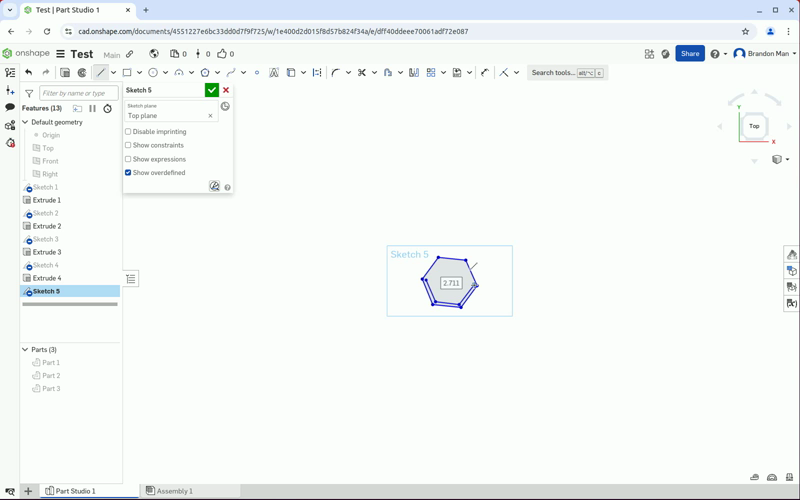
scroll(-6)
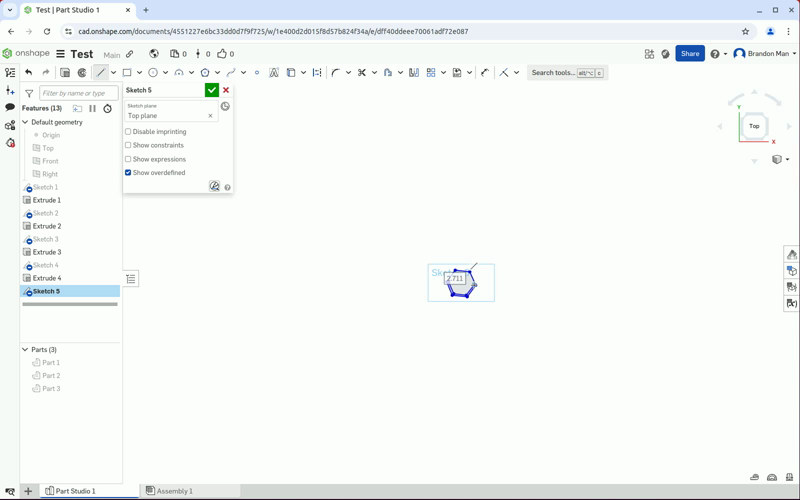
key_up(shift)
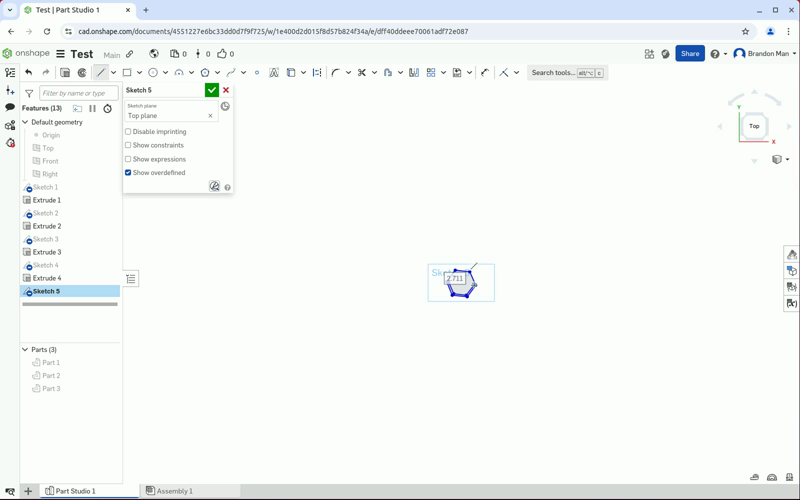
key_down(shift)
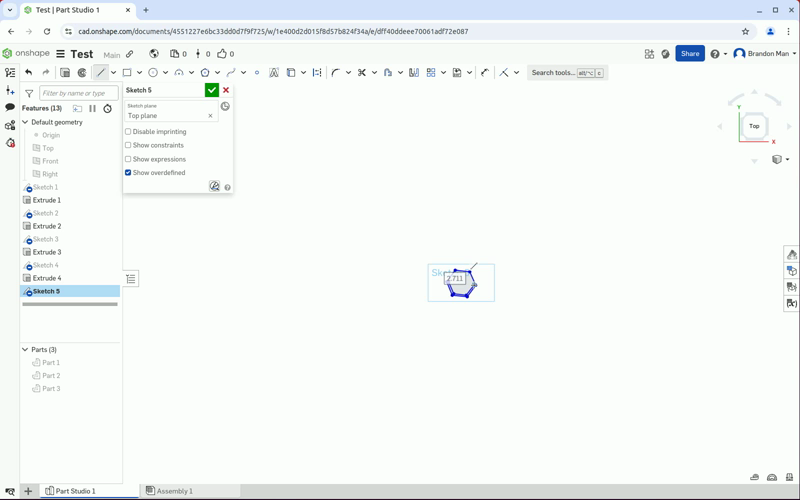
mouse_move(504, 284)
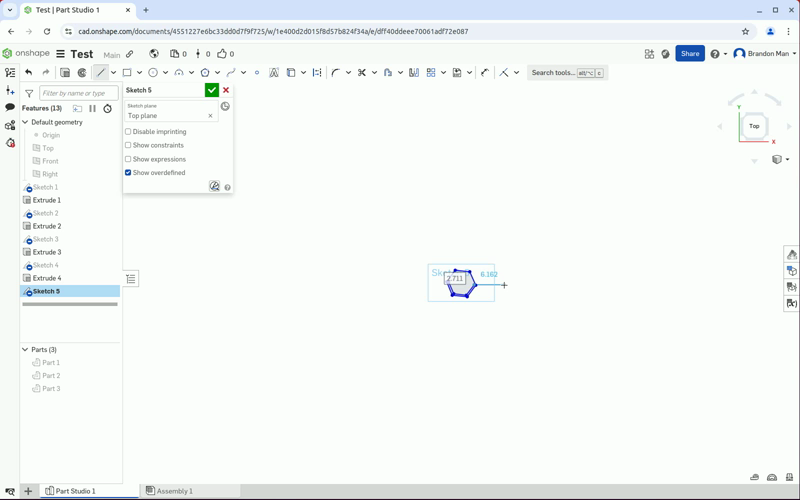
mouse_move(468, 272)
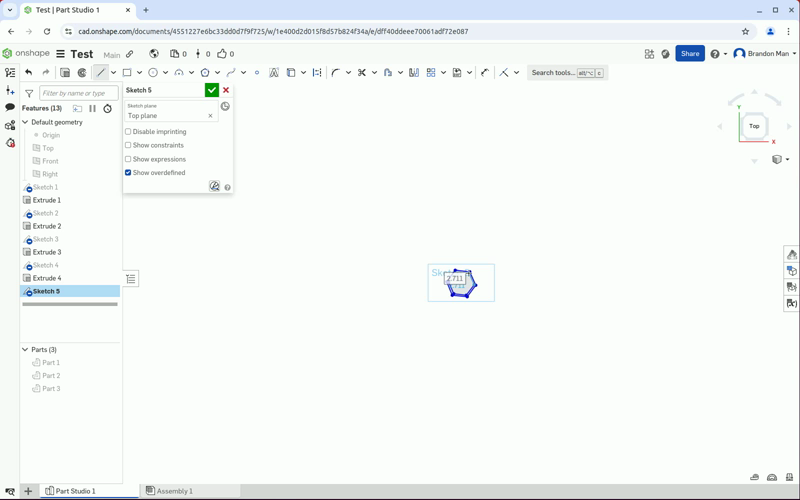
scroll(6)
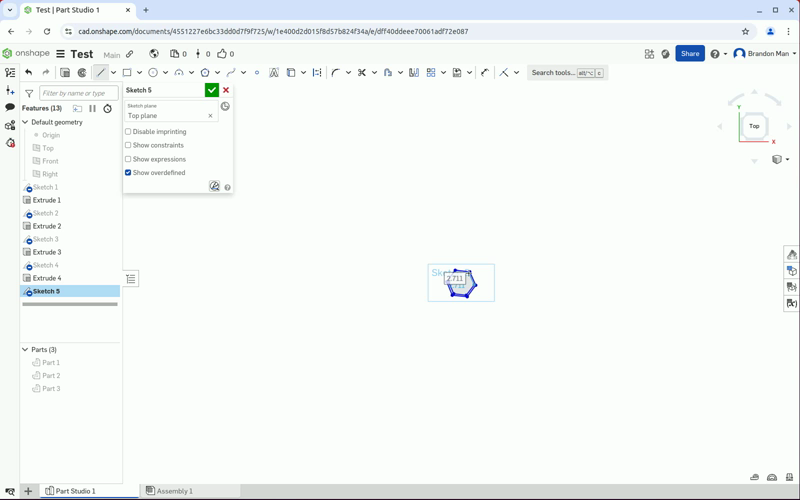
scroll(6)
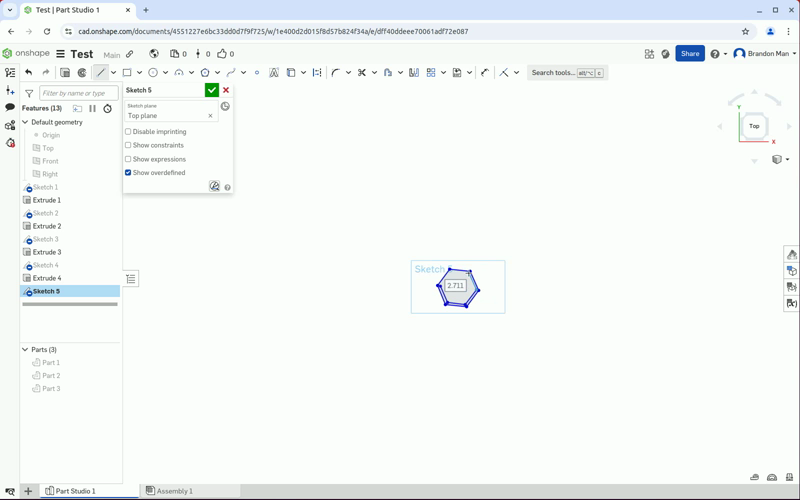
scroll(6)
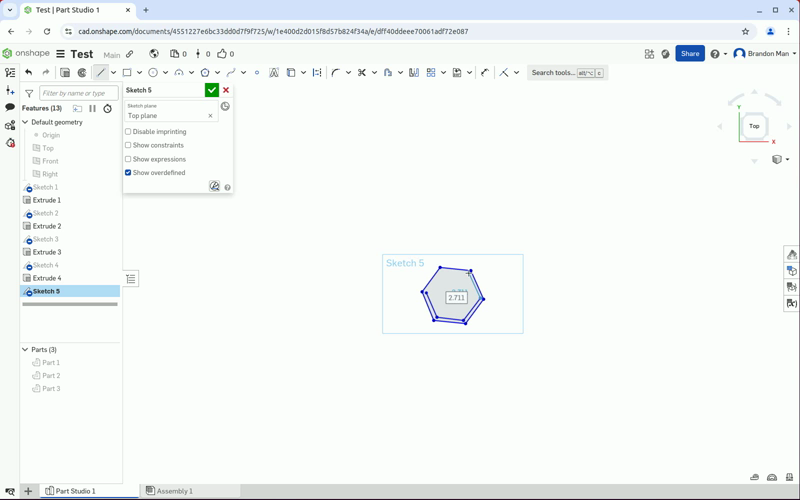
scroll(6)
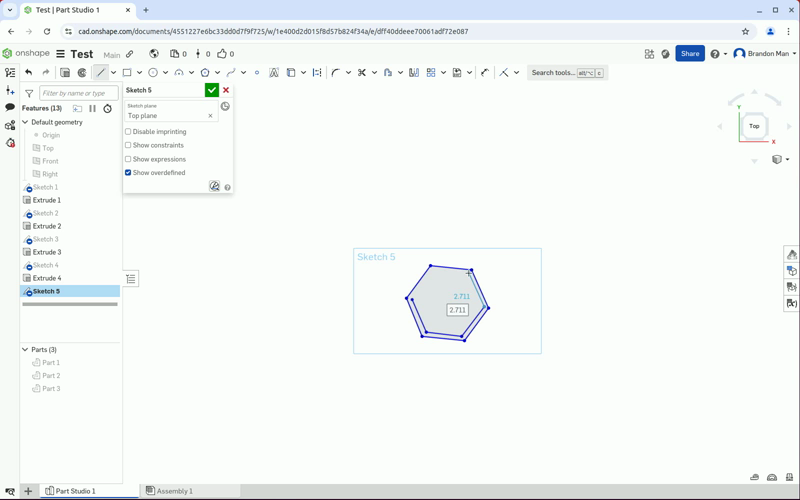
scroll(6)
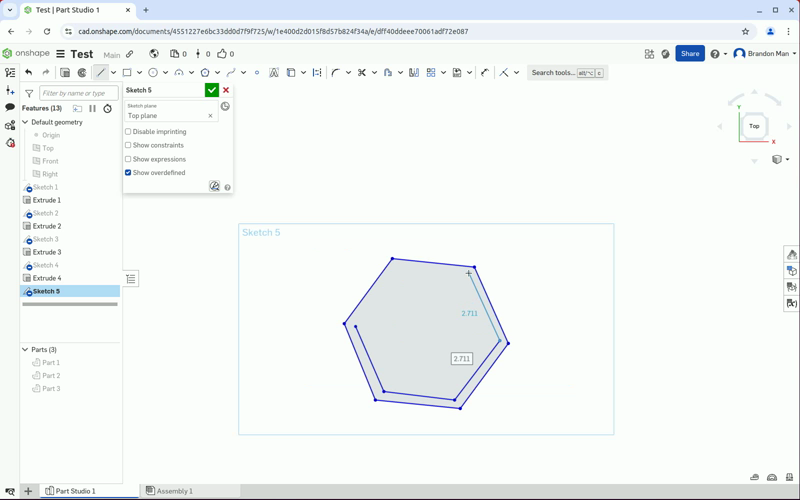
scroll(6)
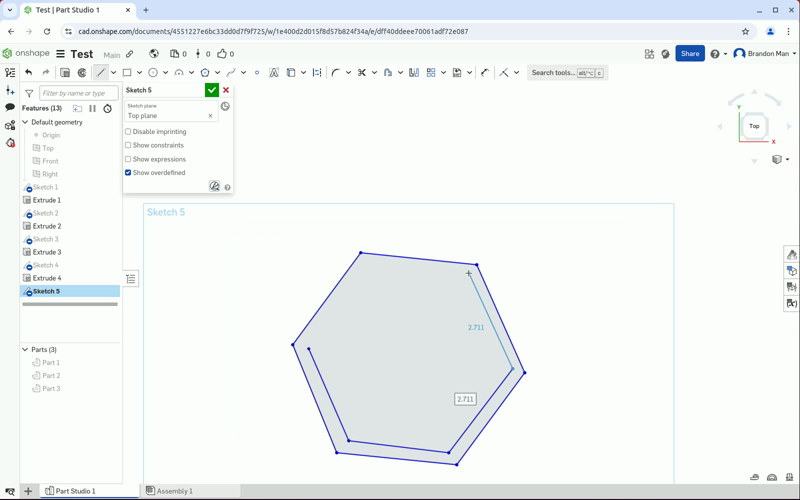
scroll(6)
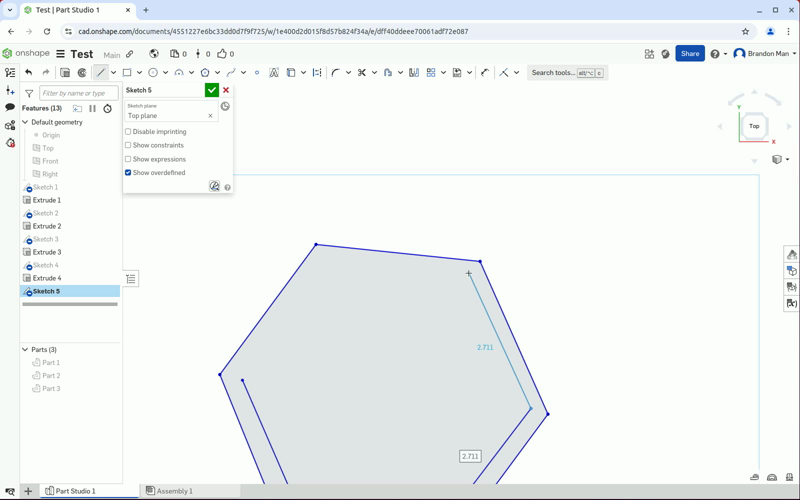
click(468, 272)
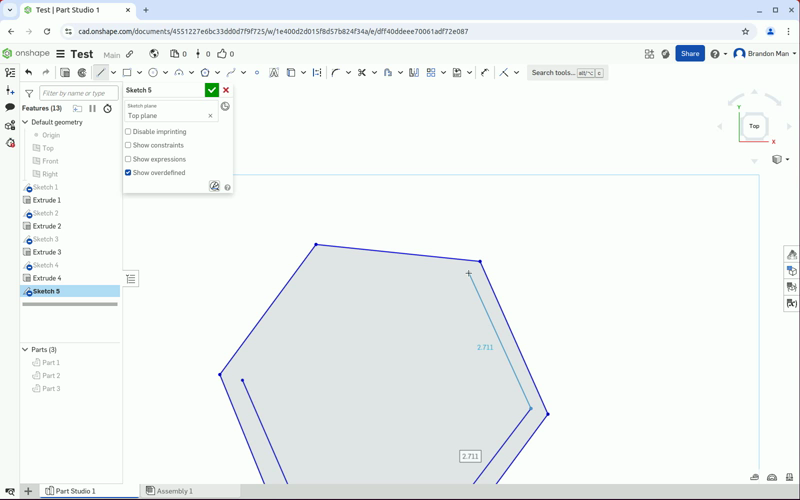
scroll(-6)
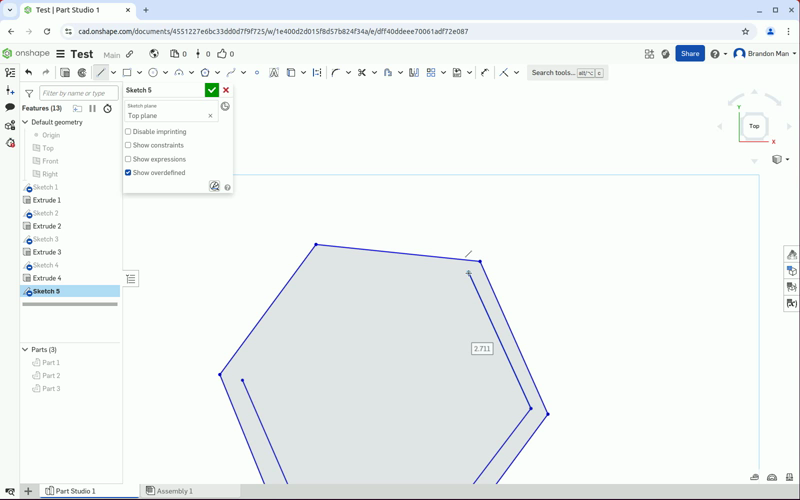
scroll(-6)
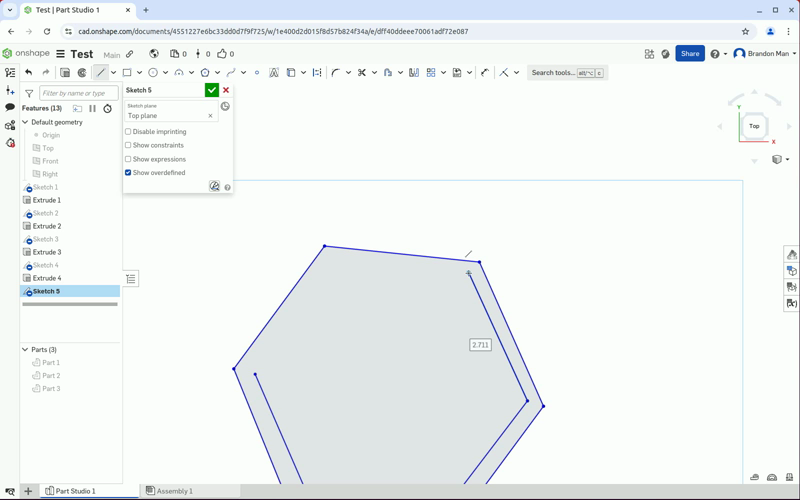
scroll(-6)
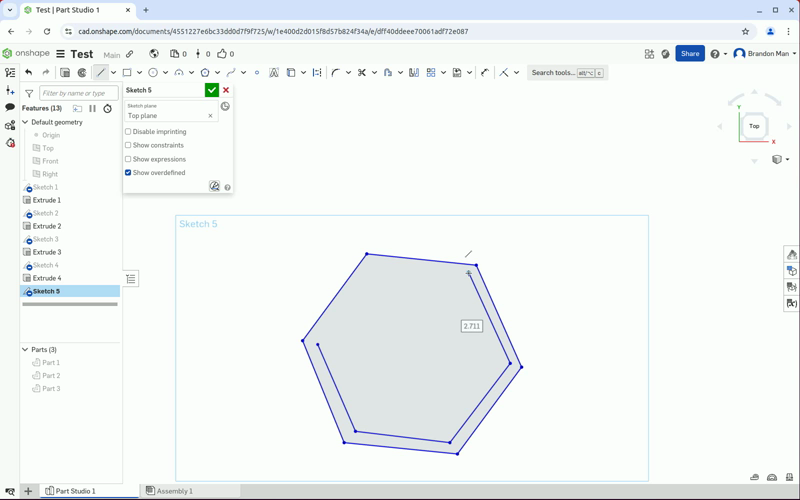
scroll(-6)
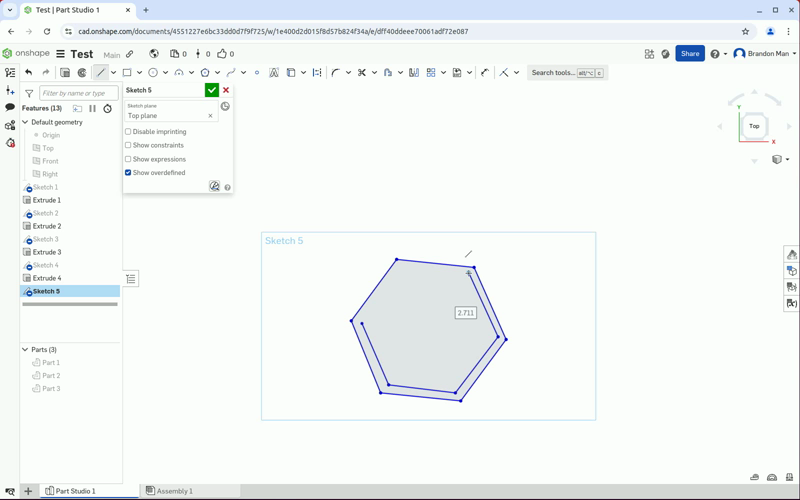
scroll(-6)
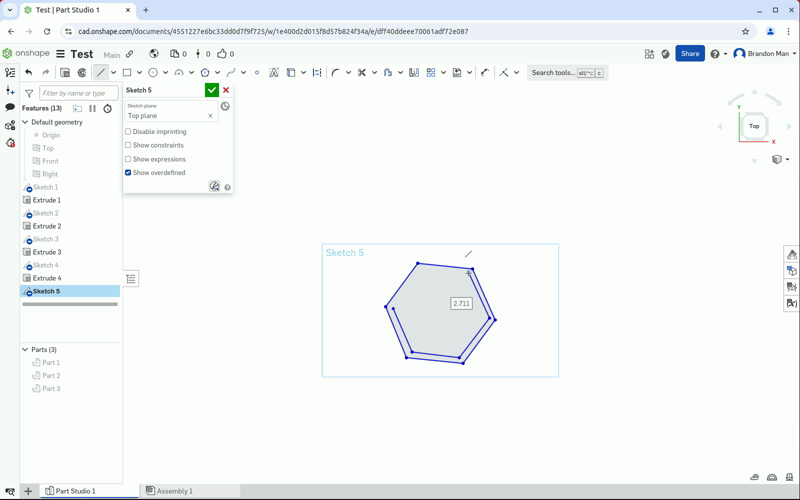
scroll(-6)
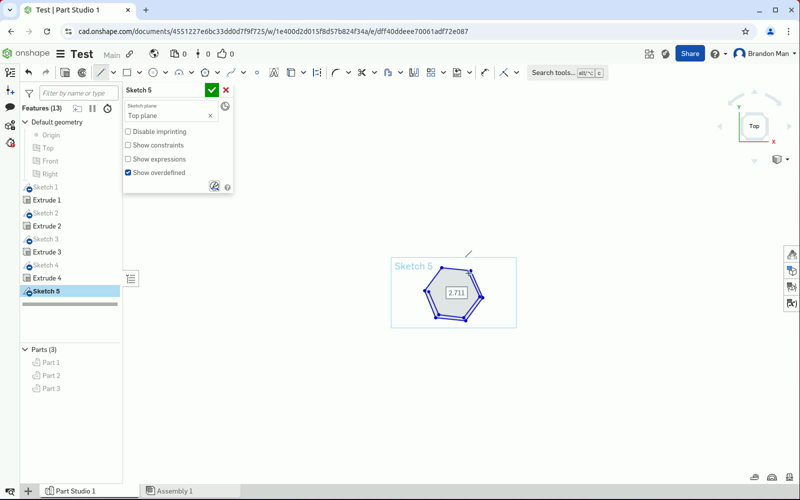
scroll(-6)
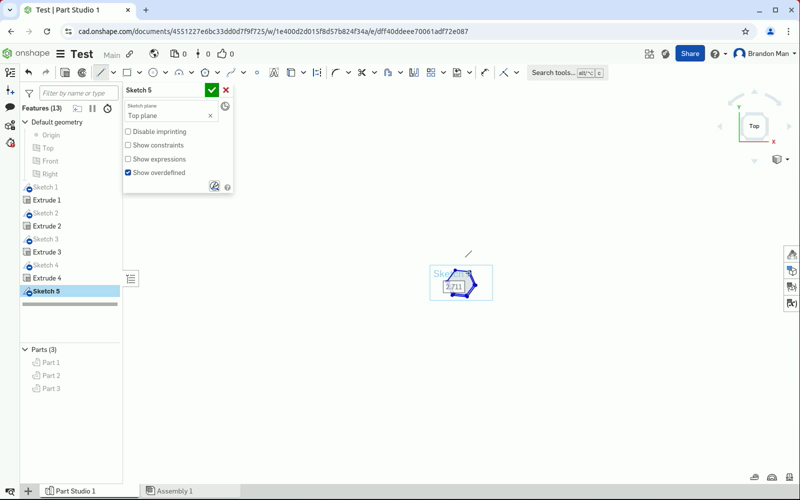
key_up(shift)
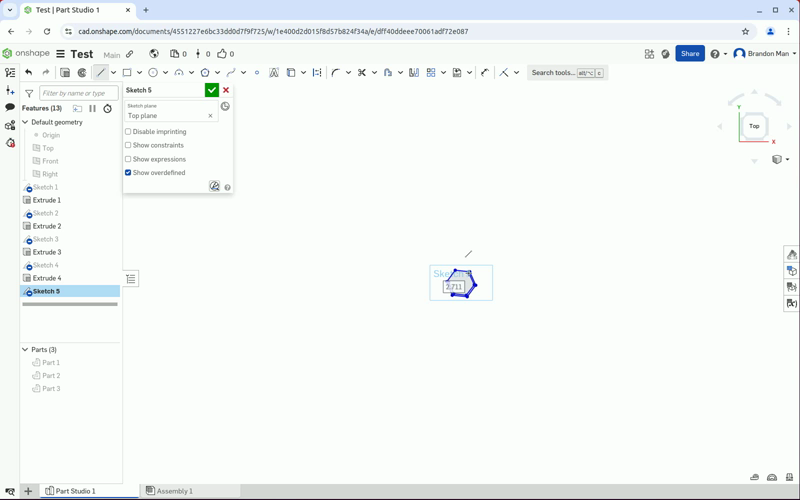
key_down(shift)
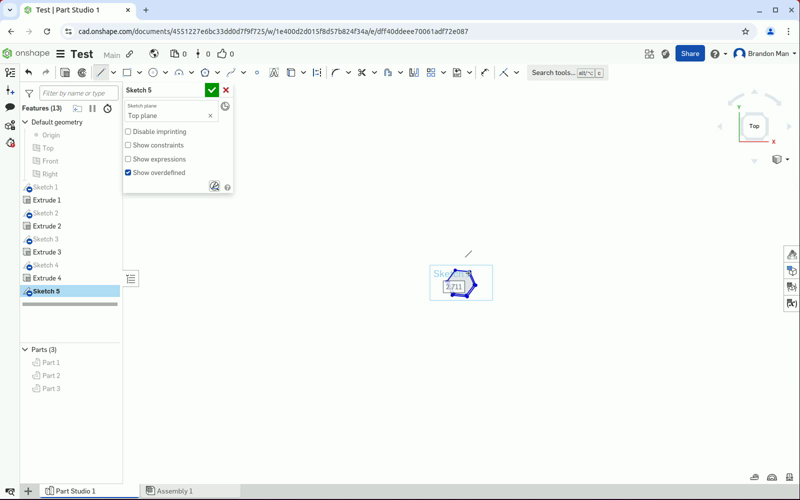
mouse_move(498, 272)
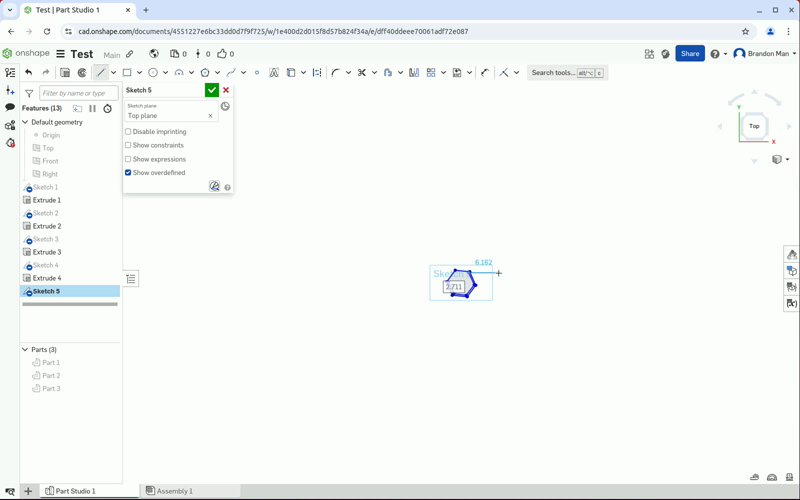
mouse_move(456, 271)
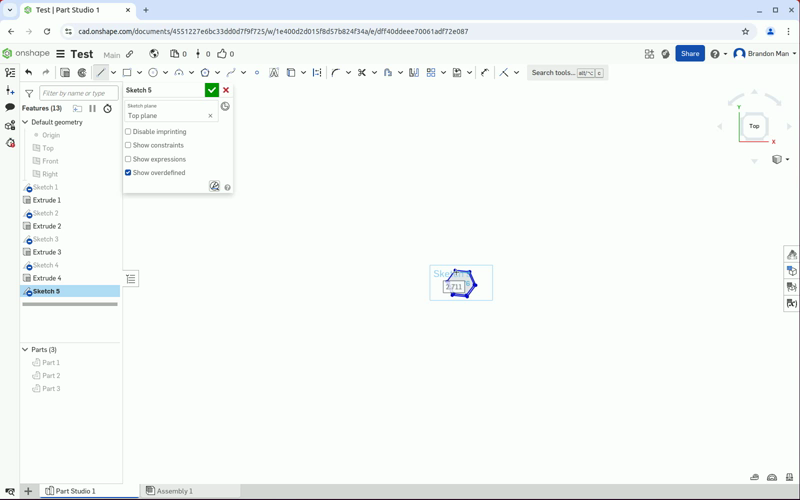
scroll(6)
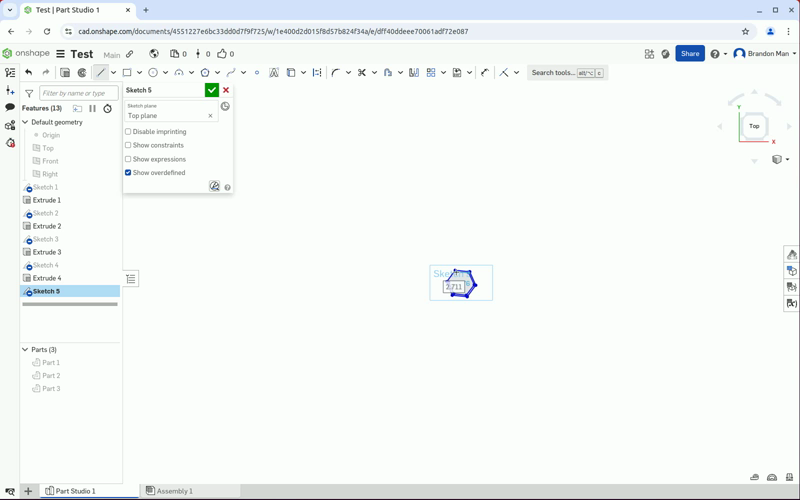
scroll(6)
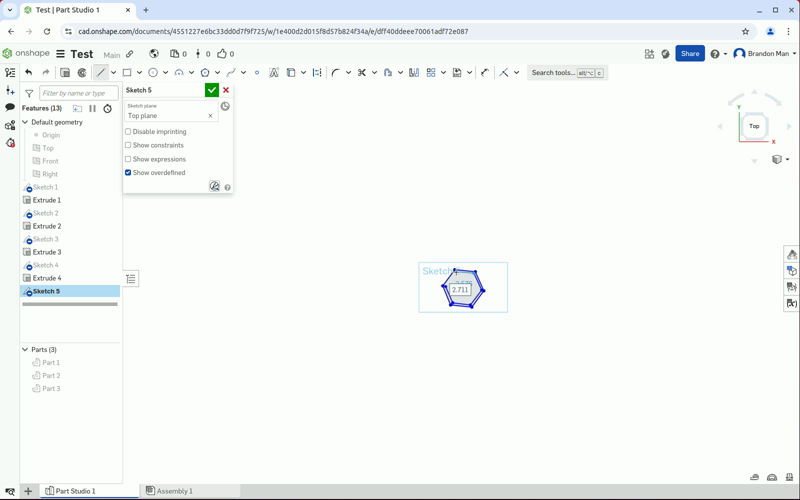
scroll(6)
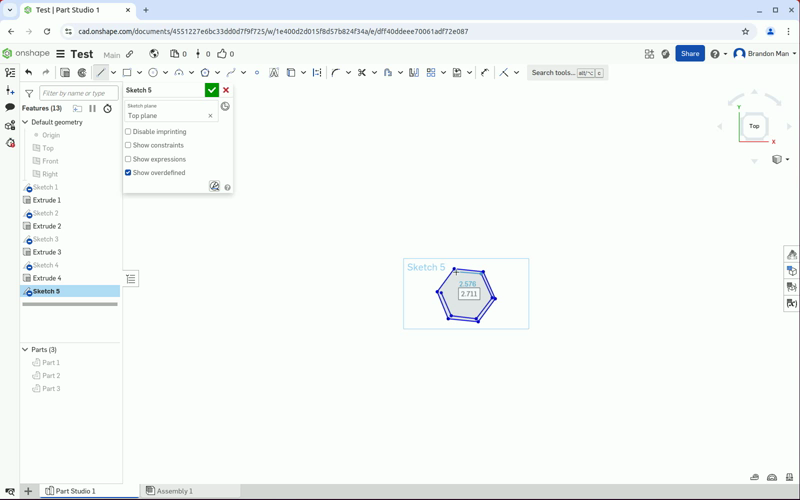
scroll(6)
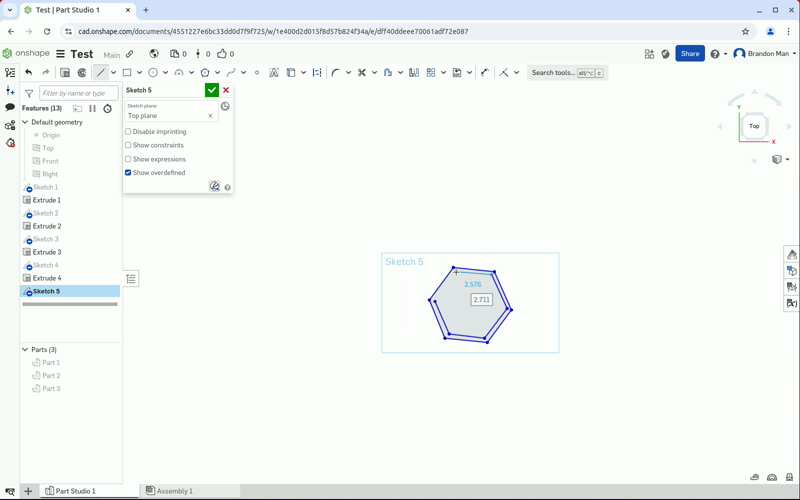
scroll(6)
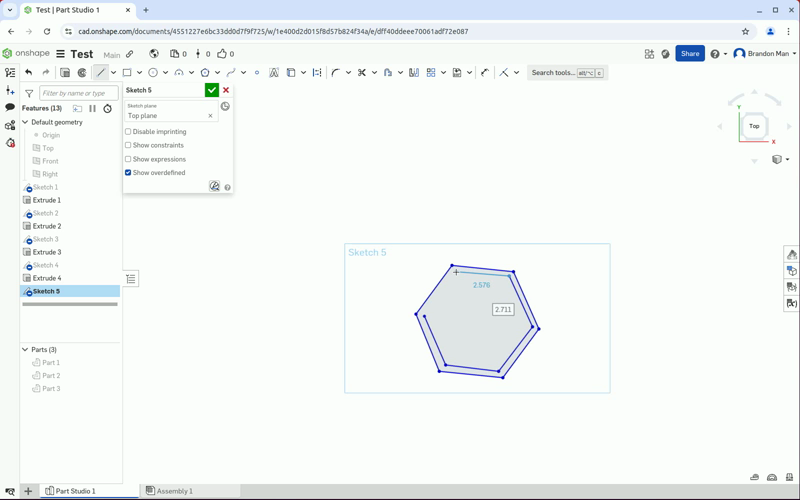
scroll(6)
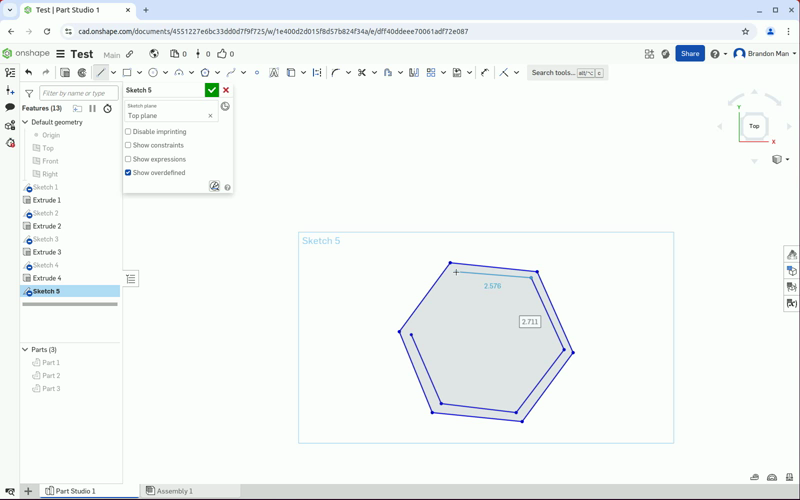
scroll(6)
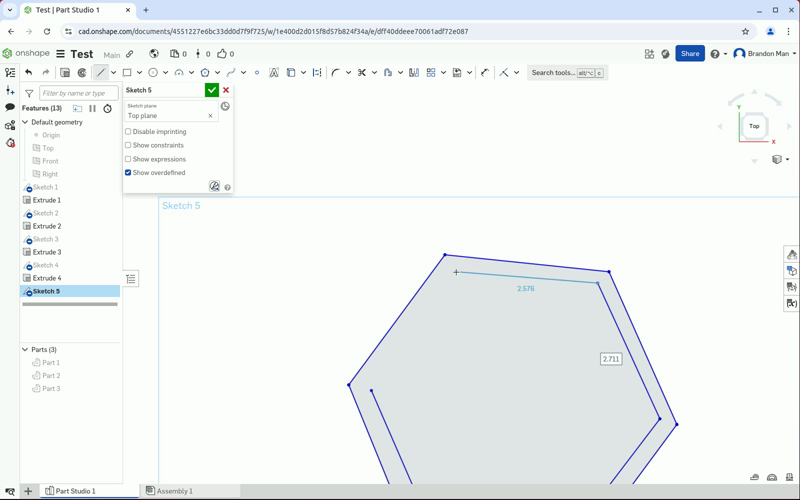
click(456, 271)
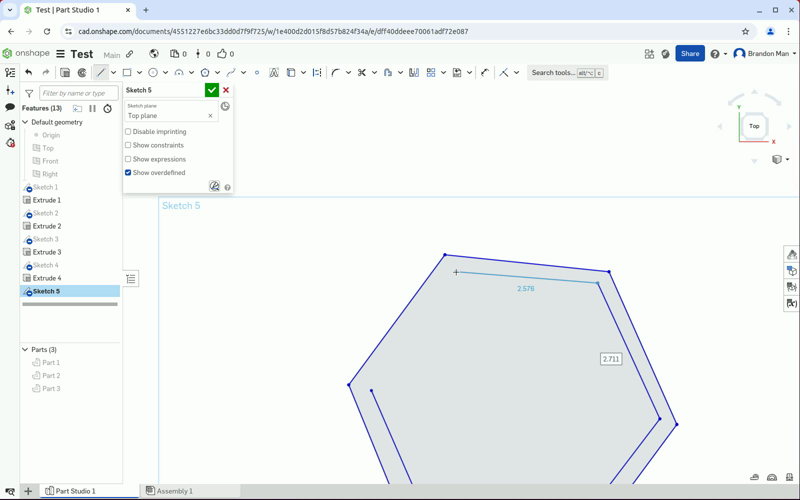
scroll(-6)
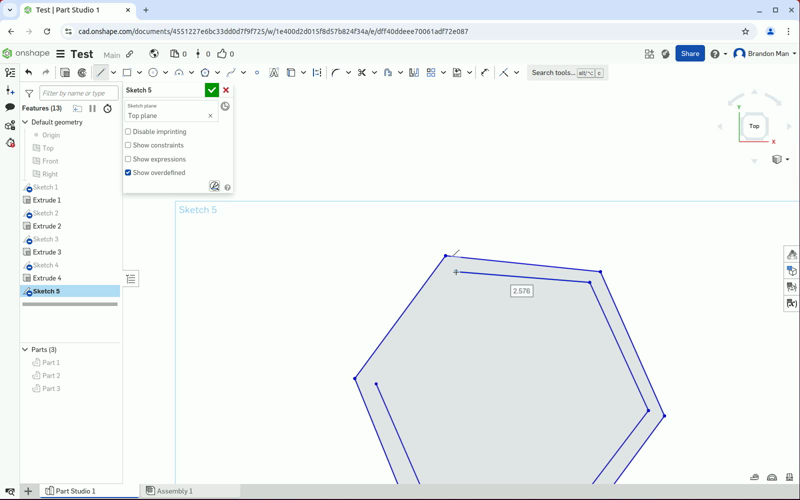
scroll(-6)
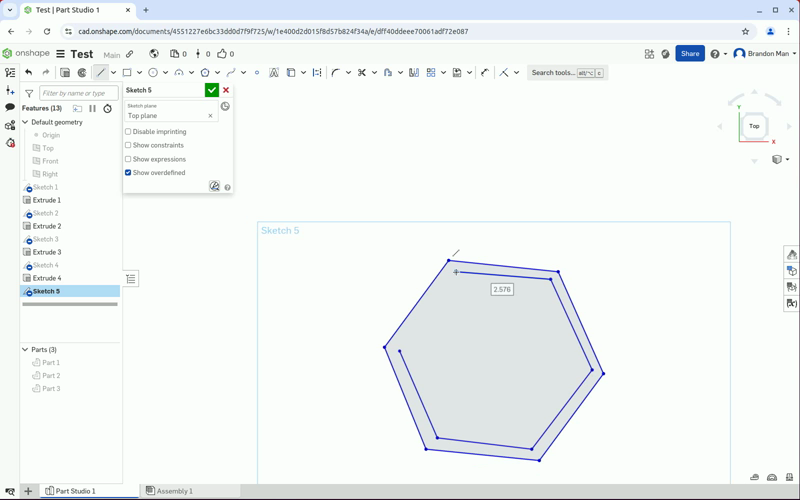
scroll(-6)
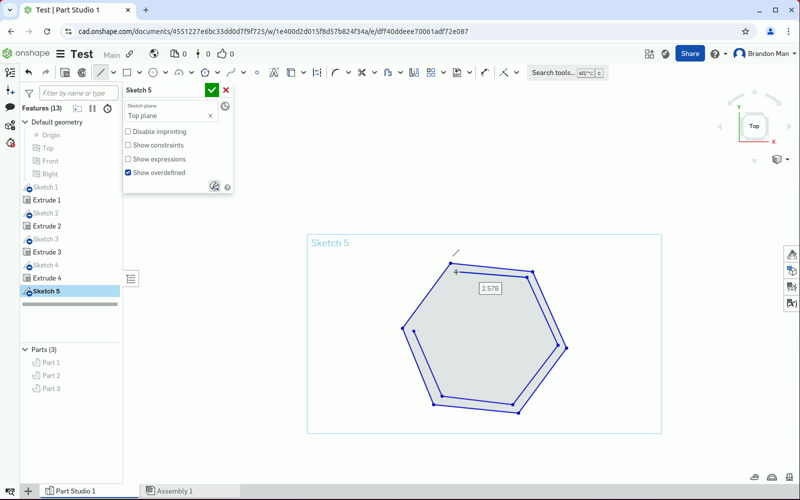
scroll(-6)
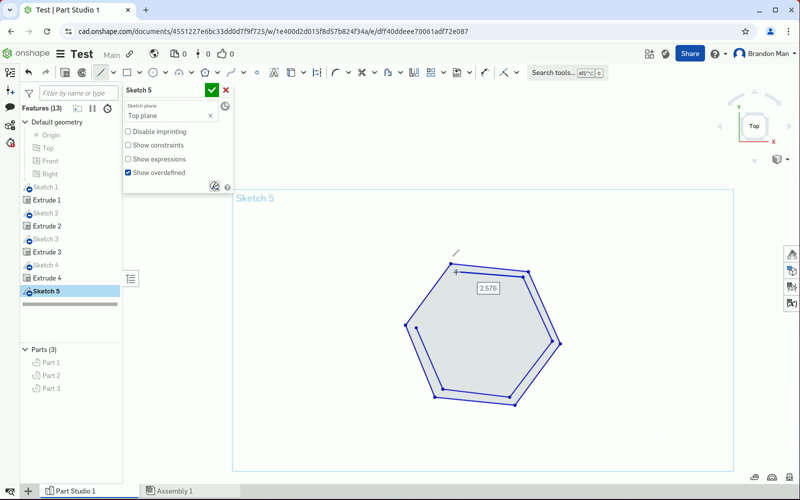
scroll(-6)
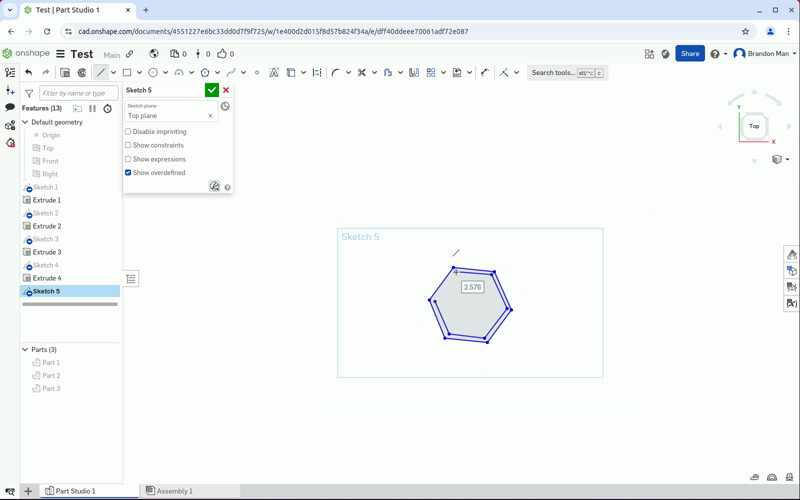
scroll(-6)
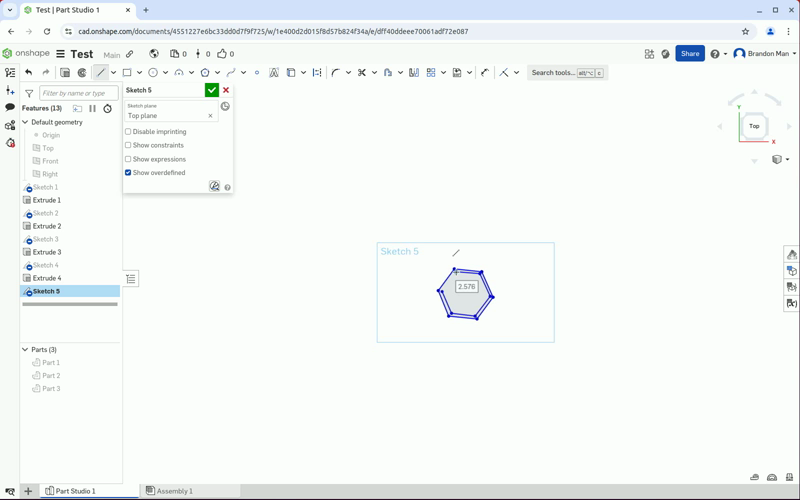
scroll(-6)
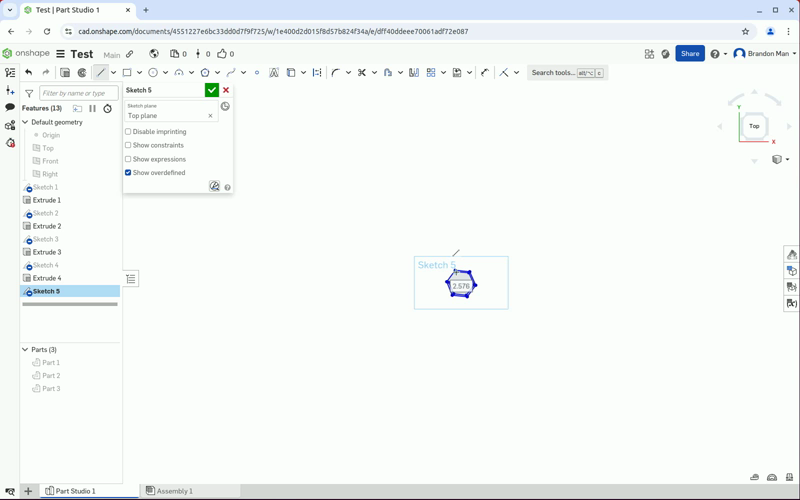
key_up(shift)
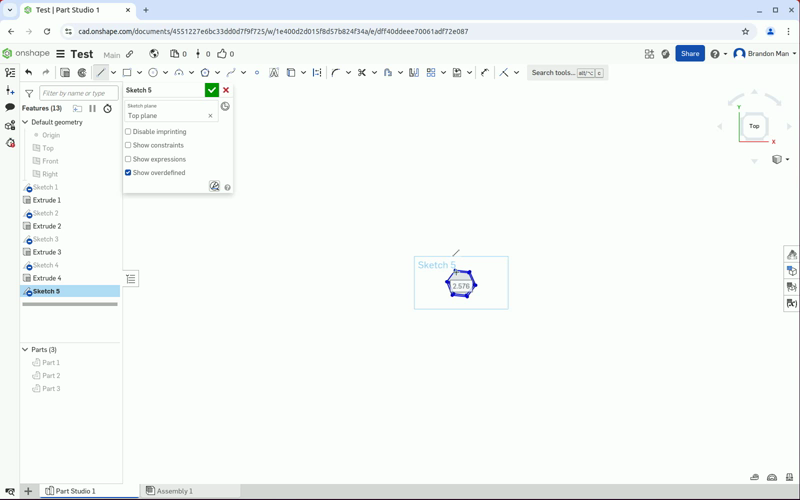
mouse_move(486, 271)
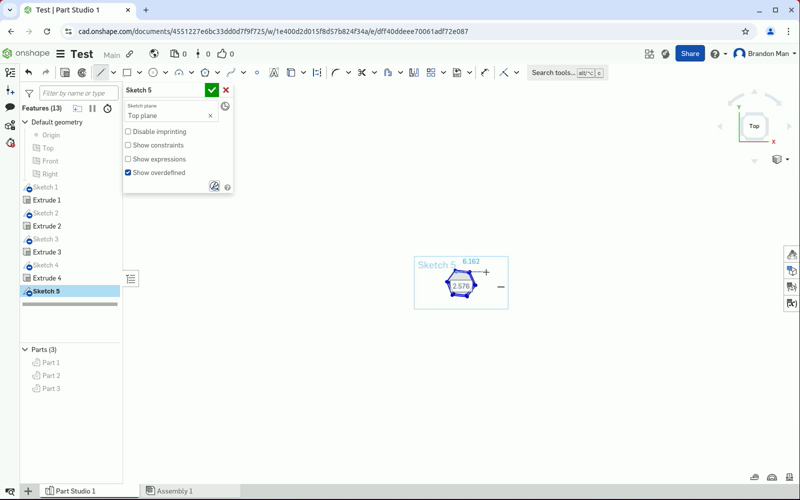
key_down(shift)
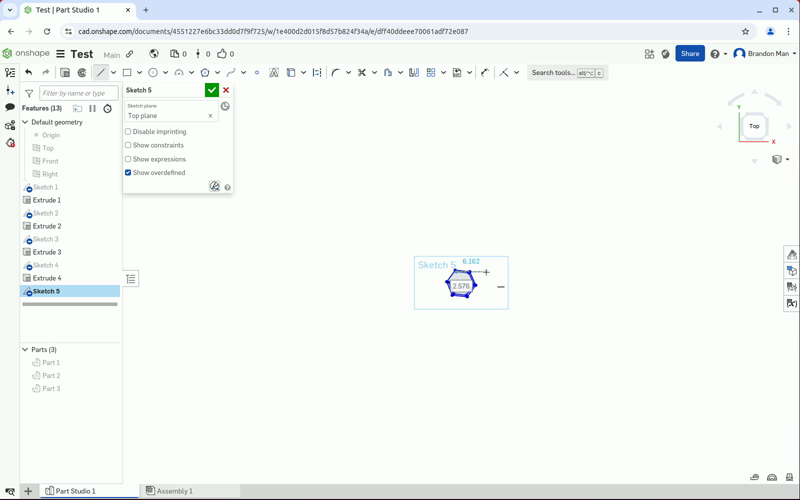
mouse_move(448, 282)
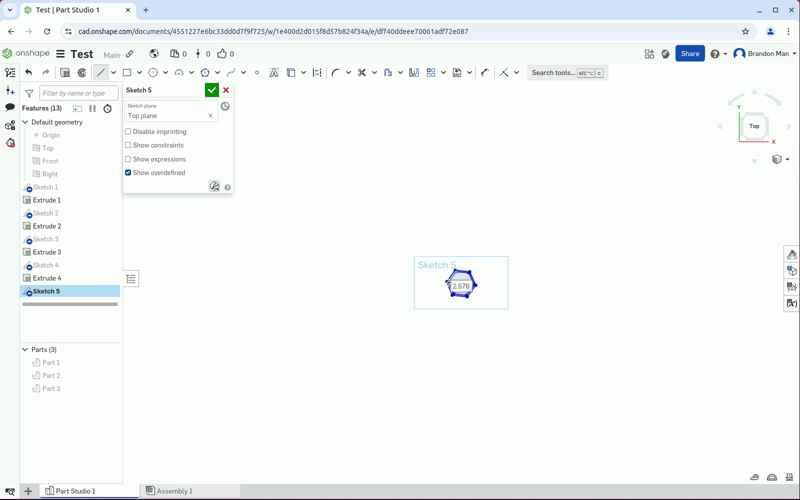
scroll(6)
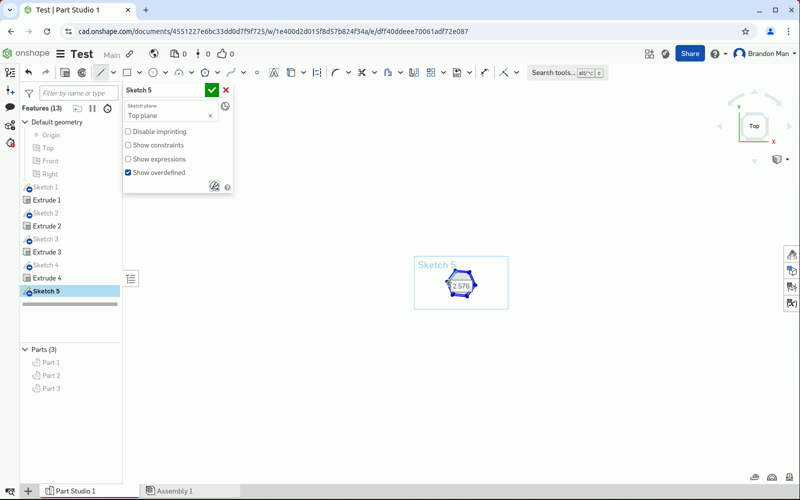
scroll(6)
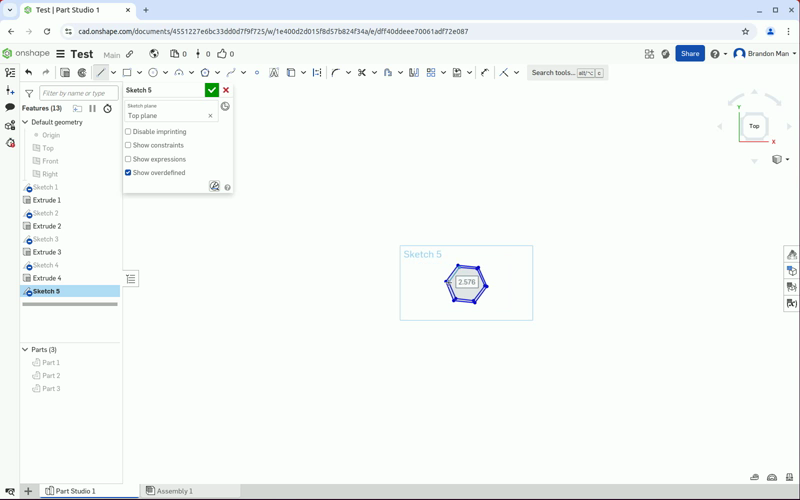
scroll(6)
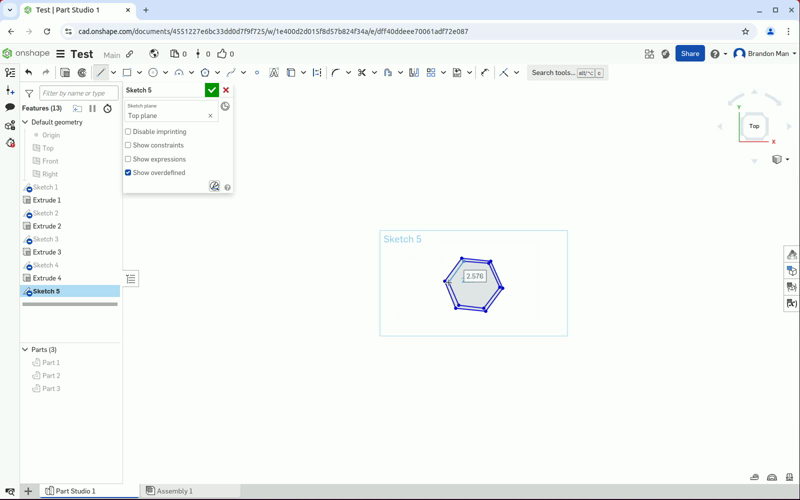
scroll(6)
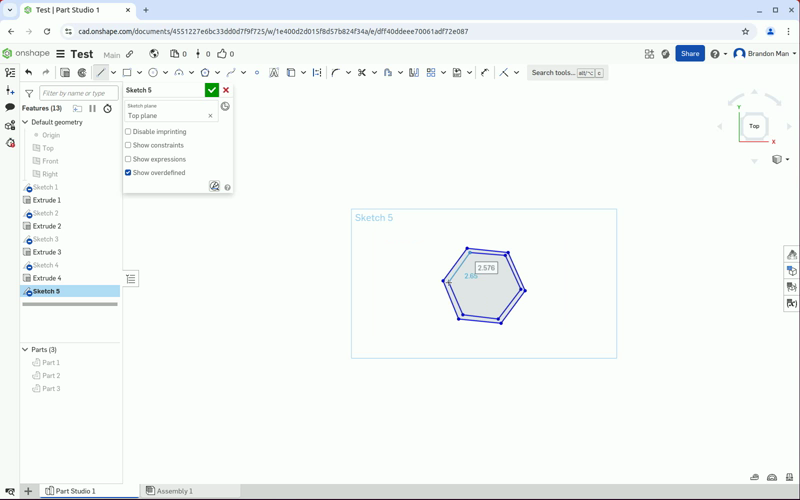
scroll(6)
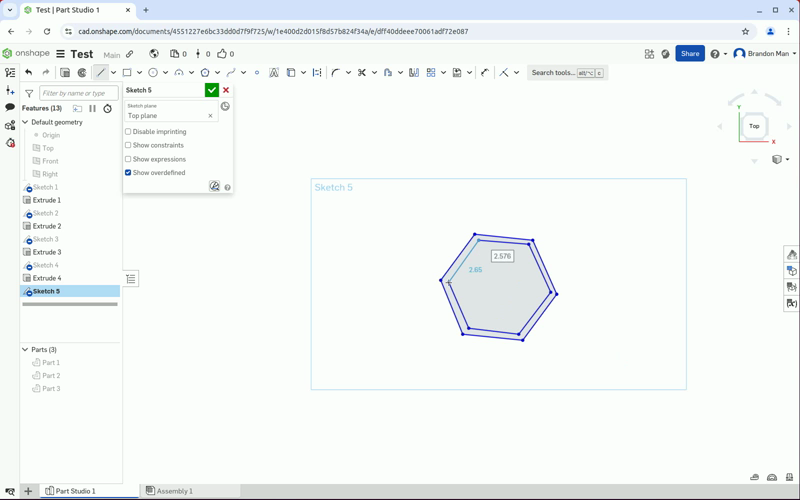
scroll(6)
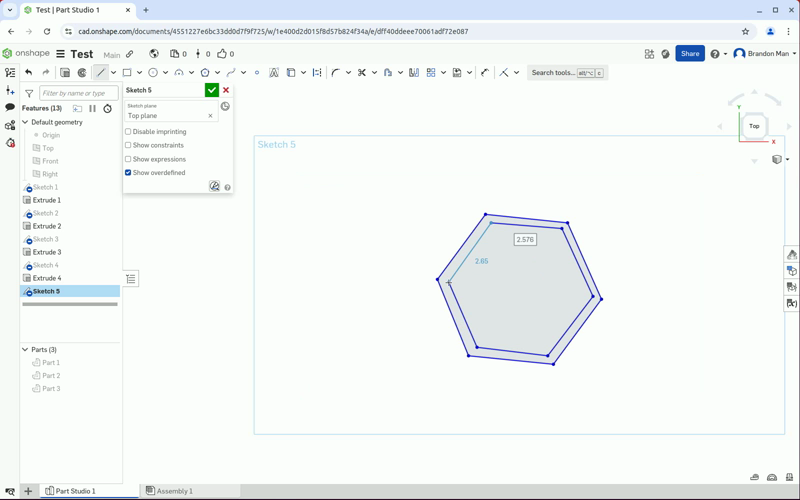
scroll(6)
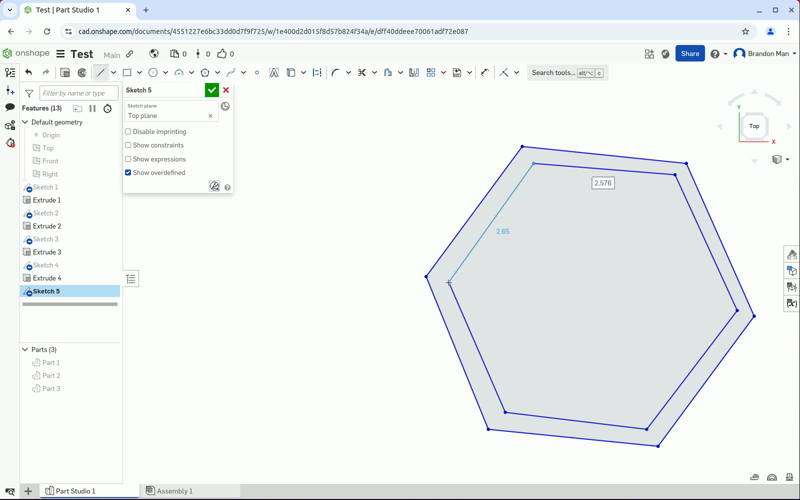
key_up(shift)
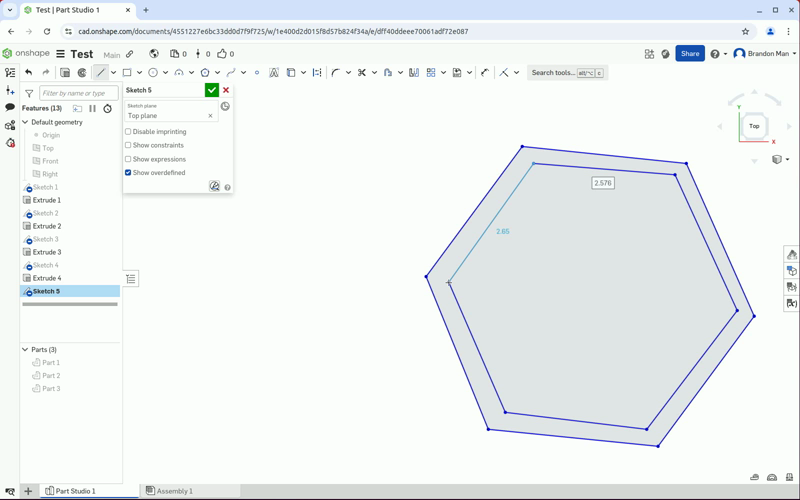
click(448, 282)
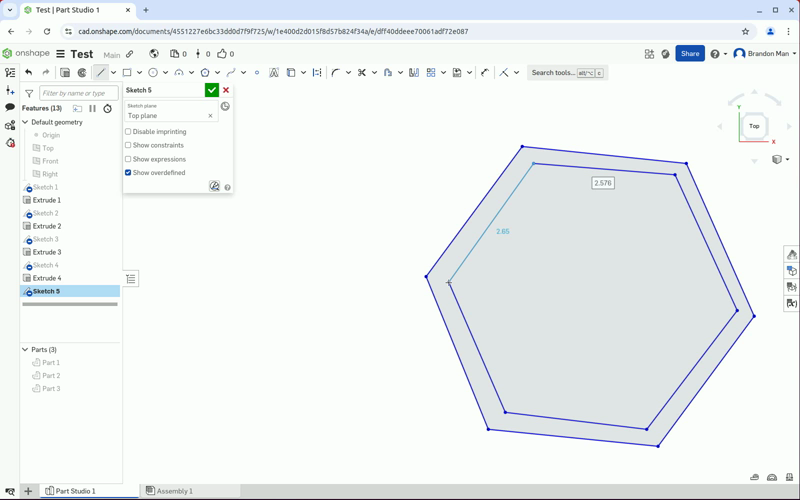
scroll(-6)
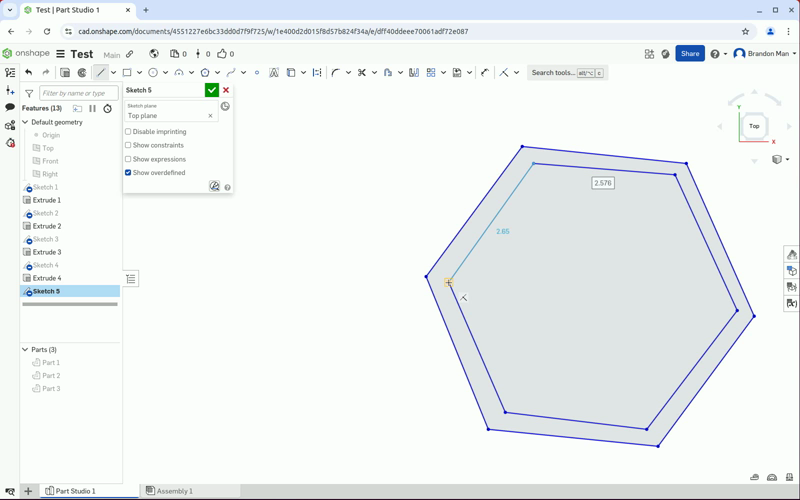
scroll(-6)
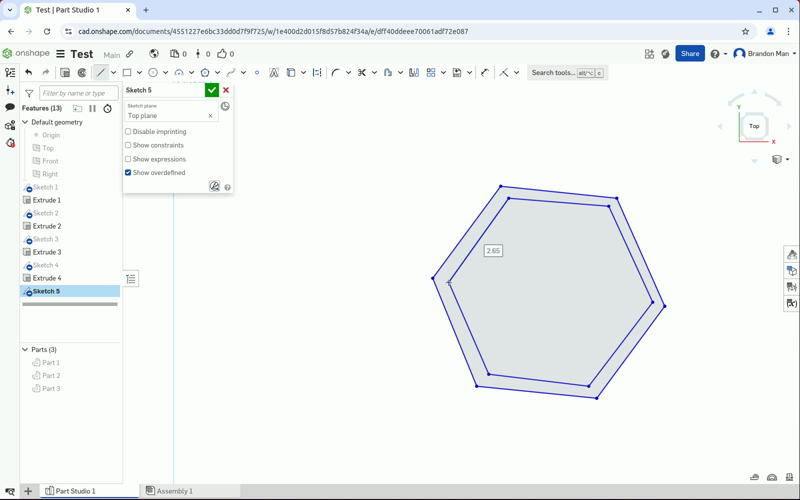
scroll(-6)
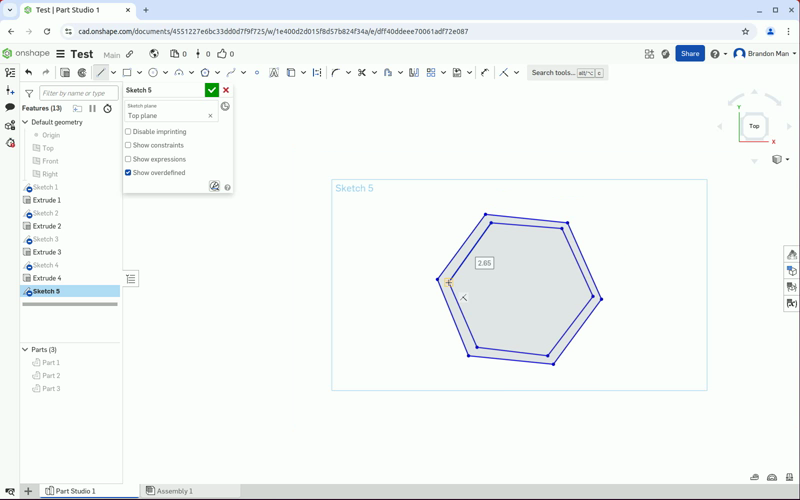
scroll(-6)
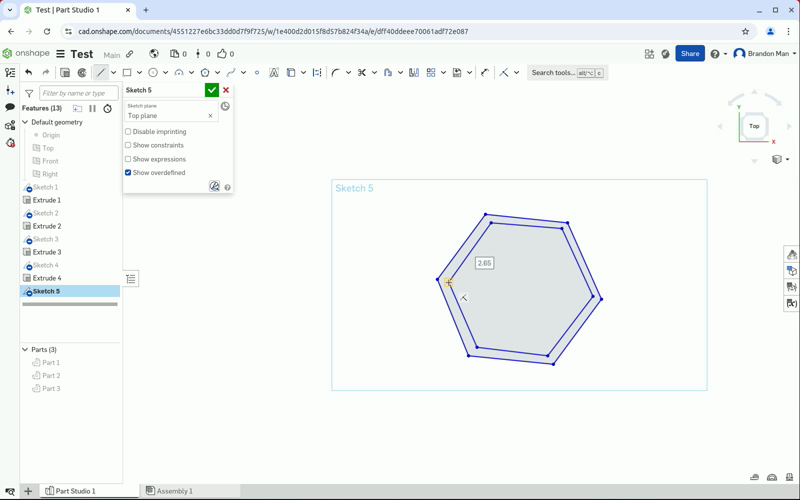
scroll(-6)
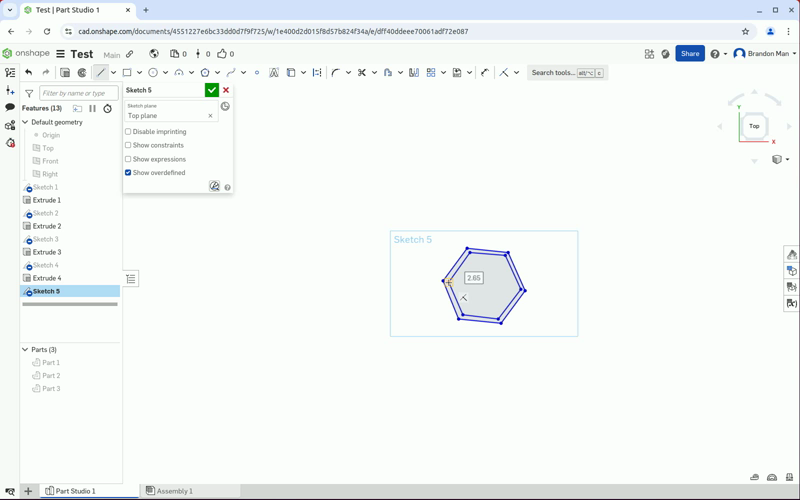
scroll(-6)
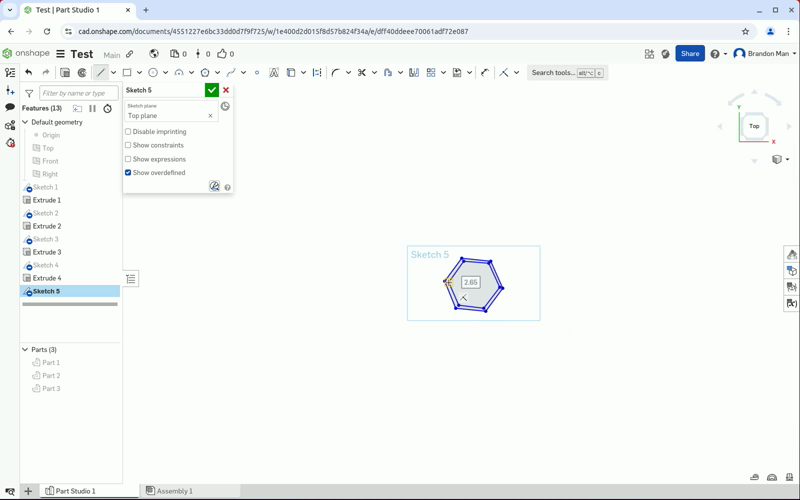
scroll(-6)
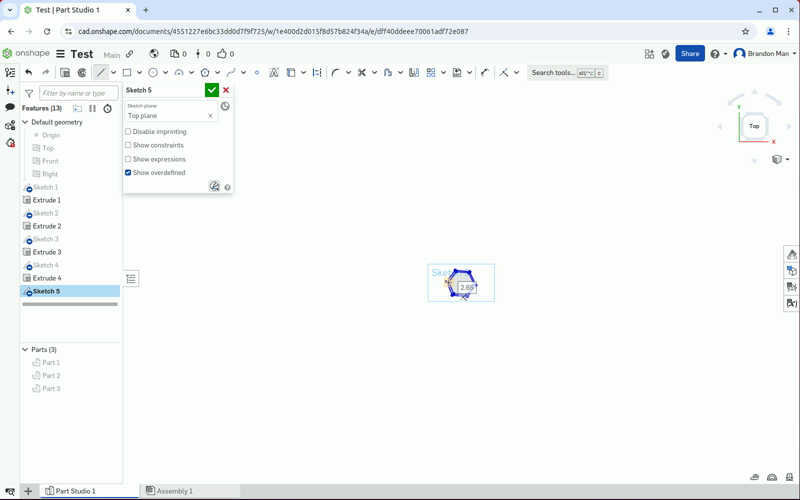
key(esc)
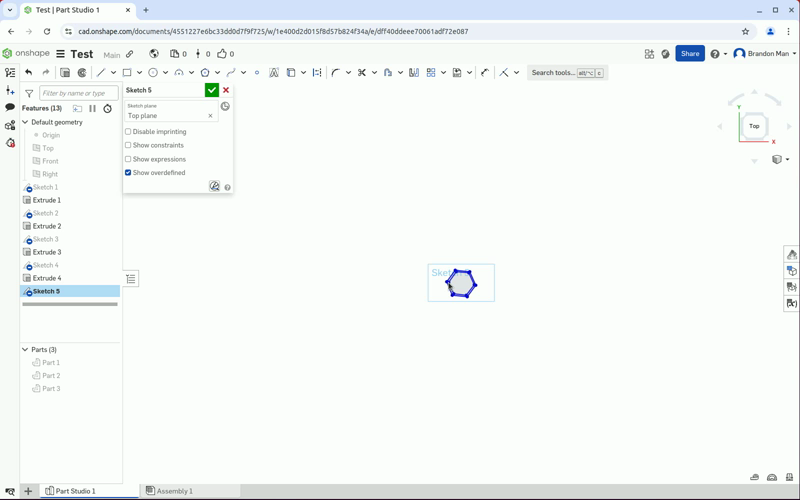
mouse_move(463, 271)
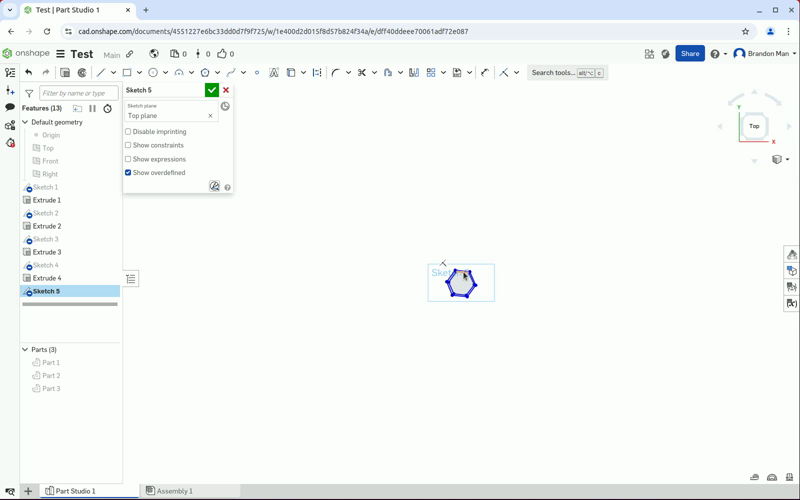
scroll(6)
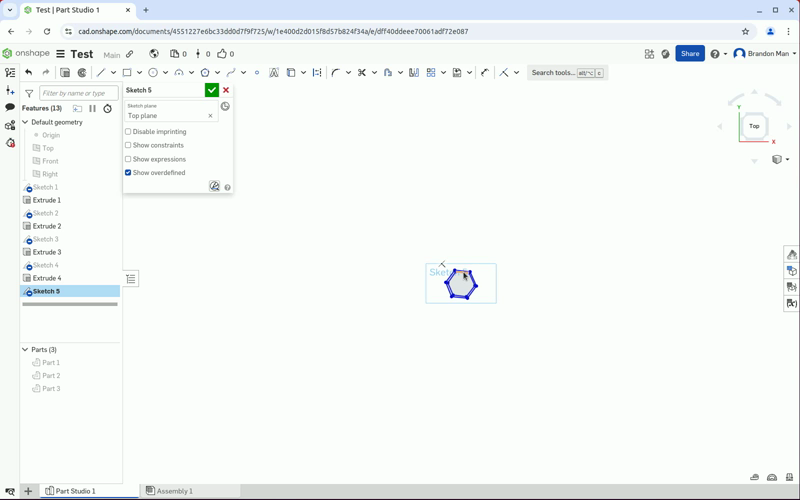
scroll(6)
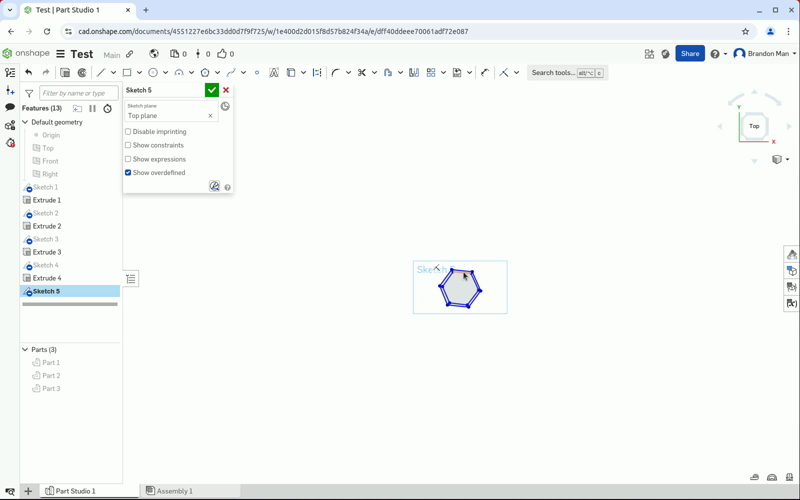
scroll(6)
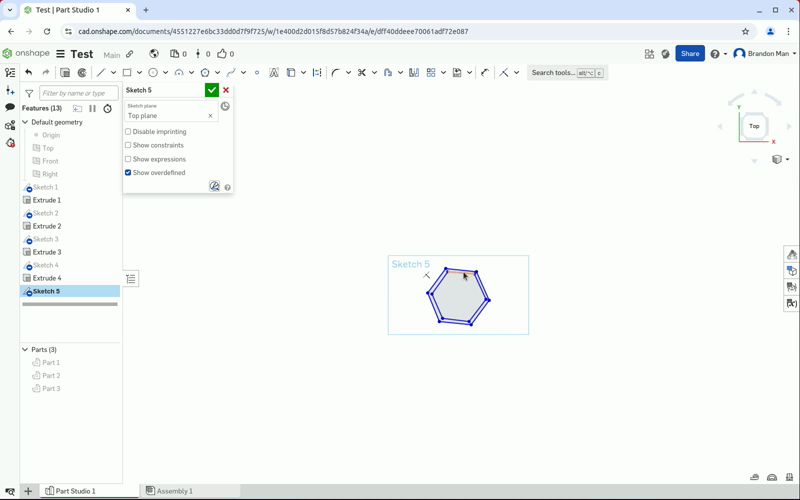
scroll(6)
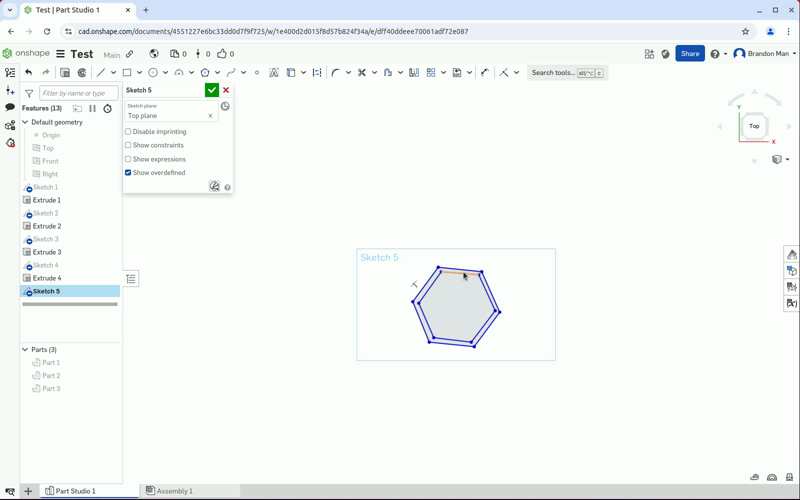
scroll(6)
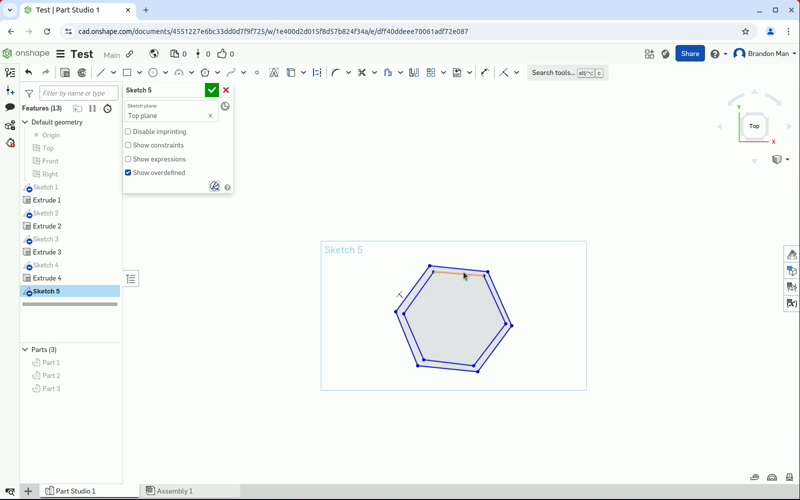
scroll(6)
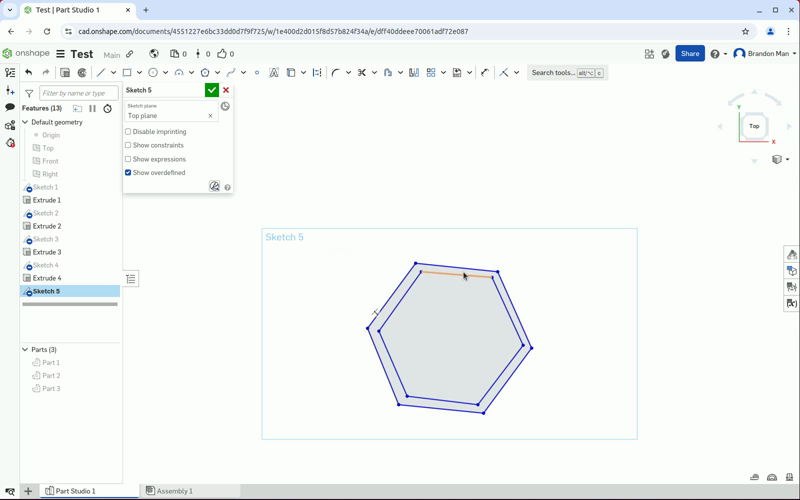
scroll(6)
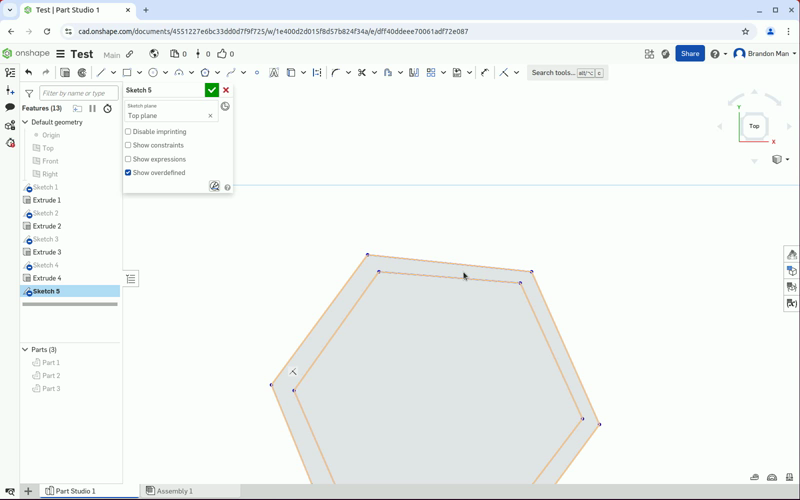
click(463, 271)
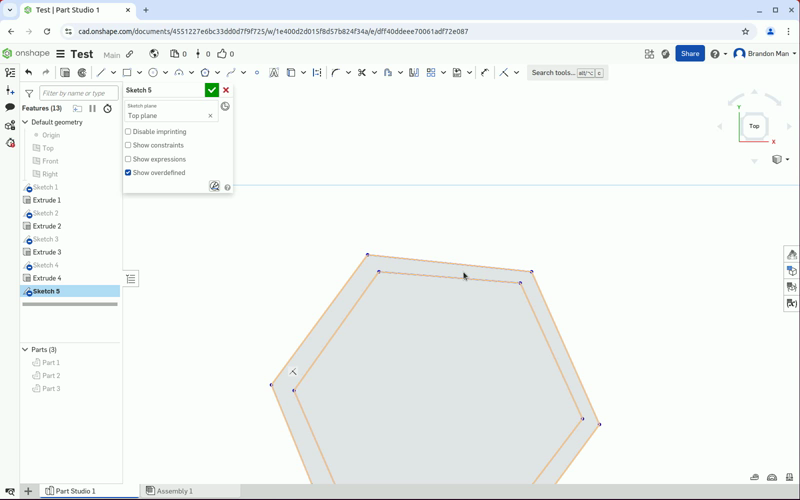
scroll(-6)
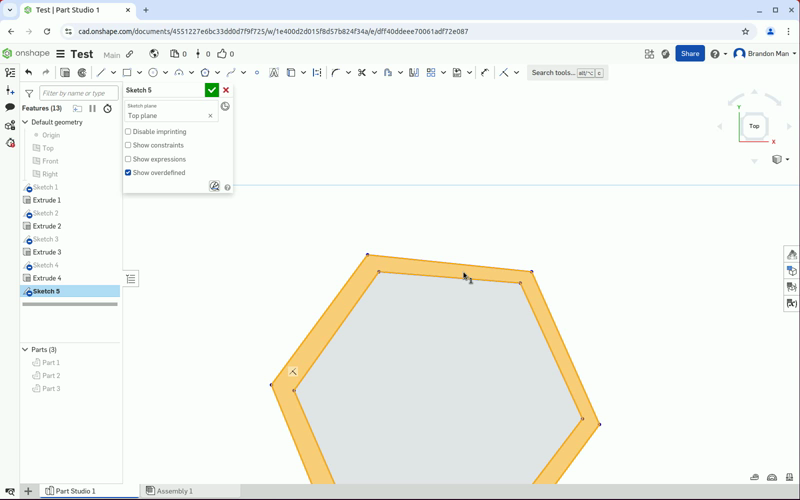
scroll(-6)
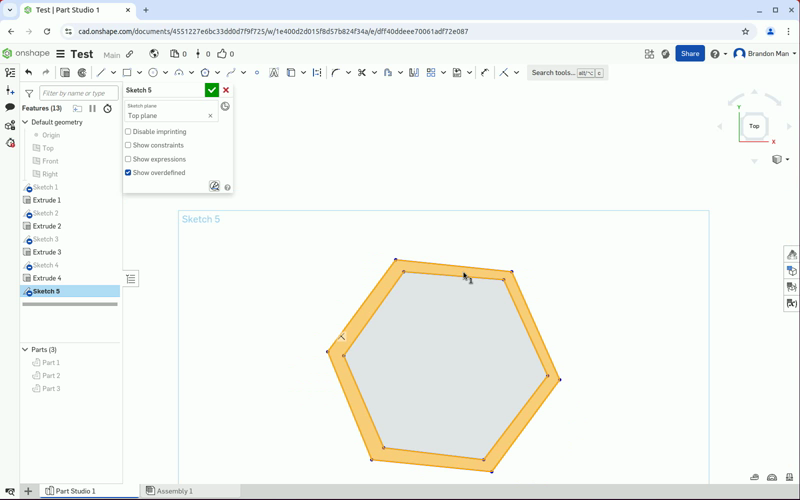
scroll(-6)
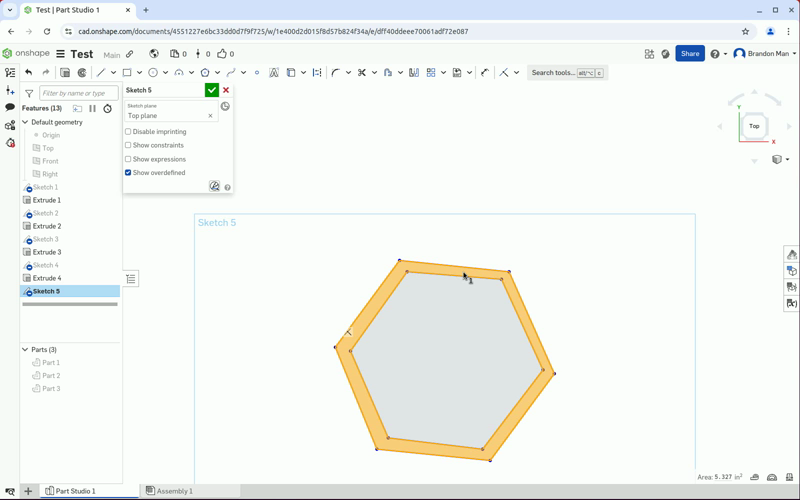
scroll(-6)
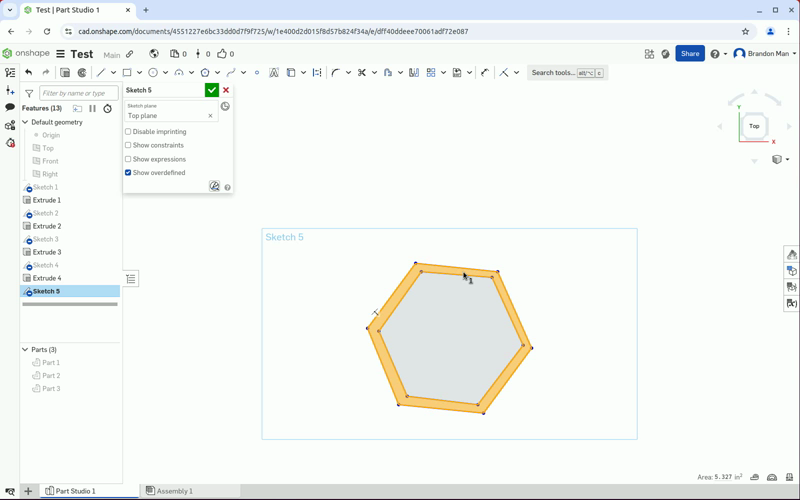
scroll(-6)
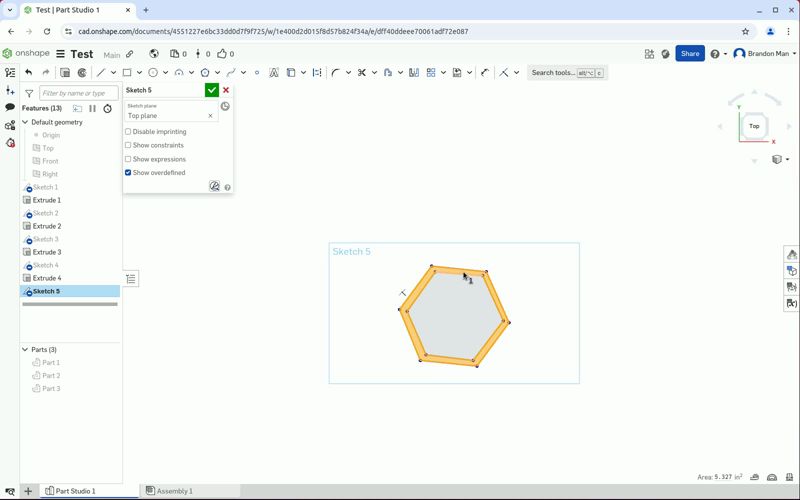
scroll(-6)
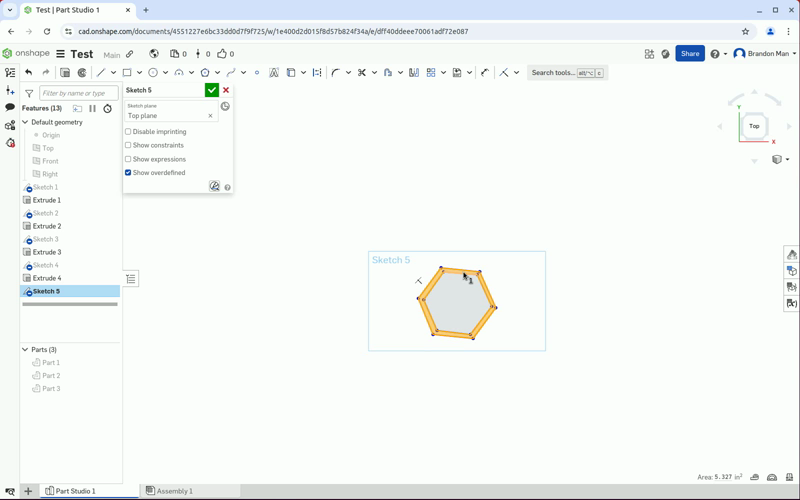
scroll(-6)
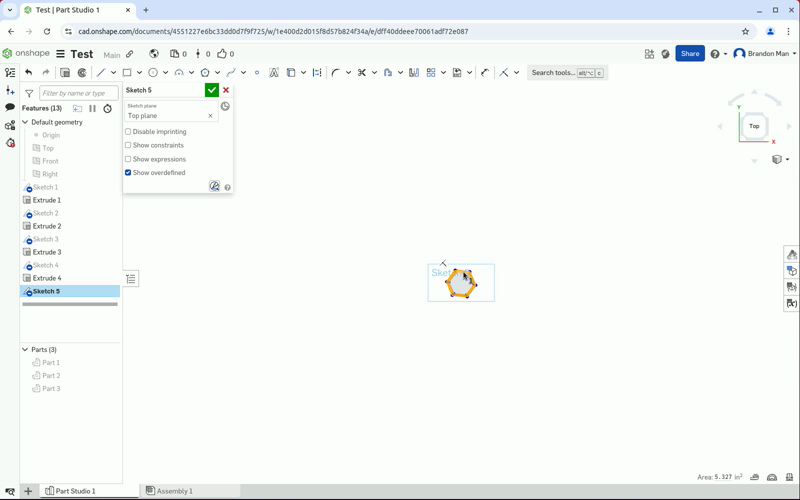
mouse_move(73, 352)
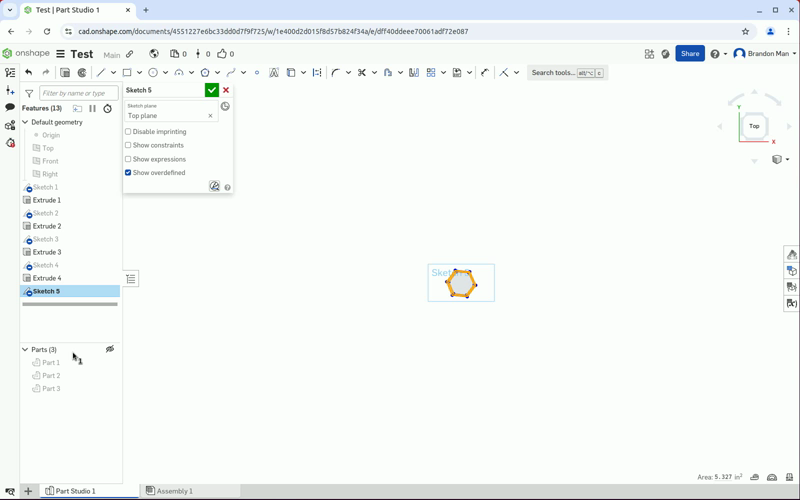
key(shift+y)
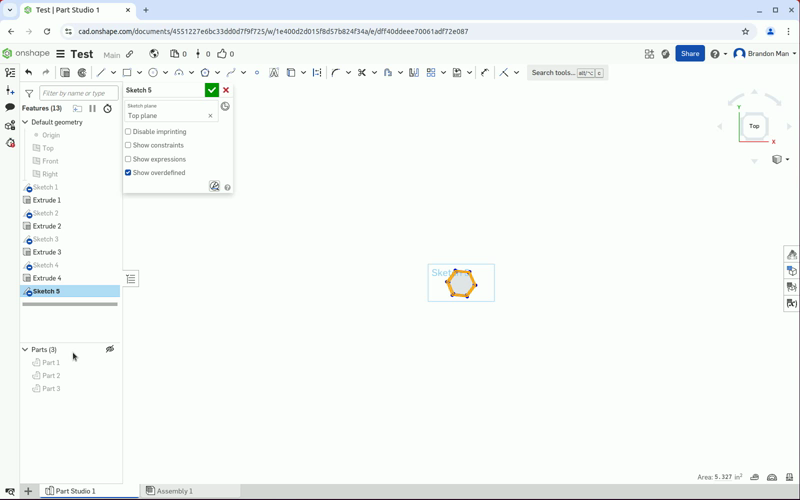
key(shift+e)
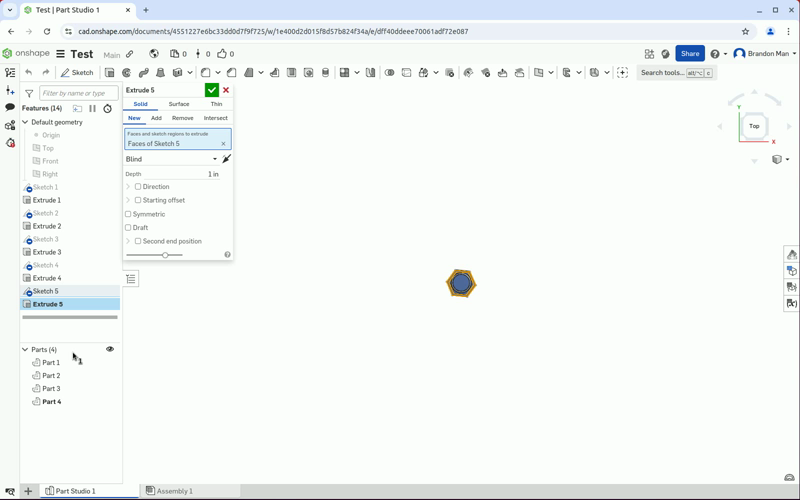
mouse_move(143, 106)
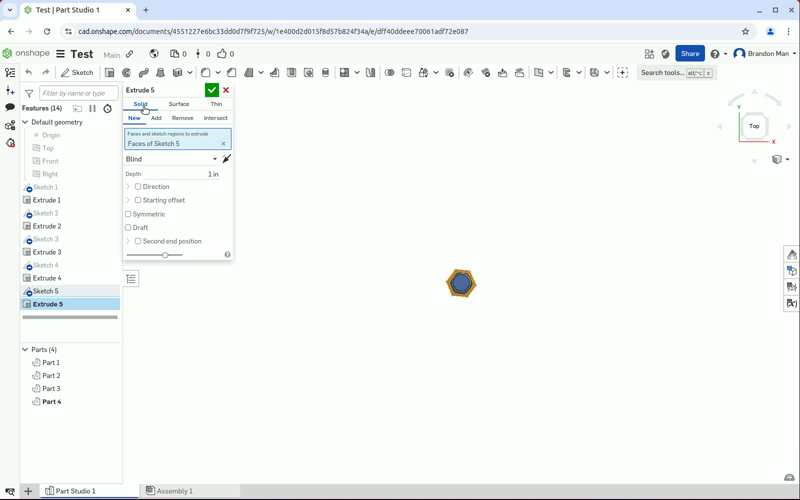
click(143, 106)
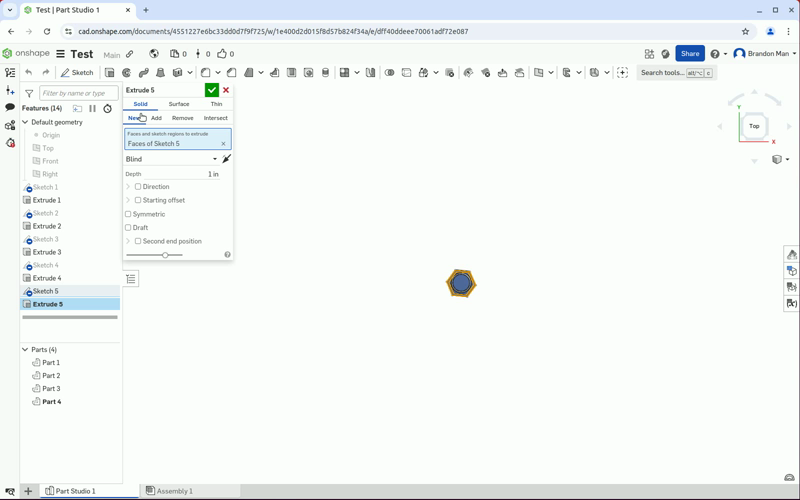
mouse_move(137, 120)
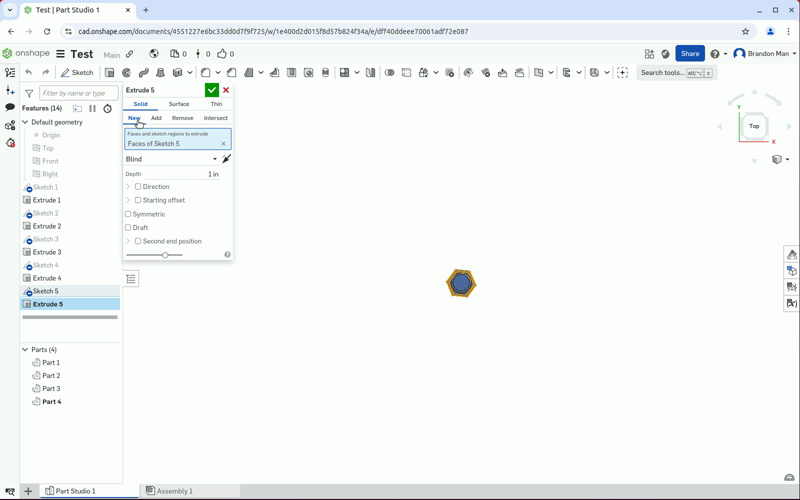
click(137, 120)
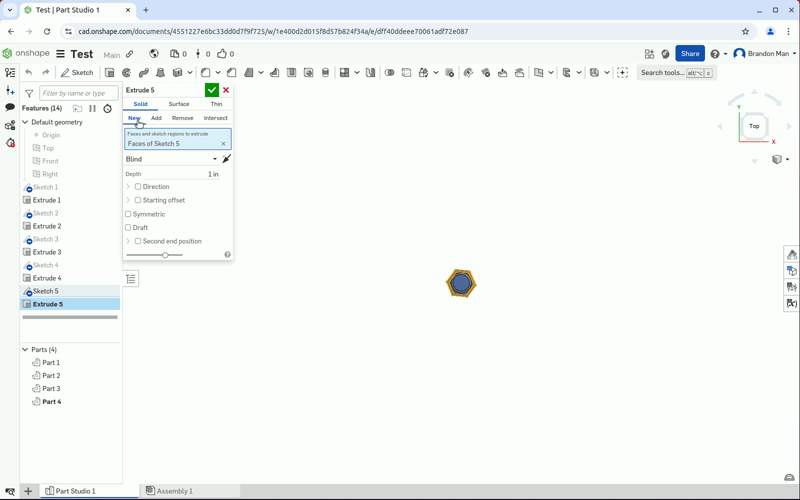
key(tab, 4)
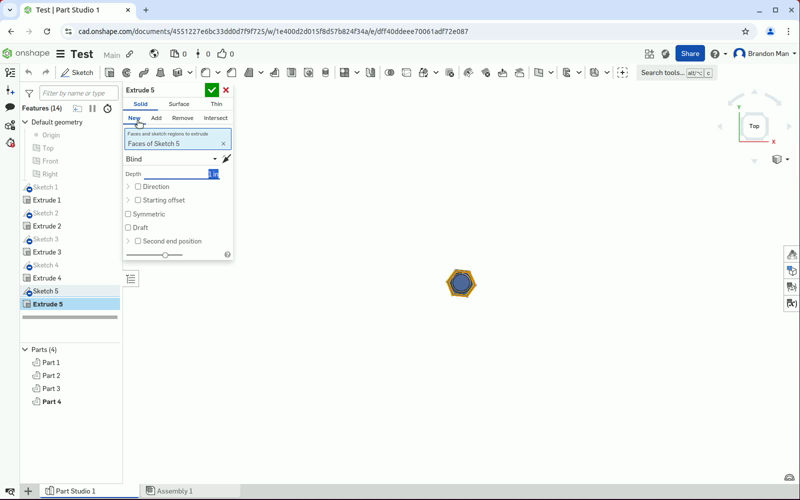
text(-0.241)
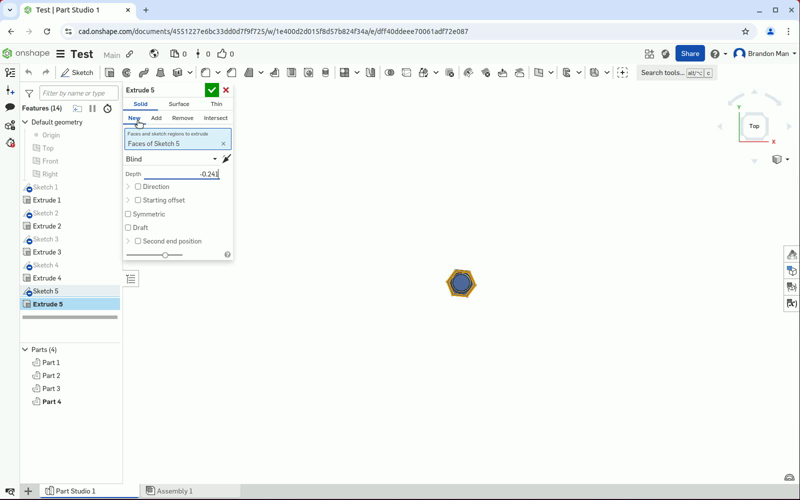
key(enter)
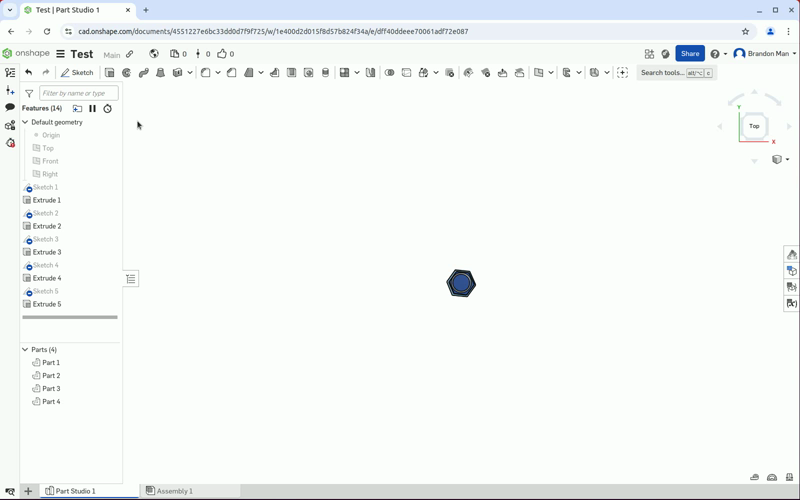
key(shift+h)
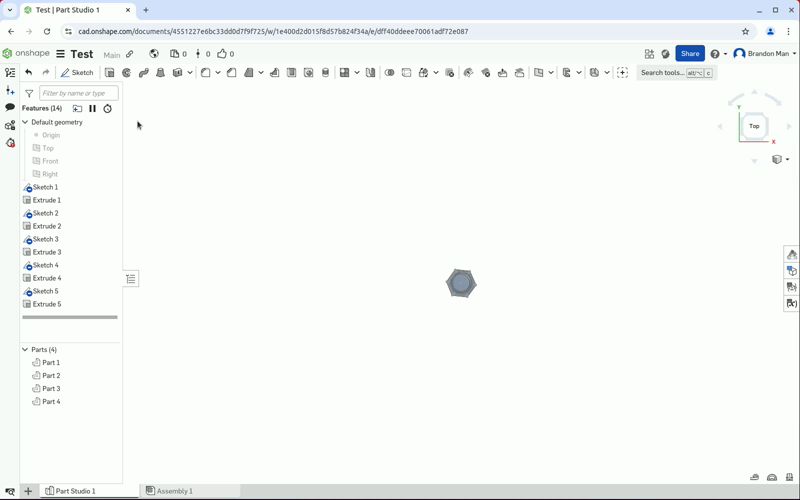
key(shift+h)
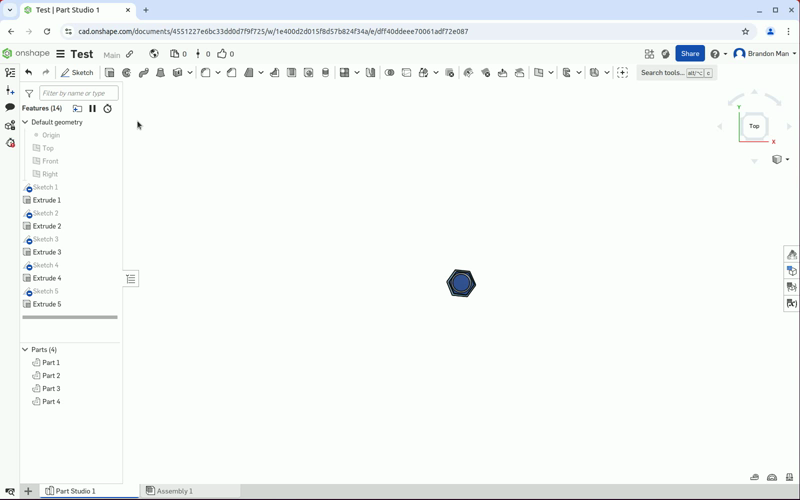
mouse_move(73, 189)
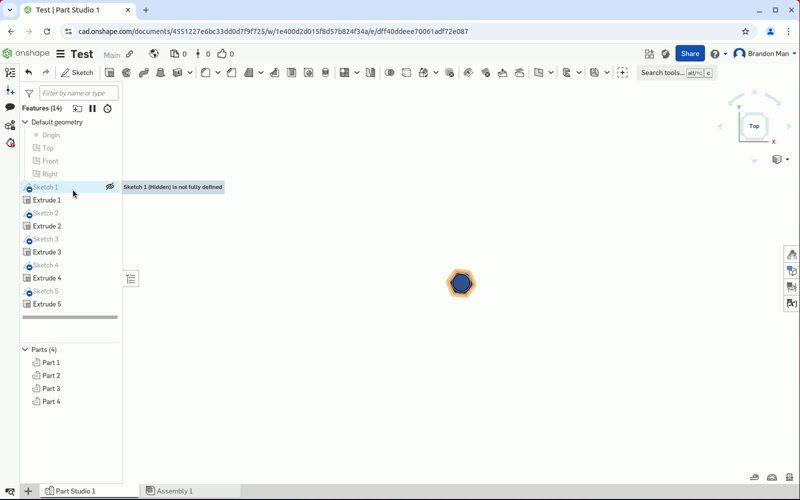
click(73, 189)
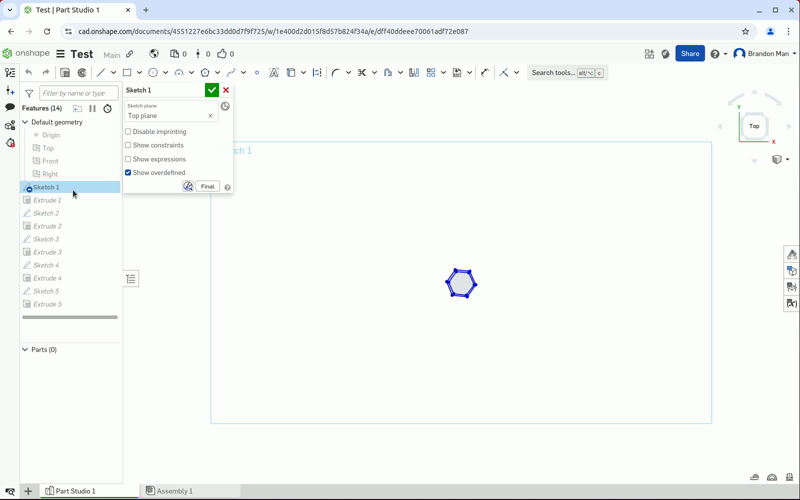
mouse_move(229, 92)
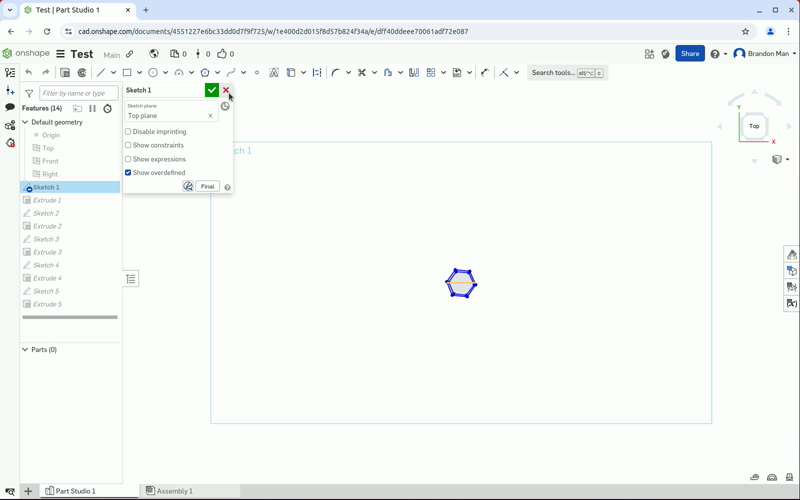
click(229, 92)
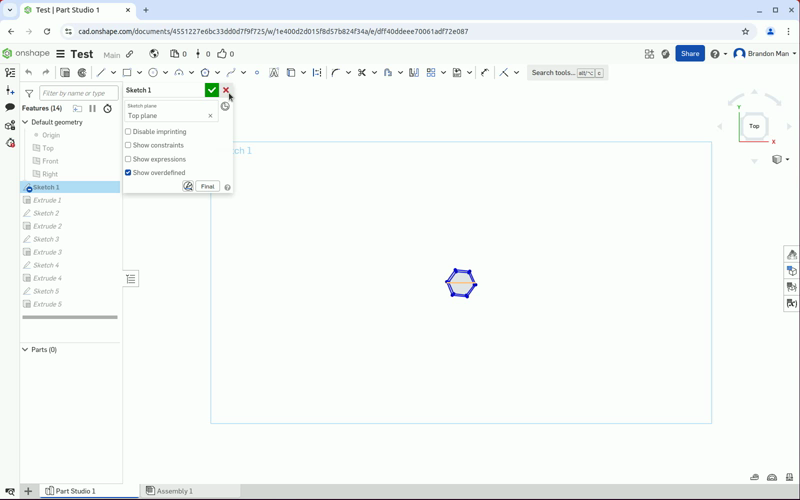
key(shift+s)
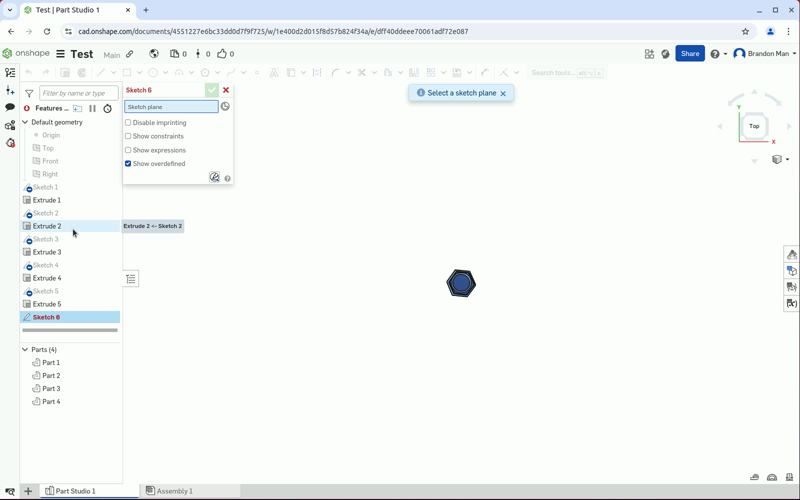
scroll(3)
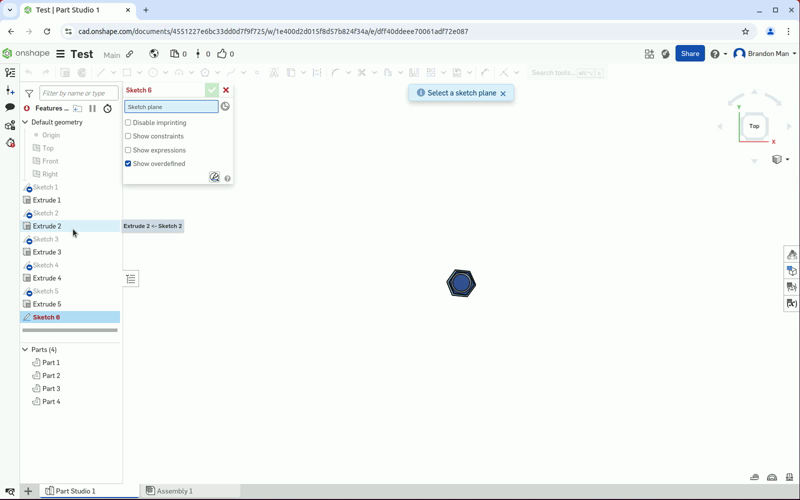
mouse_move(73, 150)
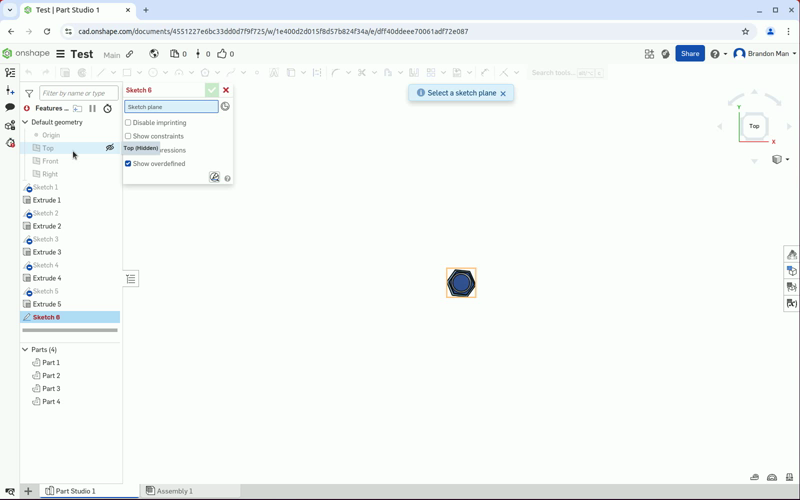
click(73, 150)
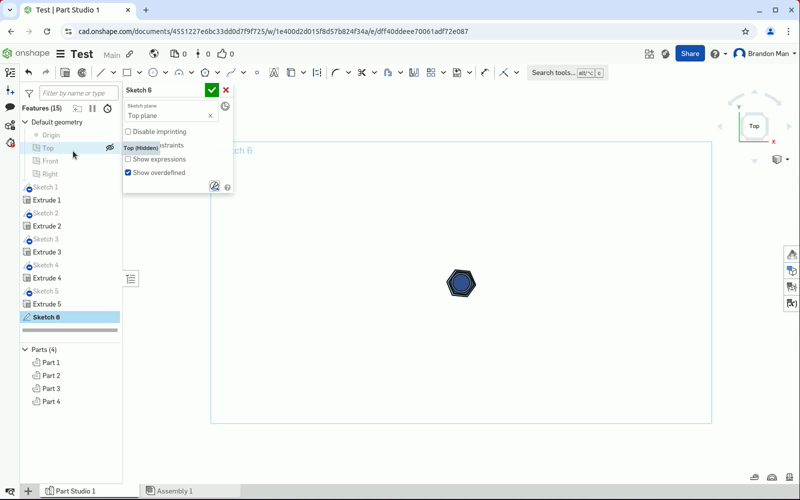
mouse_move(73, 352)
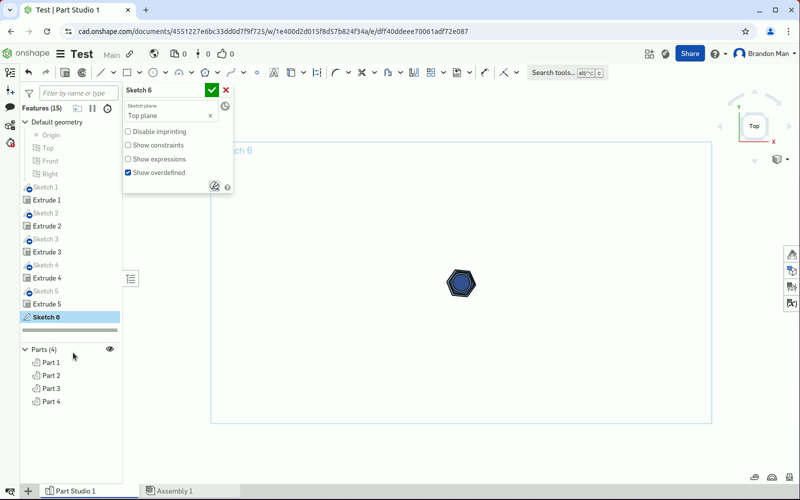
key(y)
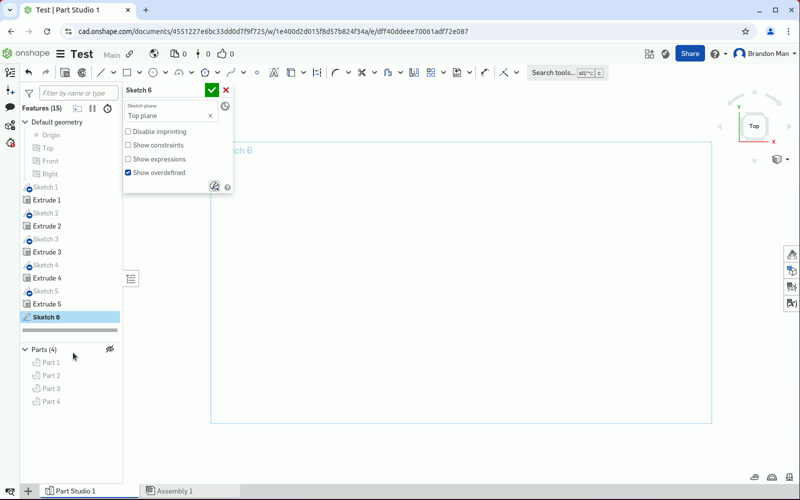
key(c)
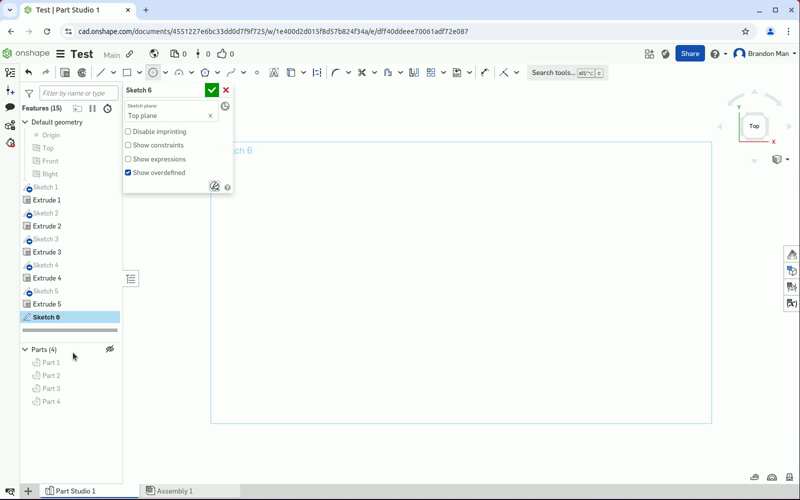
key_down(shift)
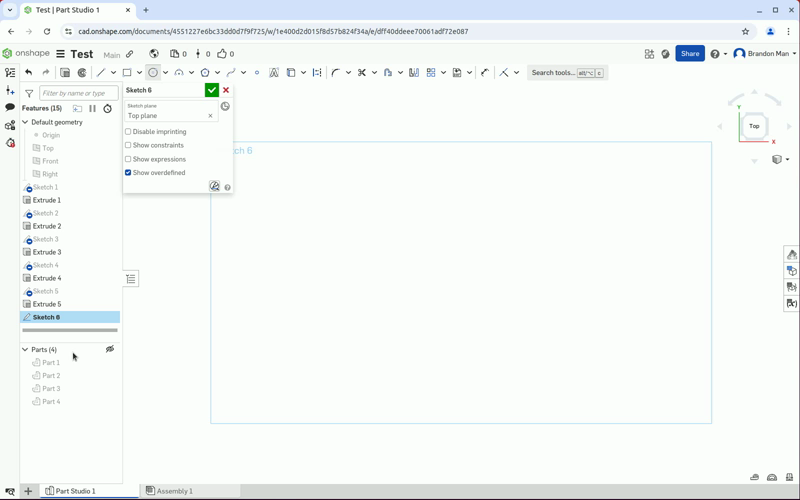
mouse_move(460, 282)
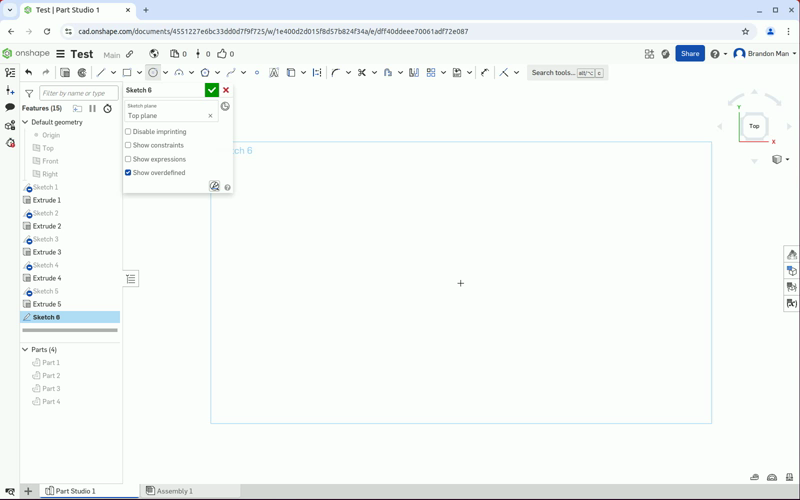
click(460, 282)
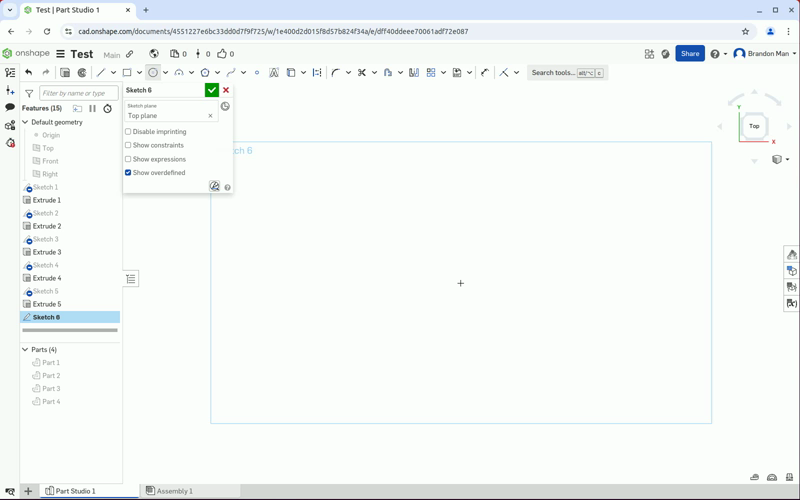
key_up(shift)
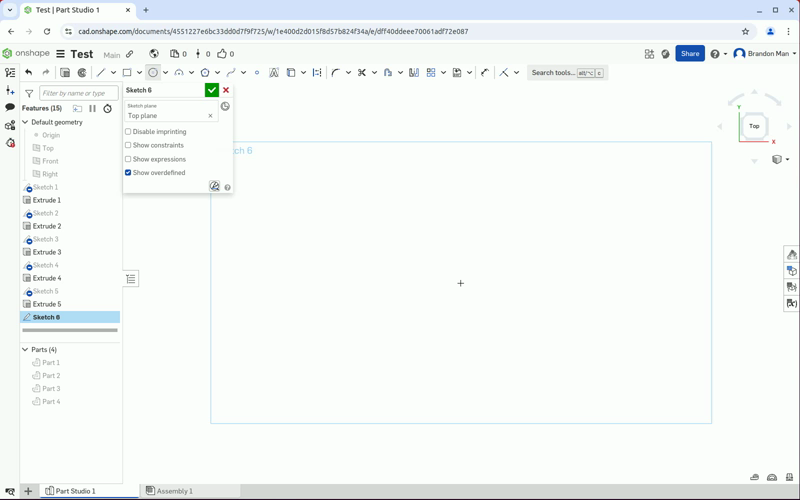
mouse_move(468, 282)
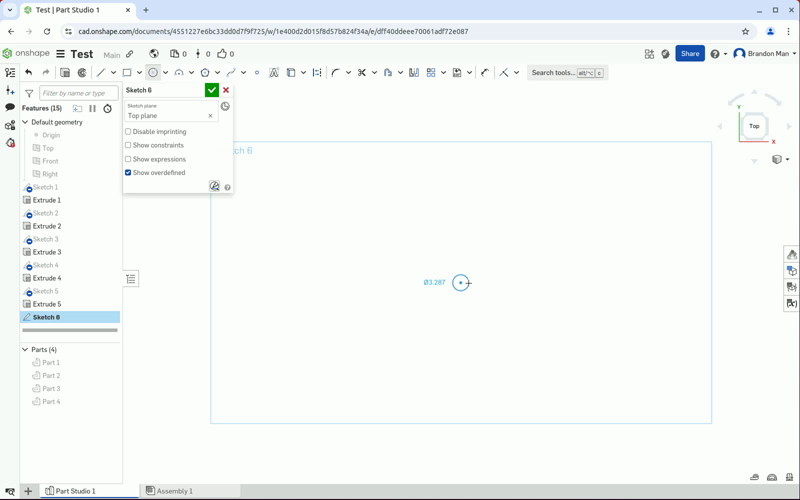
click(468, 282)
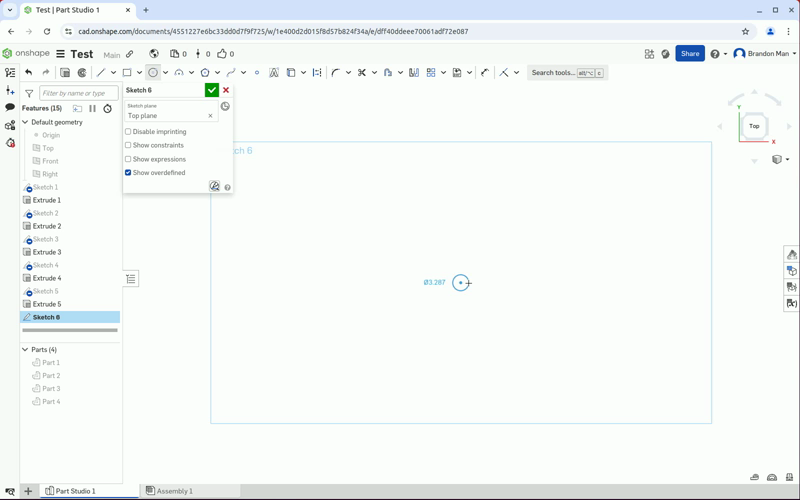
key(esc)
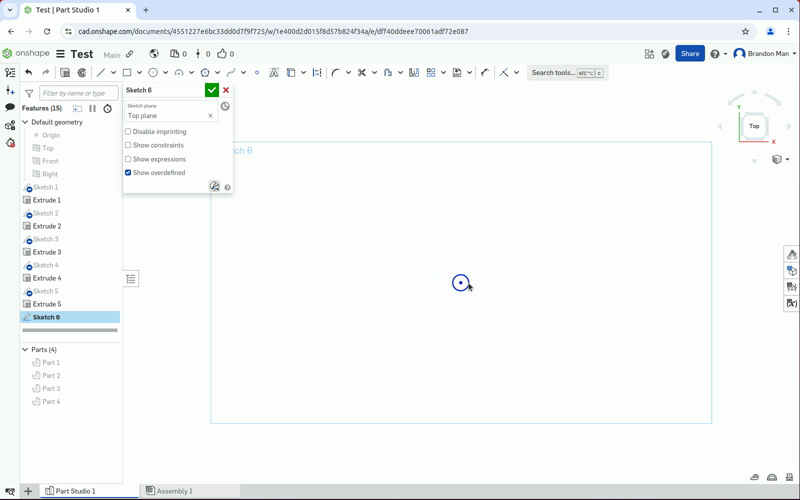
mouse_move(461, 280)
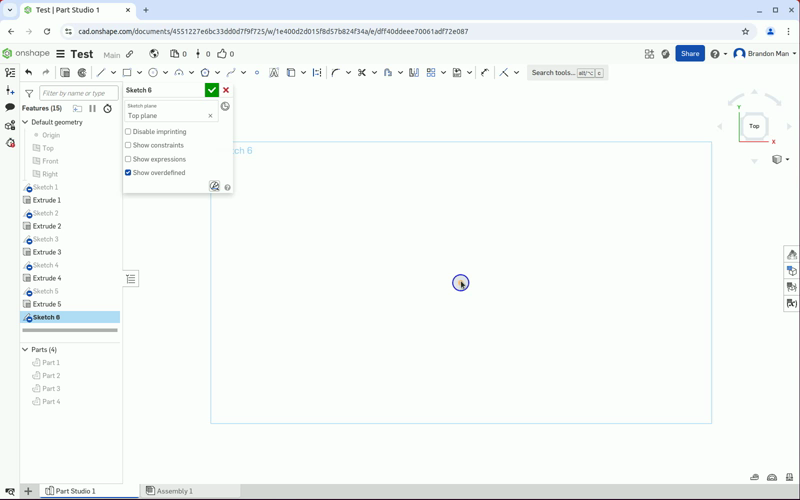
scroll(6)
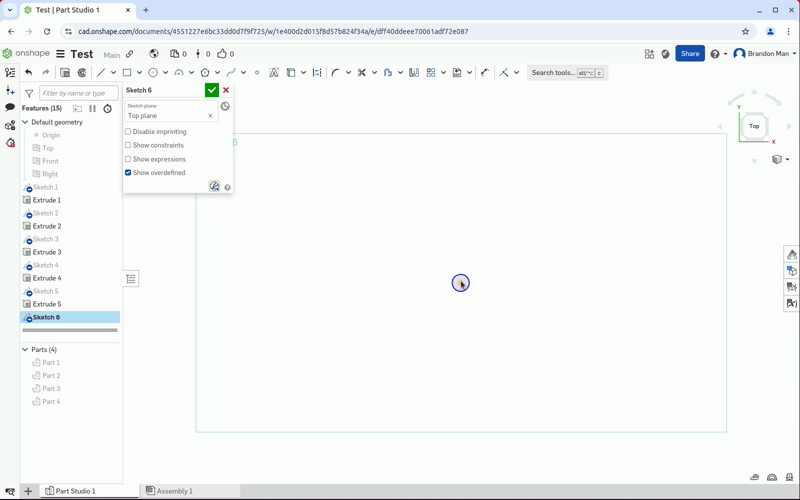
scroll(6)
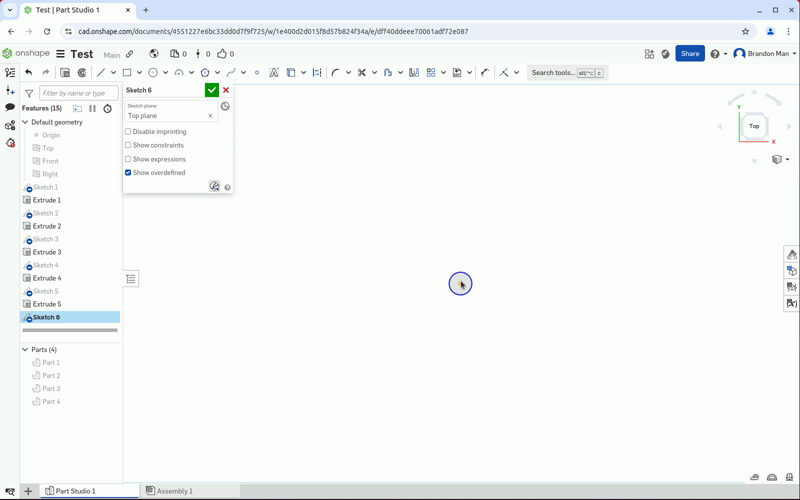
scroll(6)
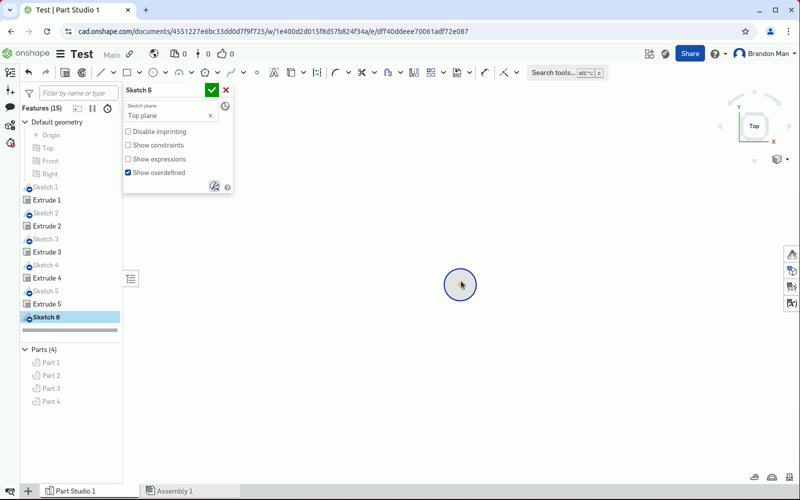
scroll(6)
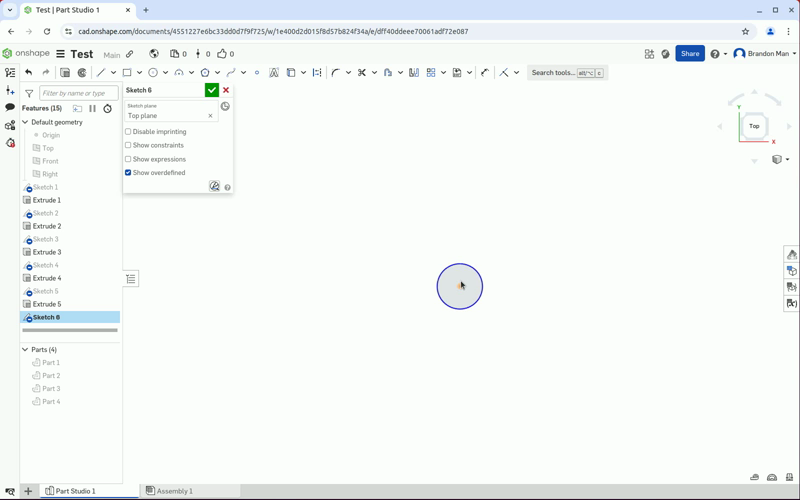
scroll(6)
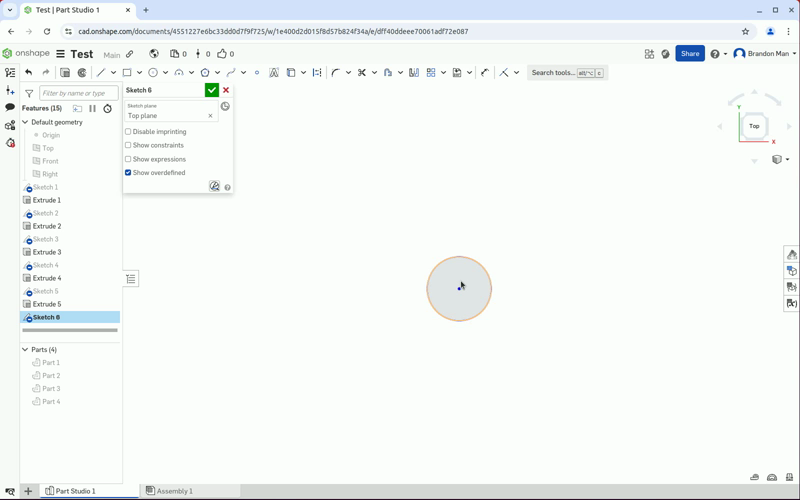
scroll(6)
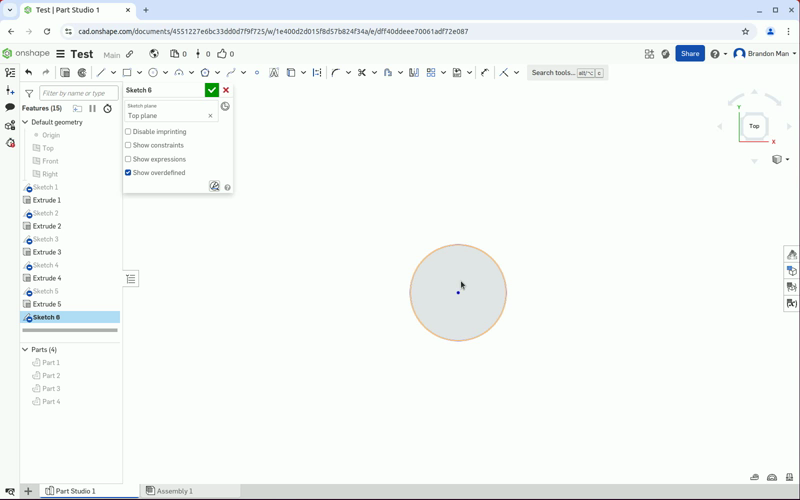
scroll(6)
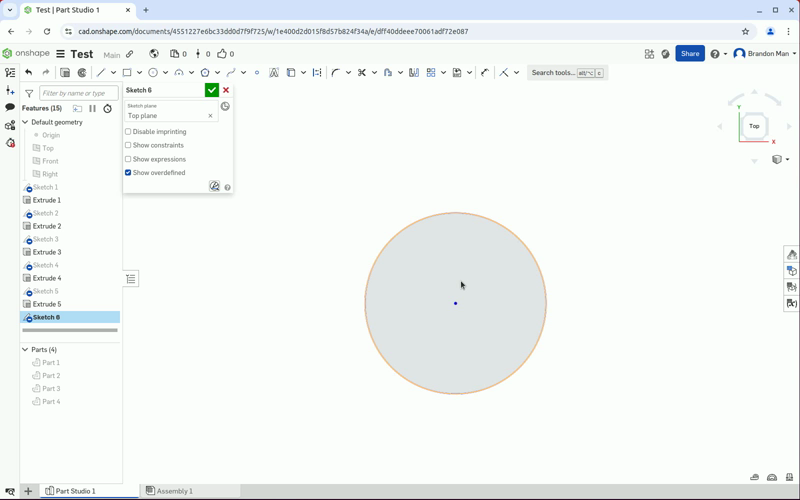
click(461, 280)
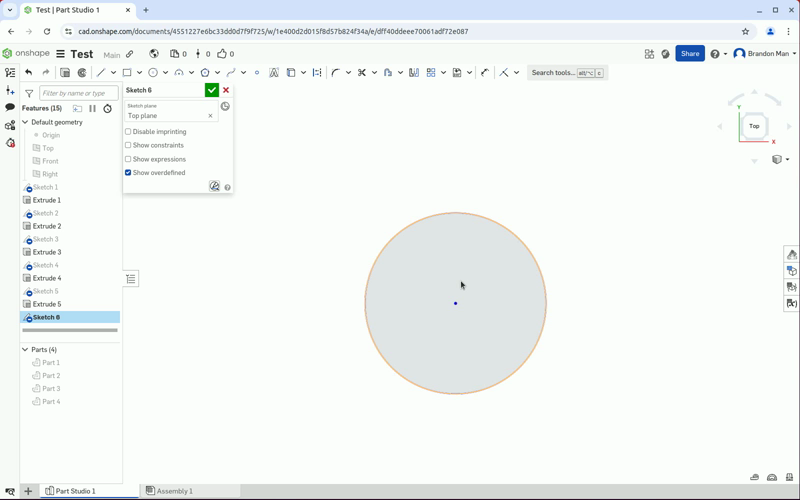
scroll(-6)
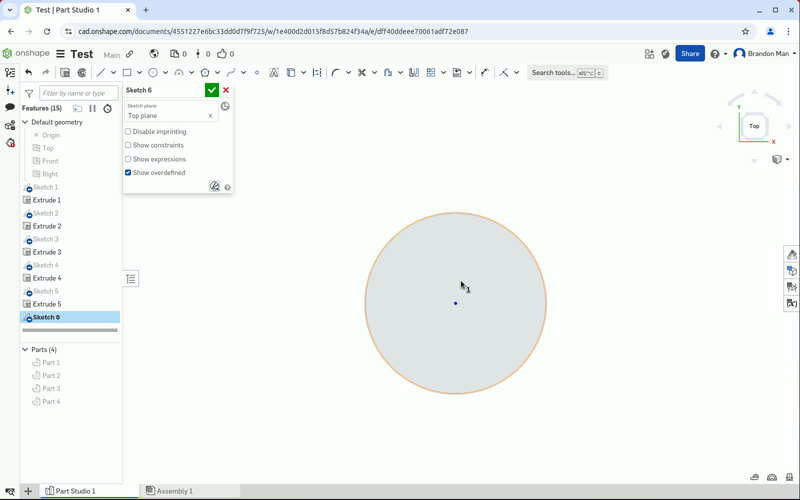
scroll(-6)
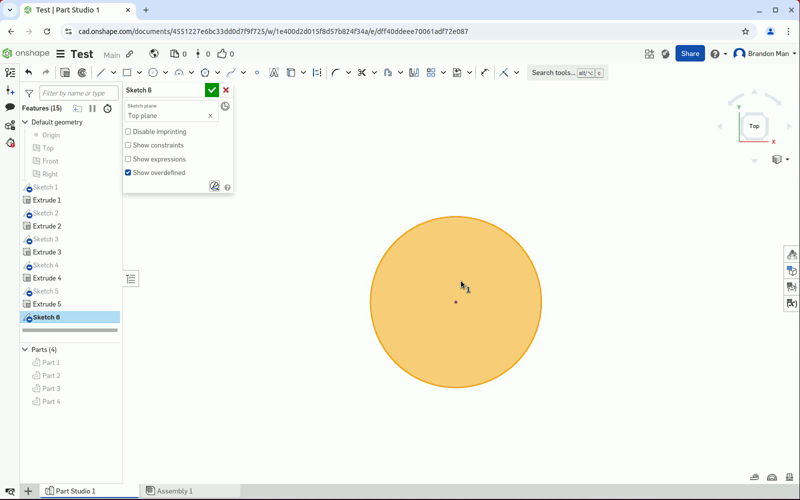
scroll(-6)
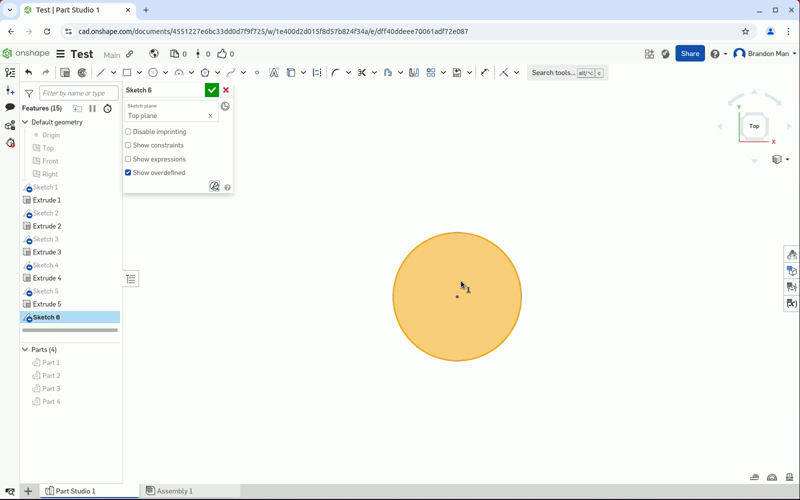
scroll(-6)
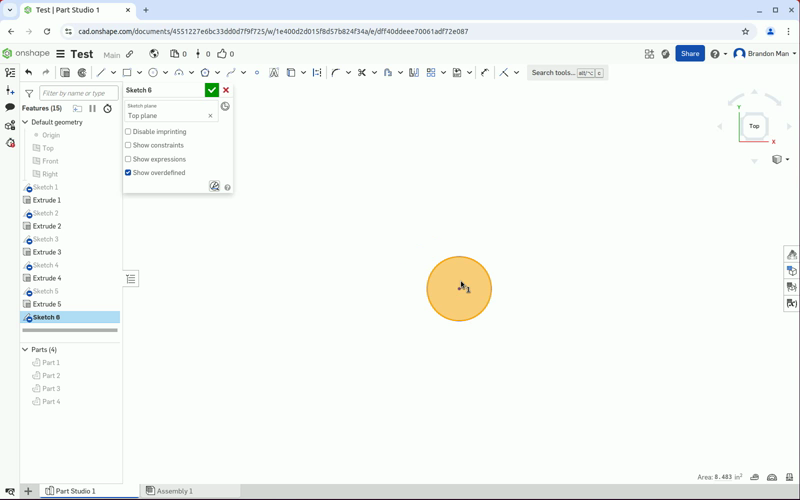
scroll(-6)
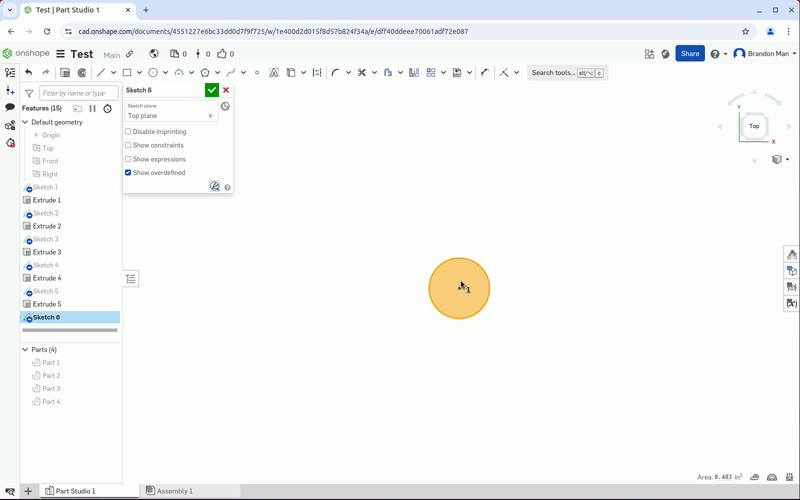
scroll(-6)
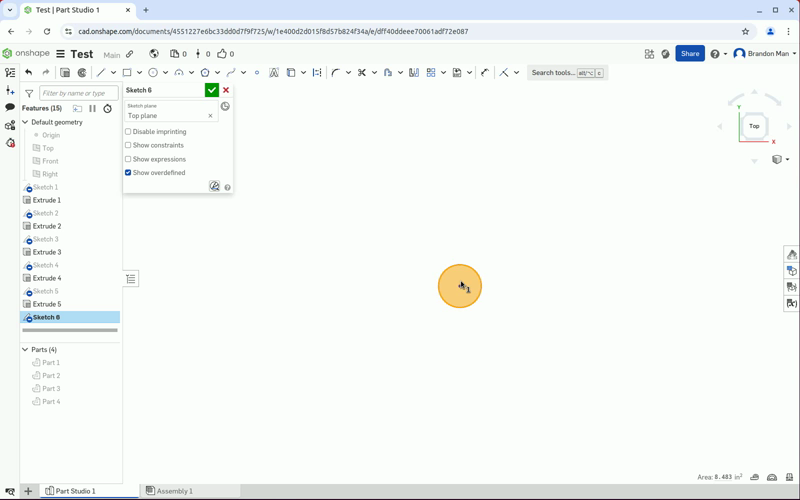
scroll(-6)
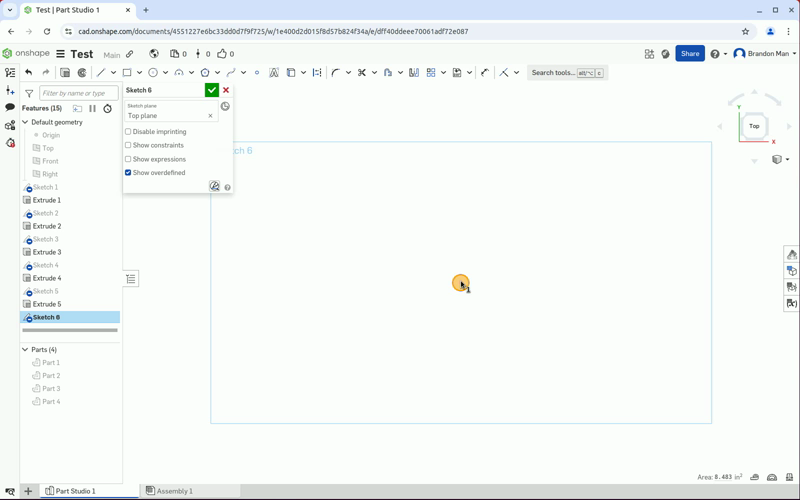
mouse_move(73, 352)
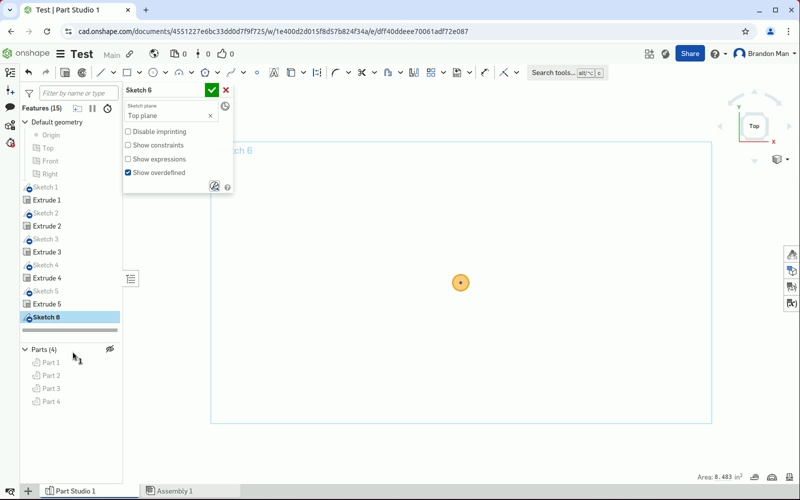
key(shift+y)
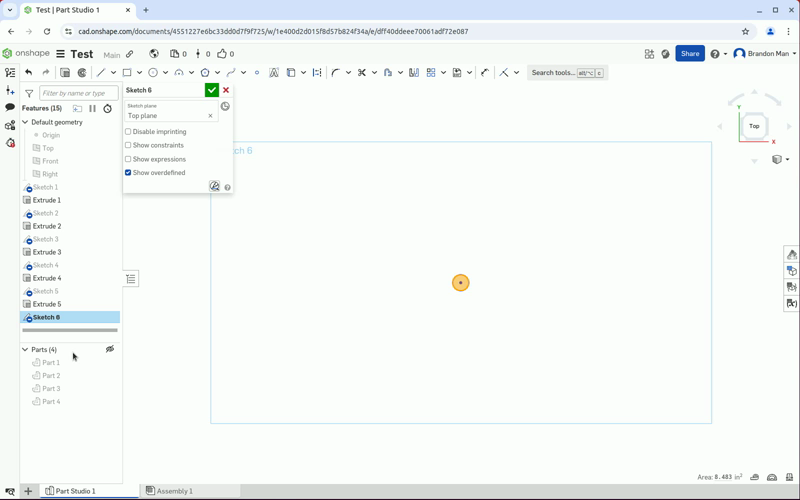
key(shift+e)
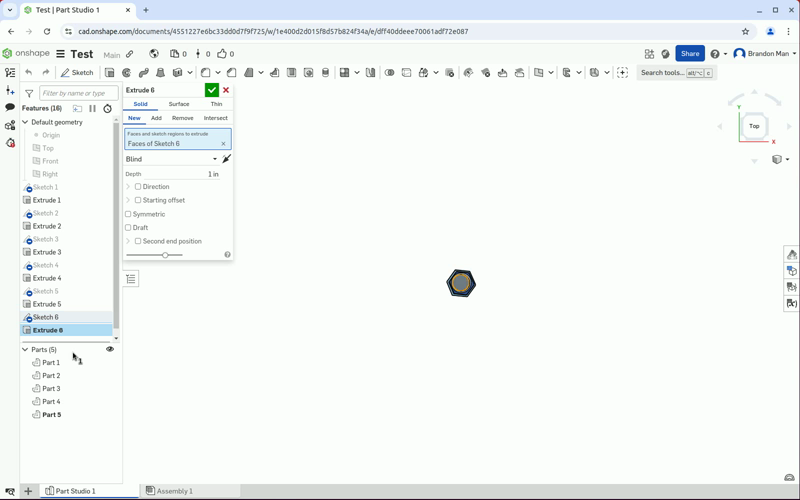
mouse_move(143, 106)
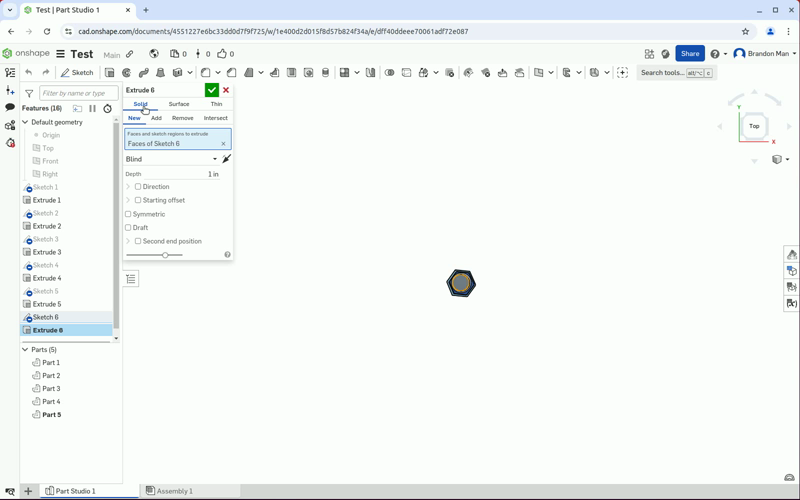
click(143, 106)
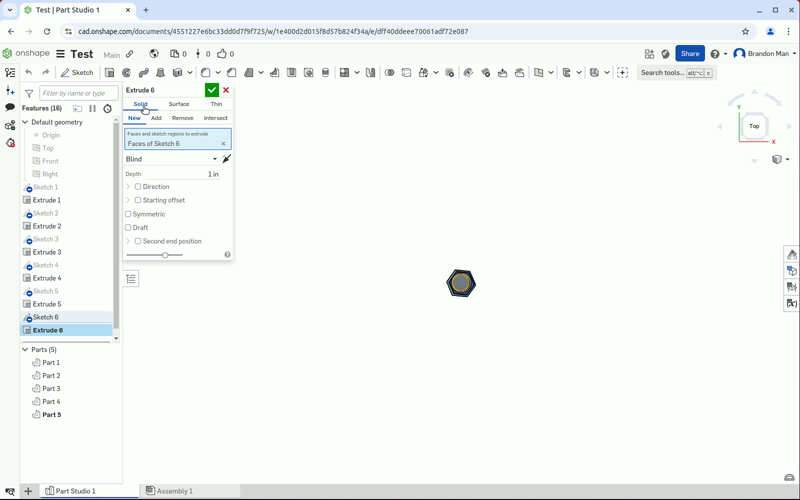
mouse_move(186, 120)
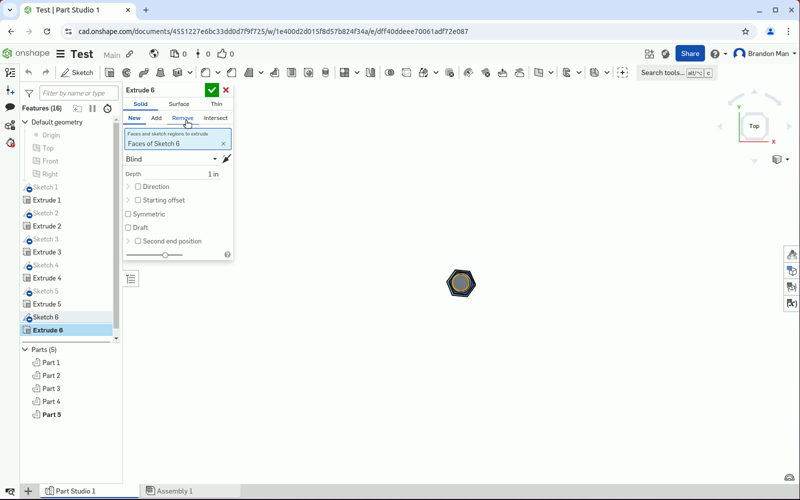
click(186, 120)
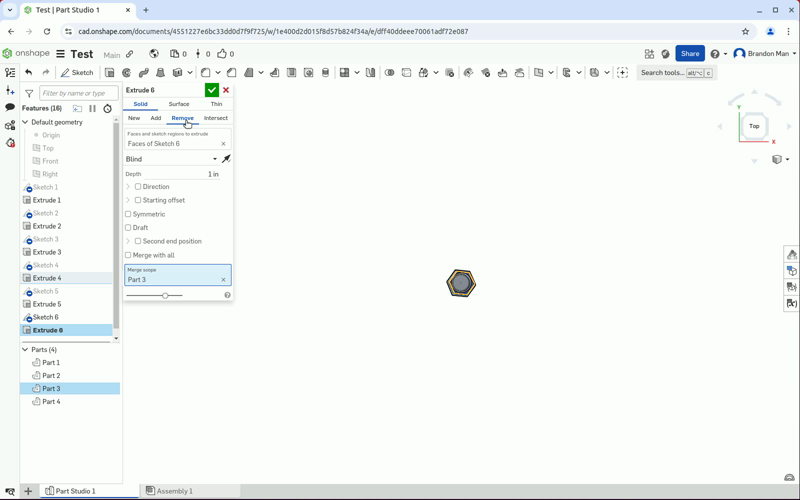
key(tab, 4)
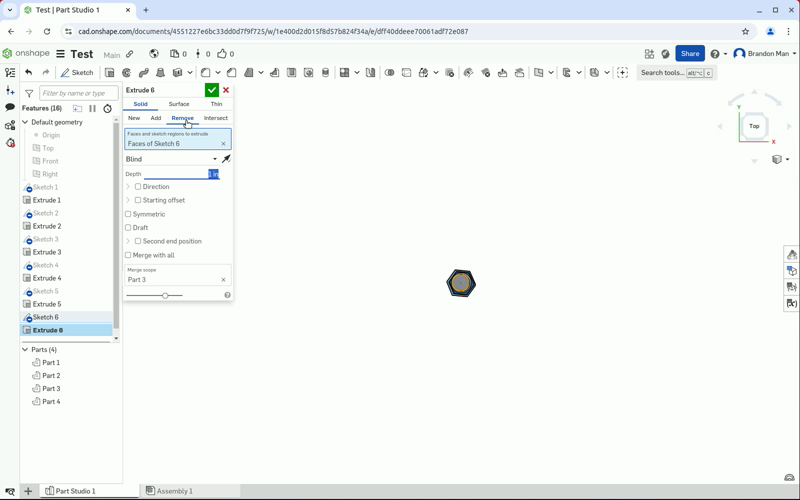
text(-3.851)
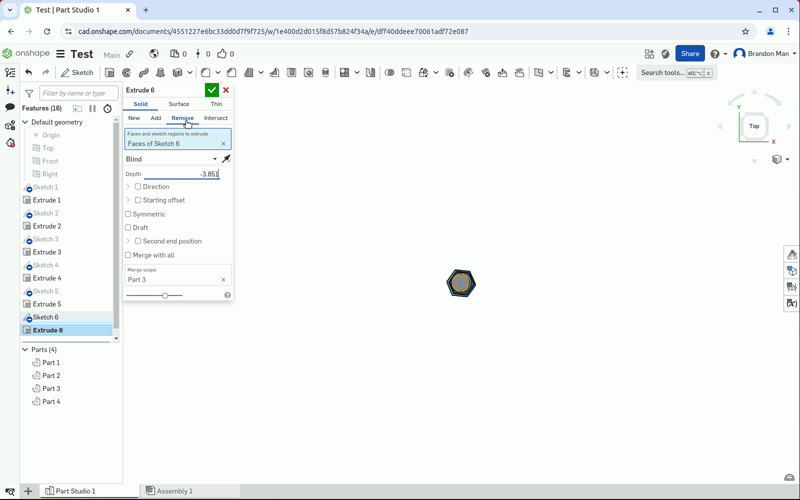
key(tab, 6)
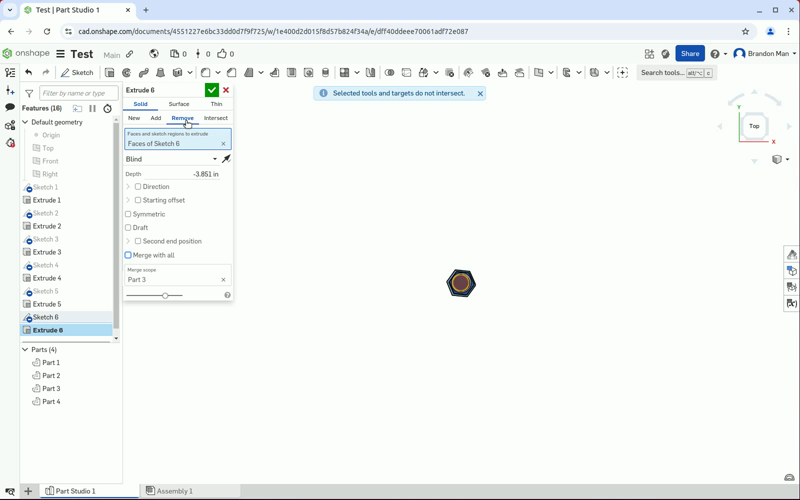
key(space)
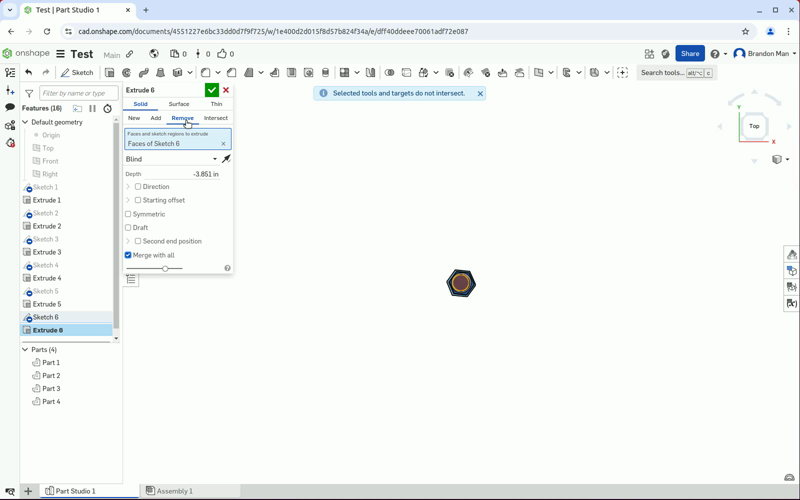
key(enter)
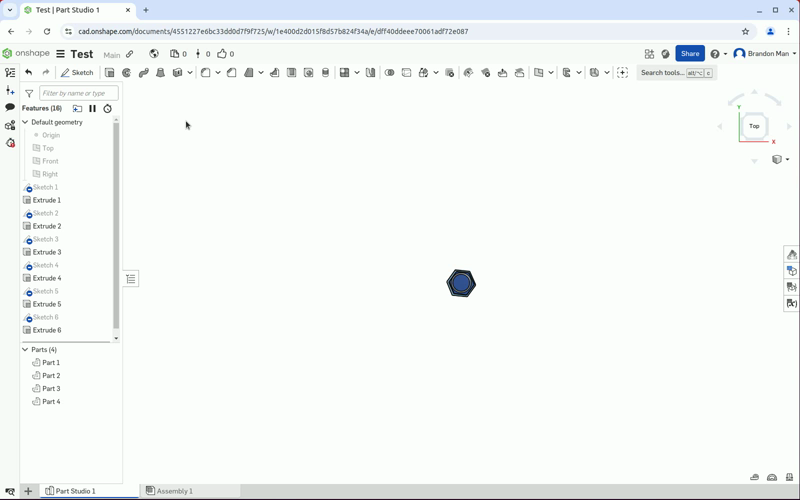
key(shift+h)
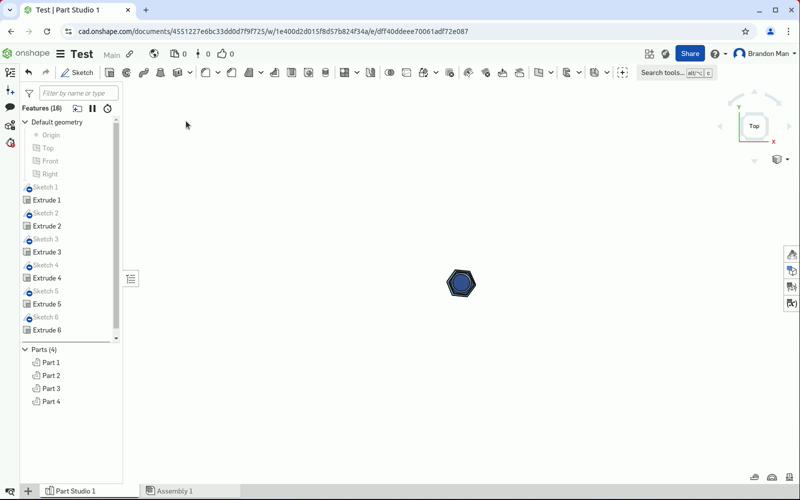
key(shift+h)
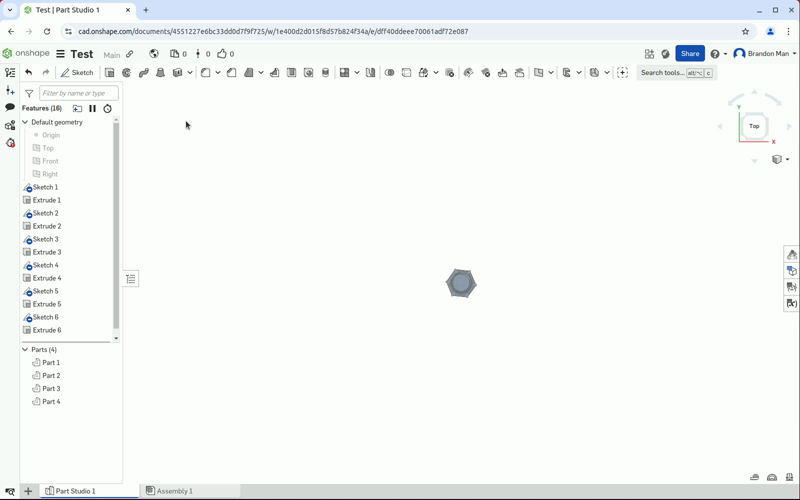
key(shift+7)
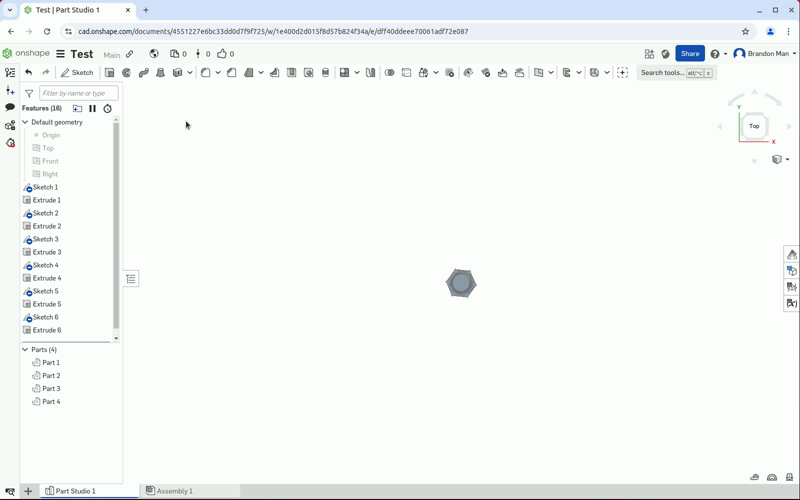
key(up, 3)
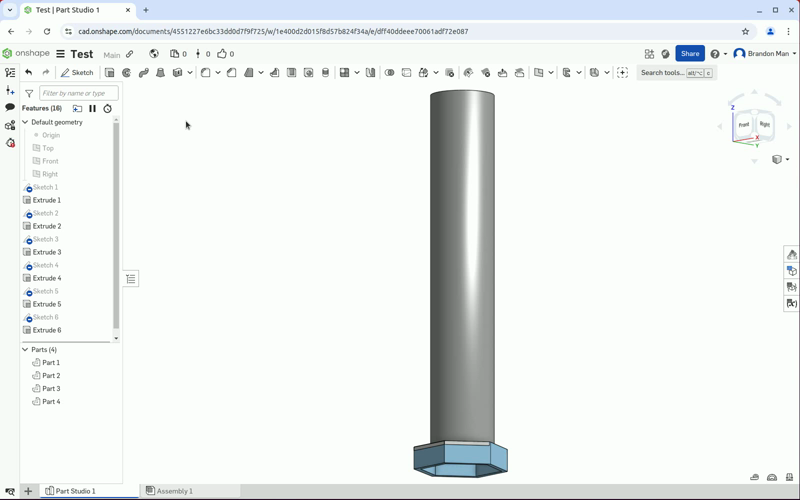
key(left, 3)
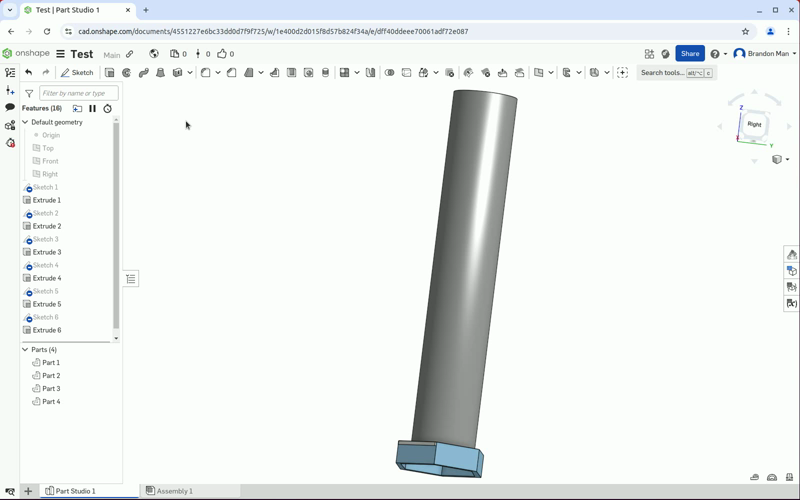
key(right, 3)
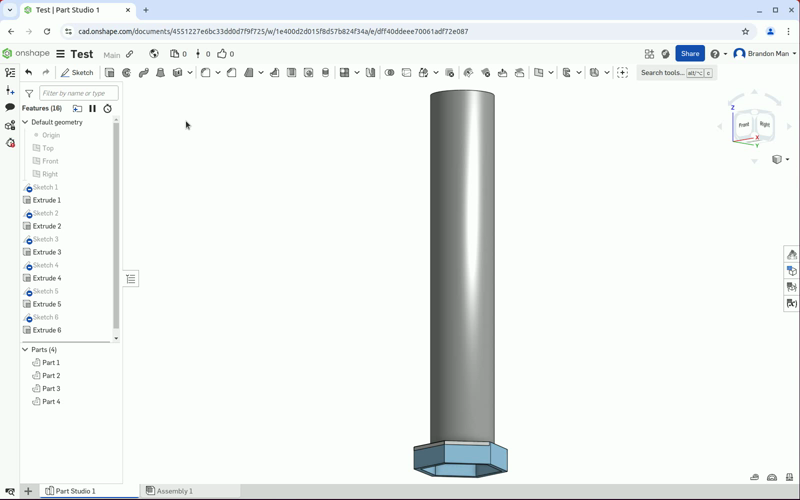
key(down, 3)
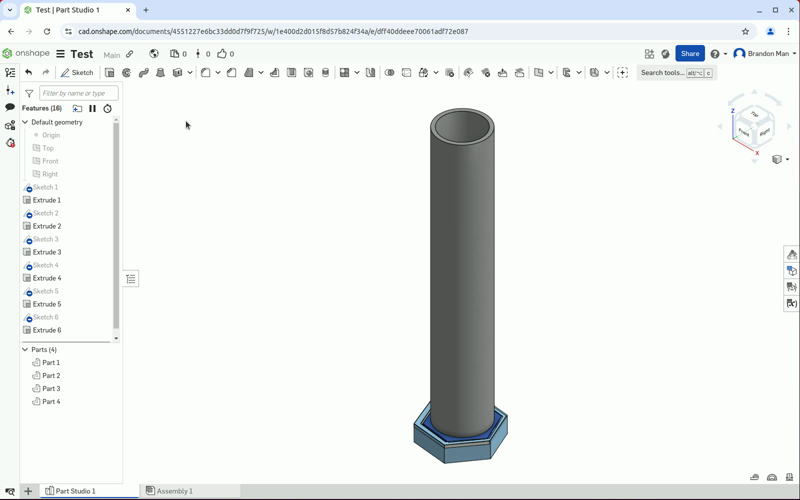
mouse_move(69, 189)
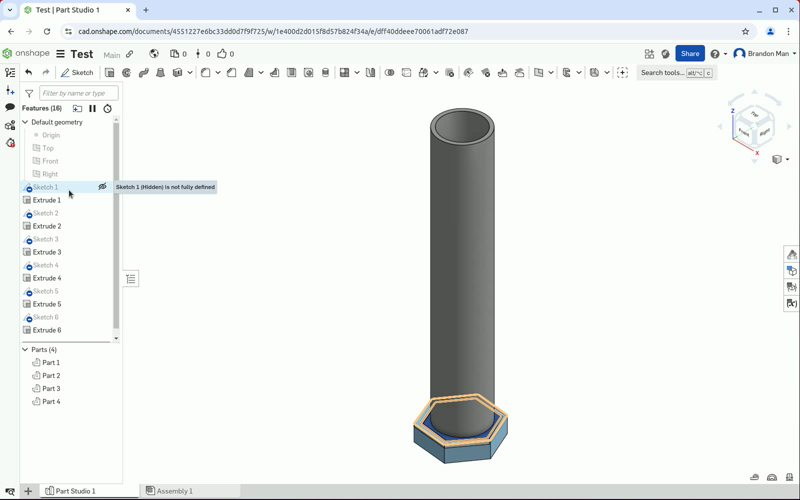
click(69, 189)